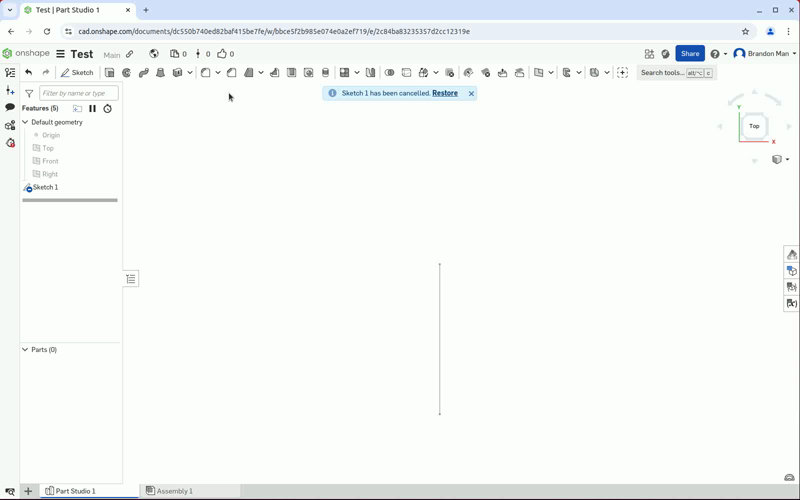
key(shift+h)
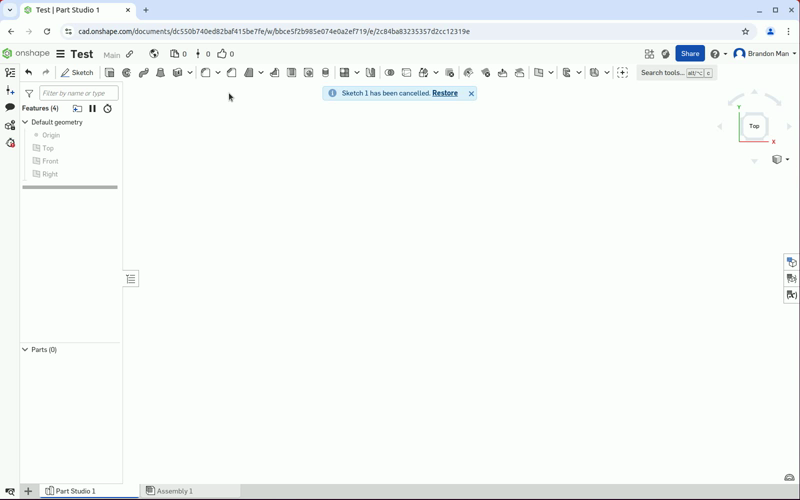
mouse_move(73, 352)
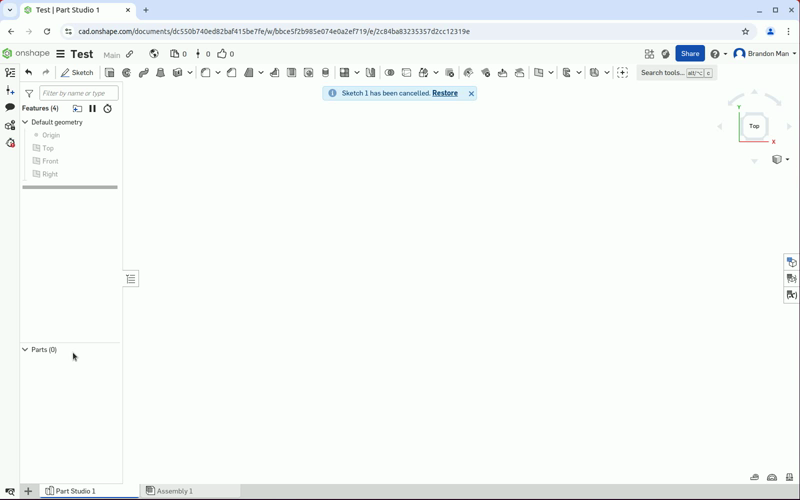
key(y)
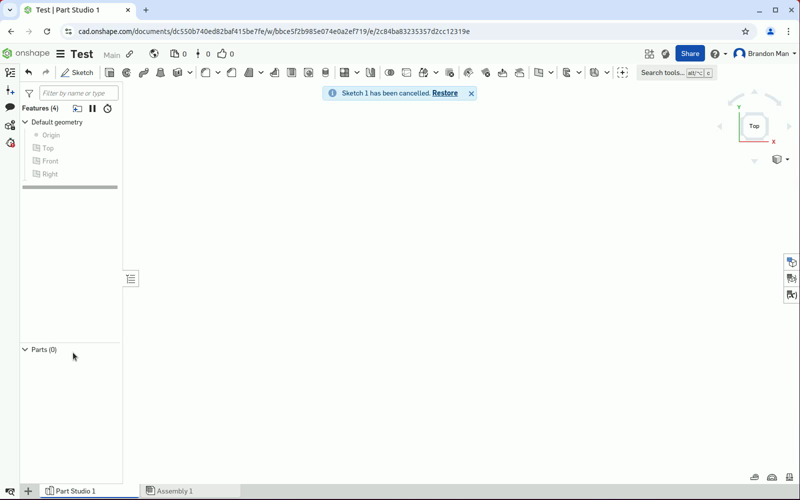
key(shift+p)
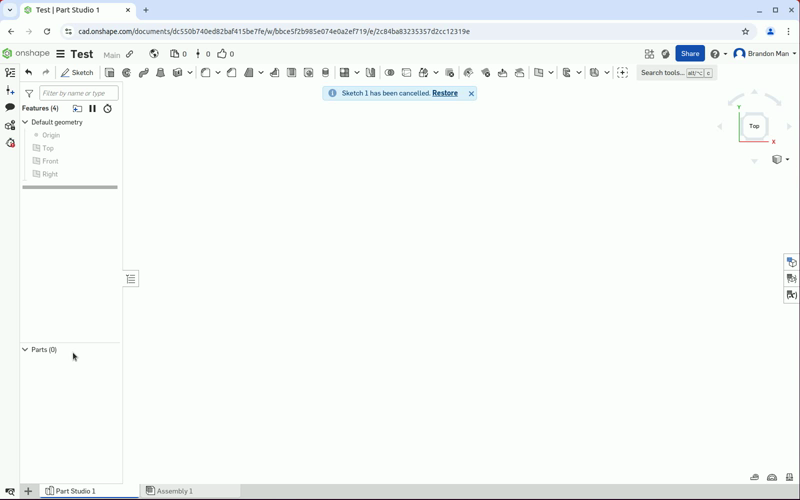
key(space)
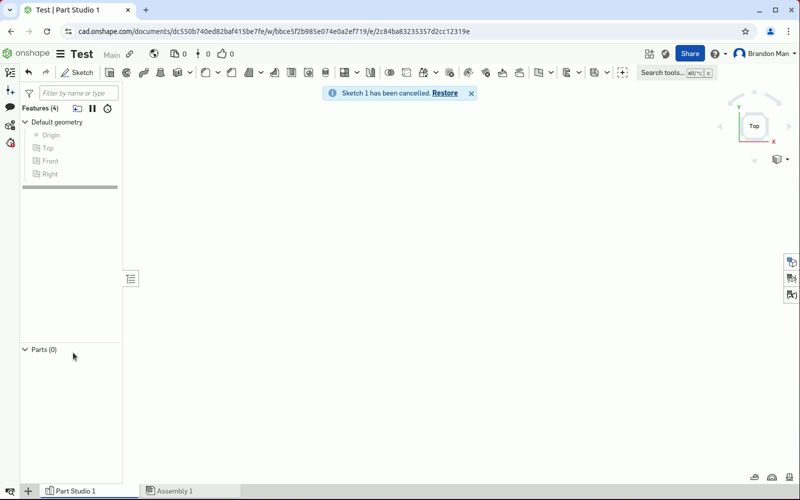
key_down(shift)
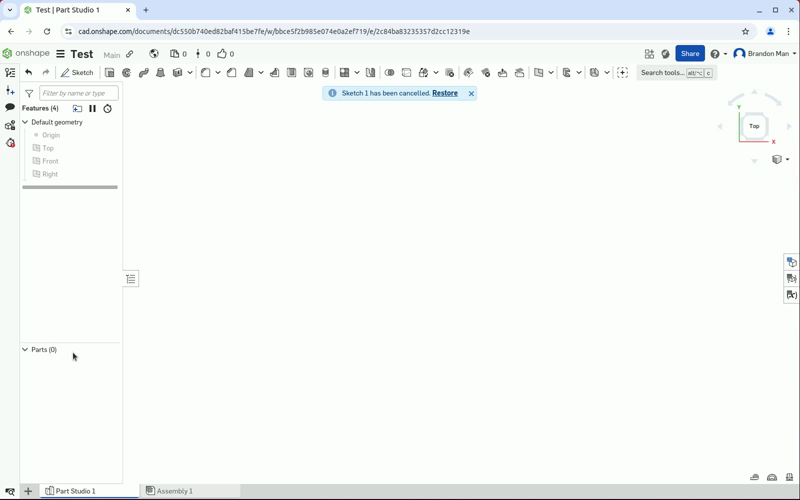
key(up)
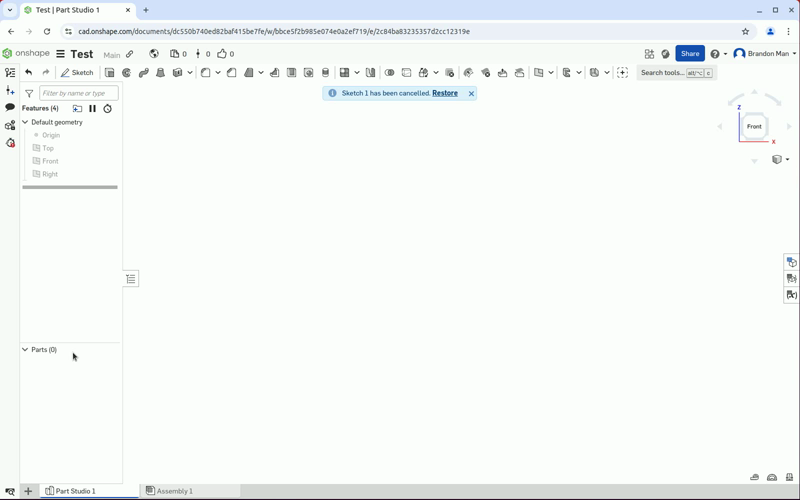
key_up(shift)
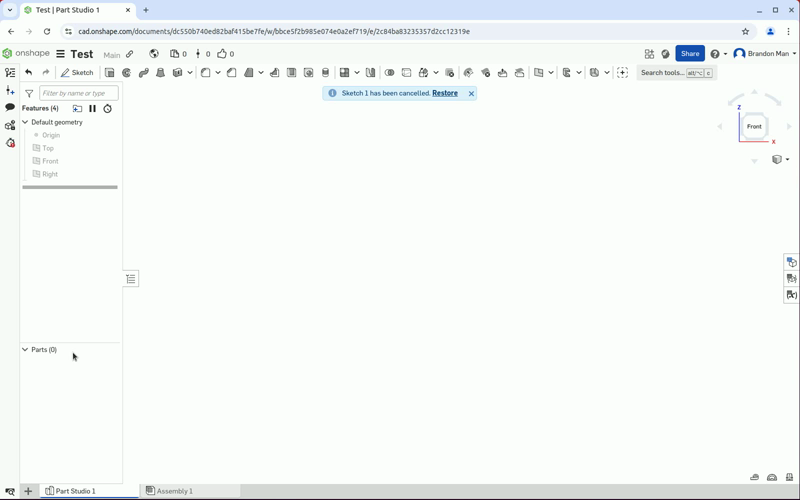
mouse_move(73, 352)
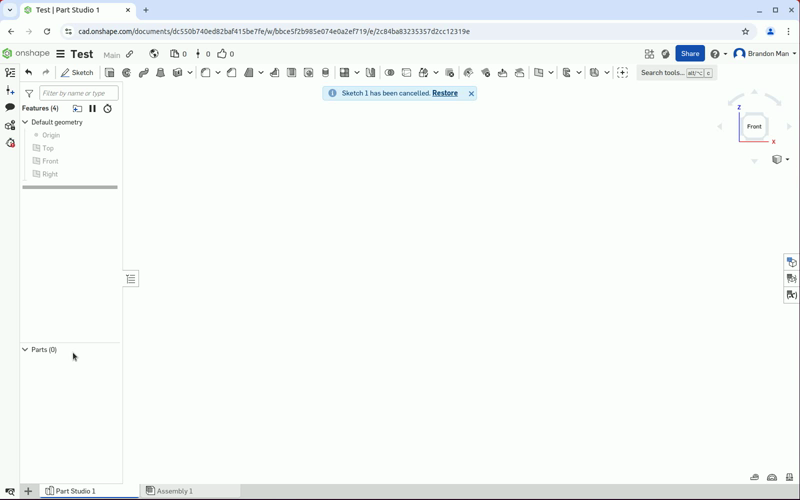
key(shift+y)
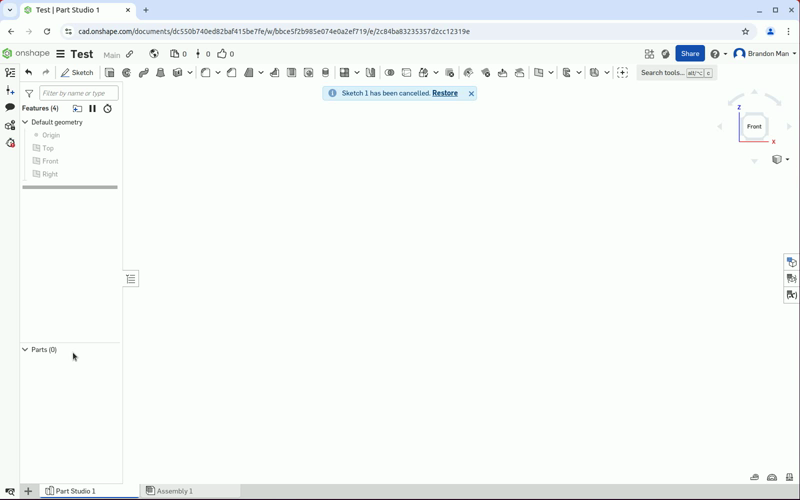
key(shift+s)
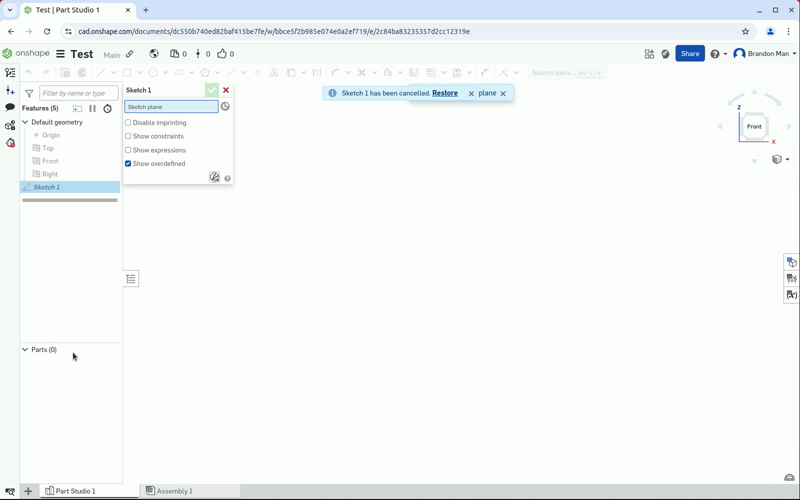
mouse_move(73, 163)
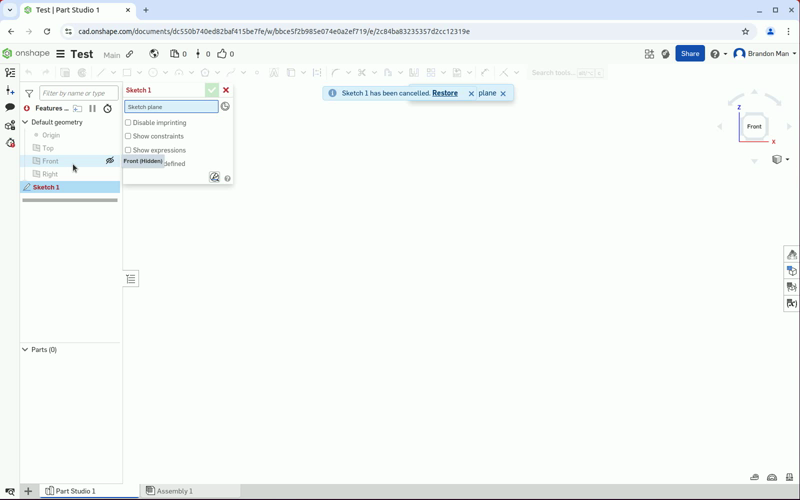
click(73, 163)
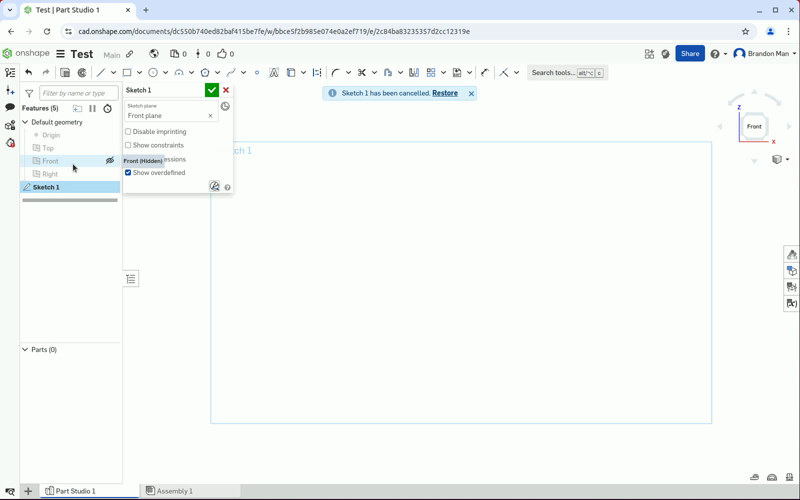
mouse_move(73, 352)
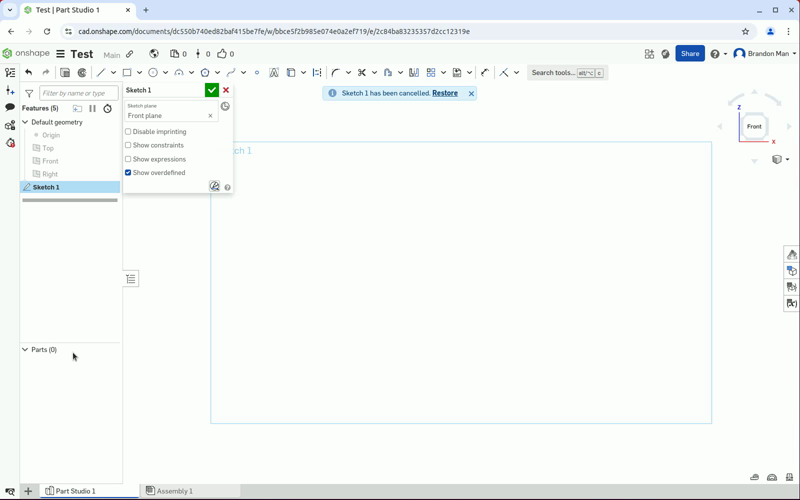
key(y)
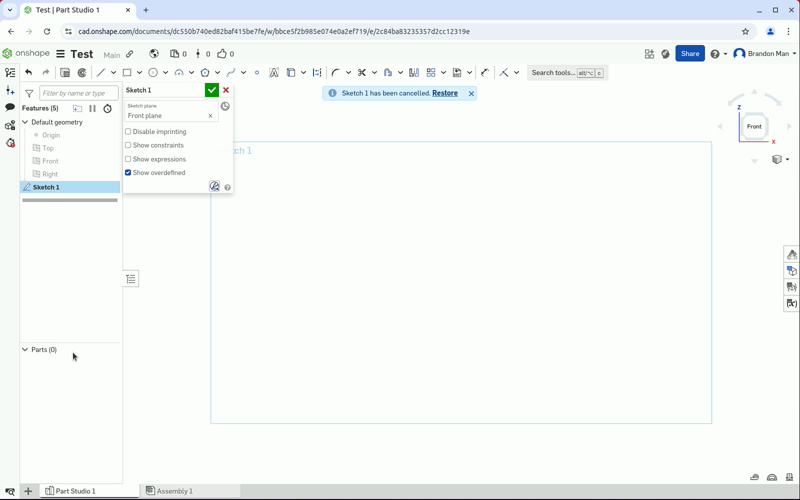
key(c)
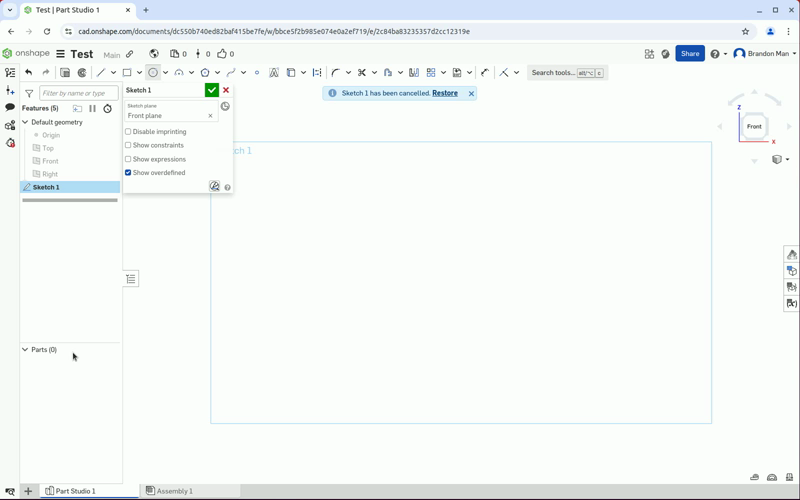
key_down(shift)
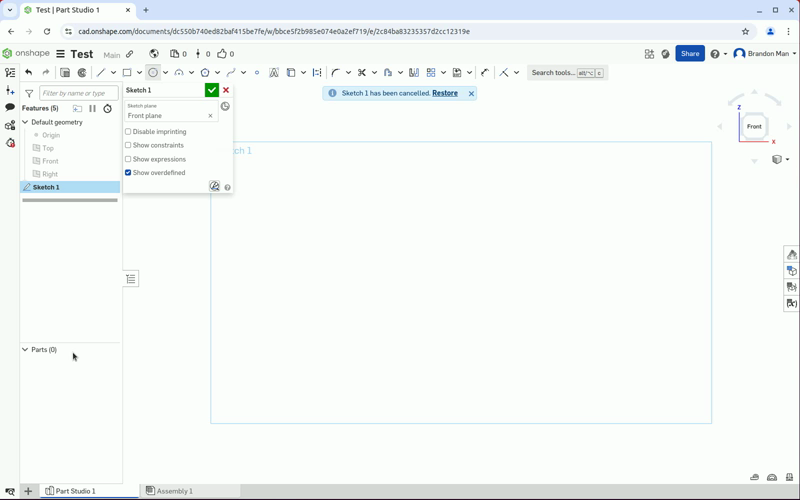
mouse_move(461, 282)
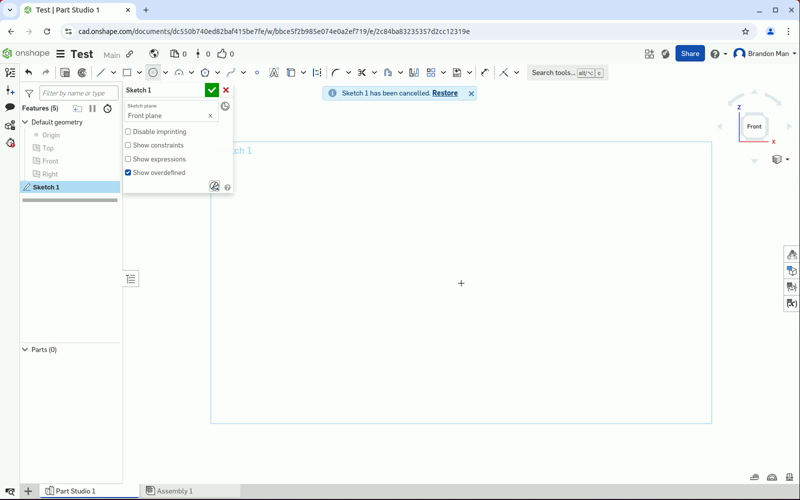
click(461, 282)
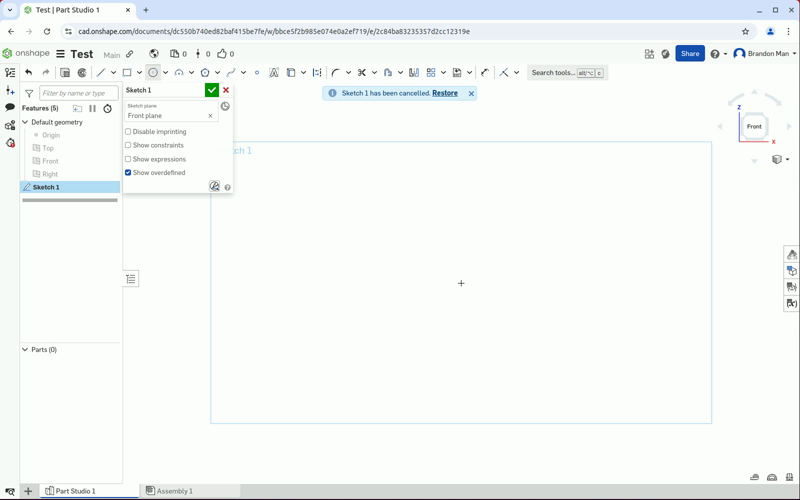
key_up(shift)
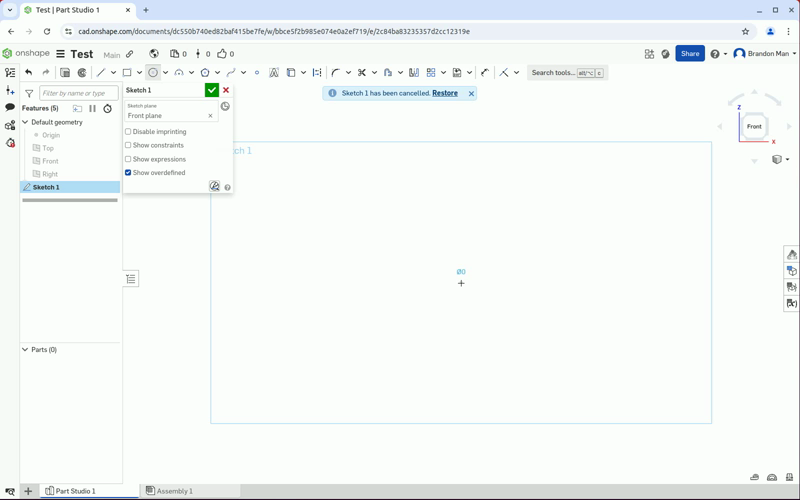
mouse_move(574, 282)
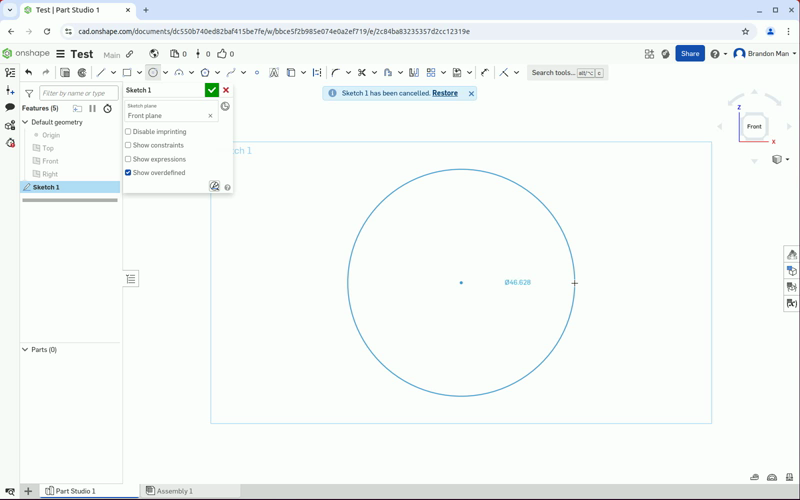
click(574, 282)
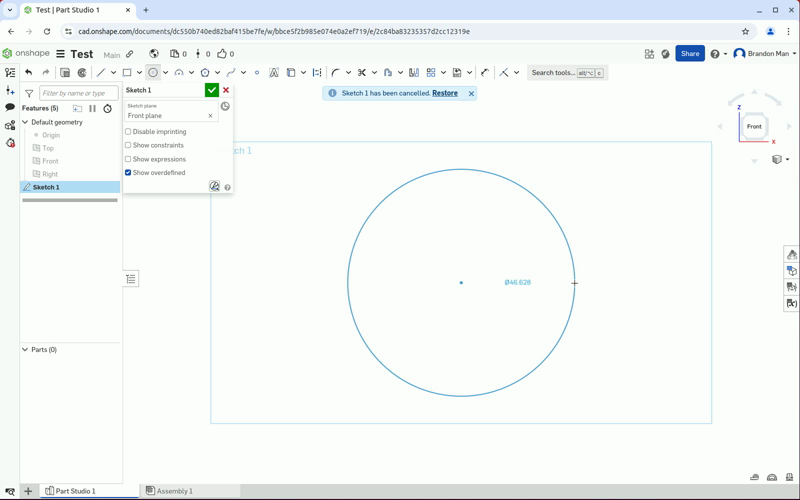
key(esc)
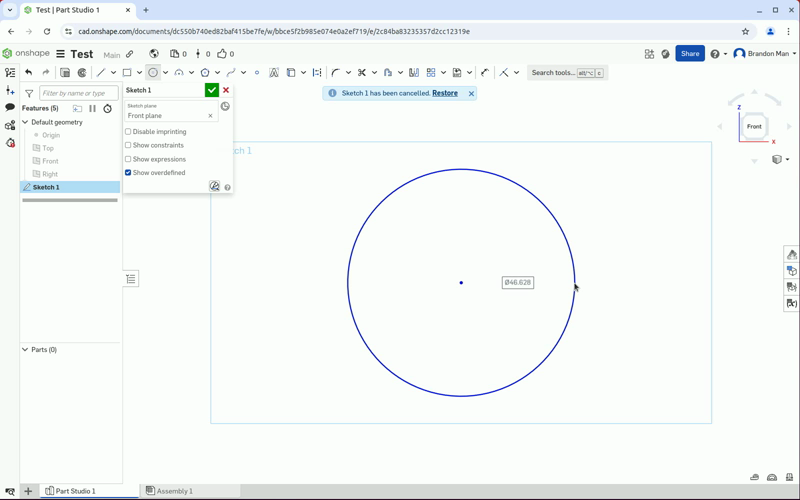
key(c)
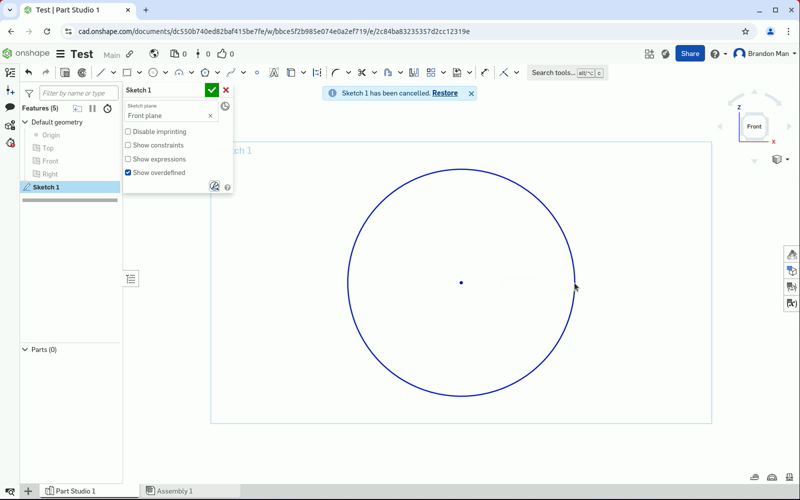
key_down(shift)
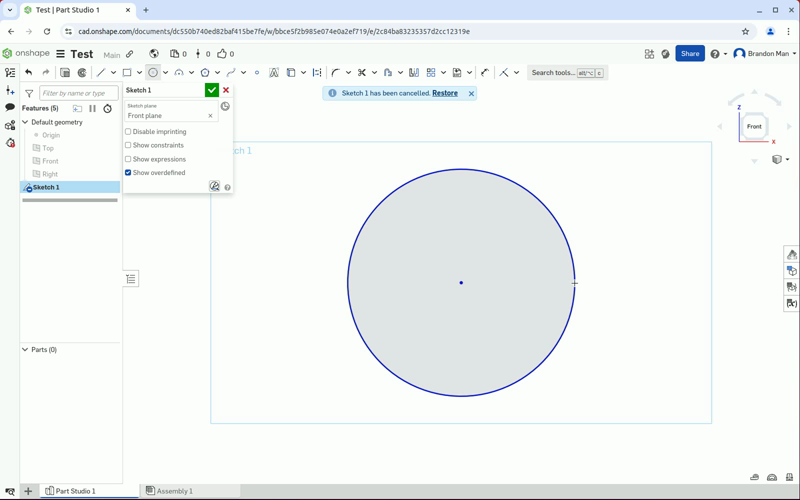
mouse_move(461, 282)
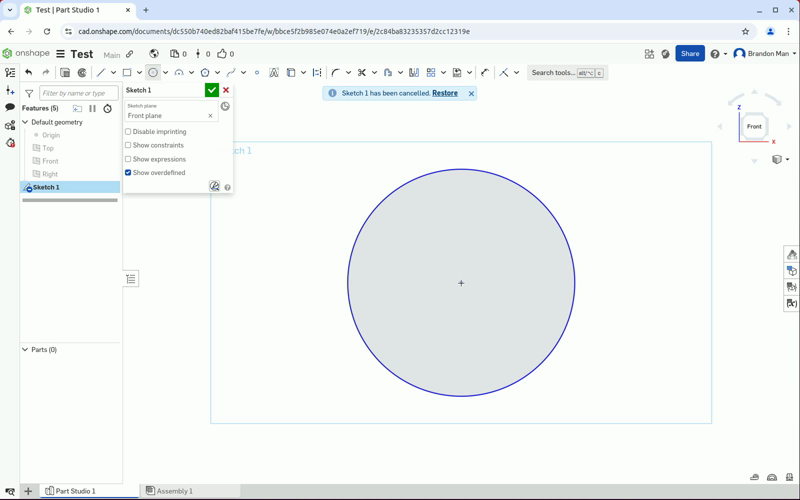
click(461, 282)
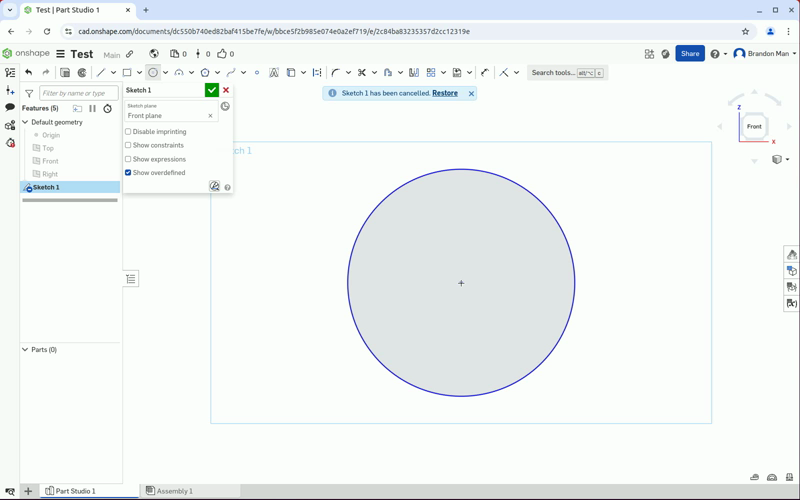
key_up(shift)
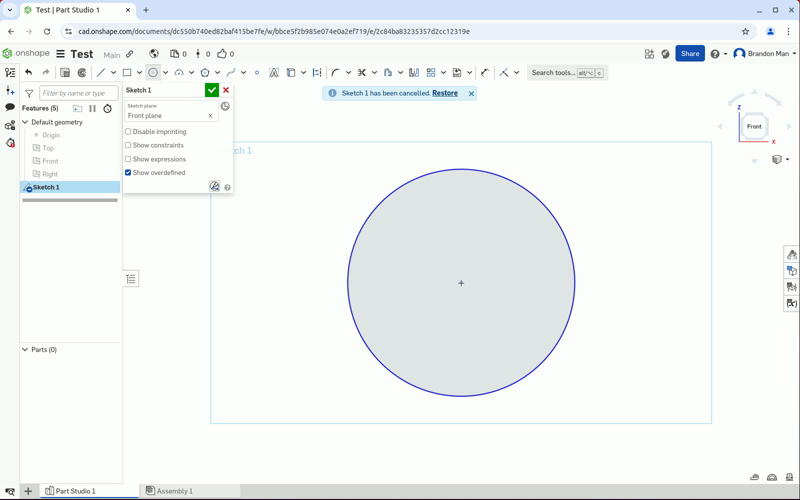
mouse_move(565, 282)
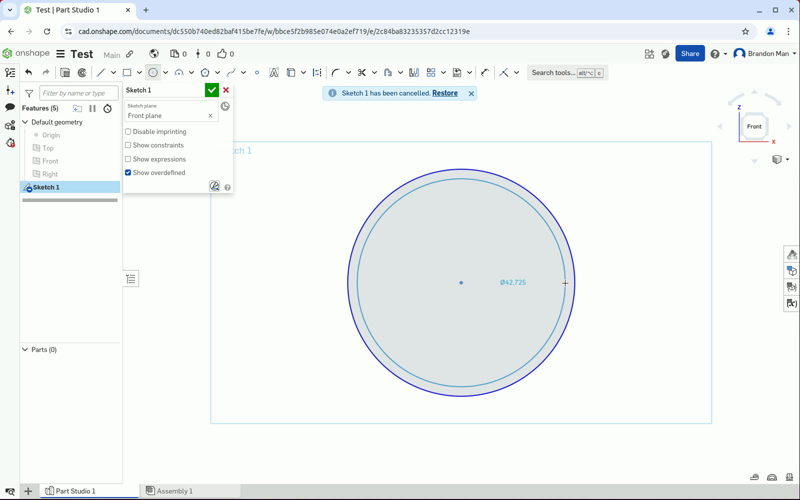
click(565, 282)
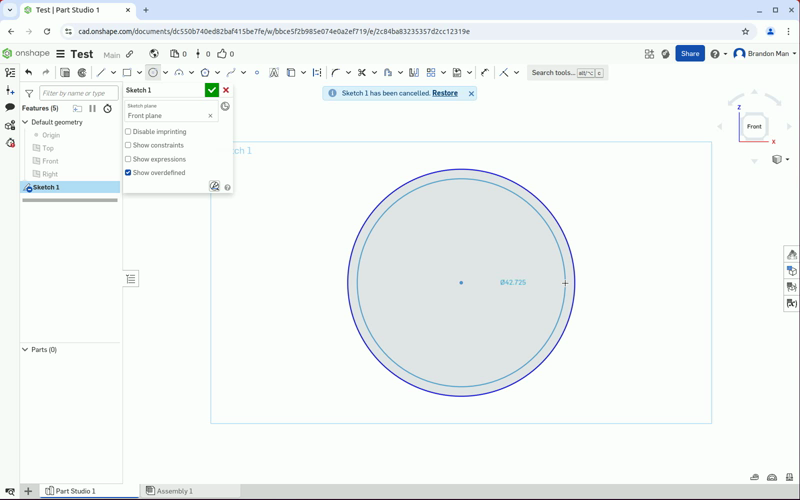
key(esc)
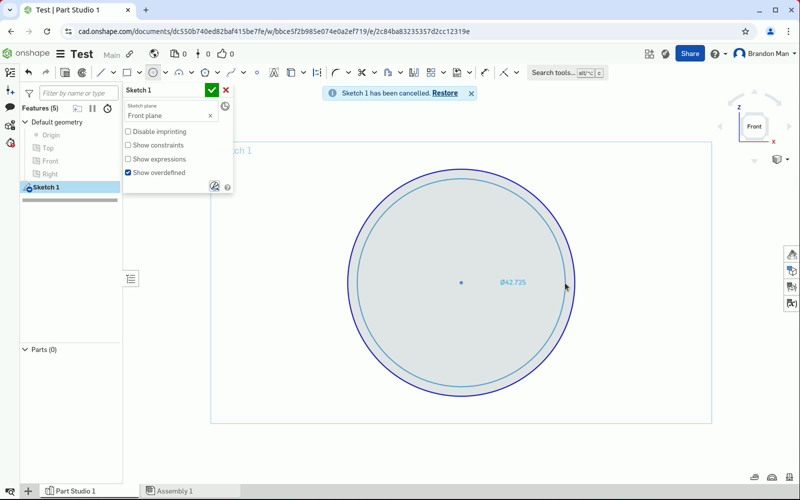
mouse_move(471, 390)
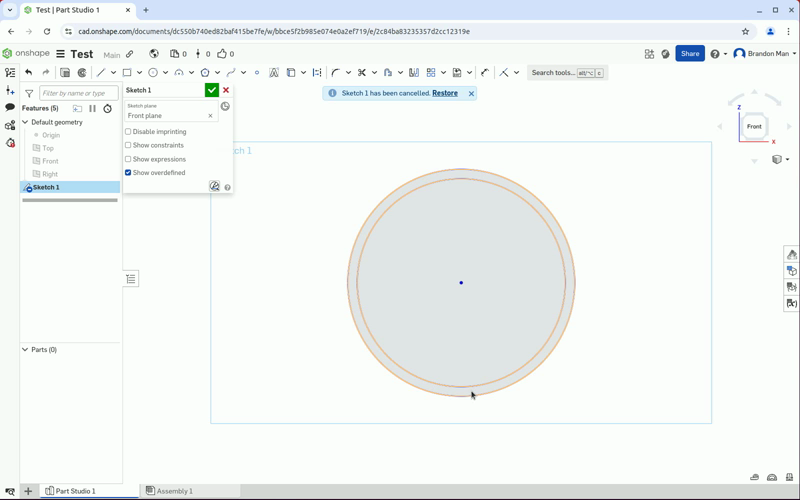
click(471, 390)
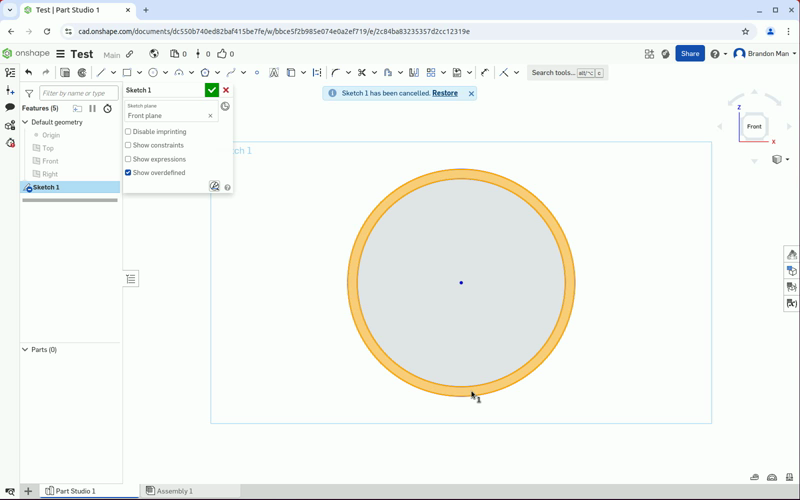
mouse_move(73, 352)
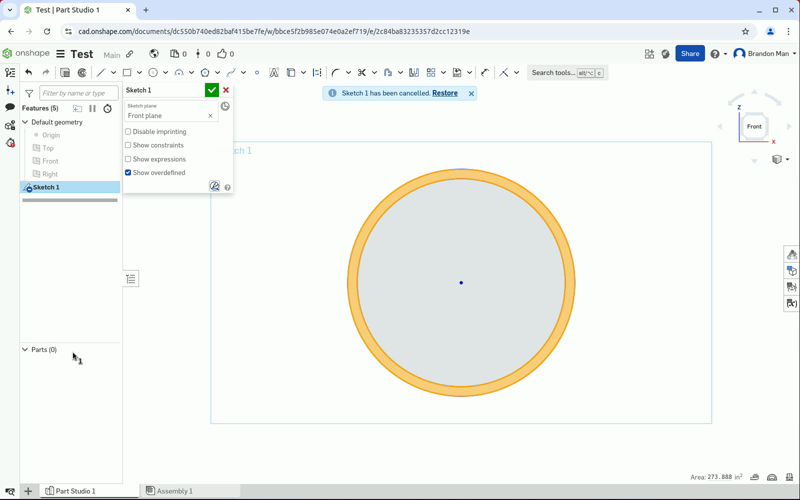
key(shift+y)
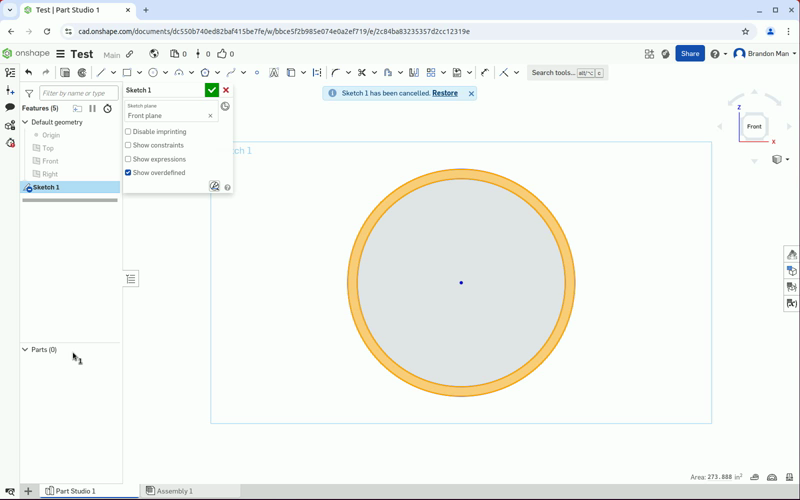
key(shift+e)
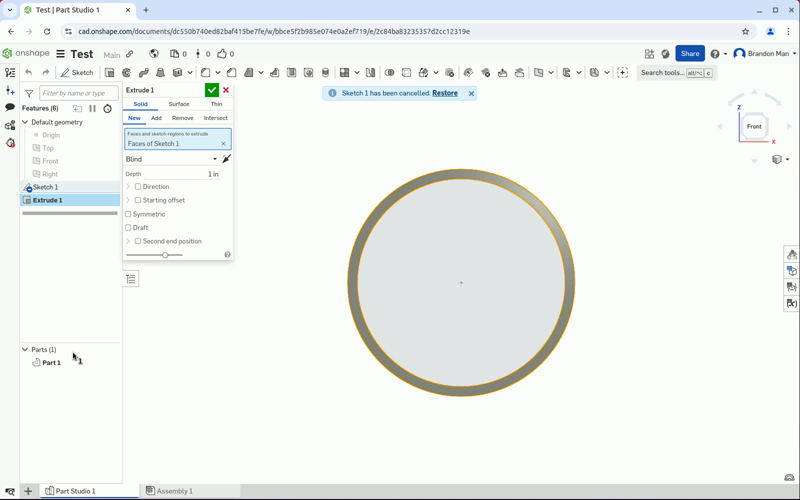
mouse_move(143, 106)
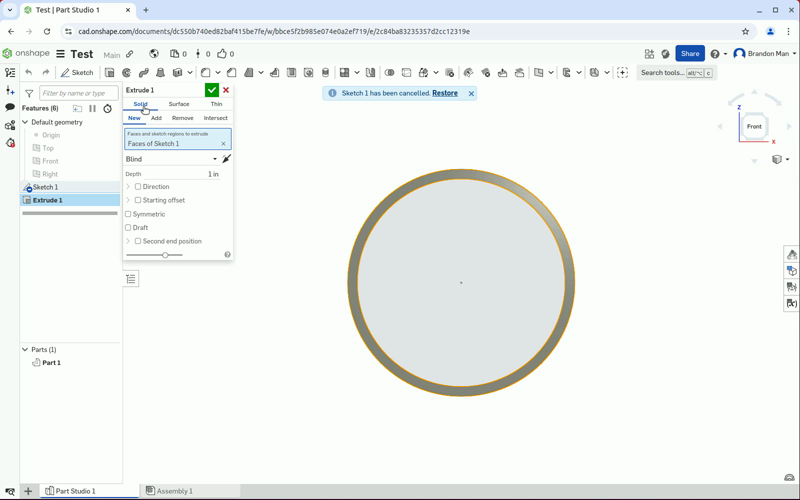
click(143, 106)
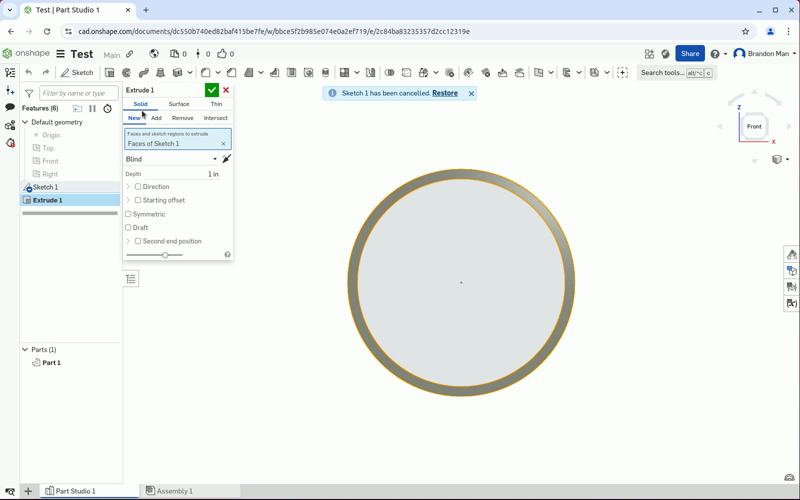
mouse_move(137, 120)
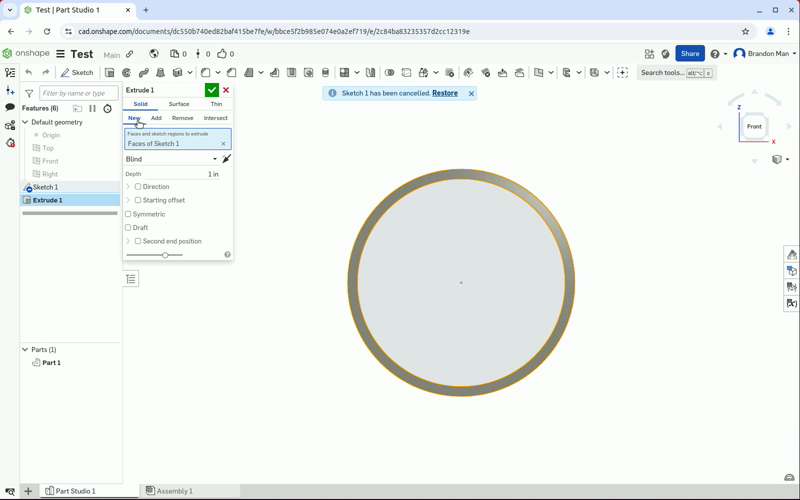
click(137, 120)
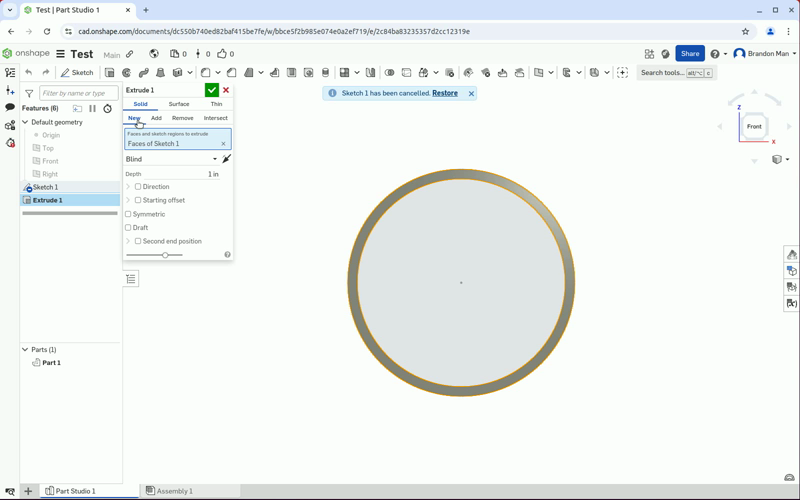
key(tab, 4)
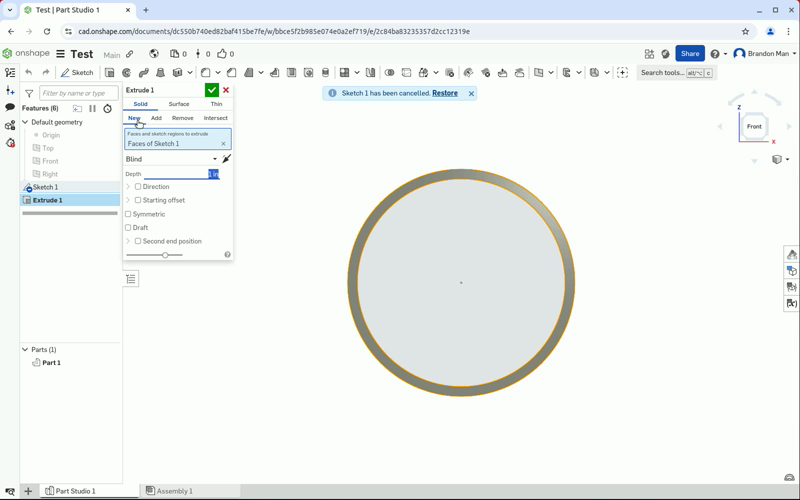
text(2.888)
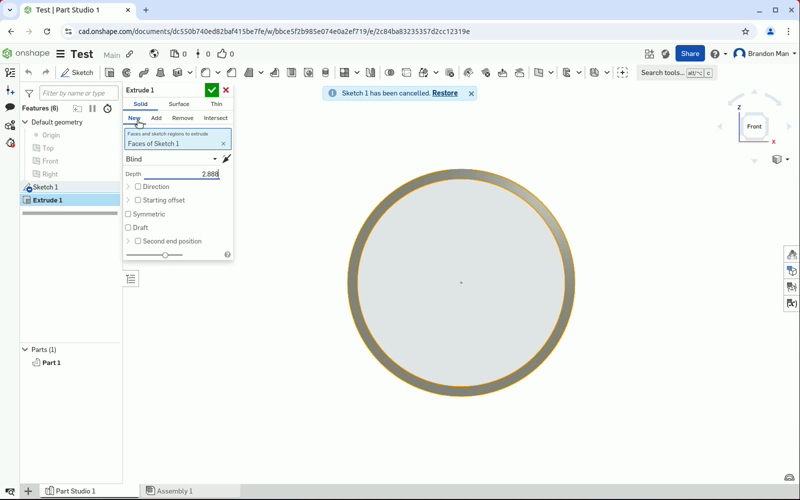
key(tab, 3)
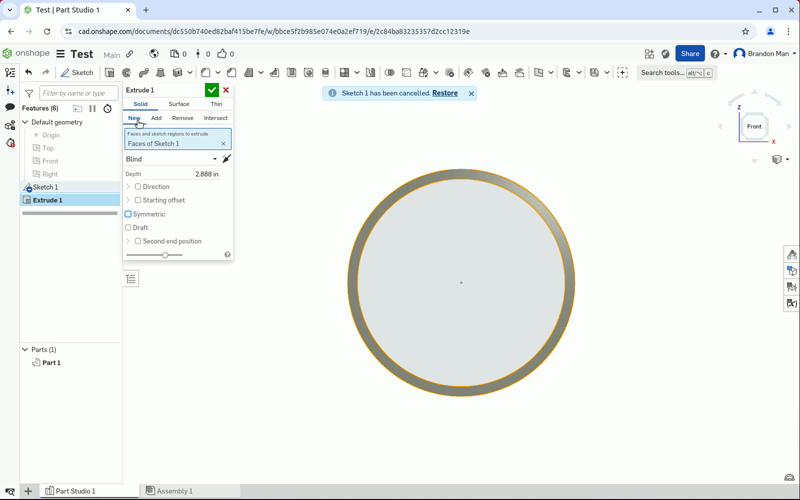
key(space)
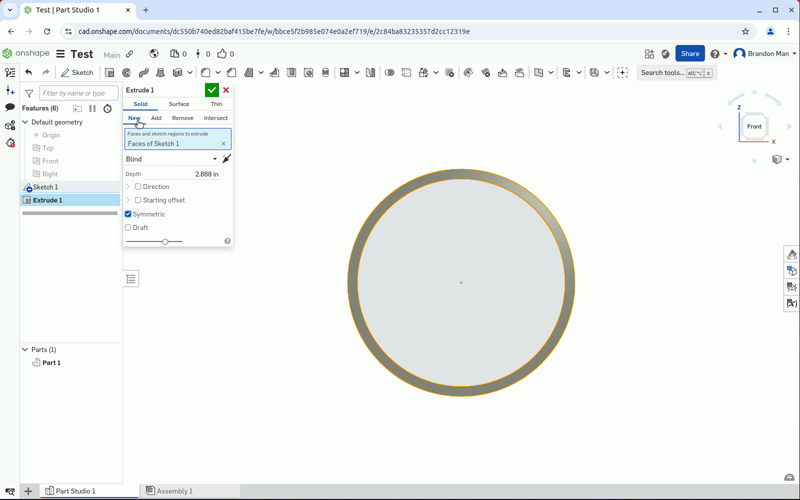
key(enter)
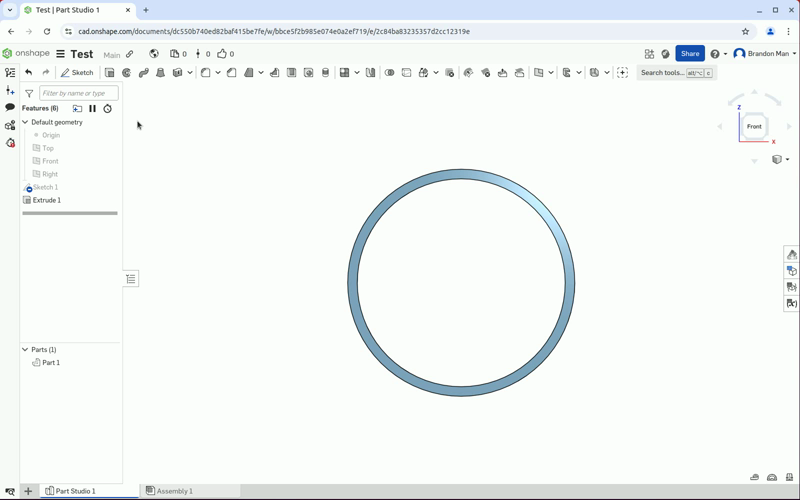
key(shift+h)
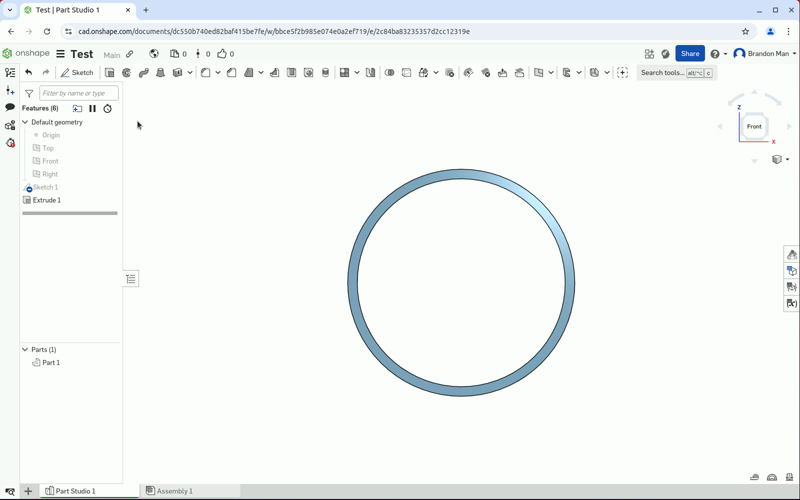
key(shift+h)
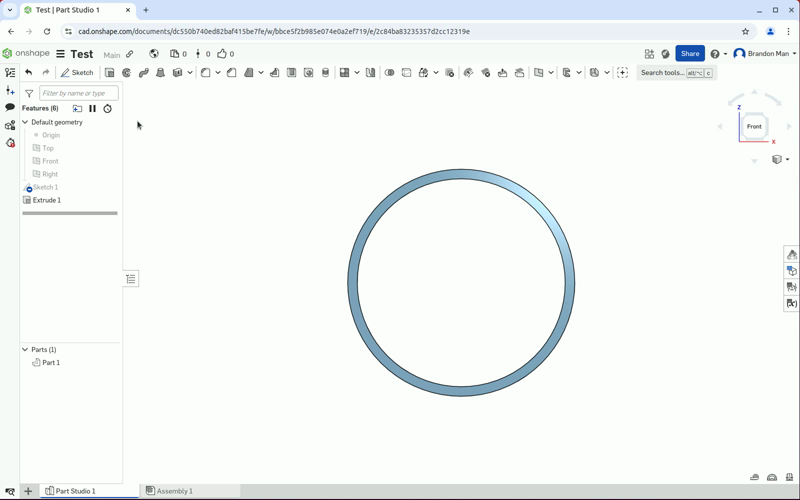
mouse_move(73, 189)
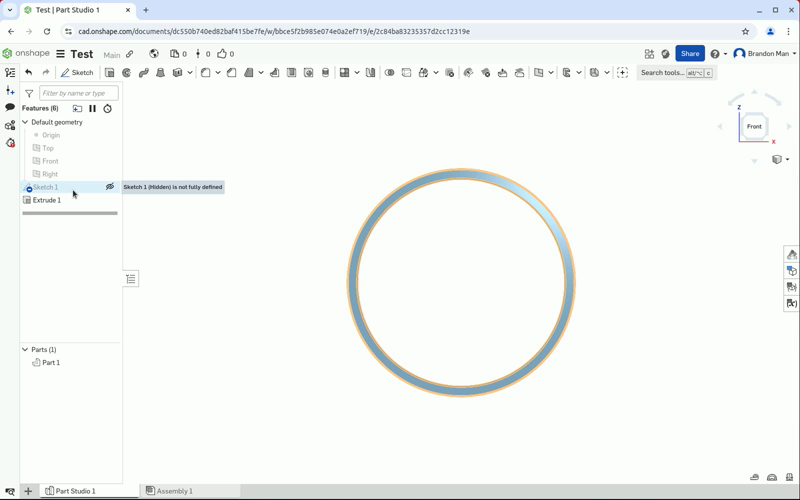
click(73, 189)
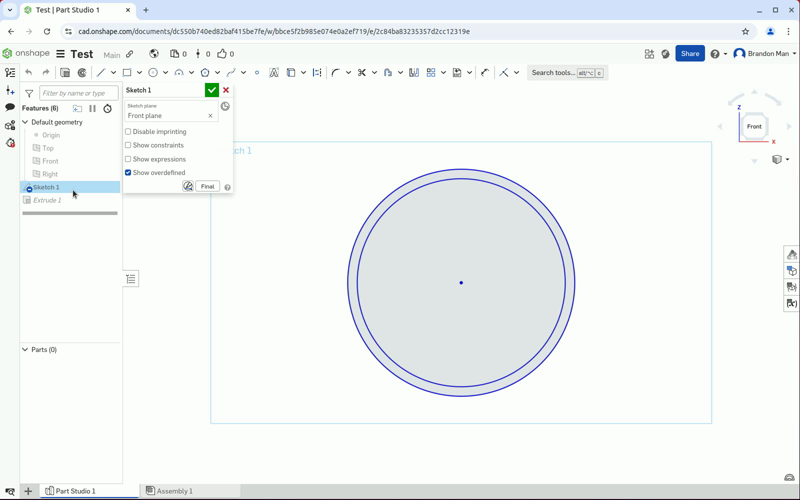
mouse_move(229, 92)
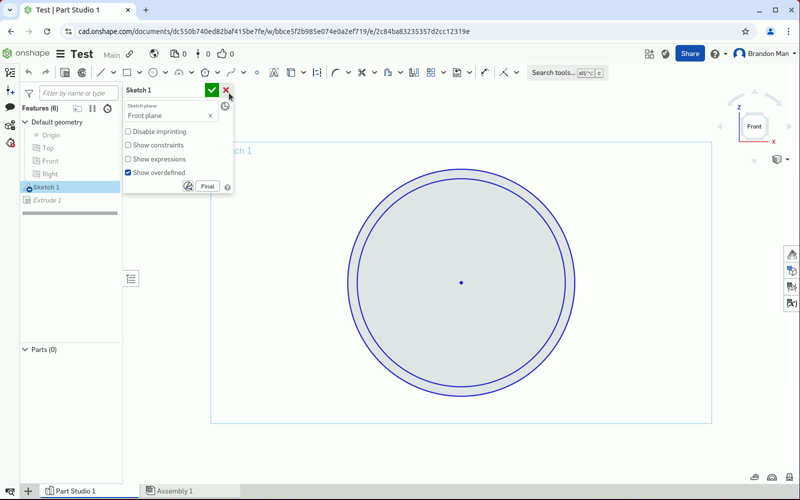
click(229, 92)
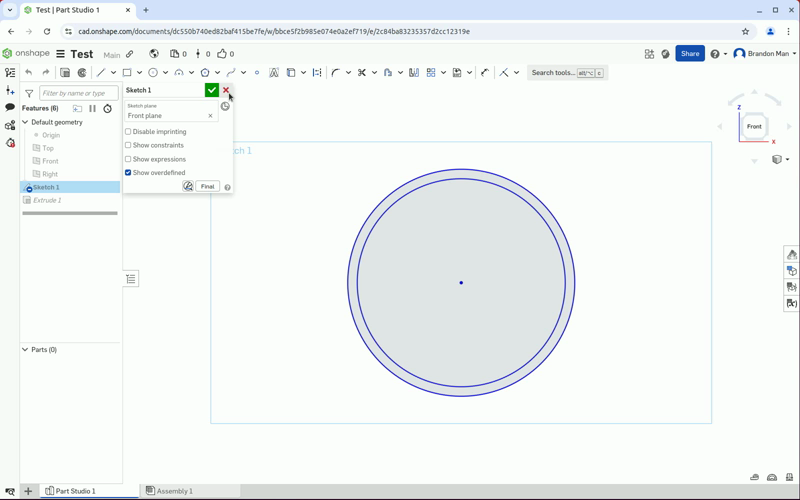
key(shift+s)
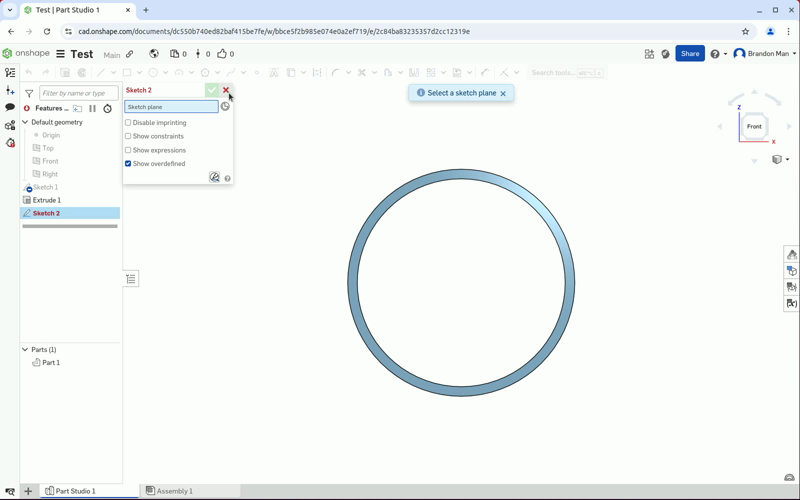
mouse_move(73, 163)
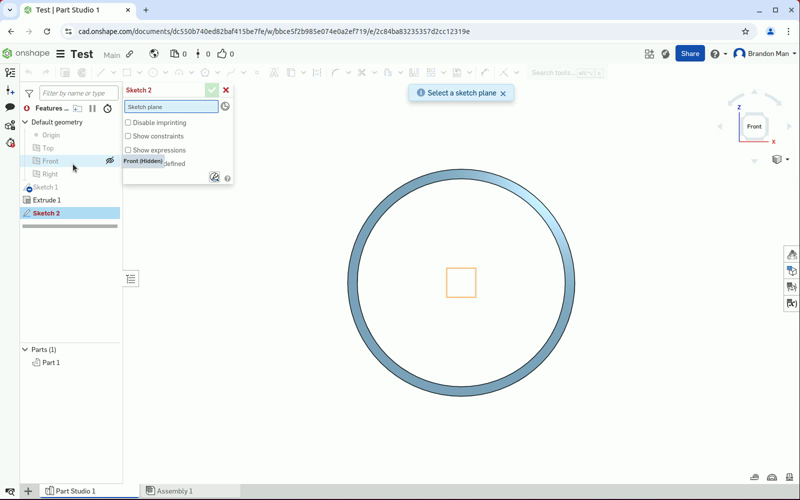
click(73, 163)
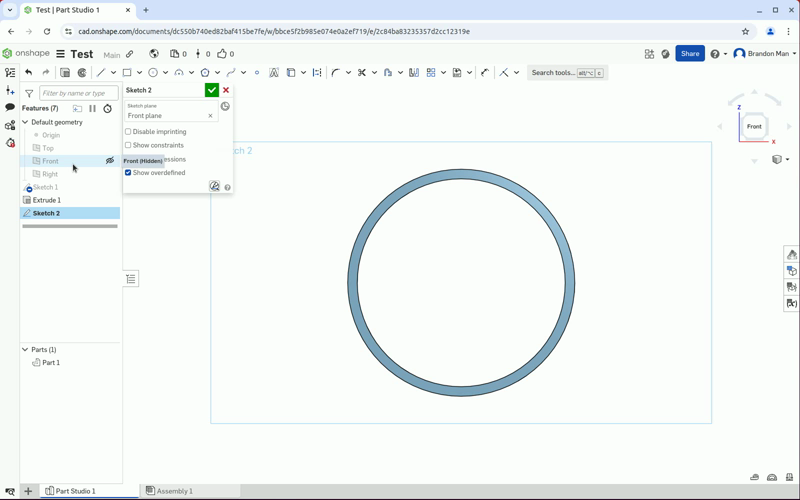
mouse_move(73, 352)
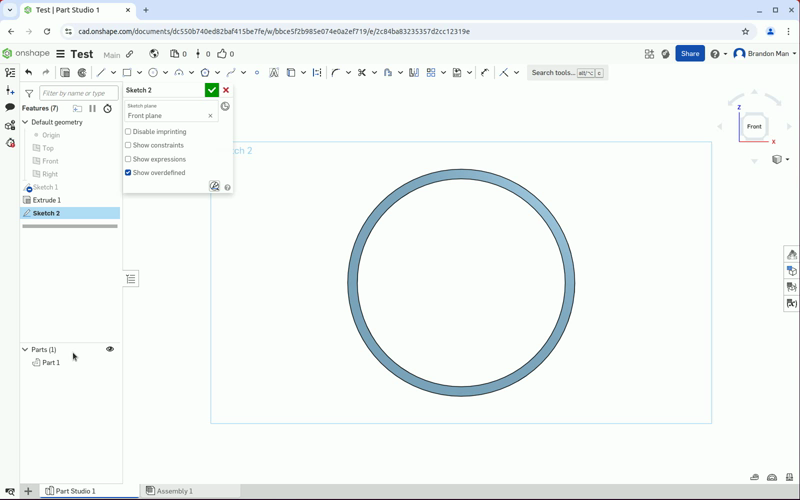
key(y)
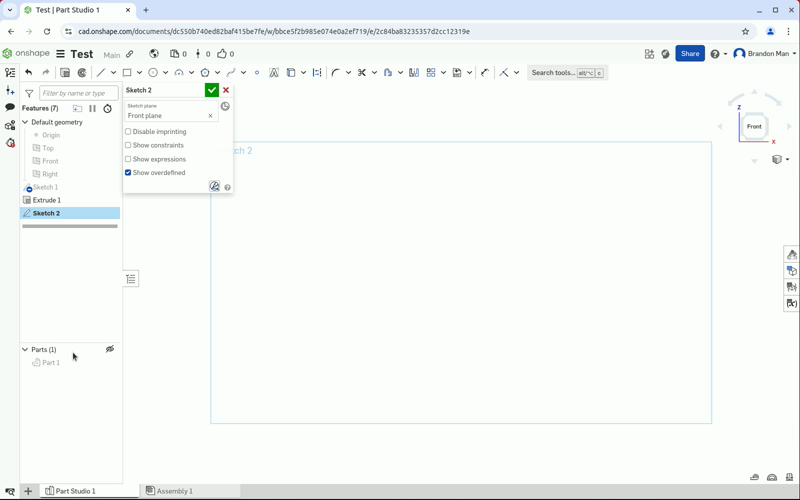
key(c)
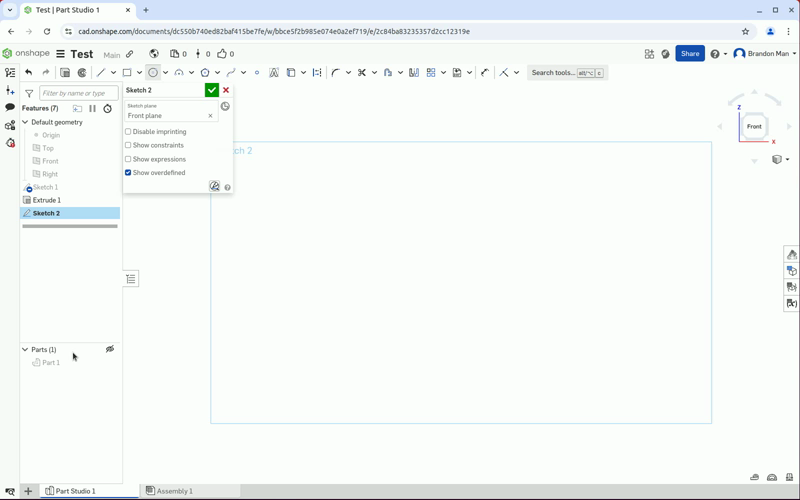
key_down(shift)
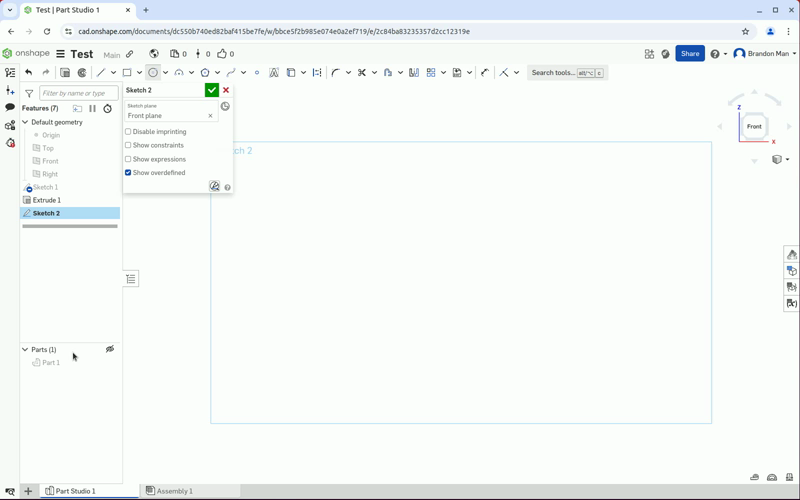
mouse_move(461, 282)
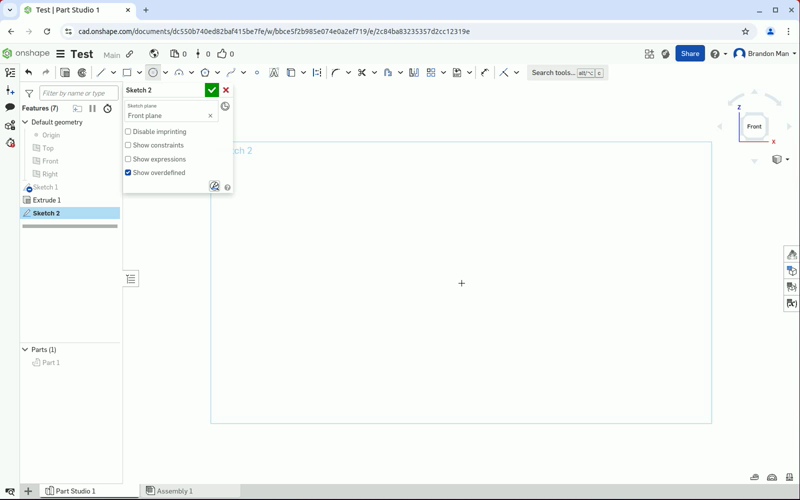
click(461, 282)
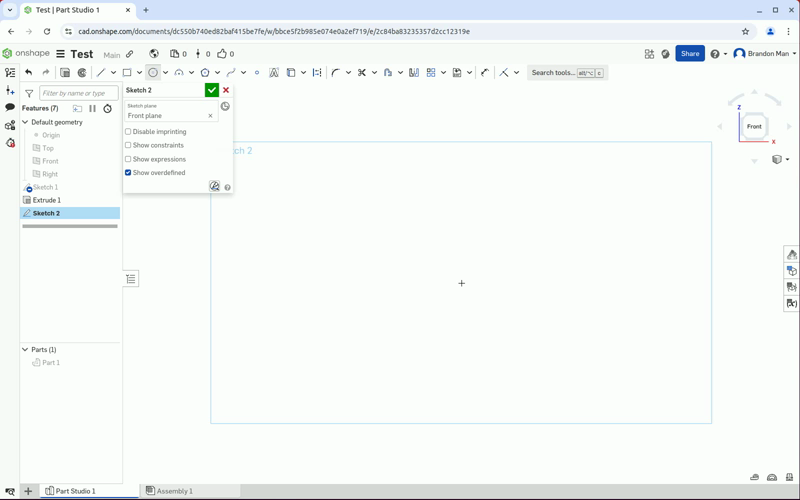
key_up(shift)
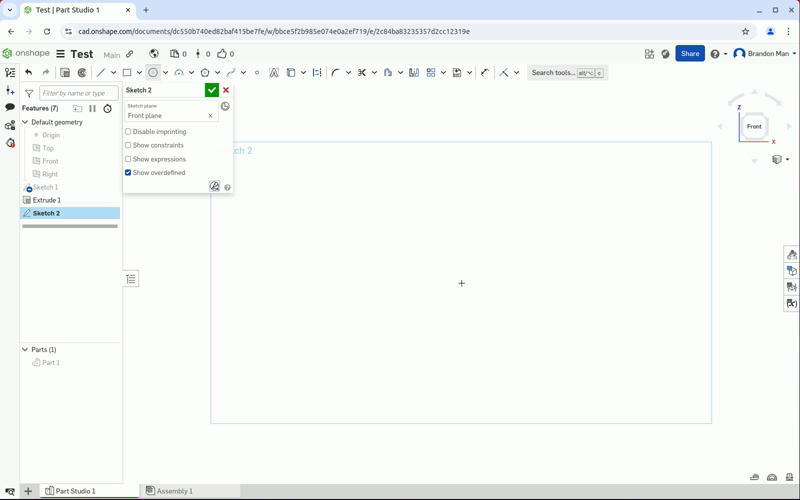
mouse_move(566, 282)
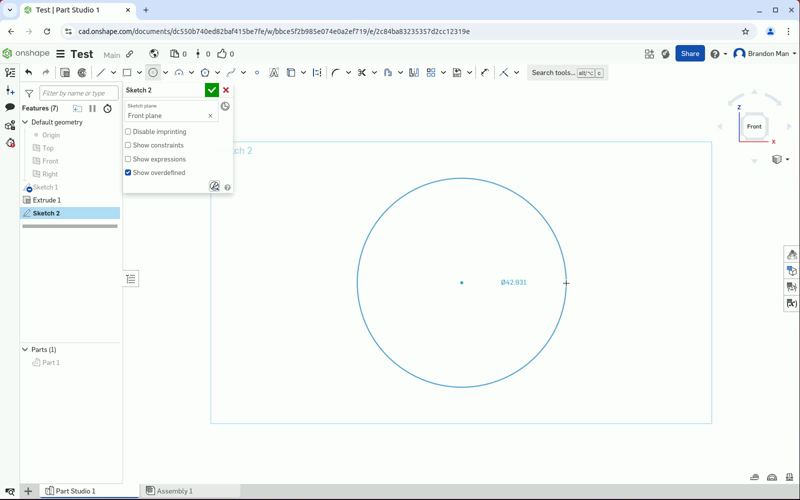
click(566, 282)
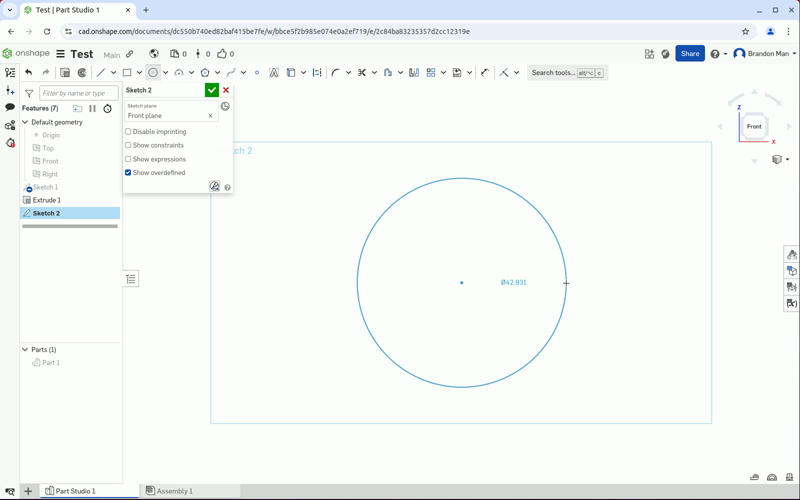
key(esc)
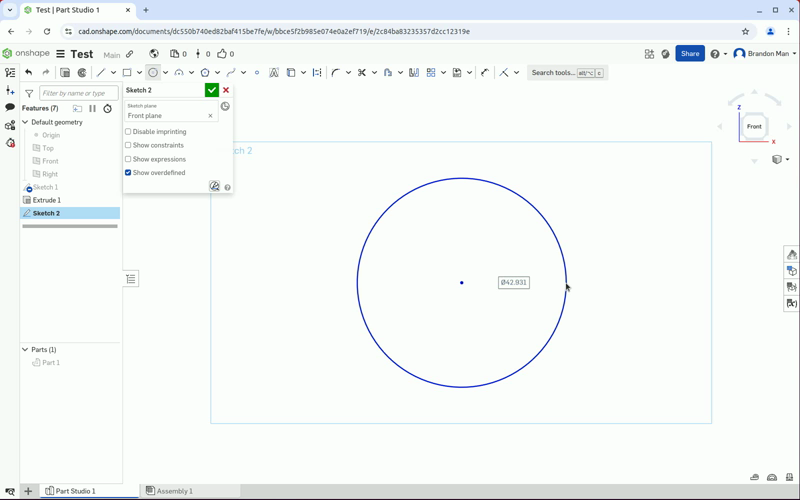
key(l)
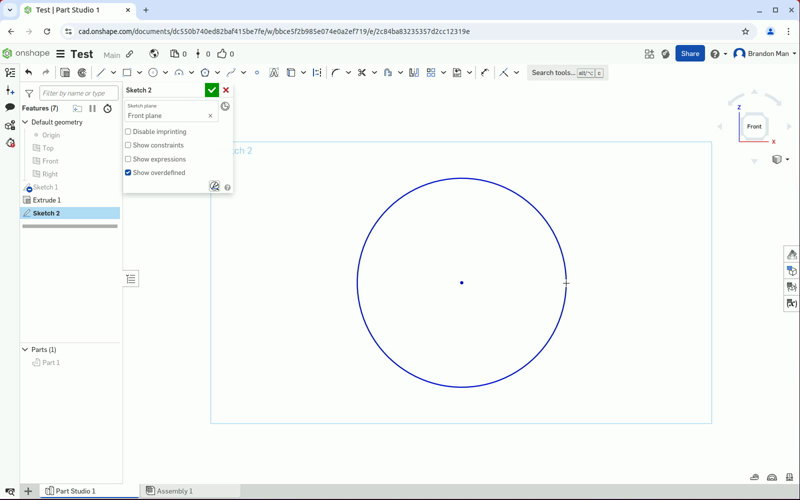
key_down(shift)
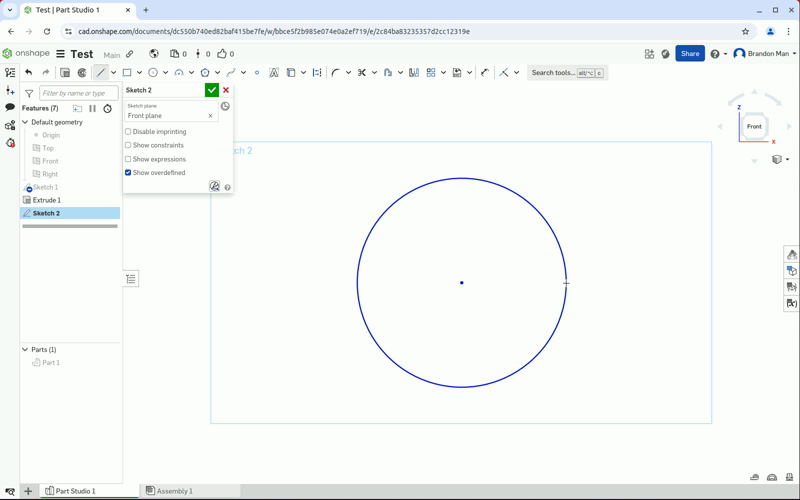
mouse_move(411, 339)
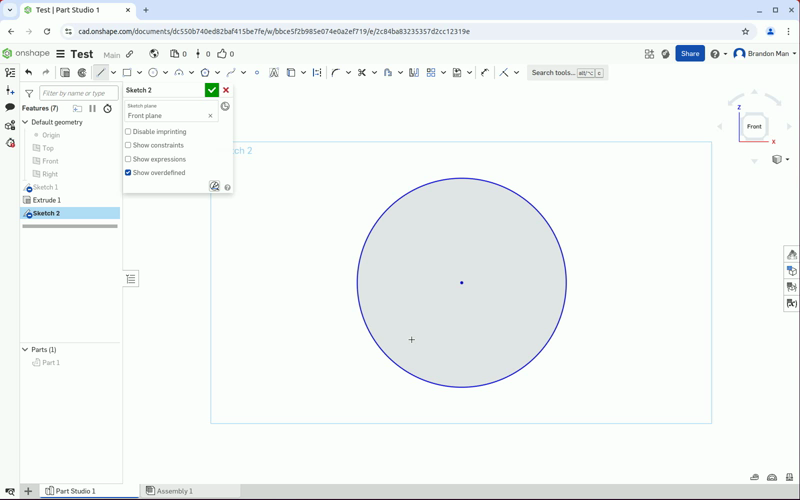
click(411, 339)
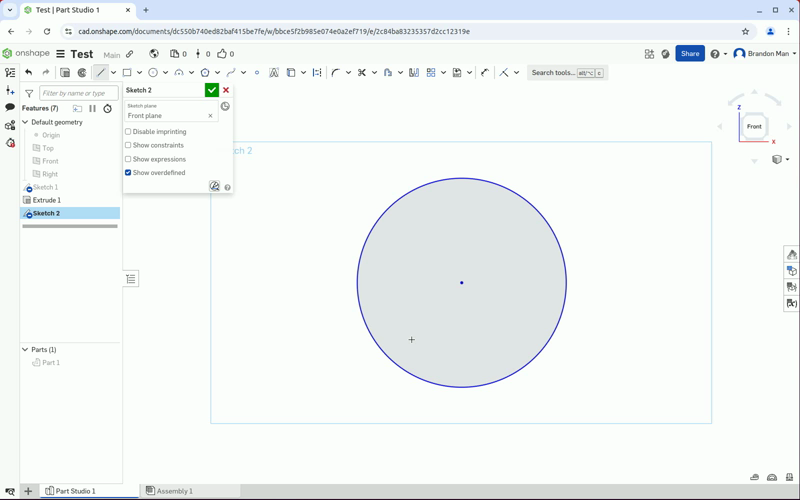
key_up(shift)
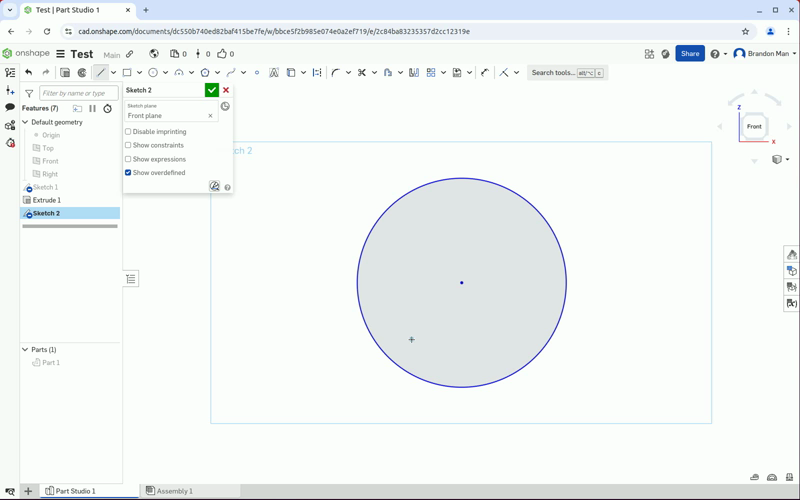
key_down(shift)
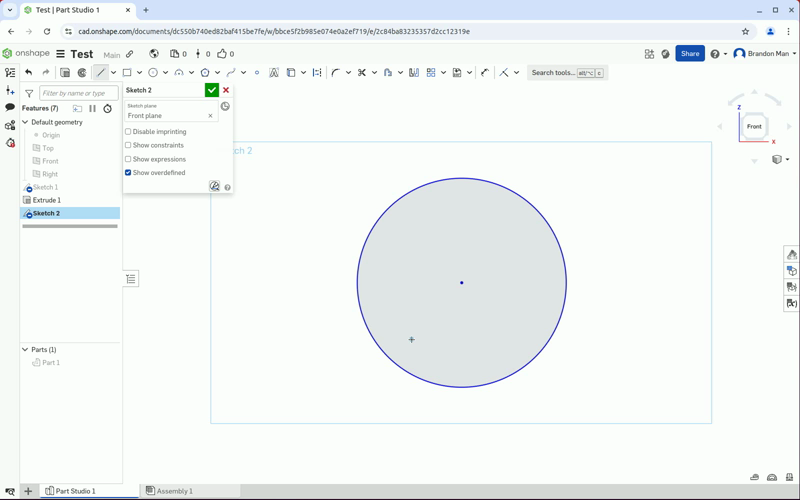
mouse_move(509, 339)
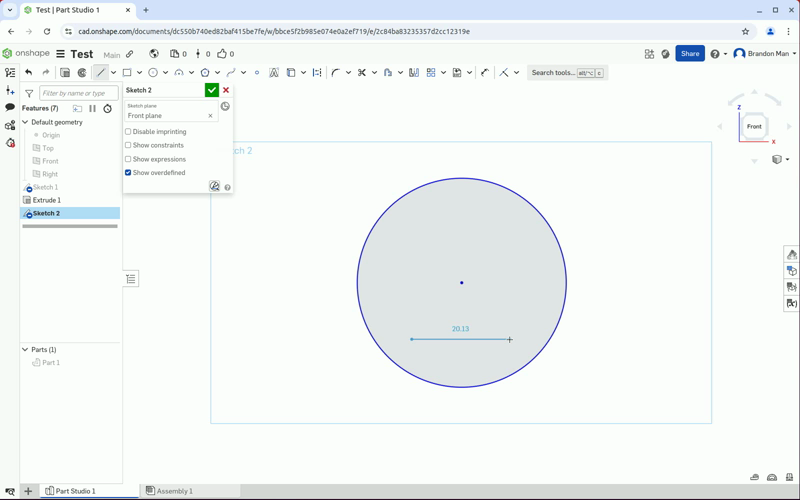
click(509, 339)
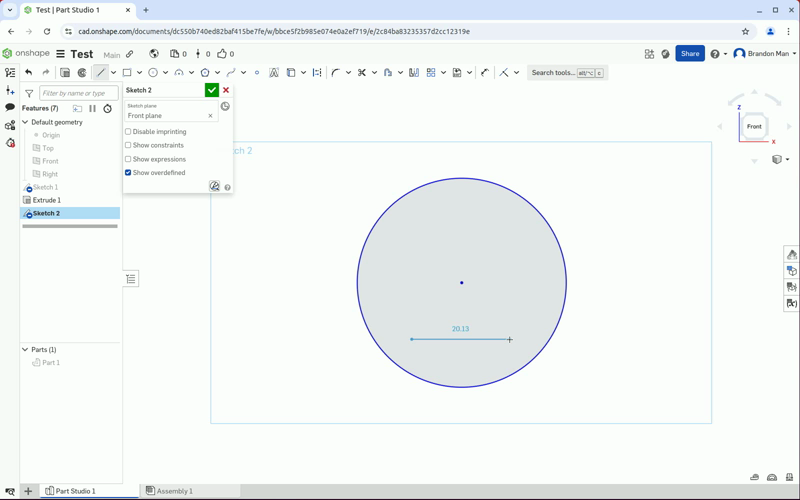
key_up(shift)
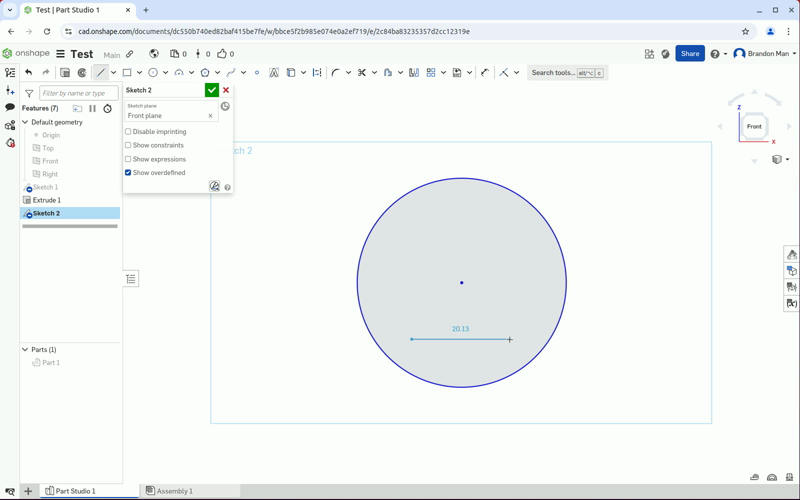
key_down(shift)
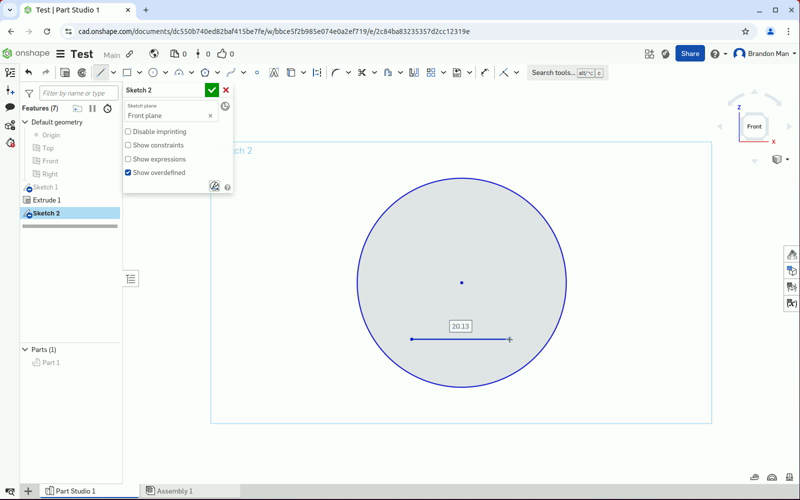
mouse_move(539, 339)
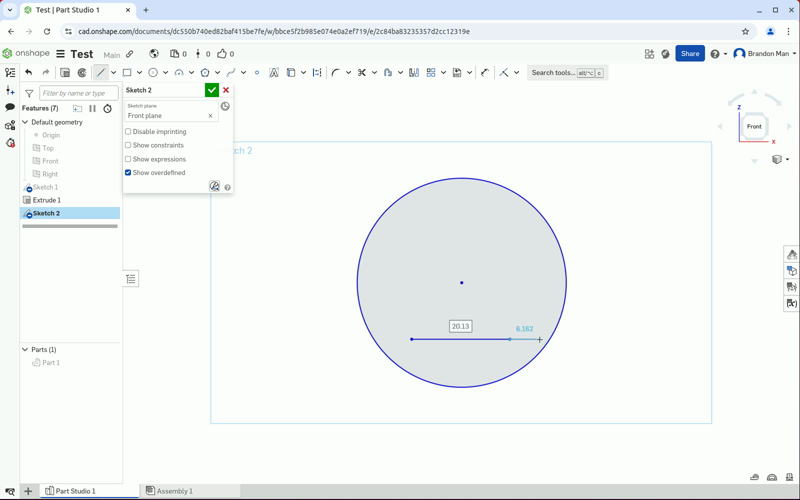
mouse_move(501, 321)
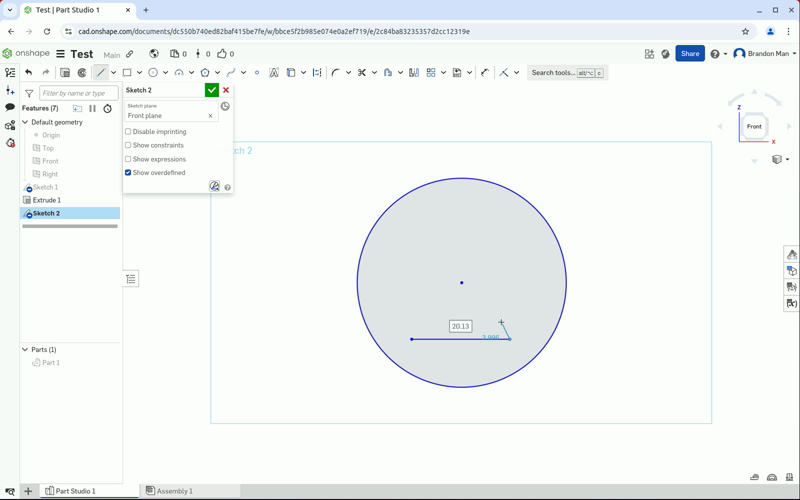
click(501, 321)
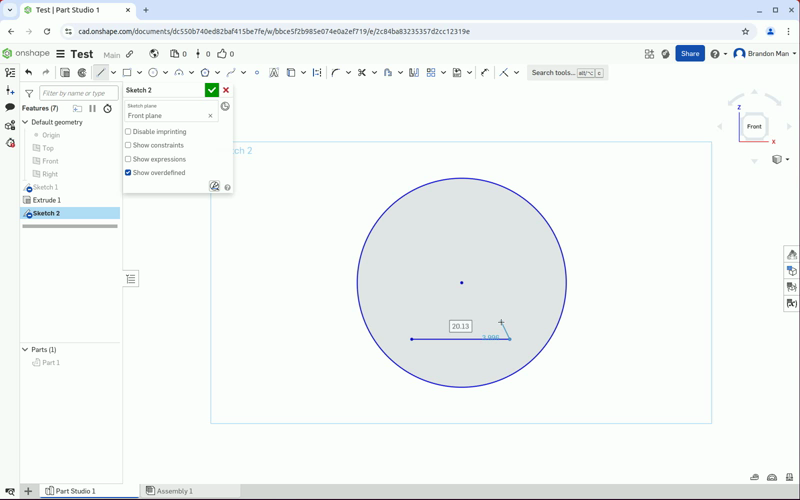
key_up(shift)
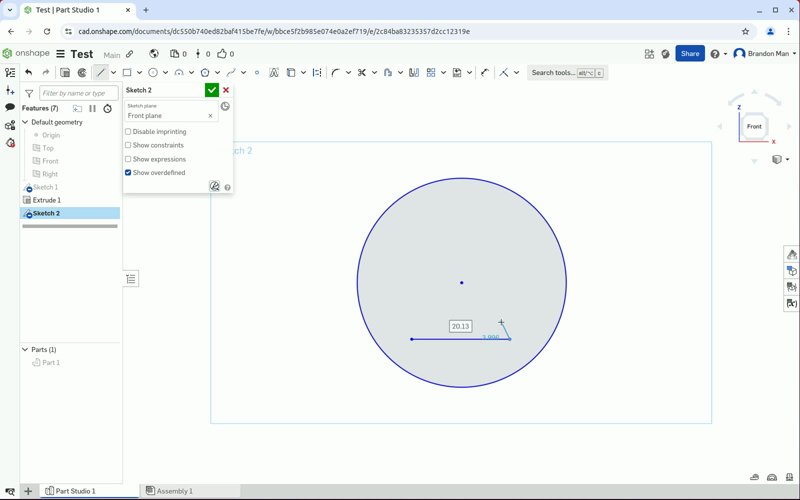
key_down(shift)
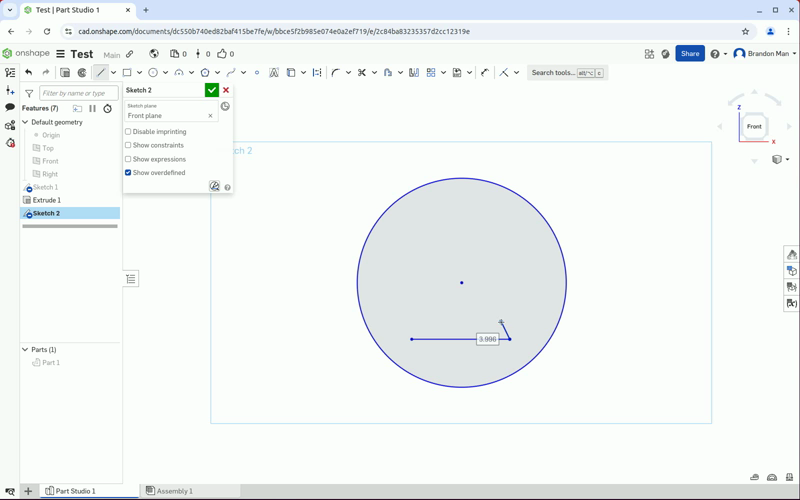
mouse_move(531, 321)
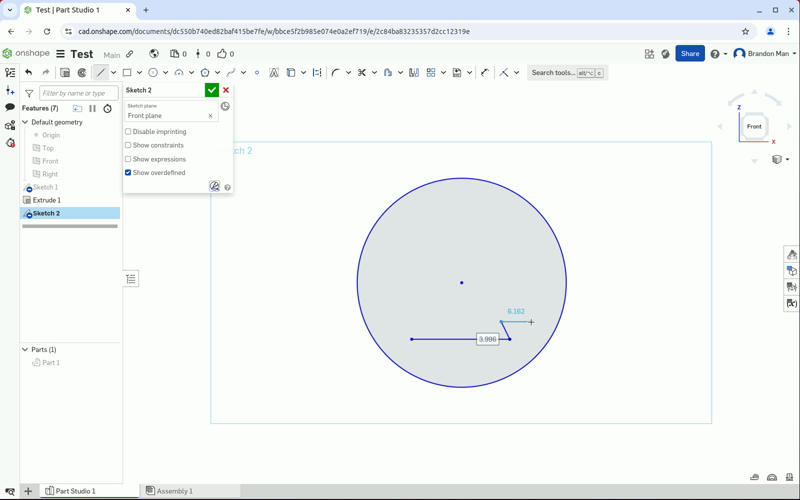
mouse_move(490, 321)
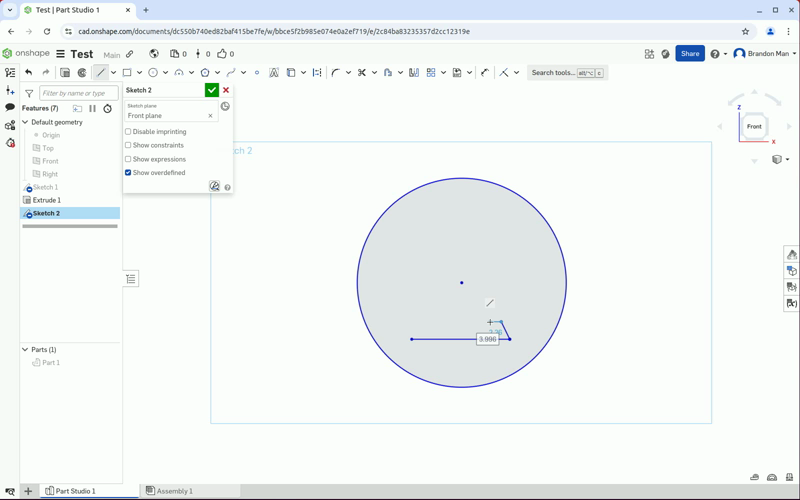
click(490, 321)
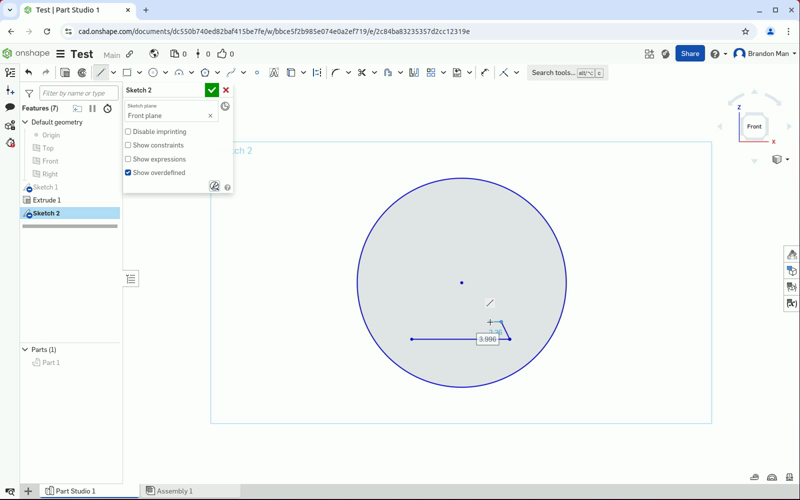
key_up(shift)
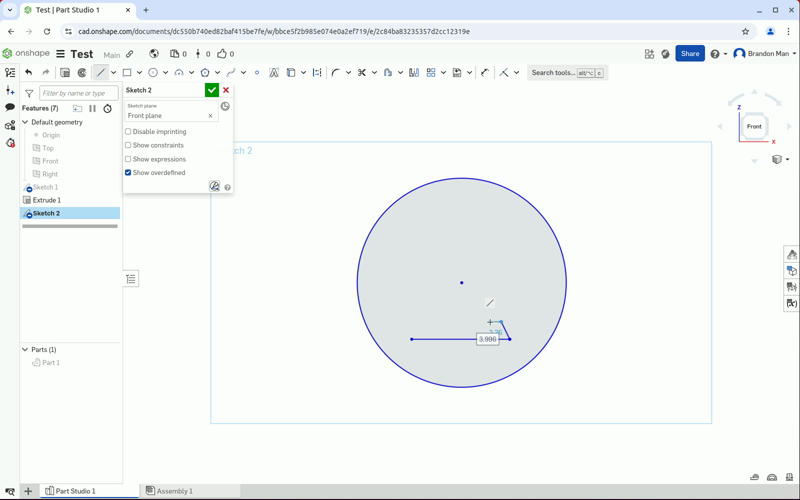
key(esc)
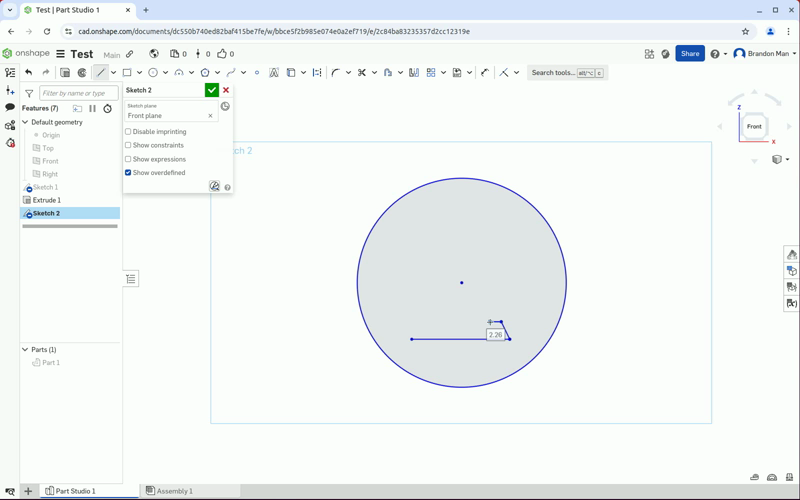
key(a)
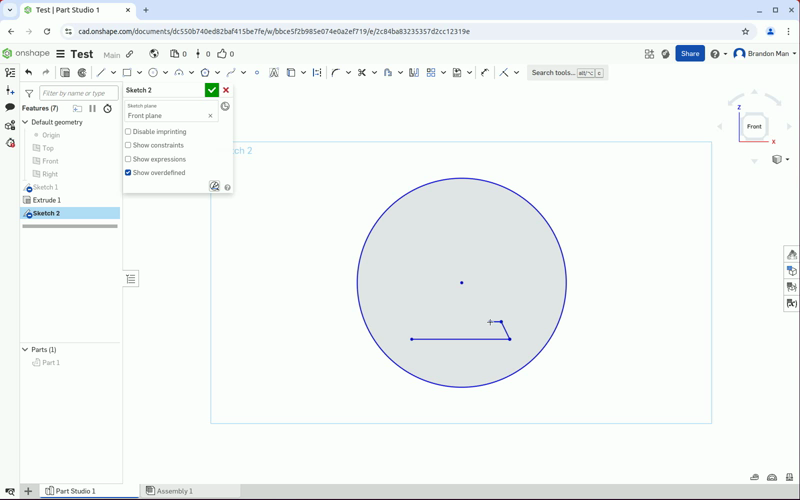
mouse_move(490, 321)
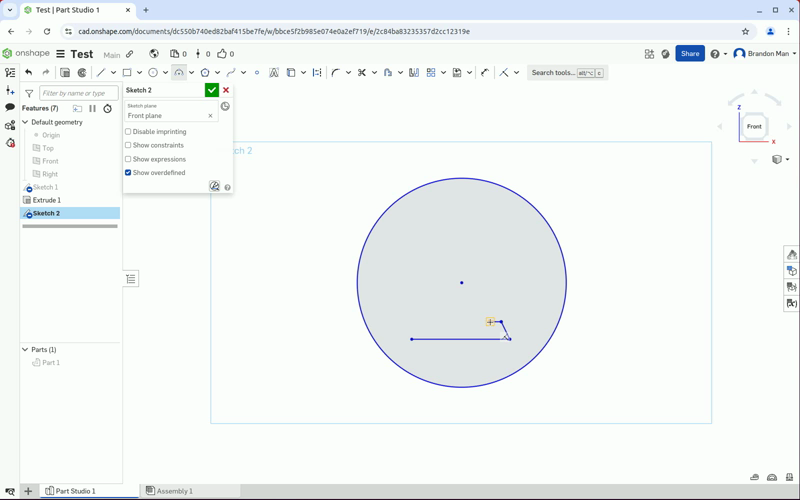
click(490, 321)
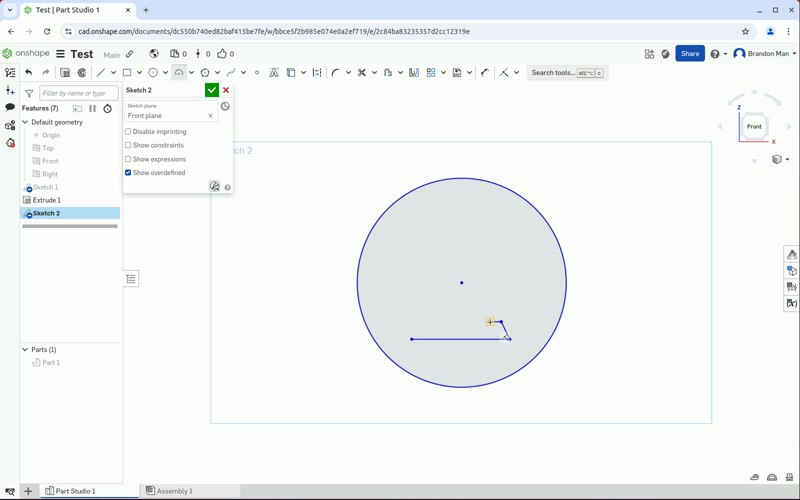
key_down(shift)
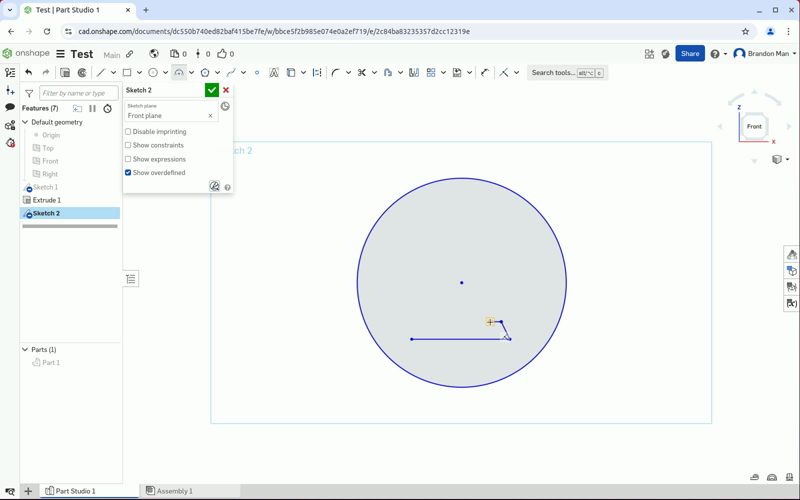
mouse_move(509, 282)
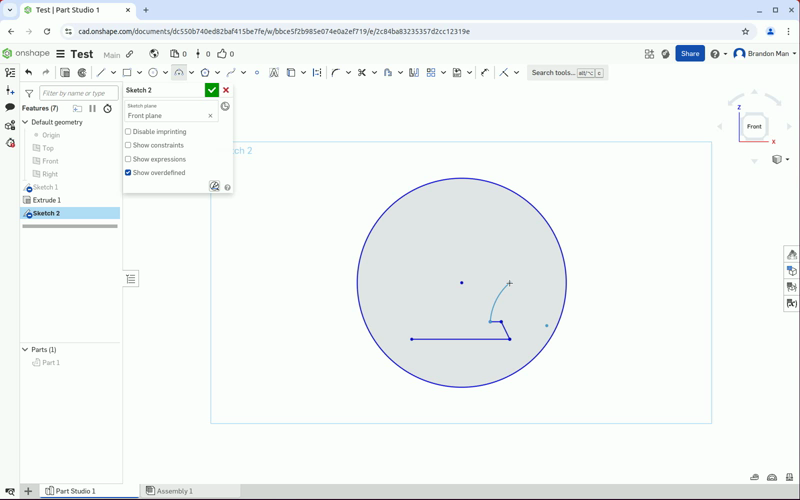
click(509, 282)
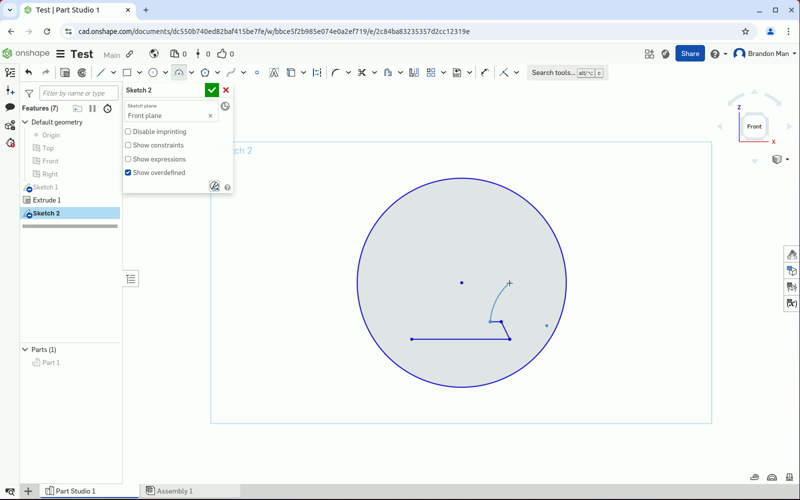
mouse_move(505, 305)
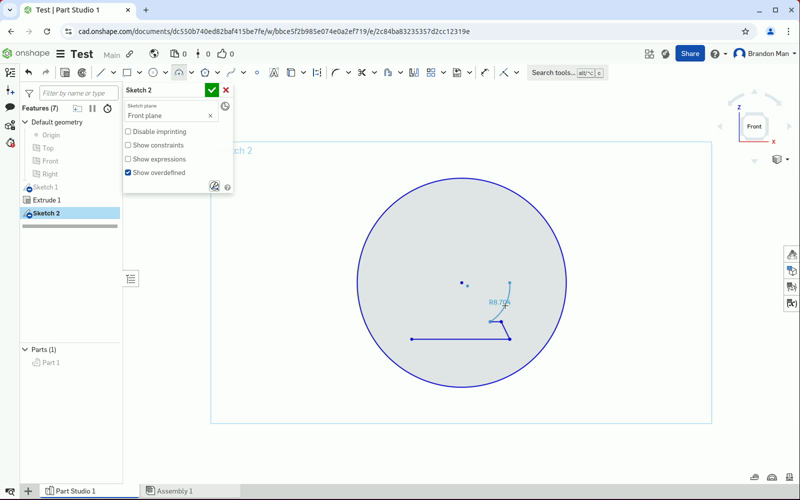
click(505, 305)
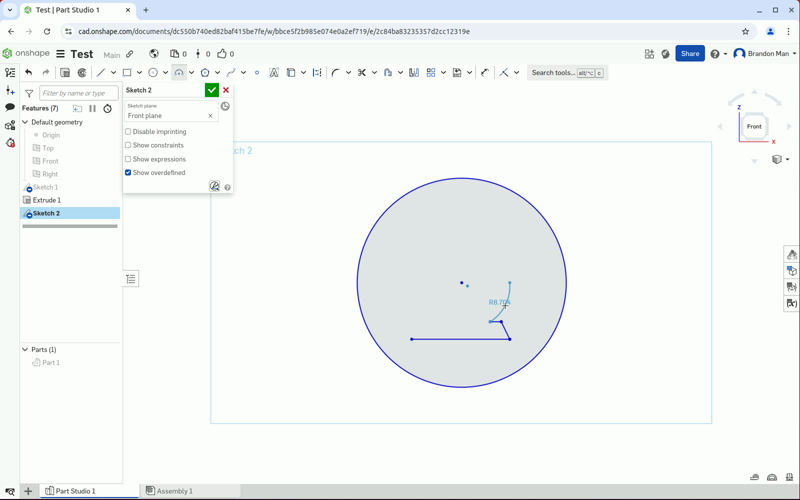
key_up(shift)
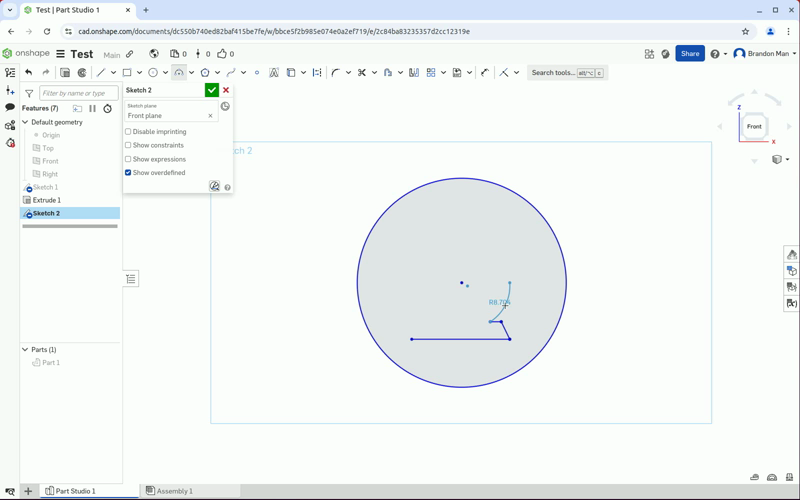
mouse_move(509, 282)
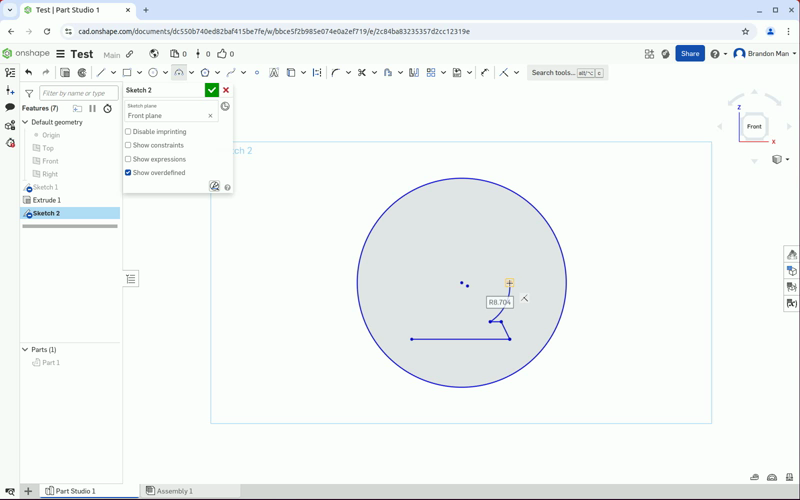
click(509, 282)
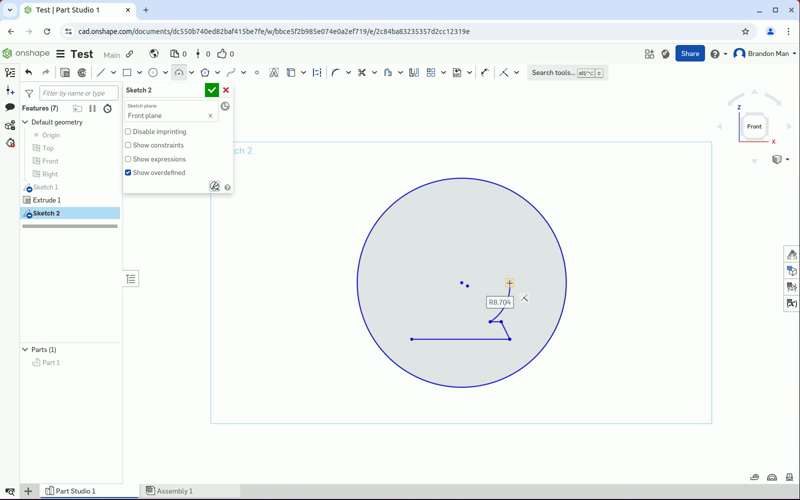
key_down(shift)
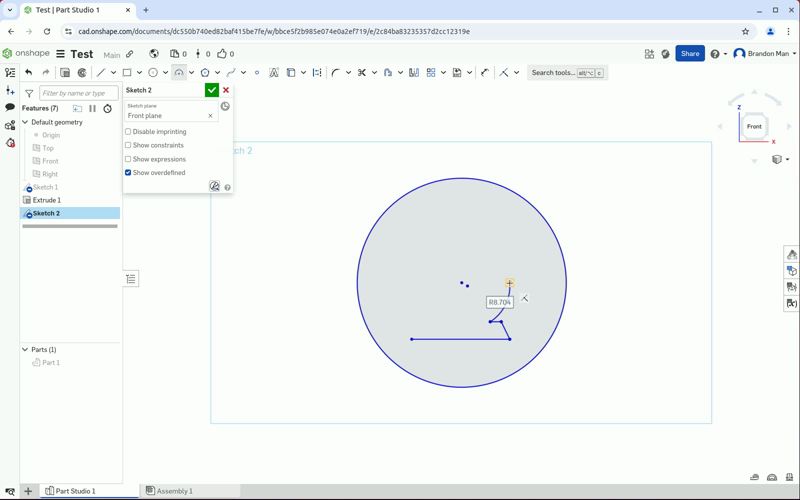
mouse_move(490, 243)
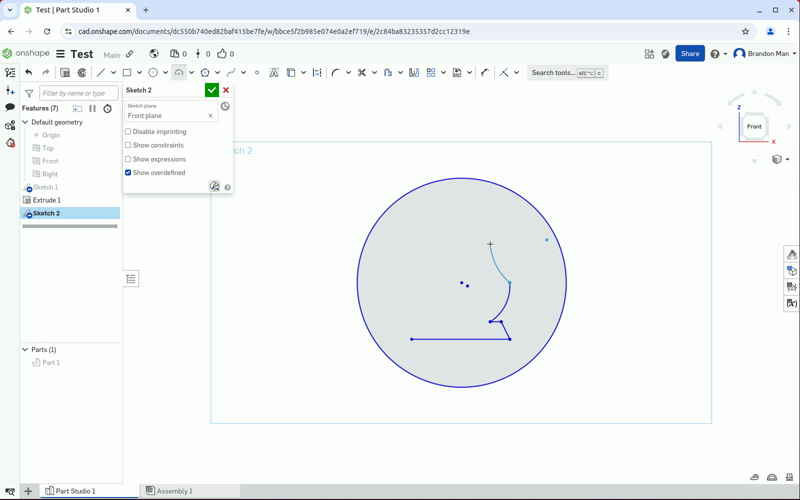
click(490, 243)
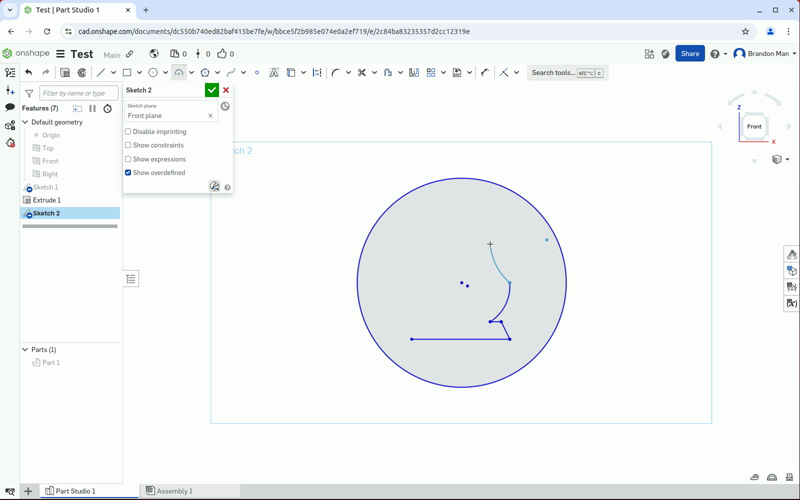
mouse_move(505, 260)
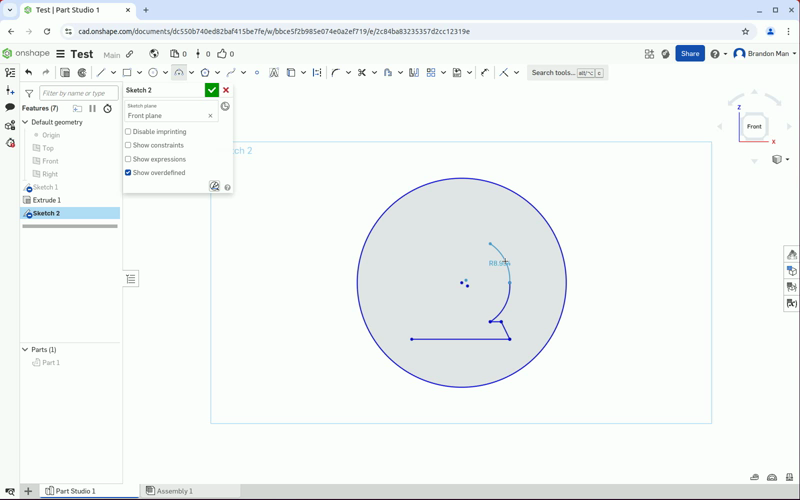
click(505, 260)
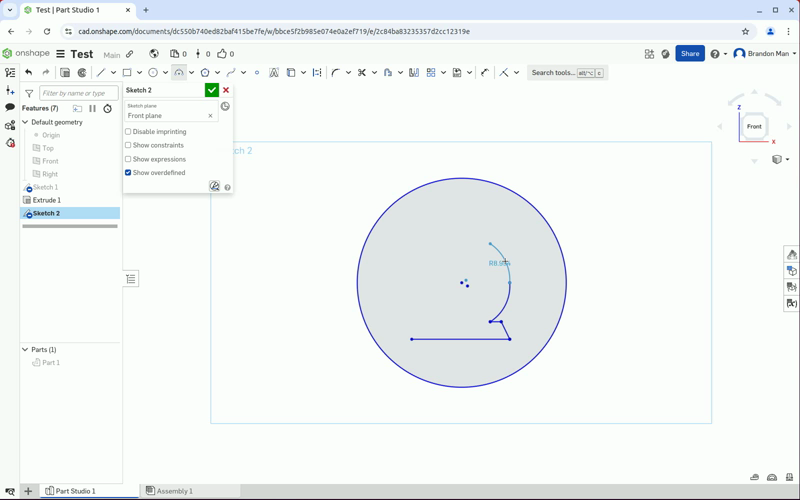
key_up(shift)
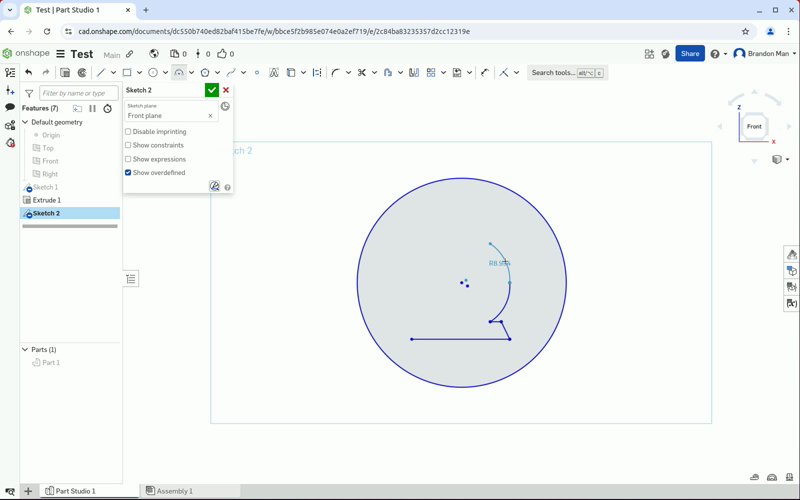
key(esc)
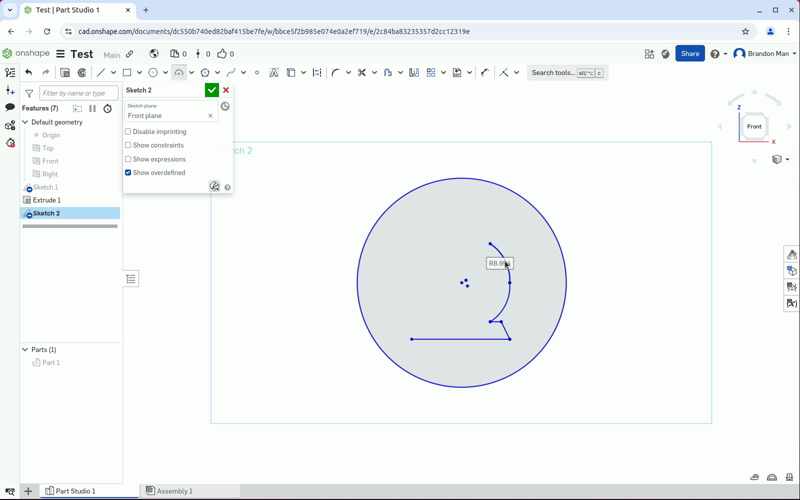
key(l)
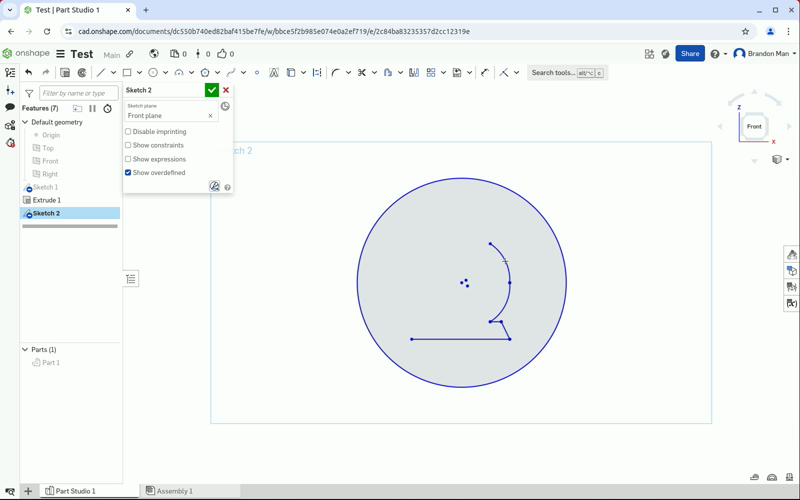
mouse_move(490, 243)
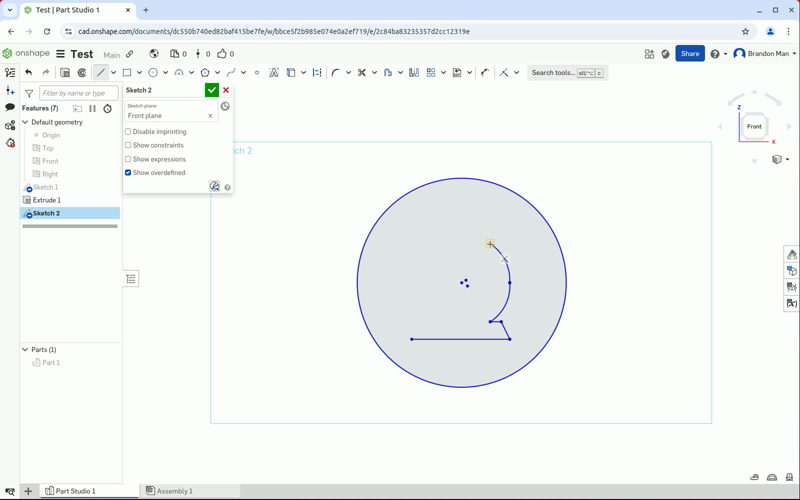
click(490, 243)
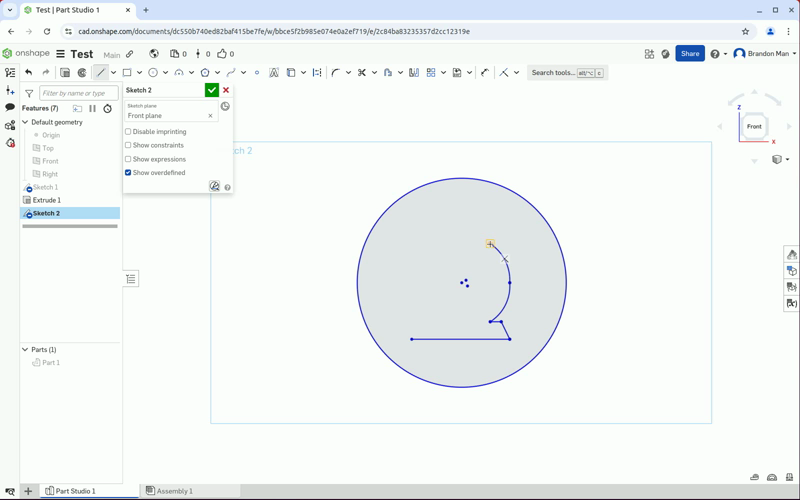
key_down(shift)
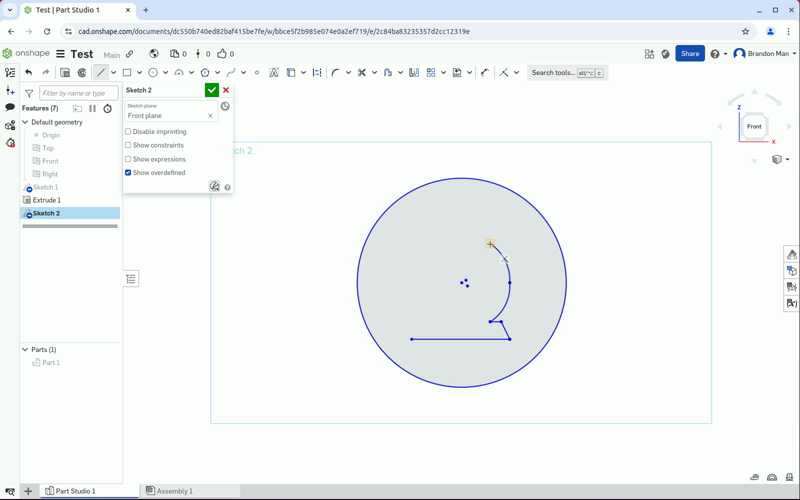
mouse_move(520, 243)
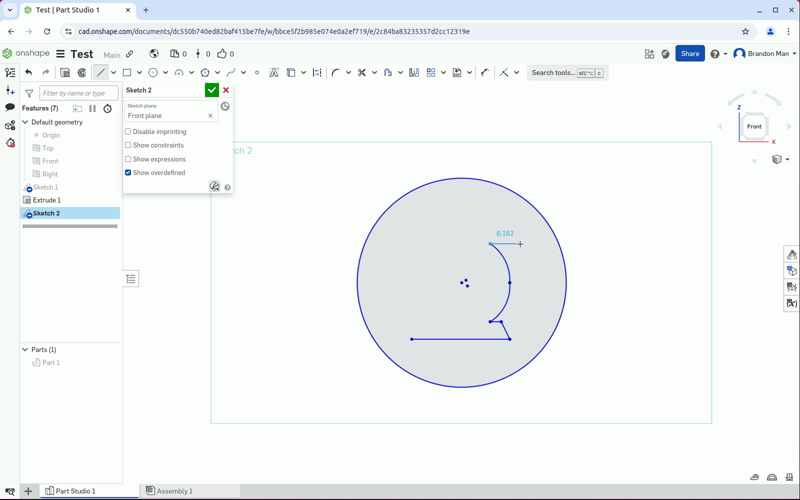
mouse_move(501, 243)
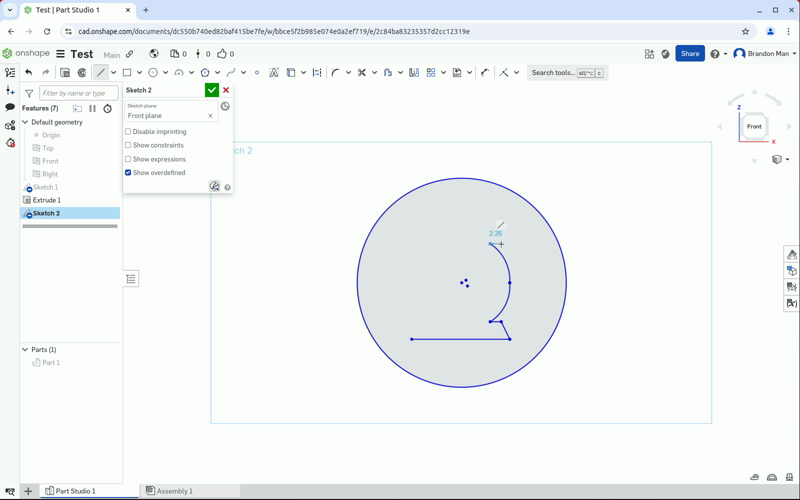
click(501, 243)
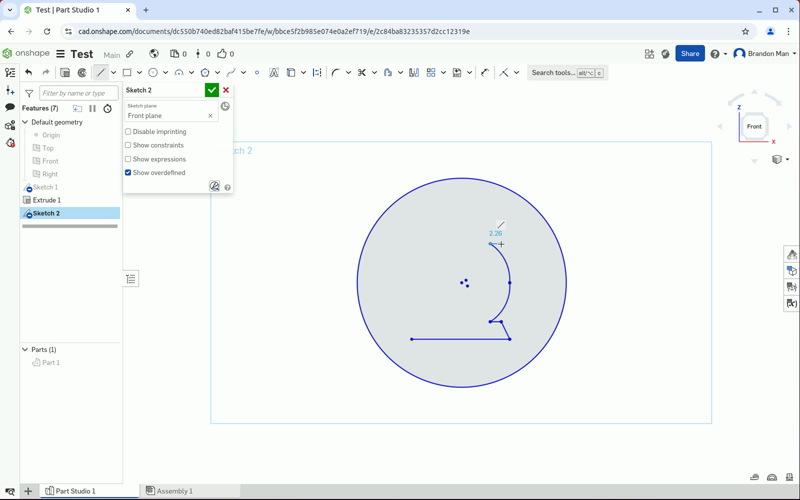
key_up(shift)
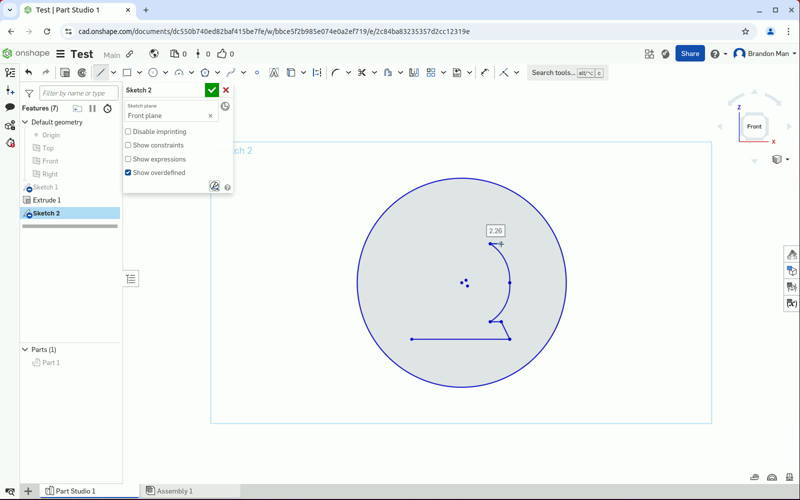
key_down(shift)
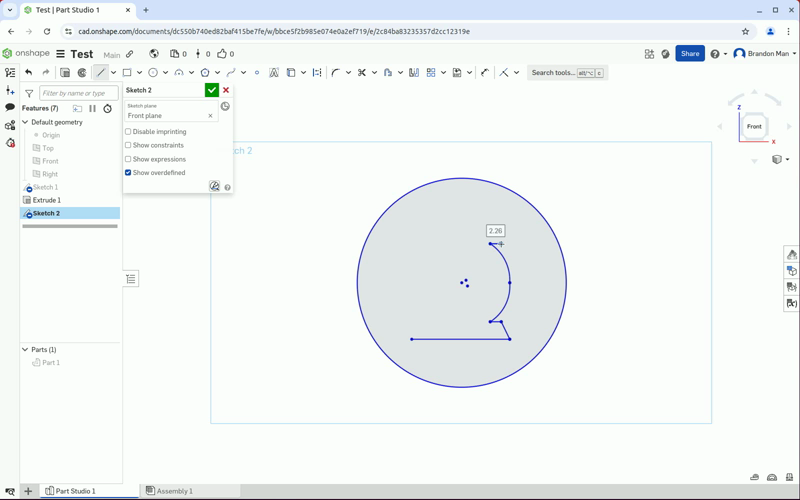
mouse_move(531, 243)
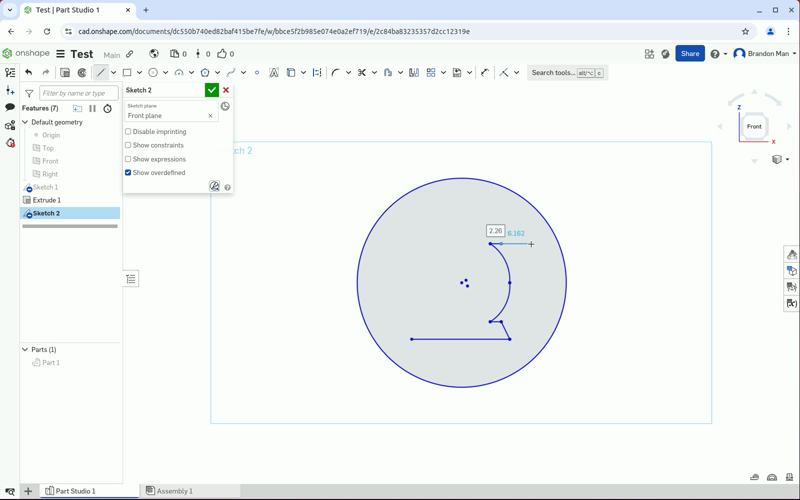
mouse_move(509, 226)
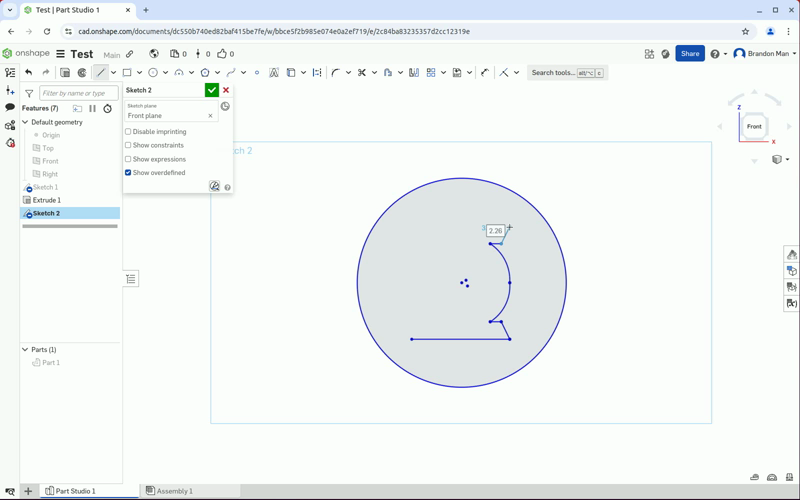
click(509, 226)
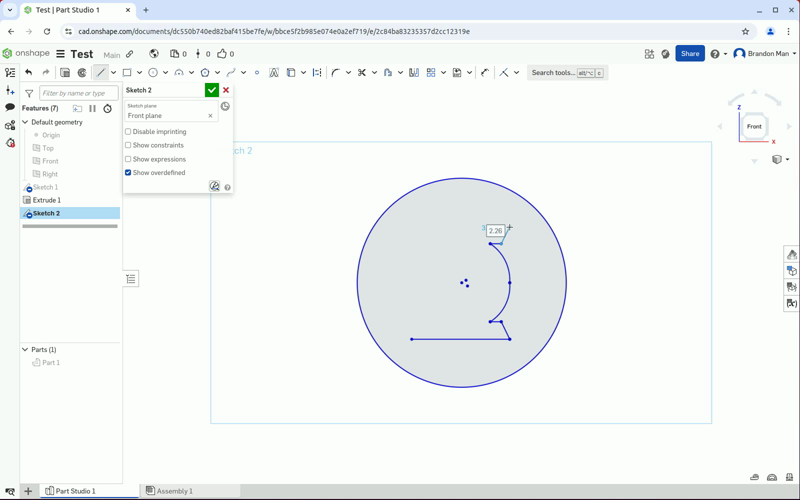
key_up(shift)
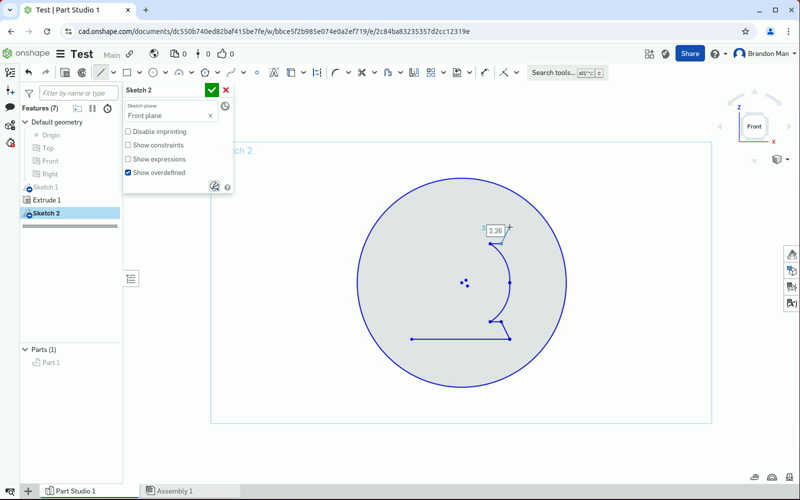
key_down(shift)
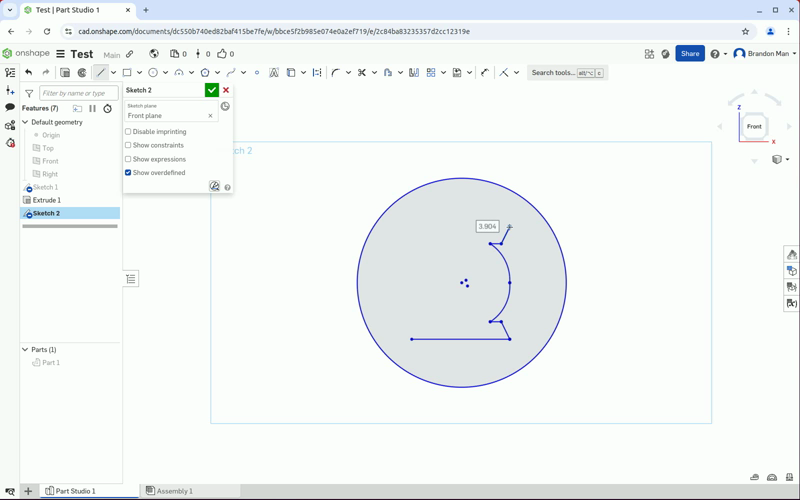
mouse_move(411, 226)
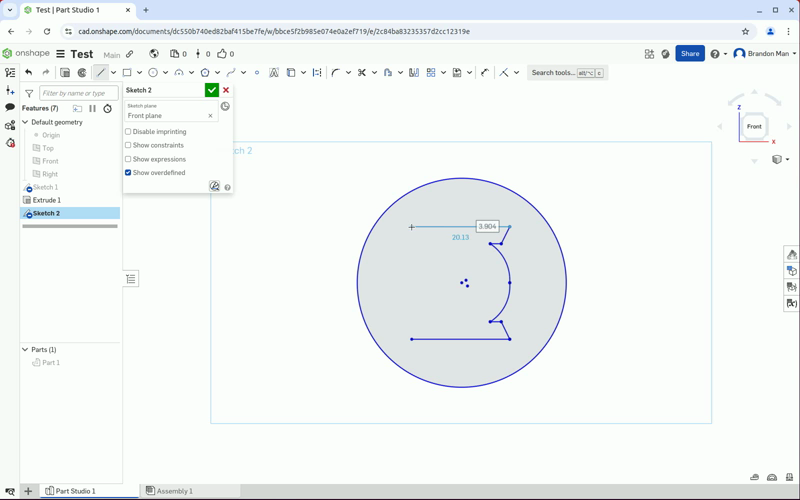
click(411, 226)
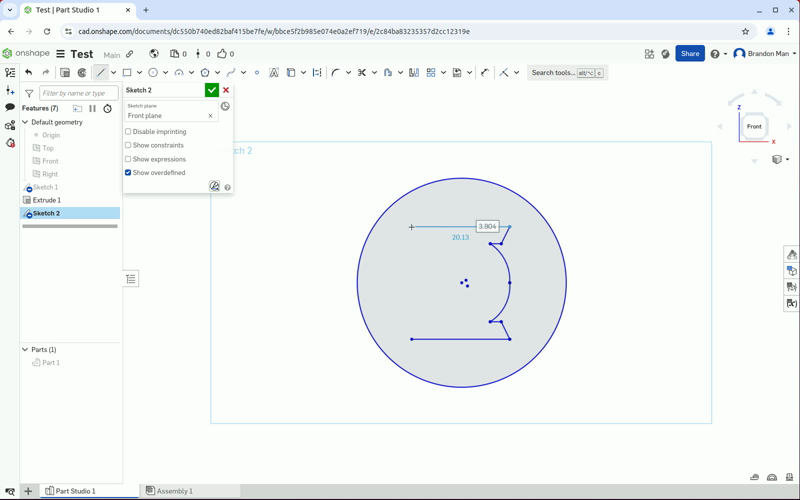
key_up(shift)
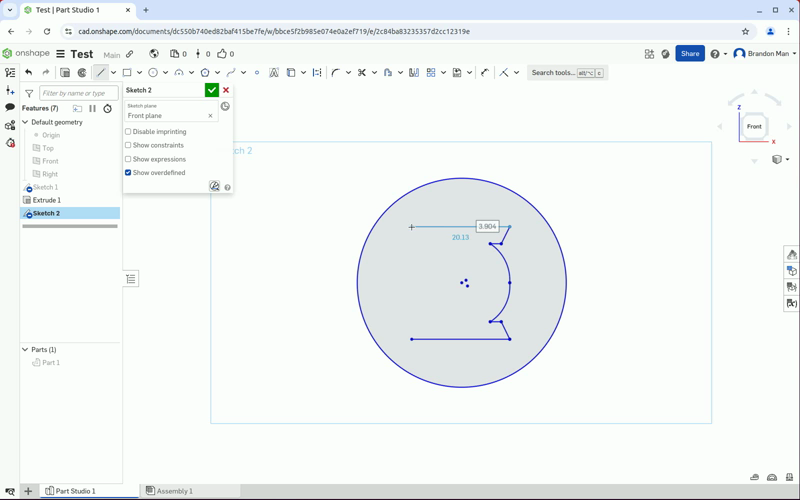
key_down(shift)
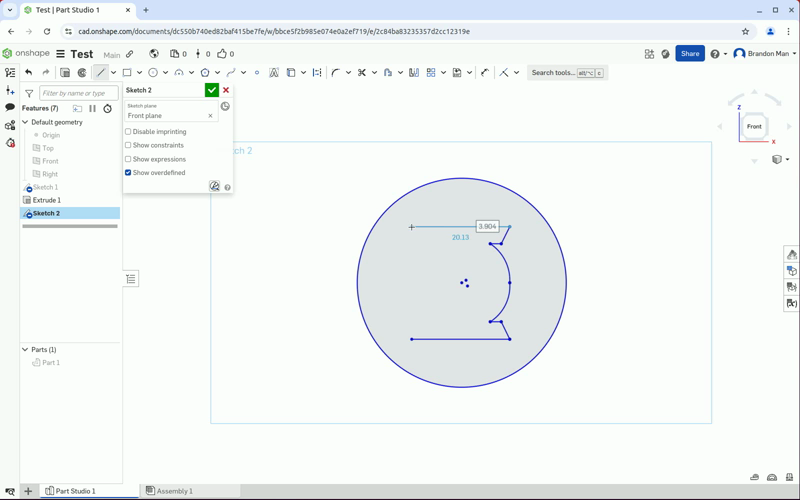
mouse_move(441, 226)
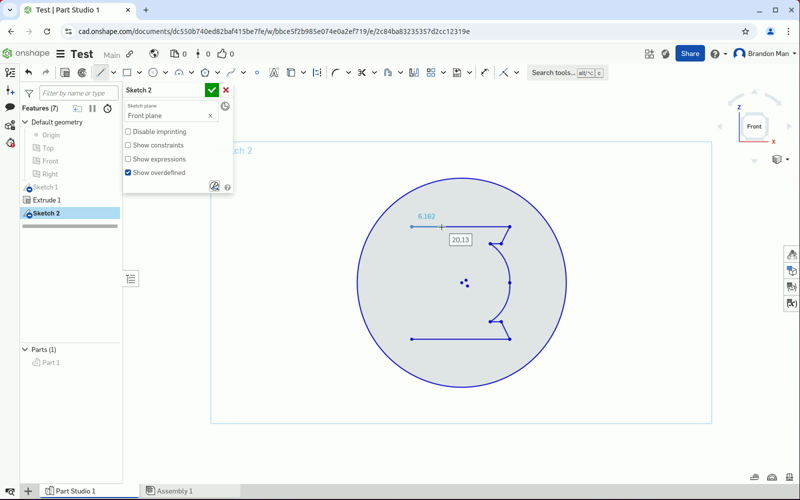
mouse_move(420, 243)
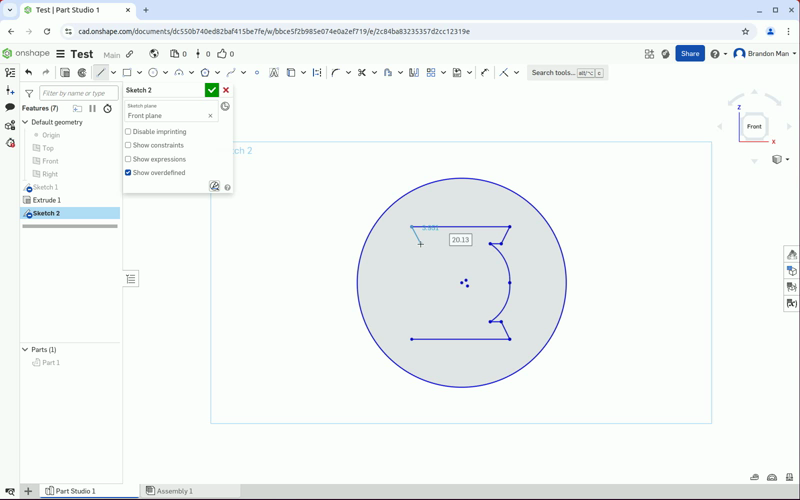
click(420, 243)
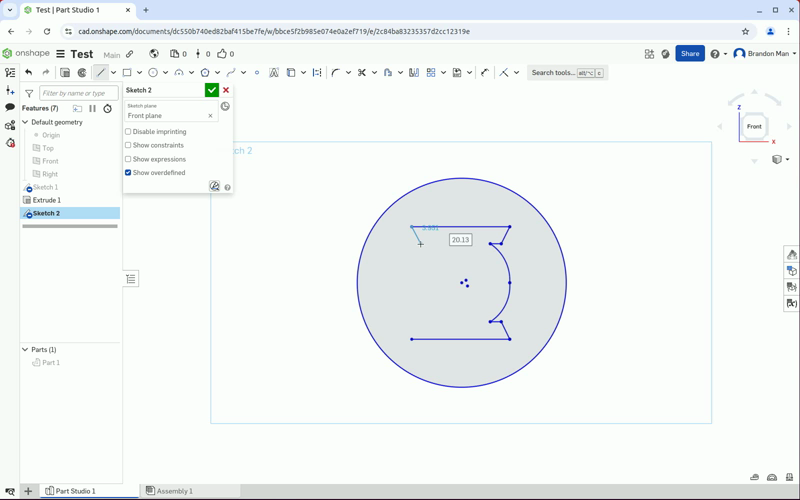
key_up(shift)
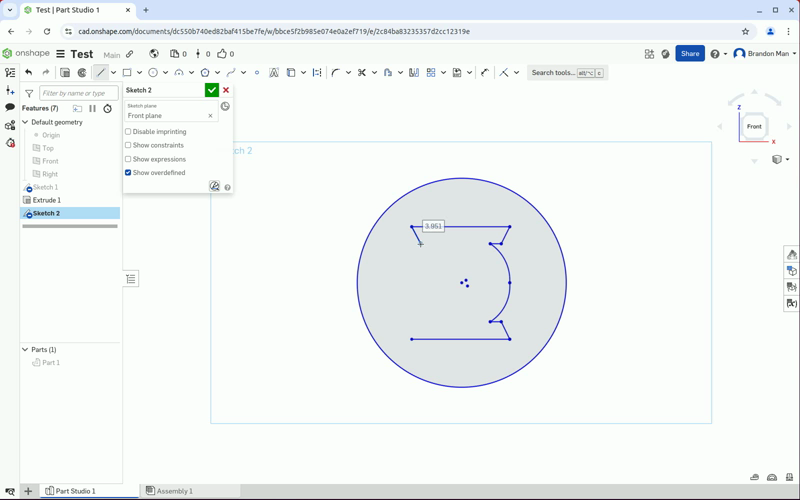
key_down(shift)
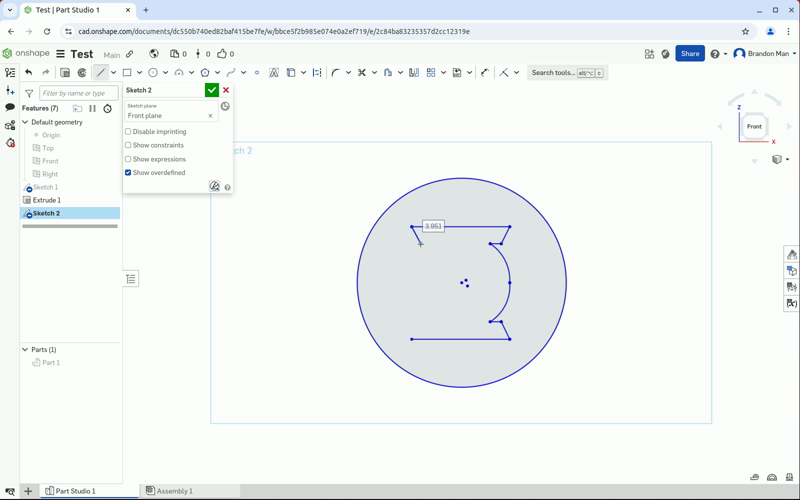
mouse_move(450, 243)
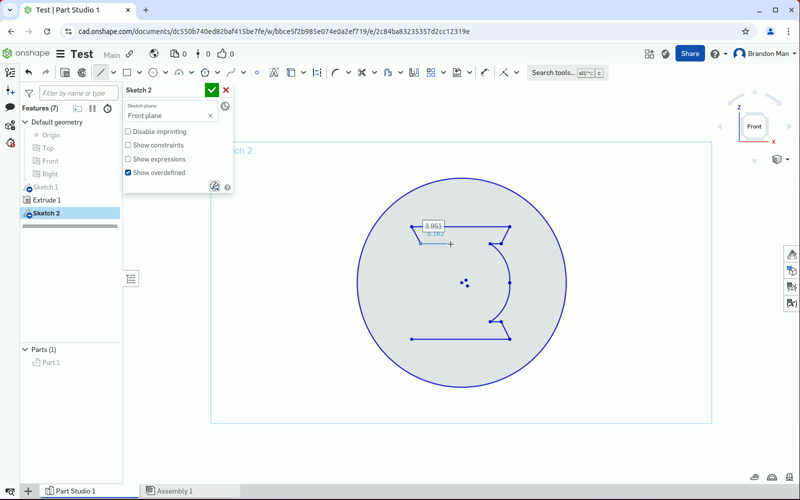
mouse_move(431, 243)
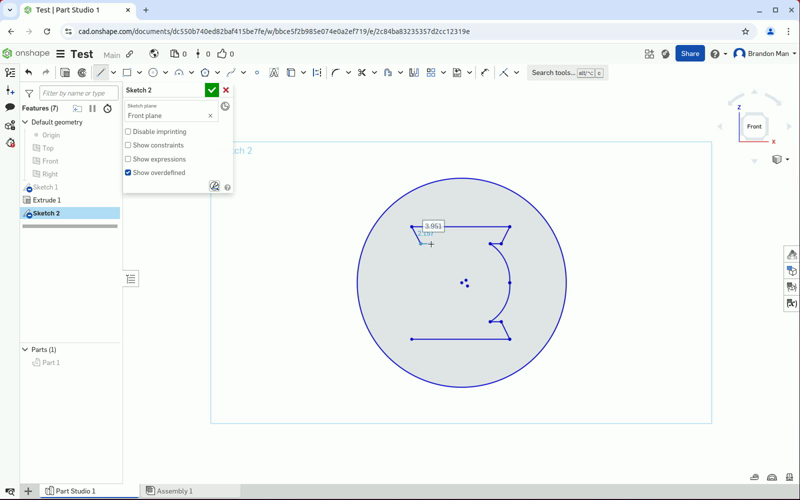
click(431, 243)
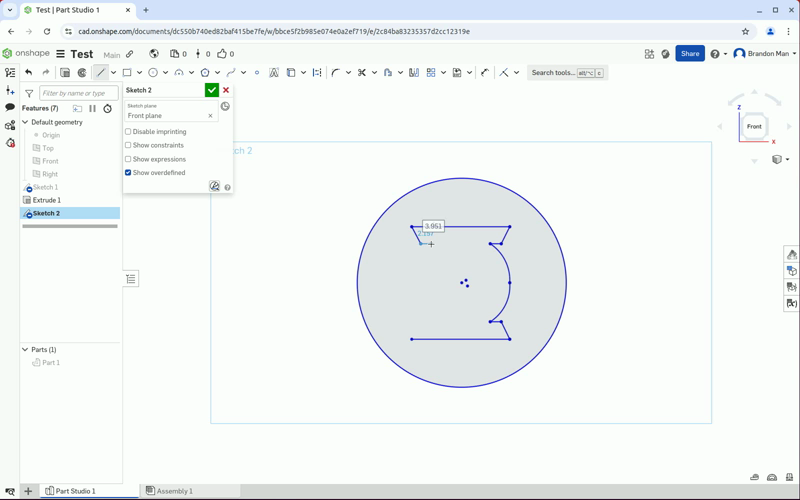
key_up(shift)
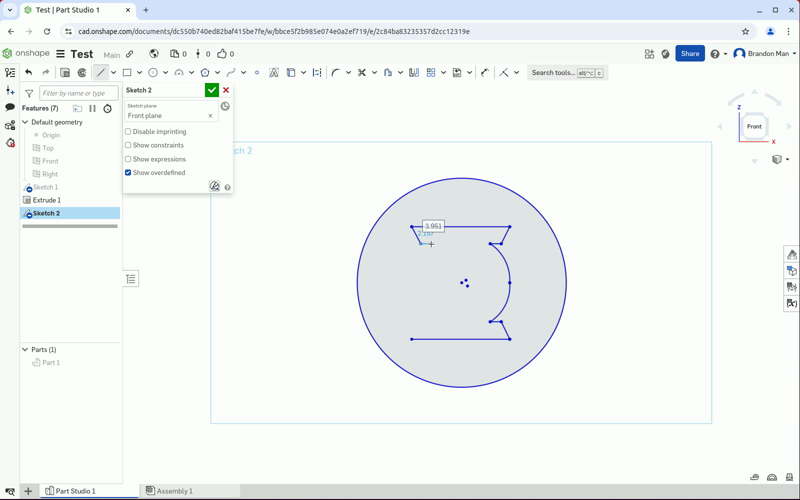
key(esc)
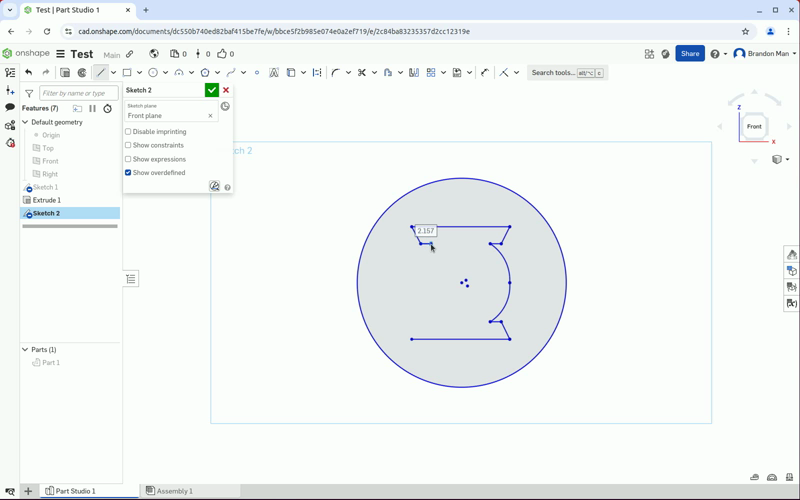
key(a)
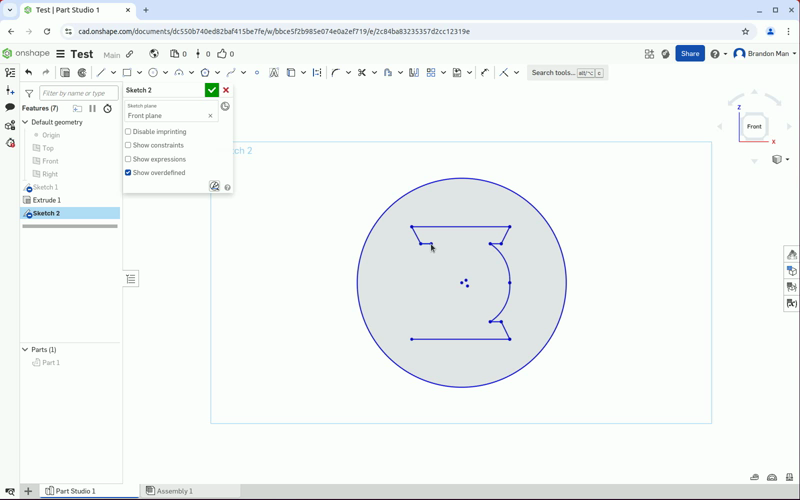
mouse_move(431, 243)
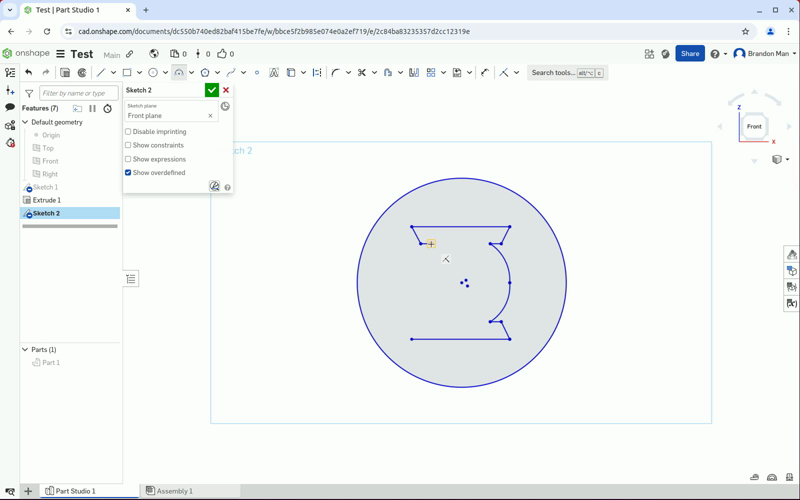
click(431, 243)
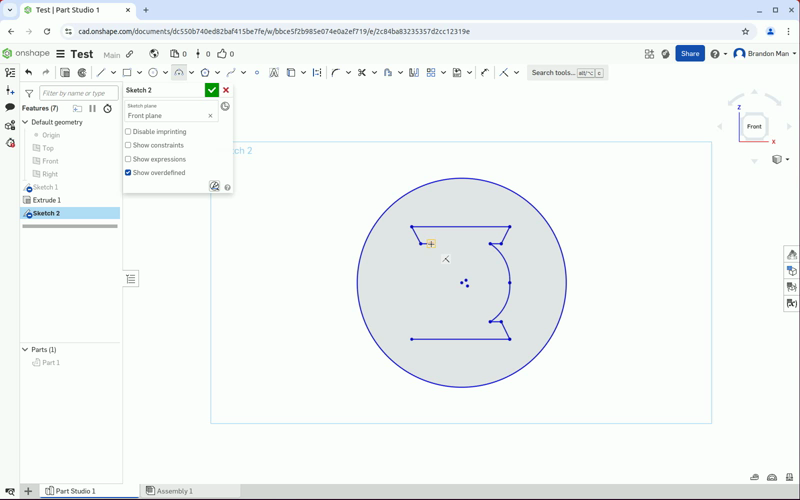
key_down(shift)
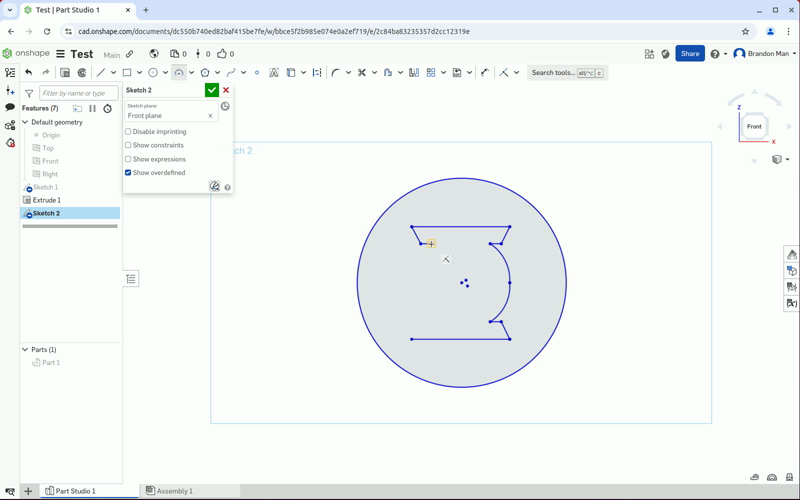
mouse_move(411, 282)
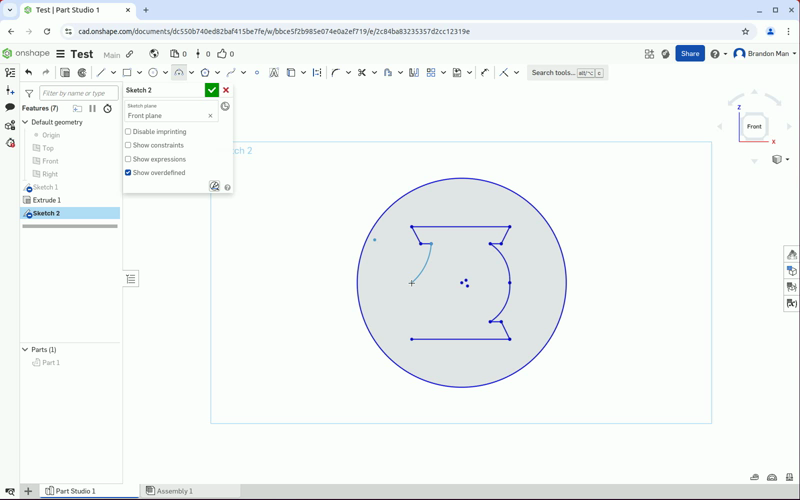
click(411, 282)
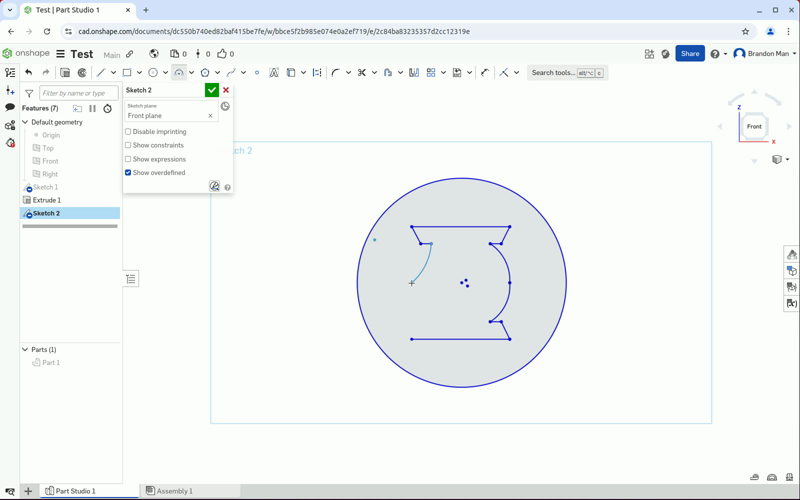
mouse_move(416, 260)
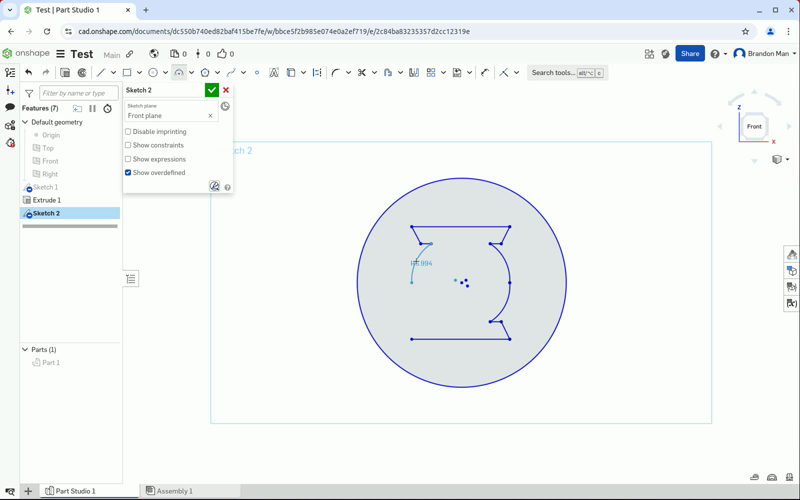
click(416, 260)
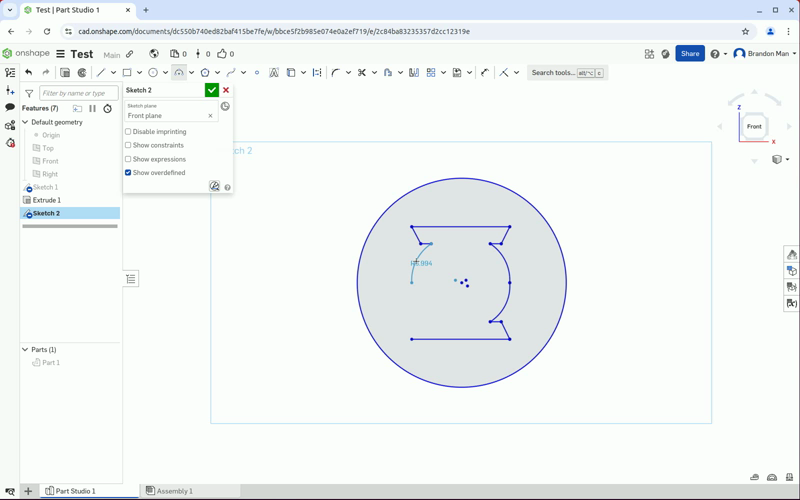
key_up(shift)
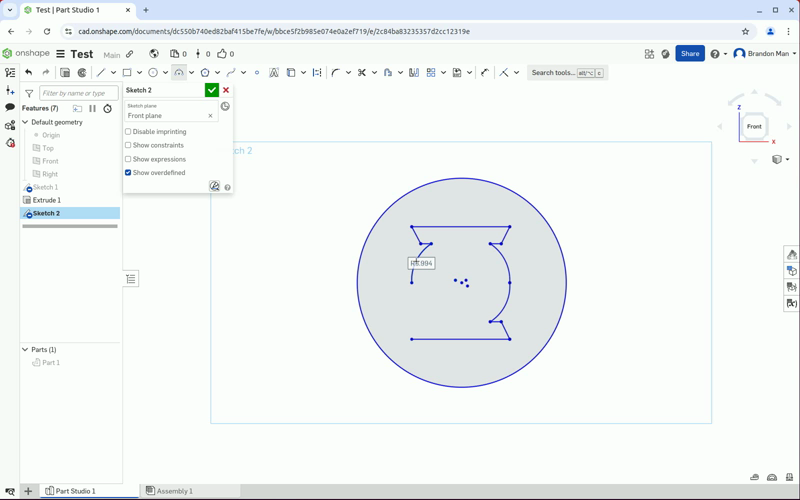
mouse_move(411, 282)
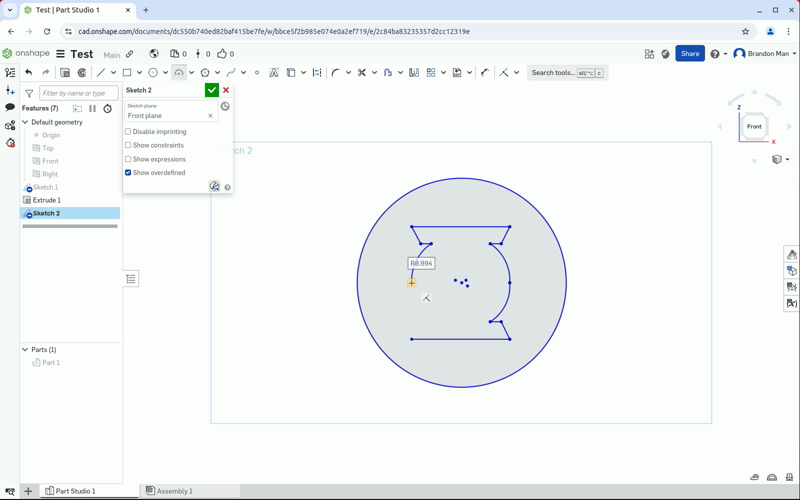
click(411, 282)
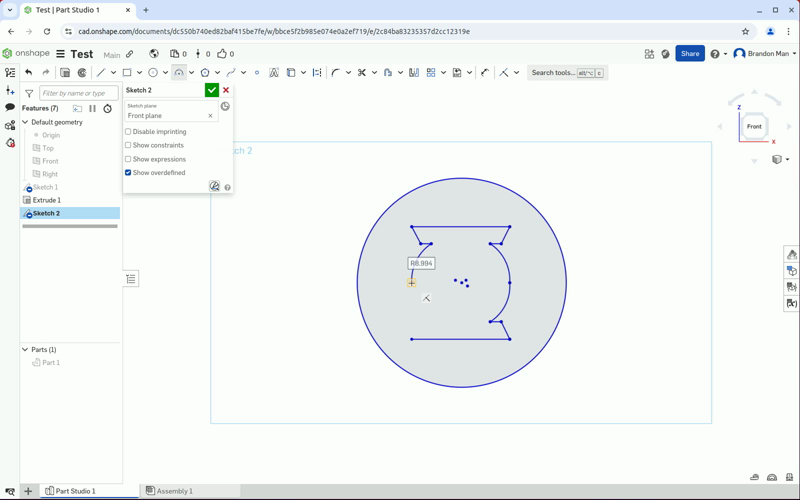
key_down(shift)
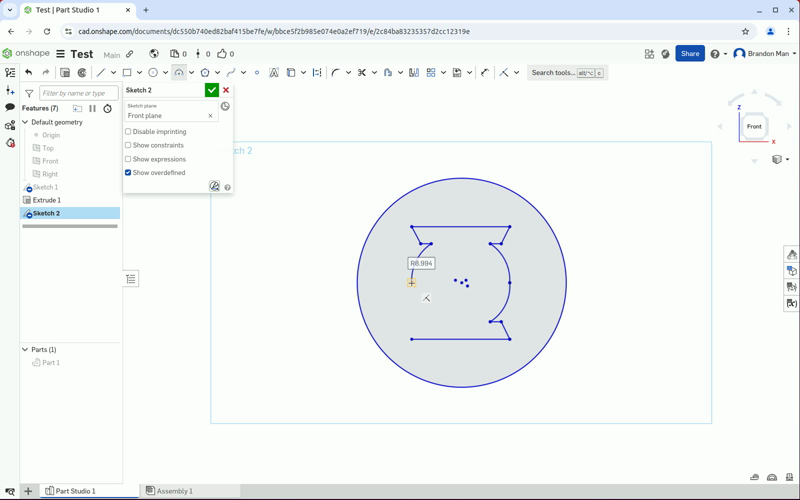
mouse_move(431, 321)
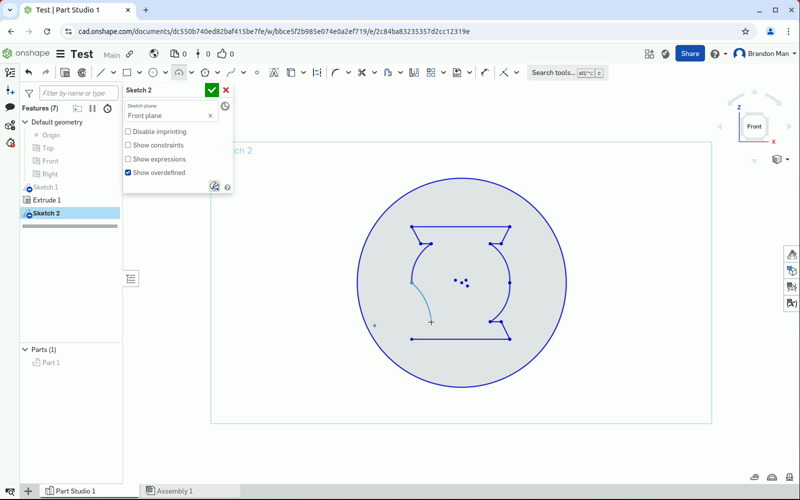
click(431, 321)
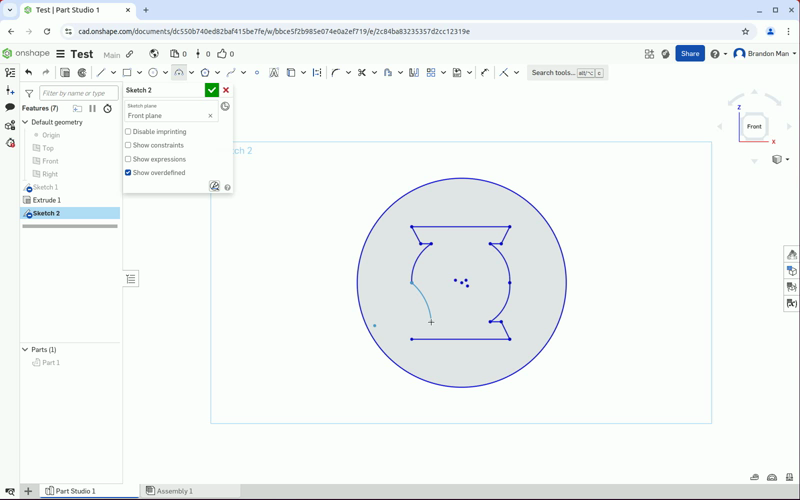
mouse_move(416, 305)
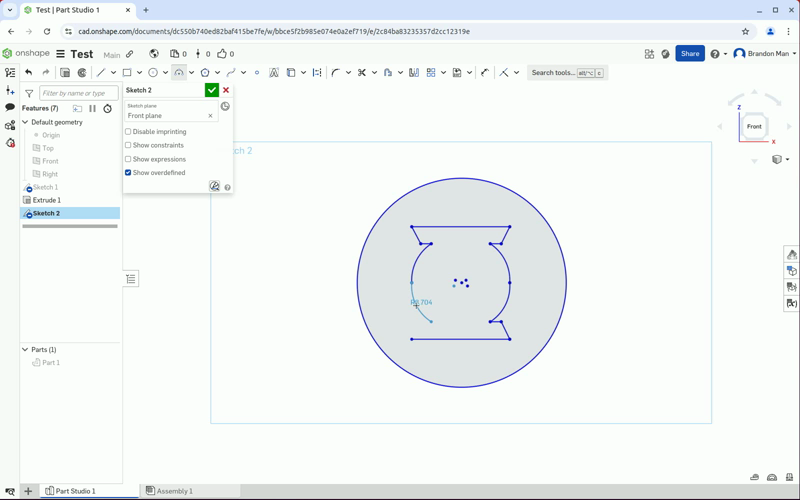
click(416, 305)
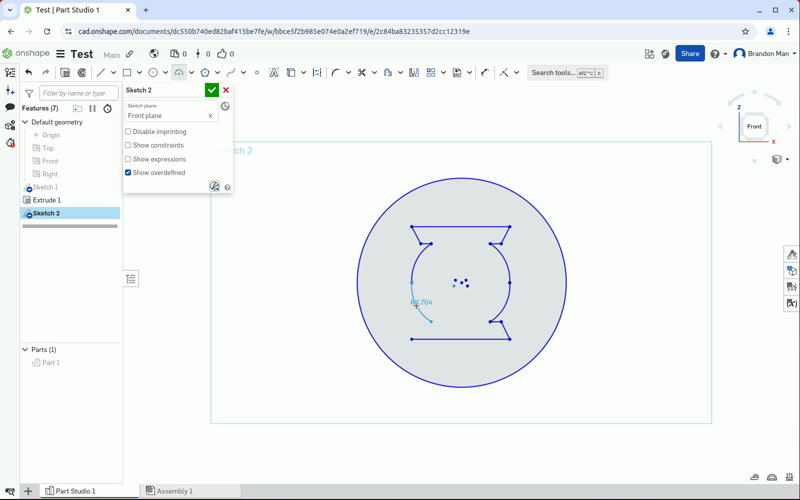
key_up(shift)
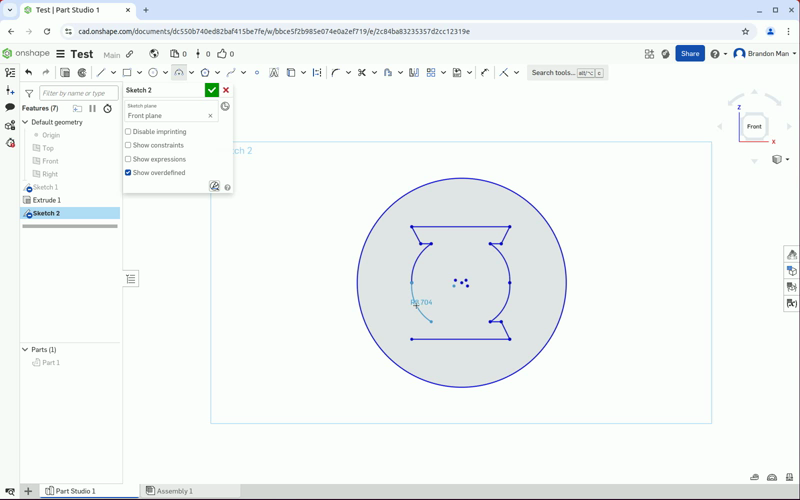
key(esc)
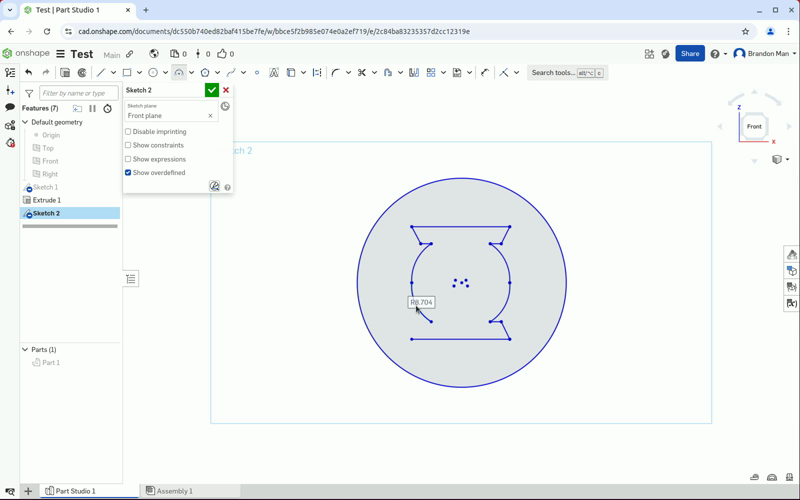
key(l)
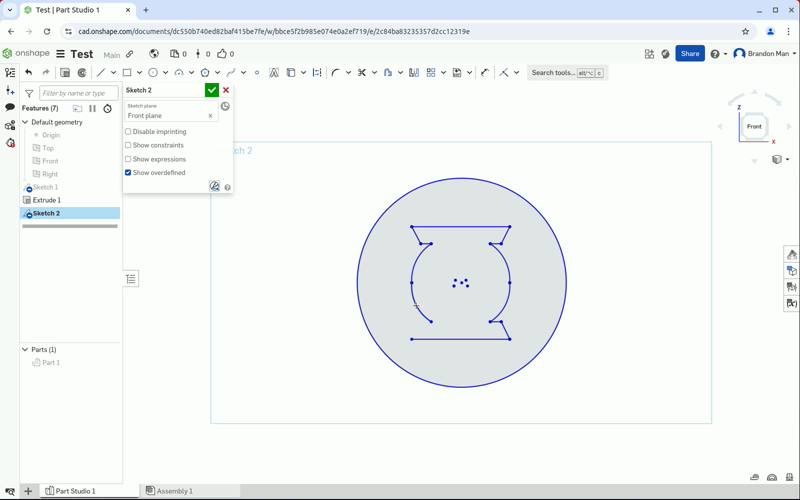
mouse_move(431, 321)
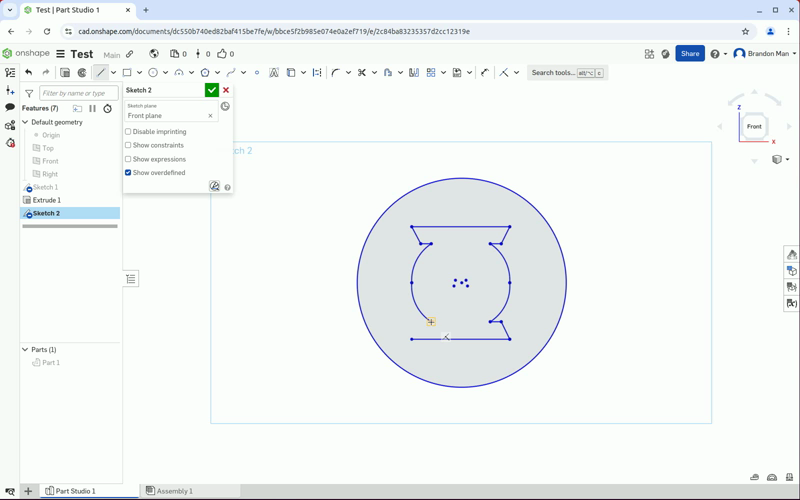
click(431, 321)
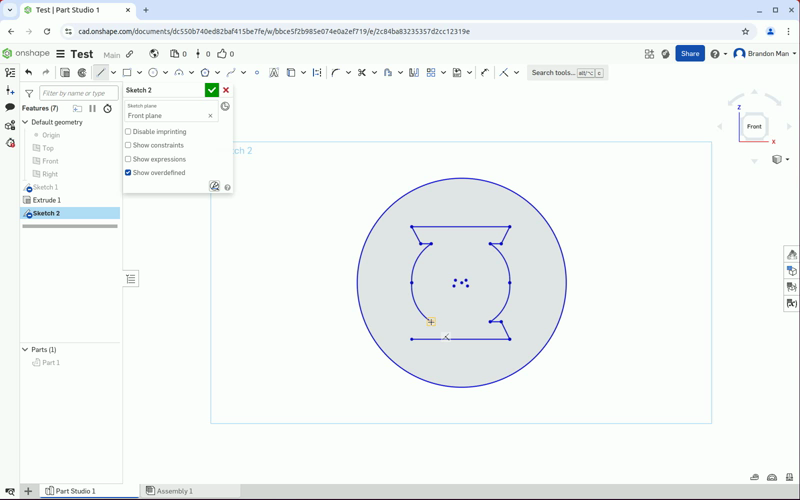
key_down(shift)
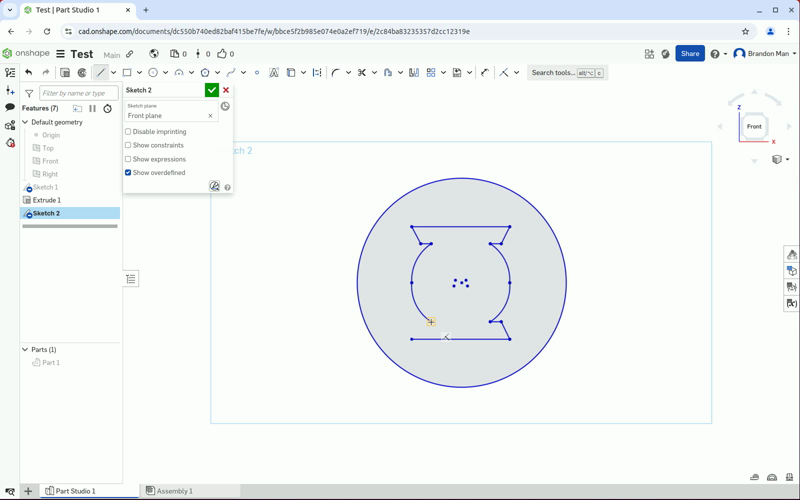
mouse_move(461, 321)
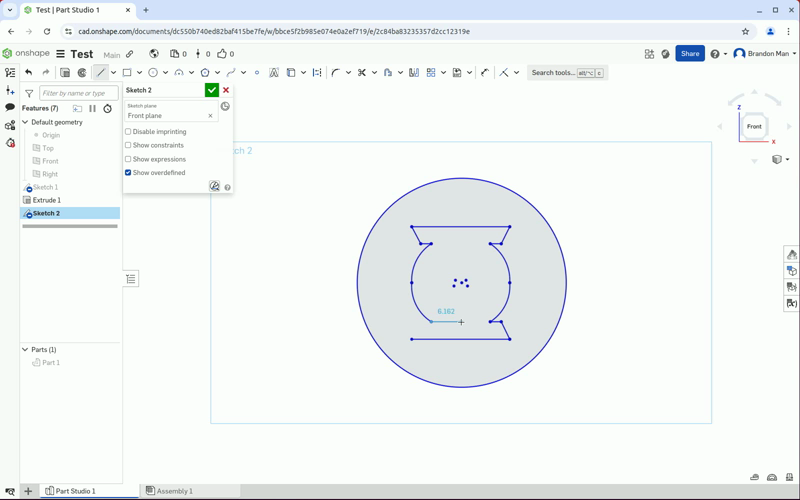
mouse_move(420, 321)
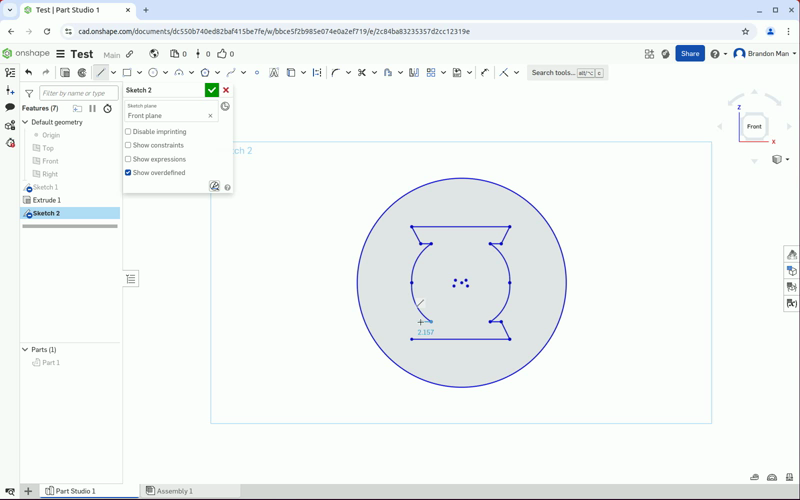
click(420, 321)
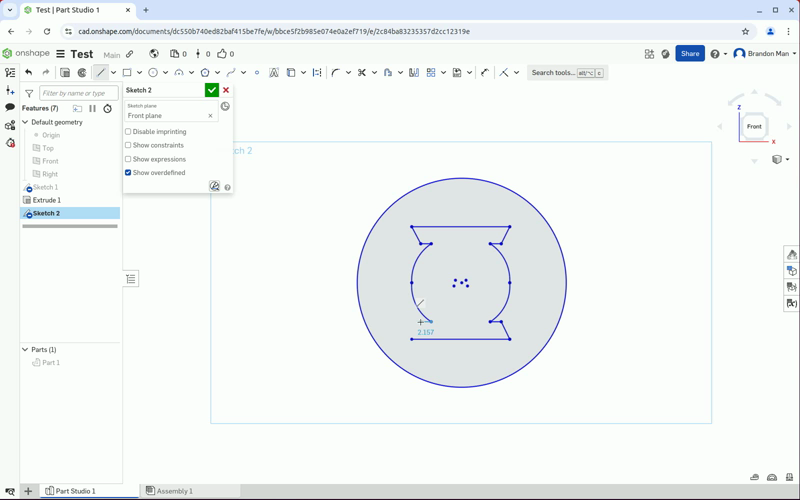
key_up(shift)
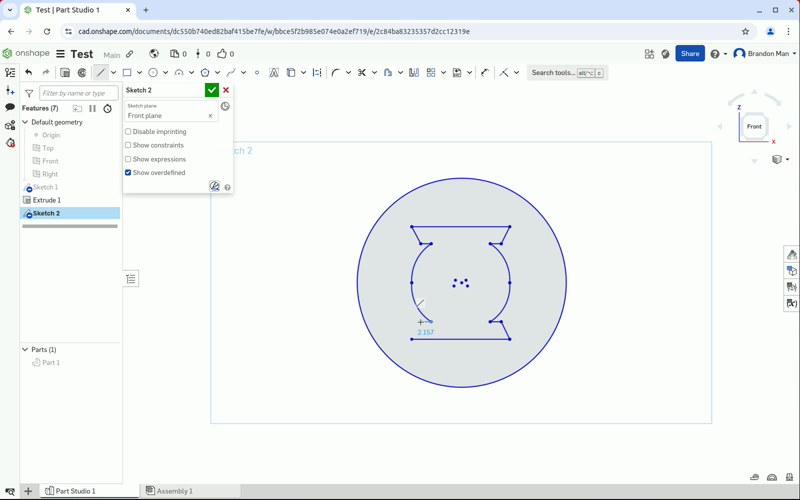
mouse_move(450, 321)
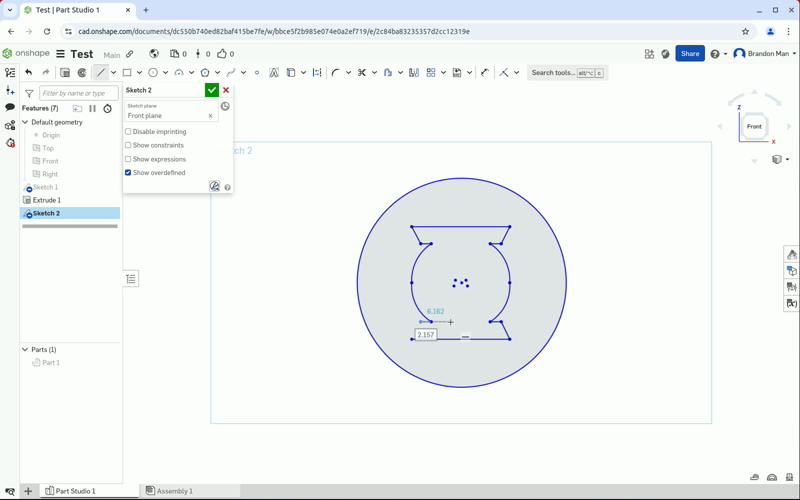
key_down(shift)
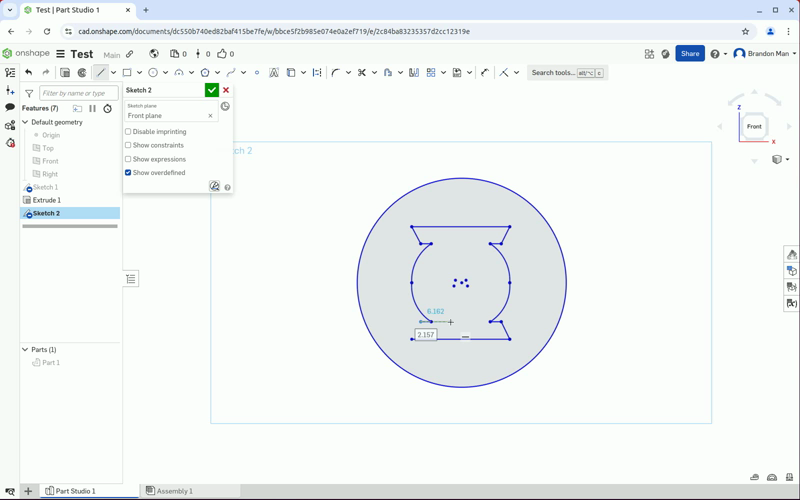
mouse_move(411, 339)
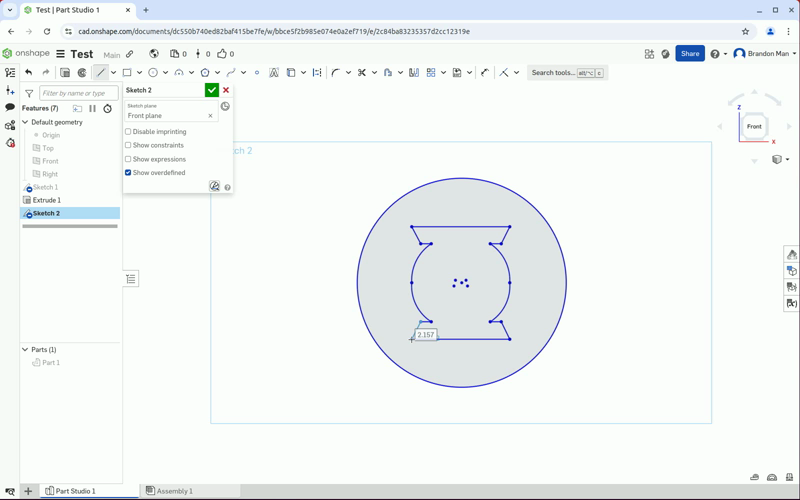
key_up(shift)
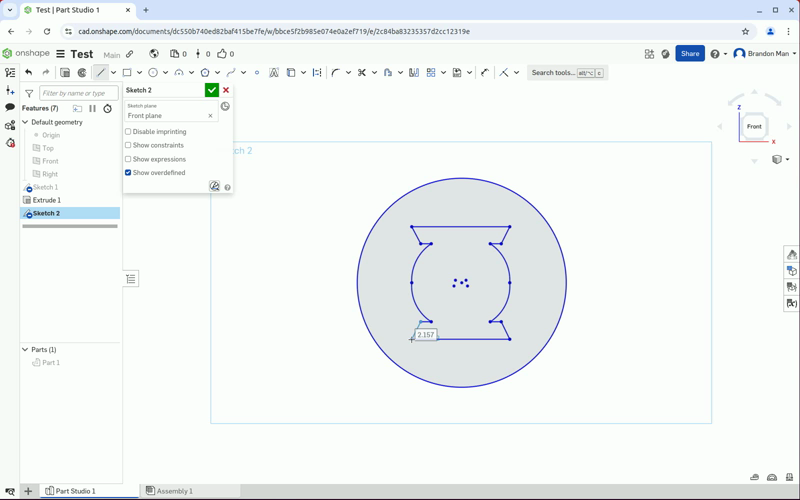
click(411, 339)
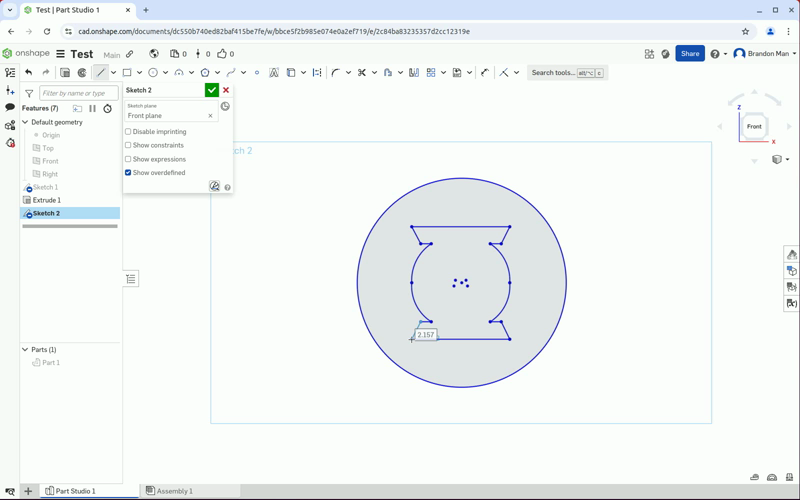
key(esc)
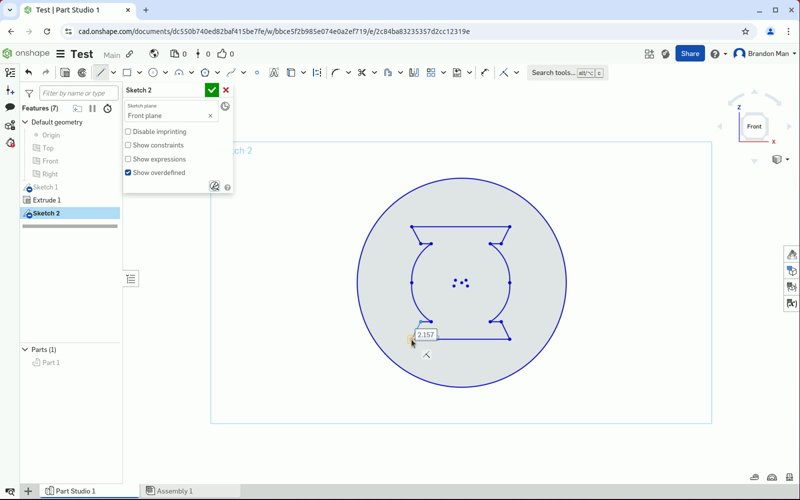
mouse_move(392, 336)
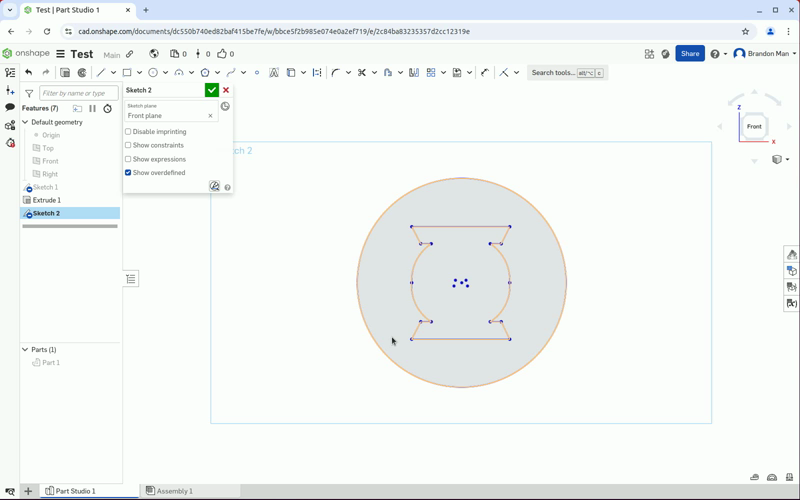
click(392, 336)
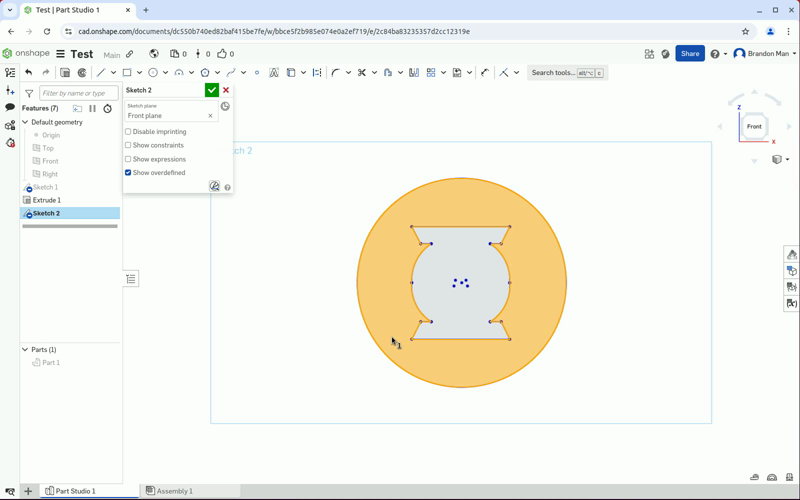
mouse_move(73, 352)
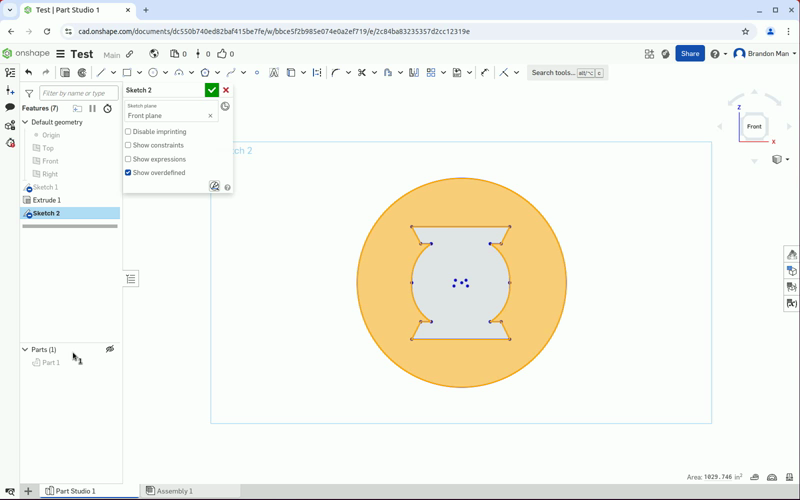
key(shift+y)
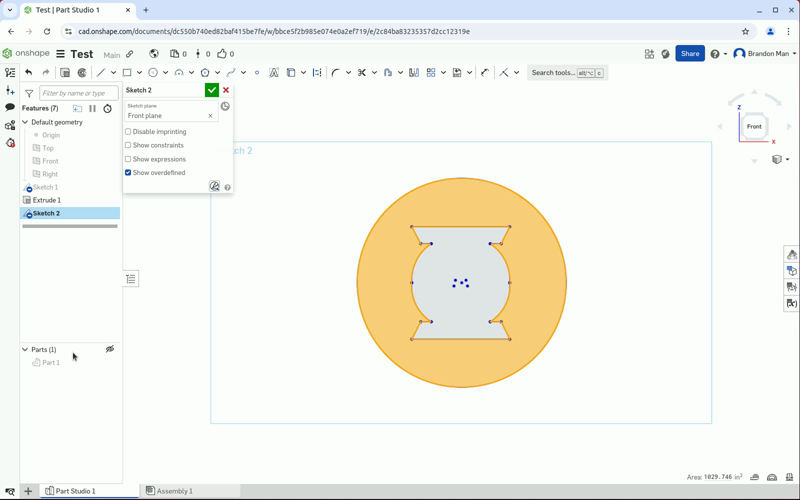
key(shift+e)
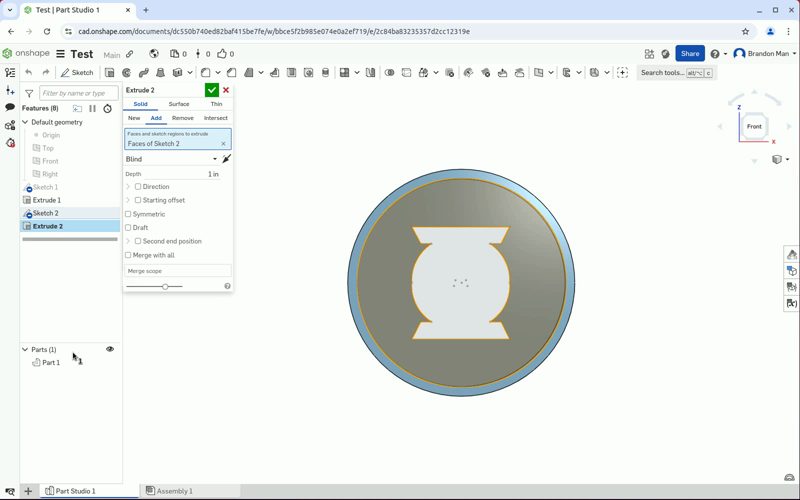
mouse_move(143, 106)
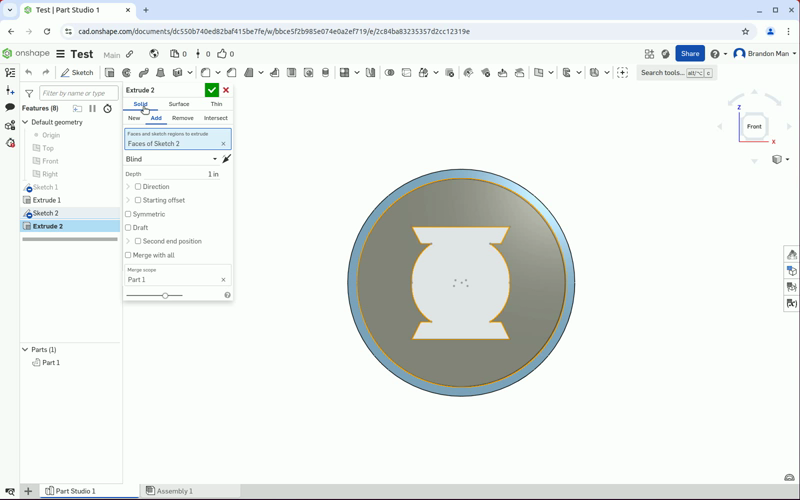
click(143, 106)
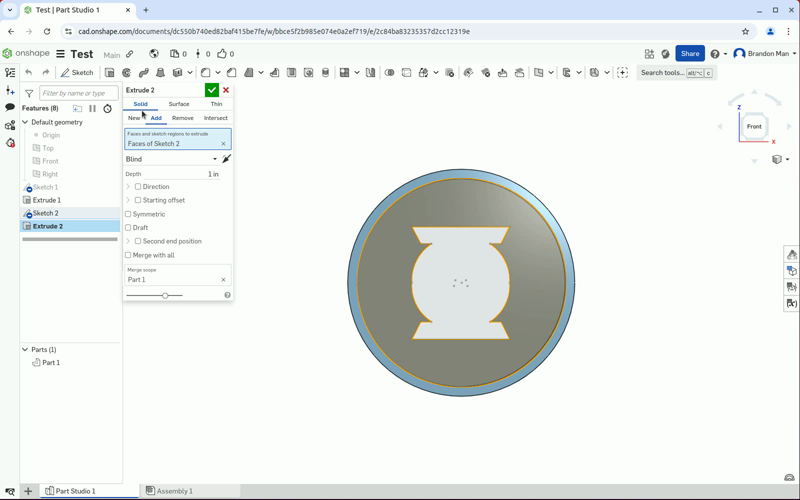
mouse_move(137, 120)
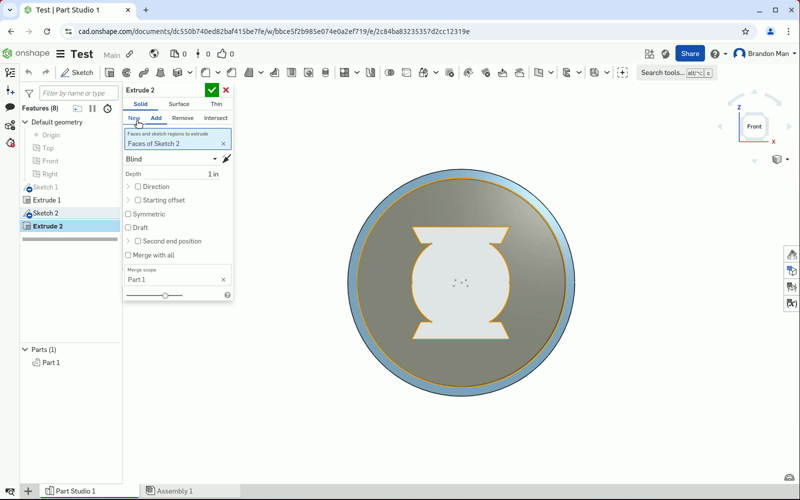
click(137, 120)
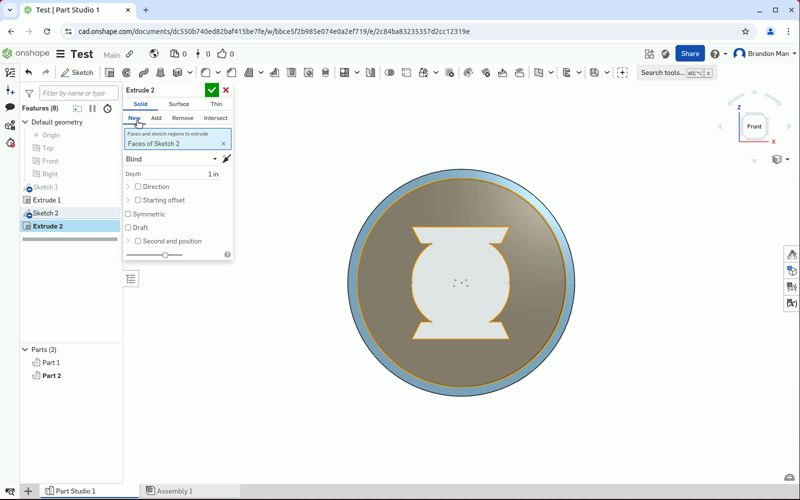
key(tab, 4)
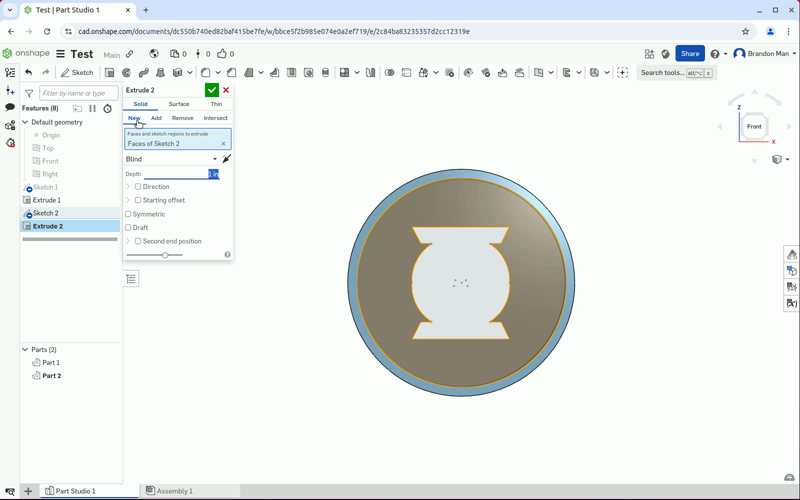
text(3.852)
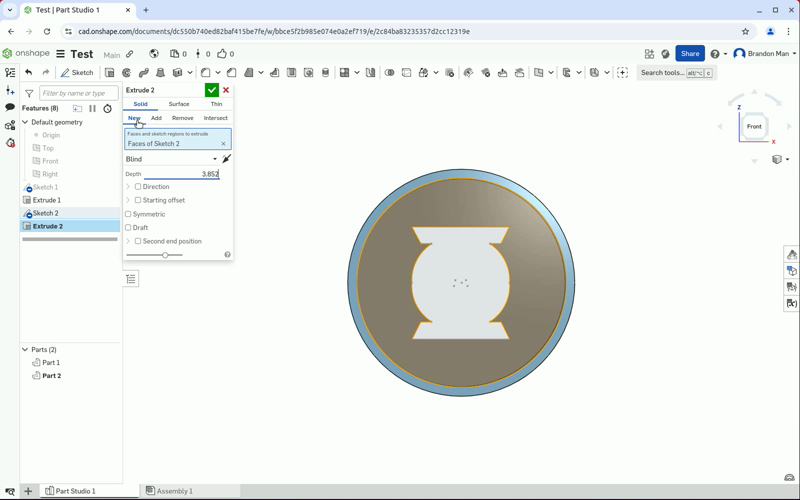
key(tab, 3)
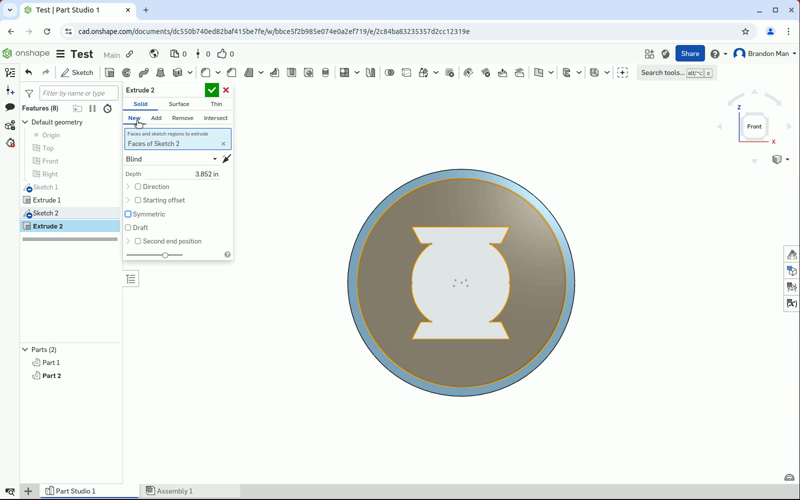
key(space)
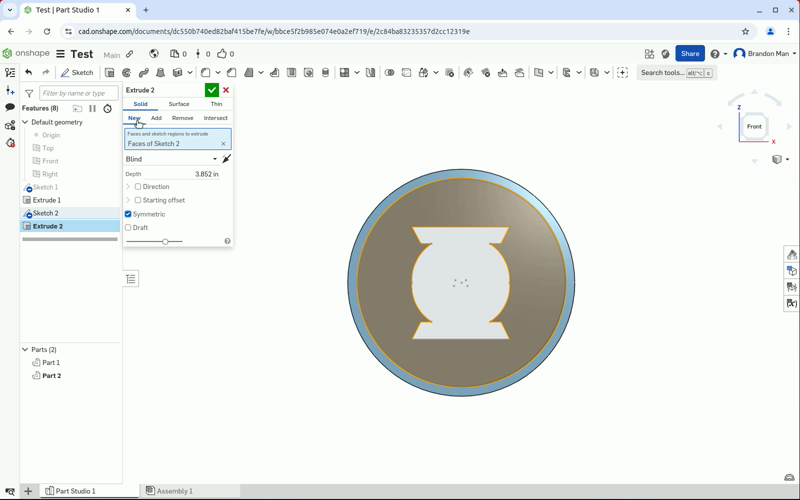
key(enter)
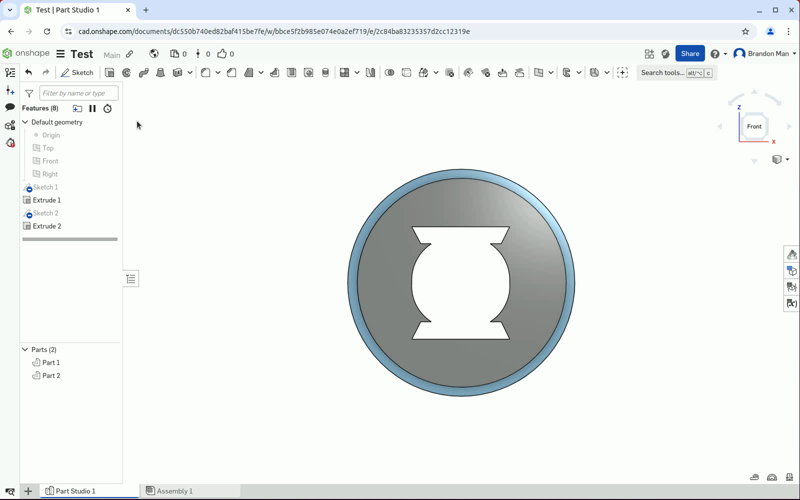
key(shift+h)
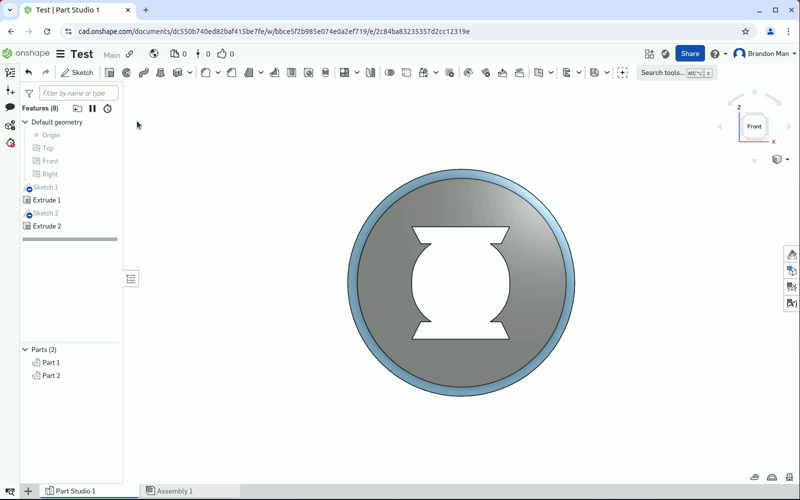
key(shift+h)
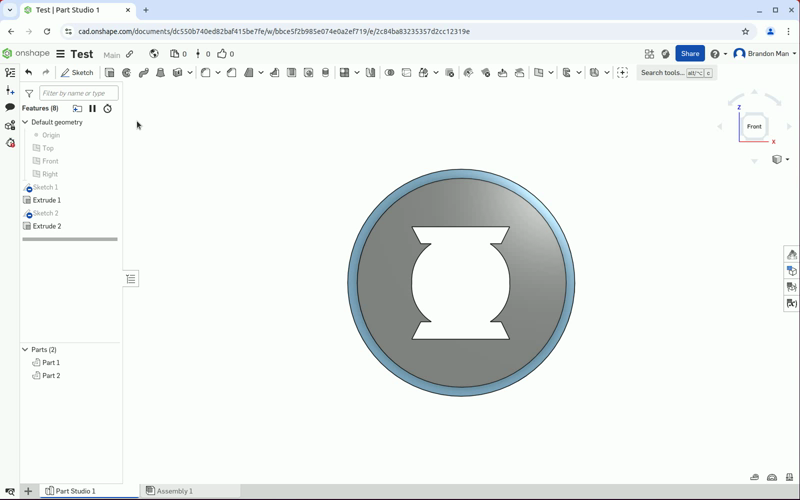
mouse_move(73, 189)
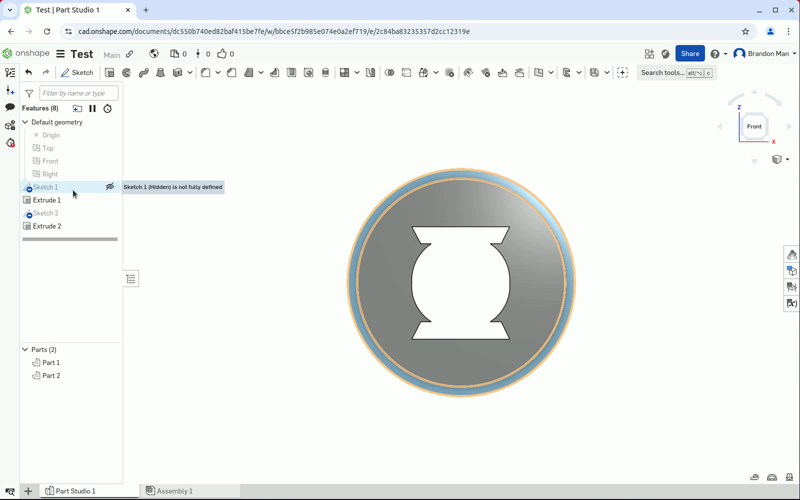
click(73, 189)
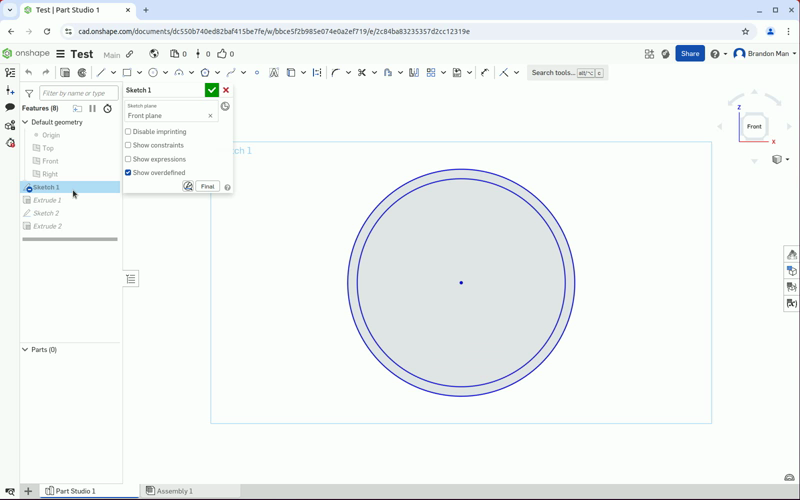
mouse_move(229, 92)
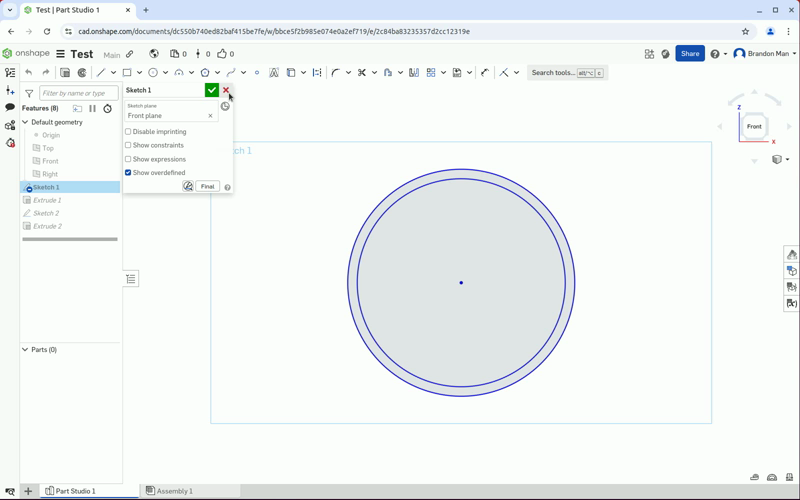
click(229, 92)
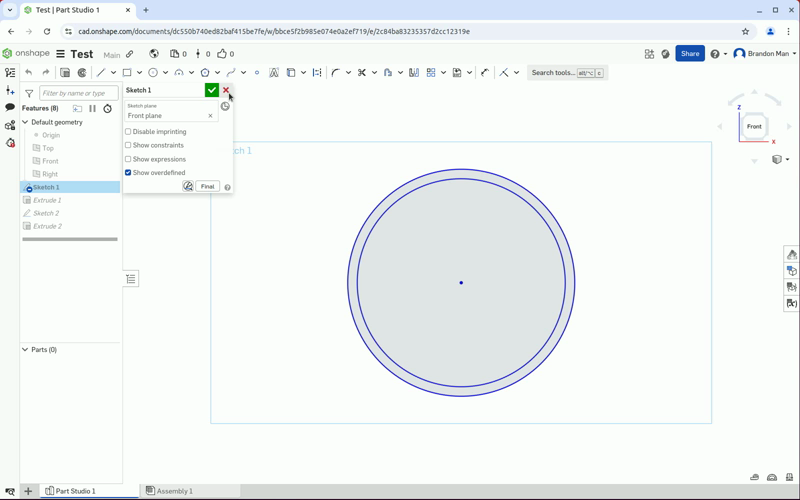
key(shift+s)
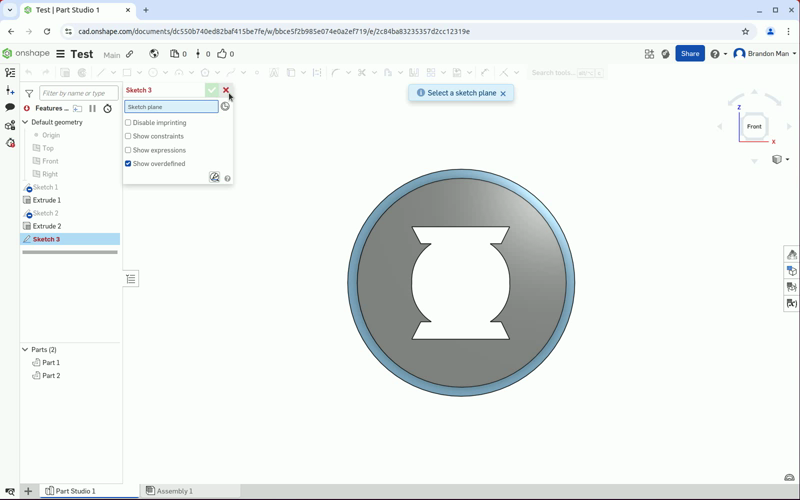
mouse_move(73, 163)
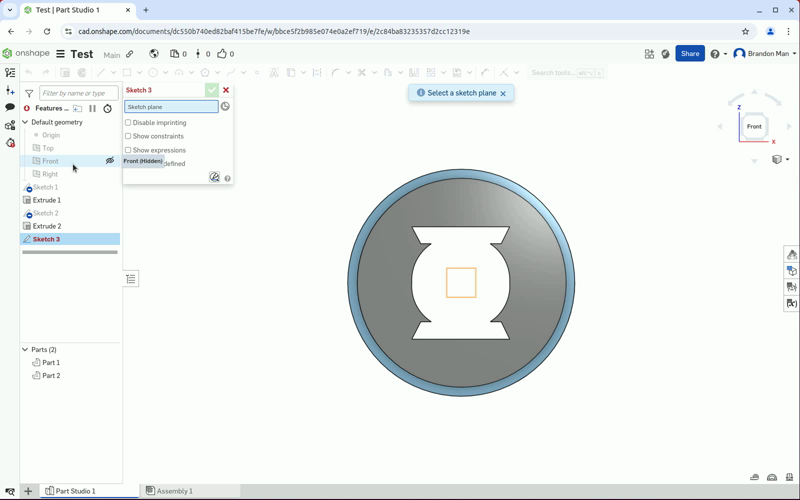
click(73, 163)
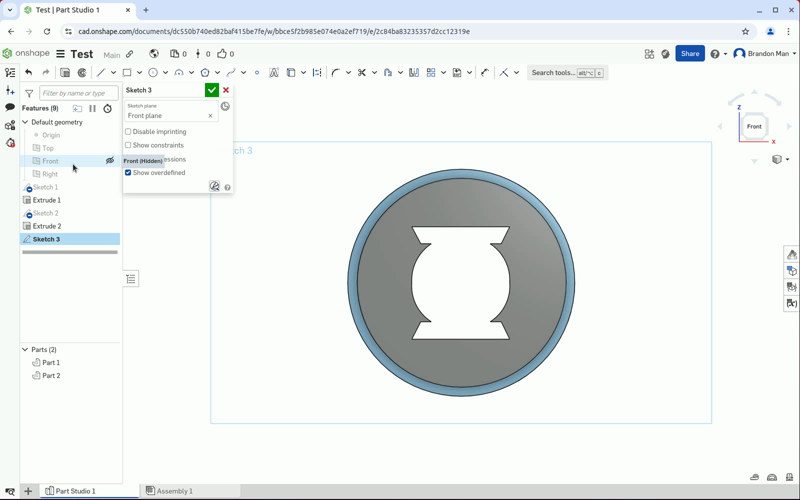
mouse_move(73, 352)
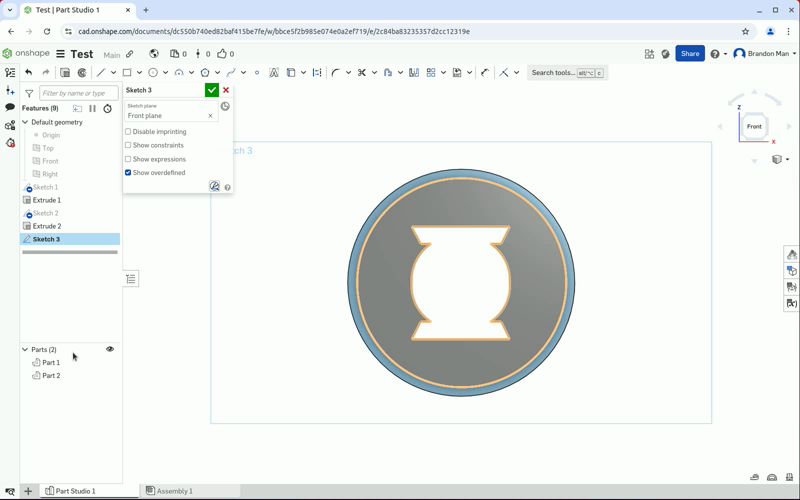
key(y)
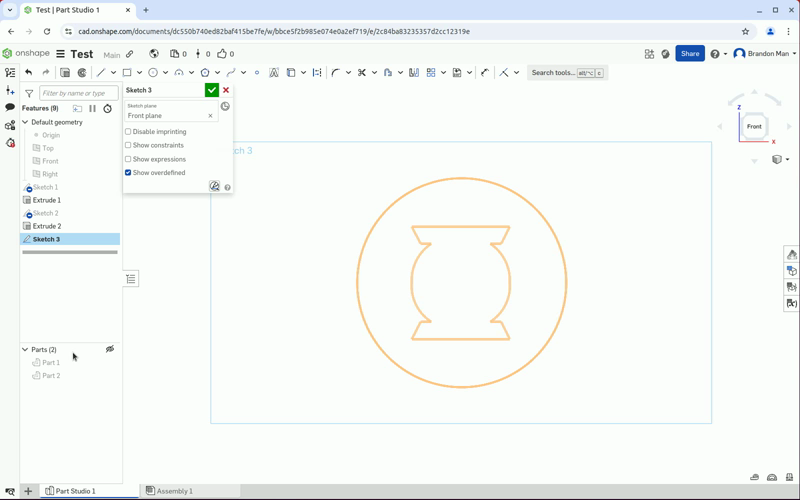
key(l)
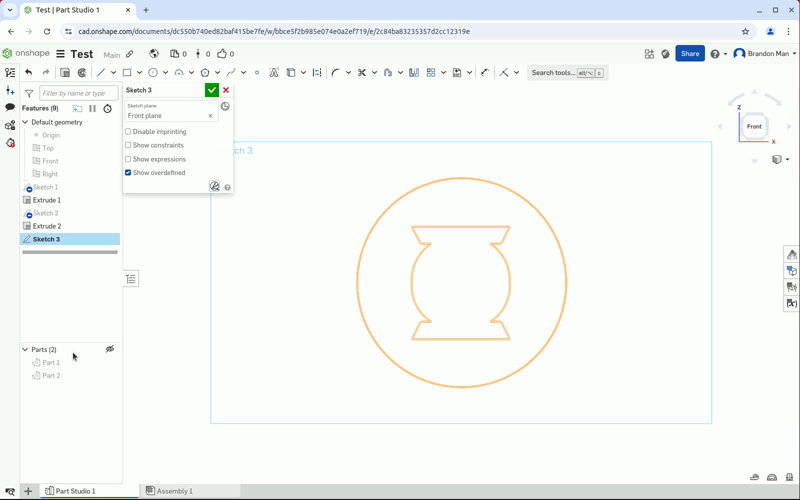
key_down(shift)
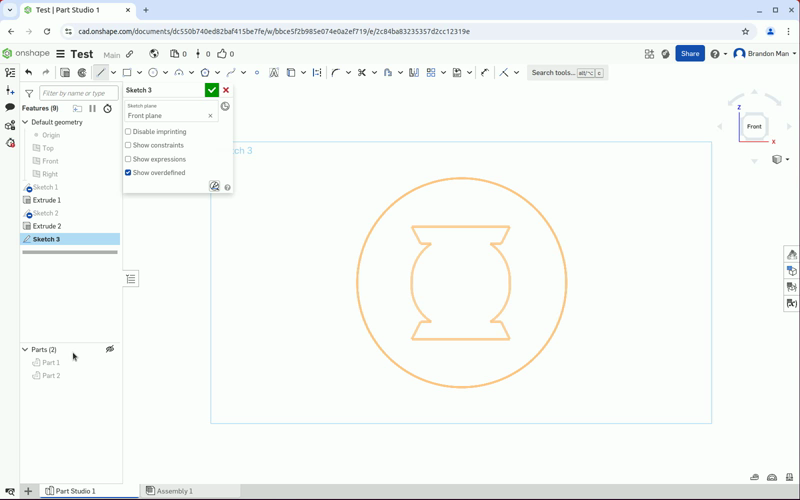
mouse_move(411, 225)
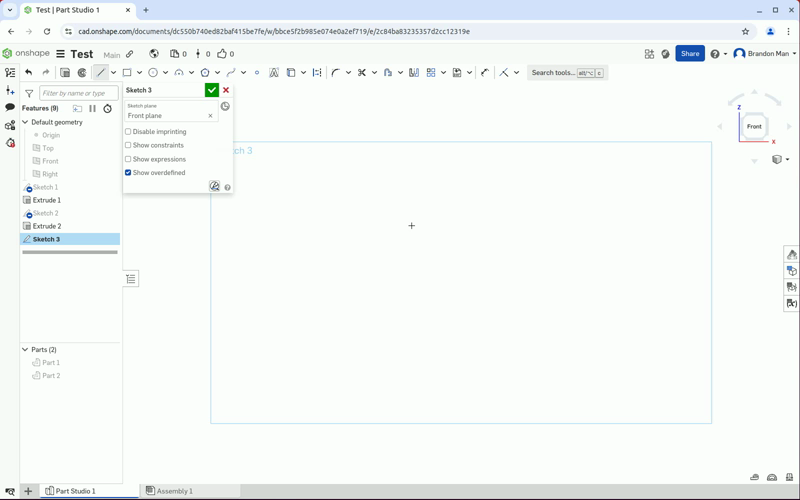
click(411, 225)
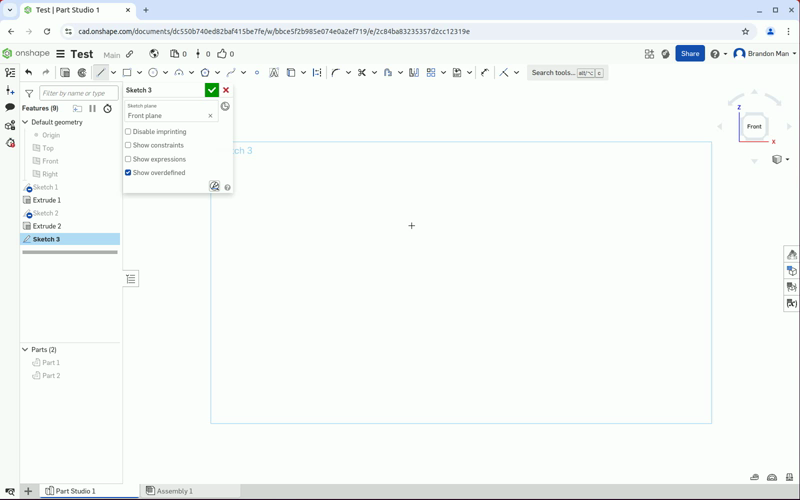
key_up(shift)
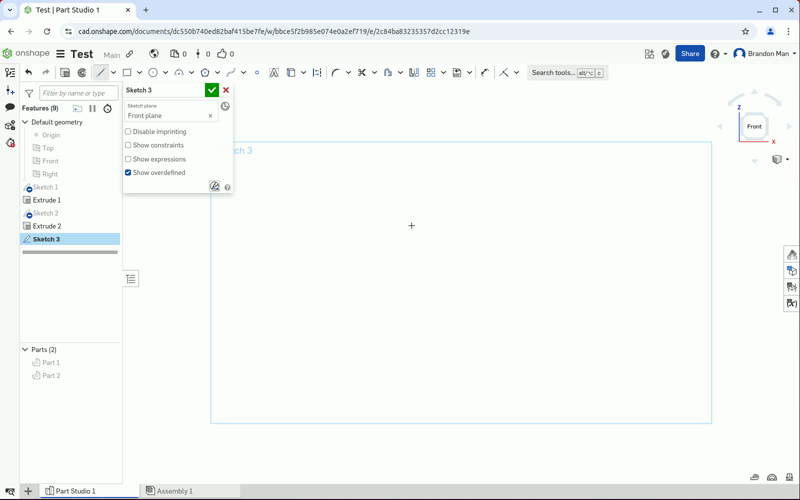
key_down(shift)
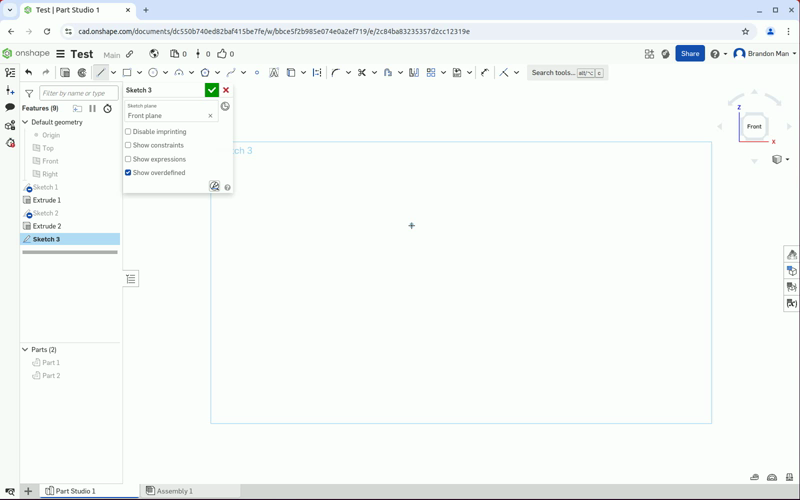
mouse_move(441, 225)
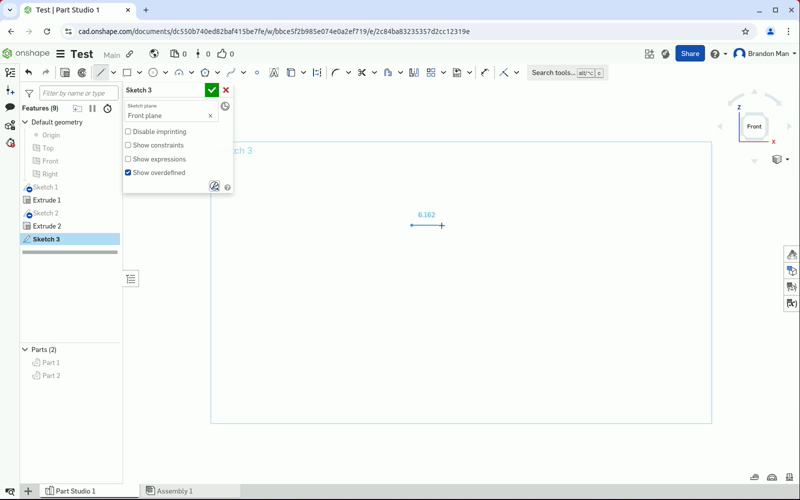
mouse_move(419, 243)
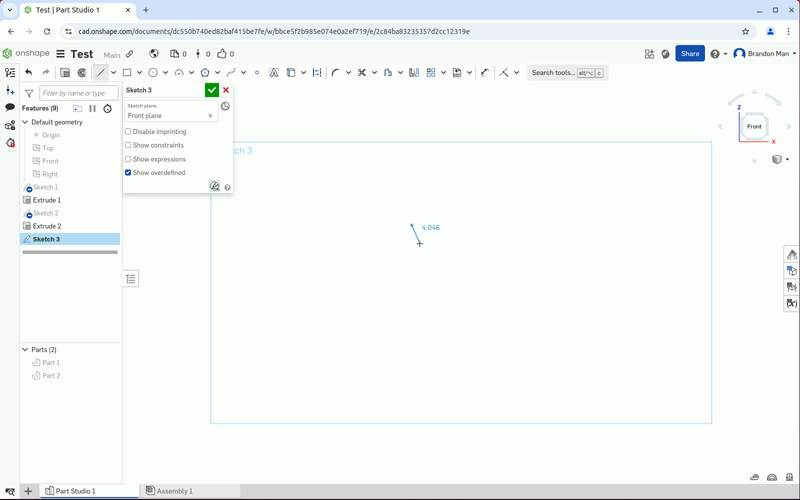
click(419, 243)
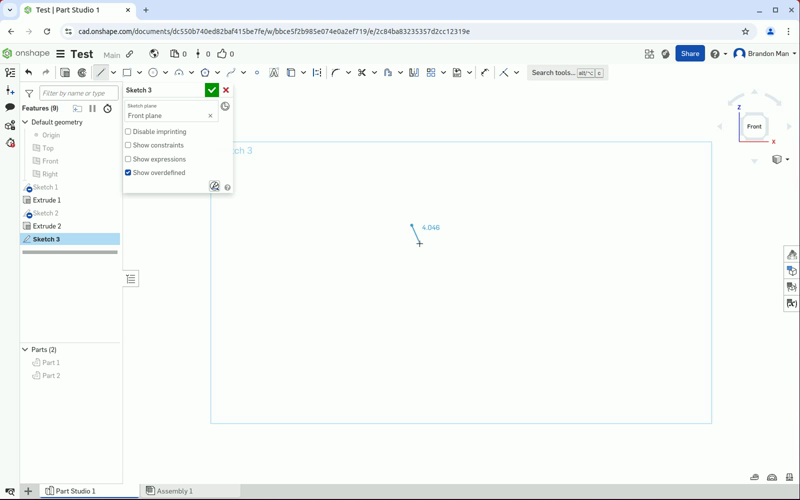
key_up(shift)
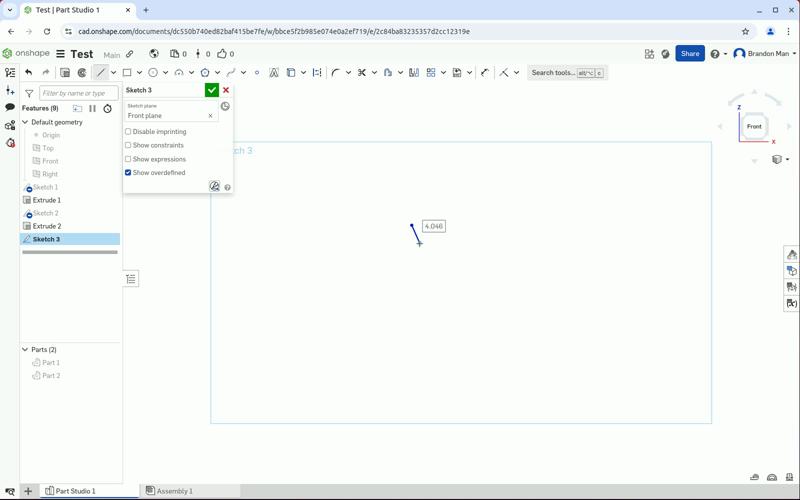
key_down(shift)
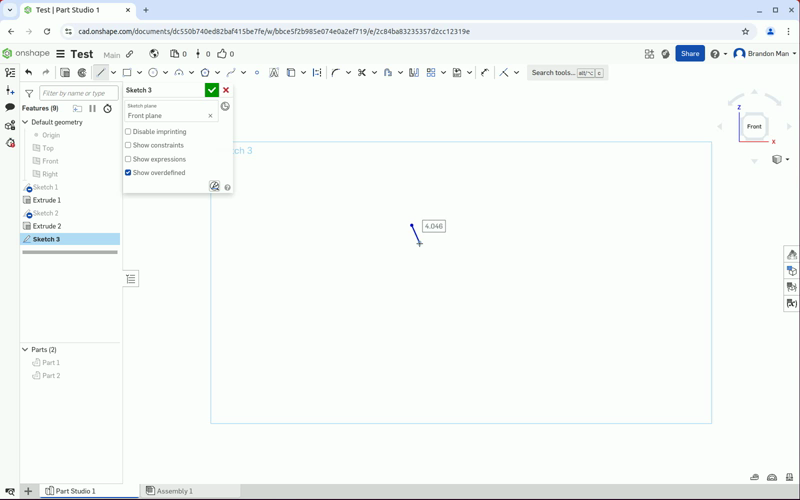
mouse_move(450, 243)
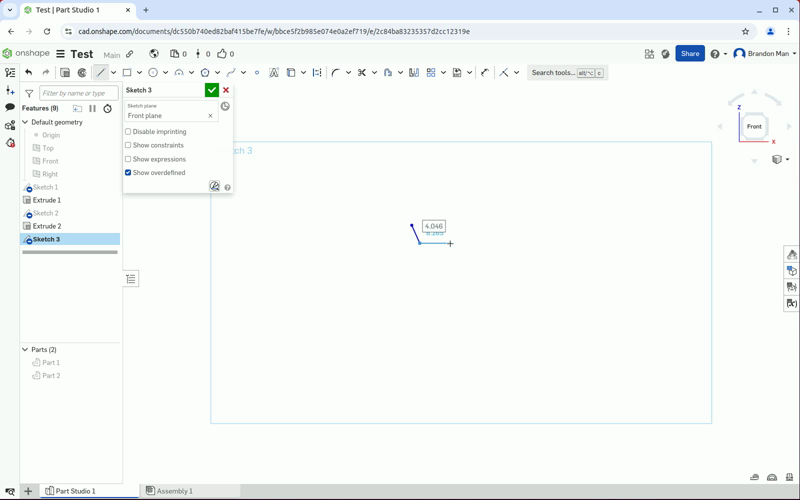
mouse_move(431, 243)
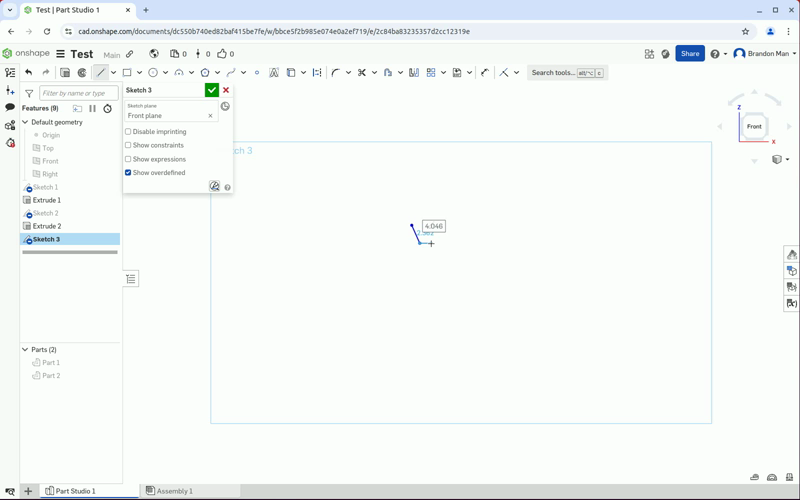
click(431, 243)
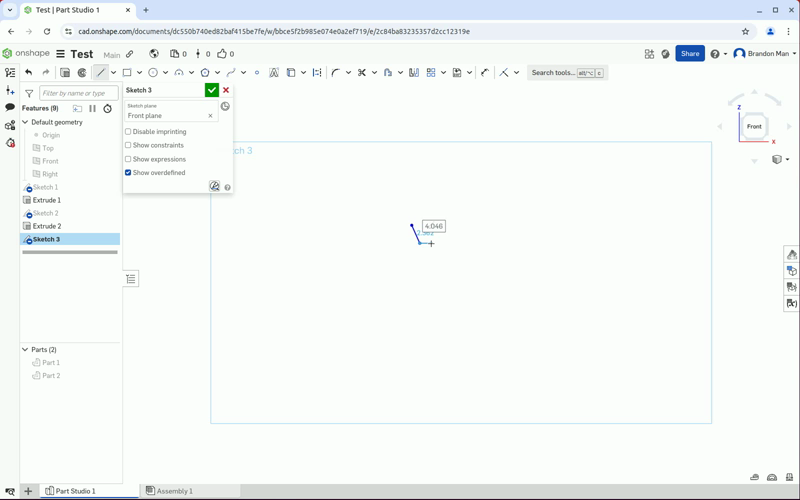
key_up(shift)
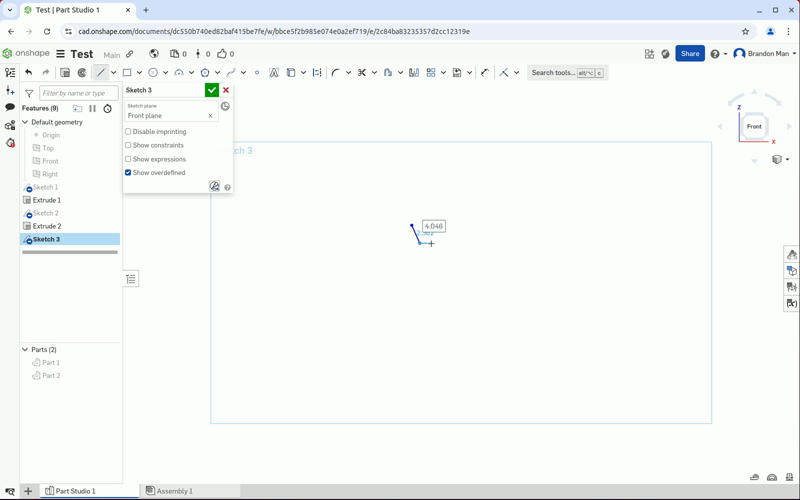
key_down(shift)
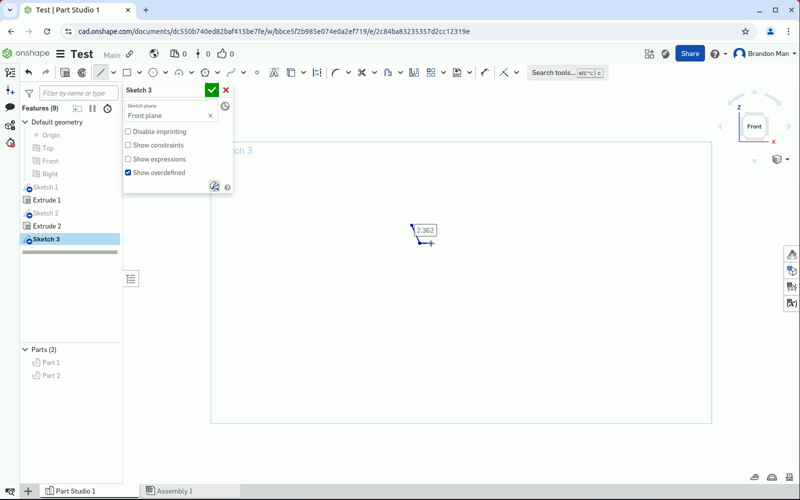
mouse_move(461, 243)
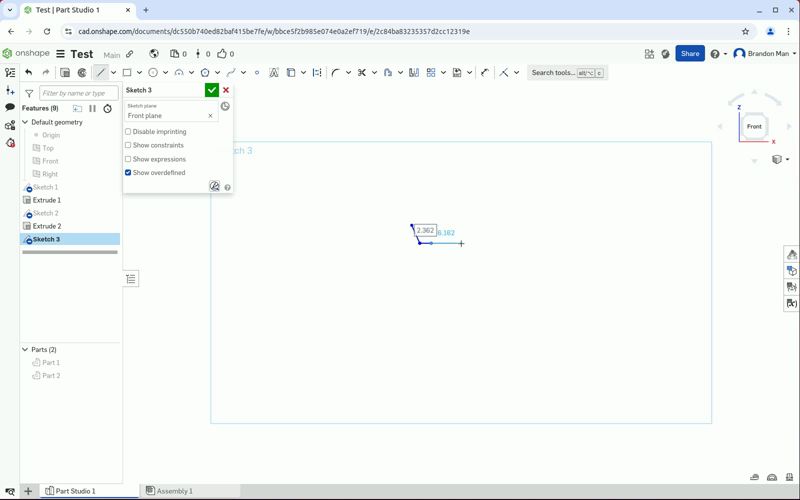
mouse_move(490, 243)
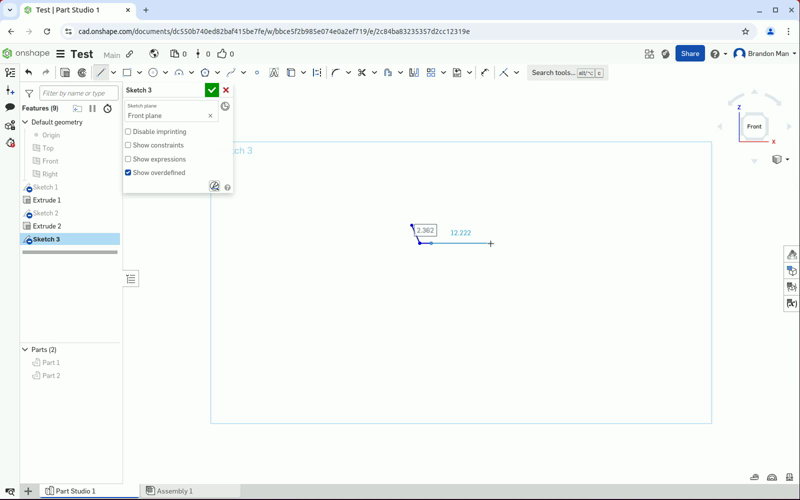
click(490, 243)
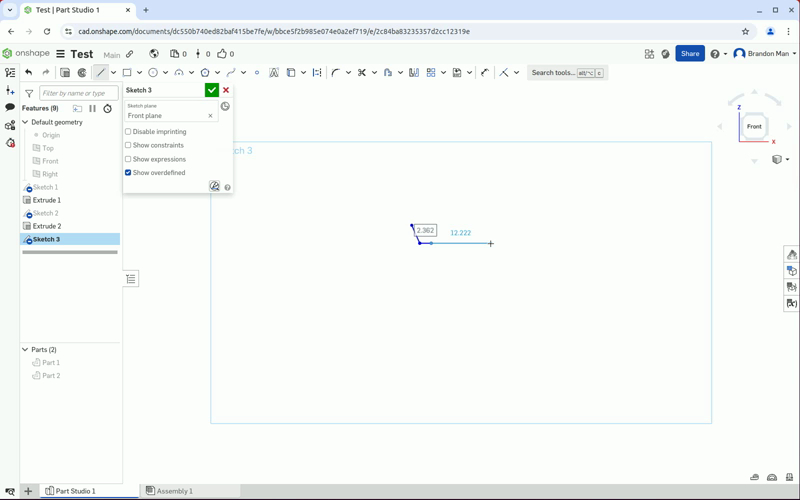
key_up(shift)
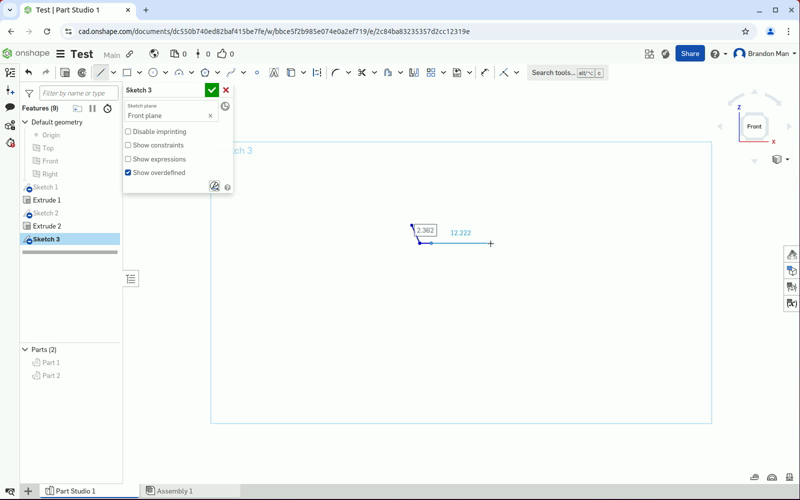
key_down(shift)
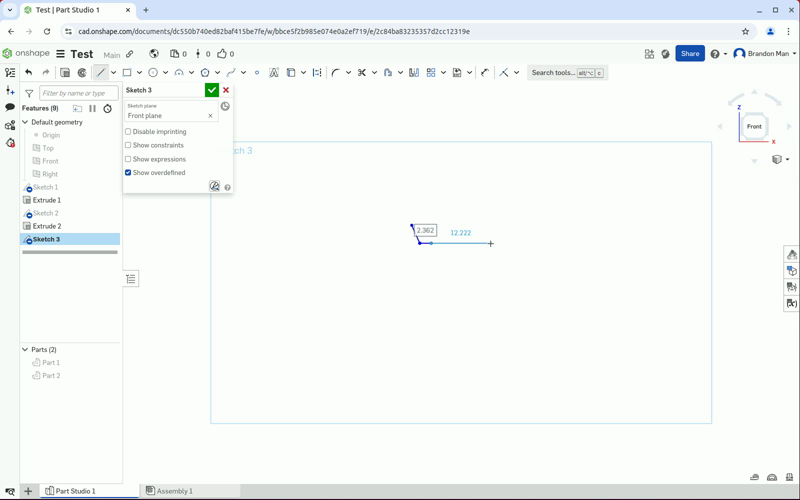
mouse_move(520, 243)
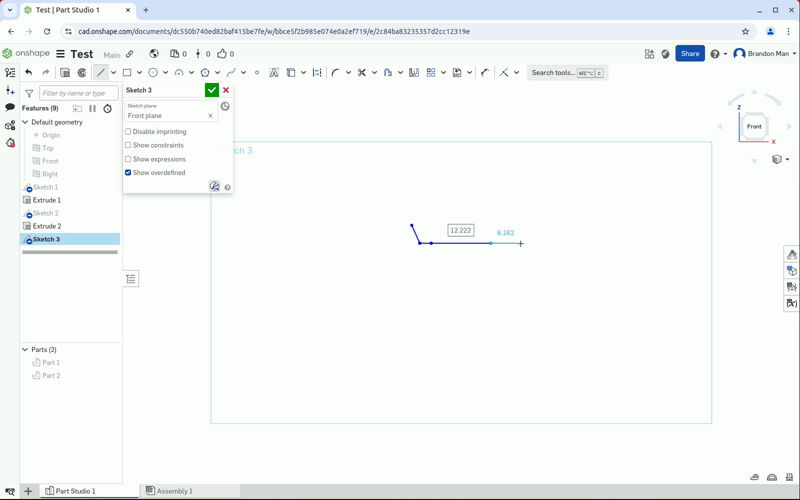
mouse_move(501, 243)
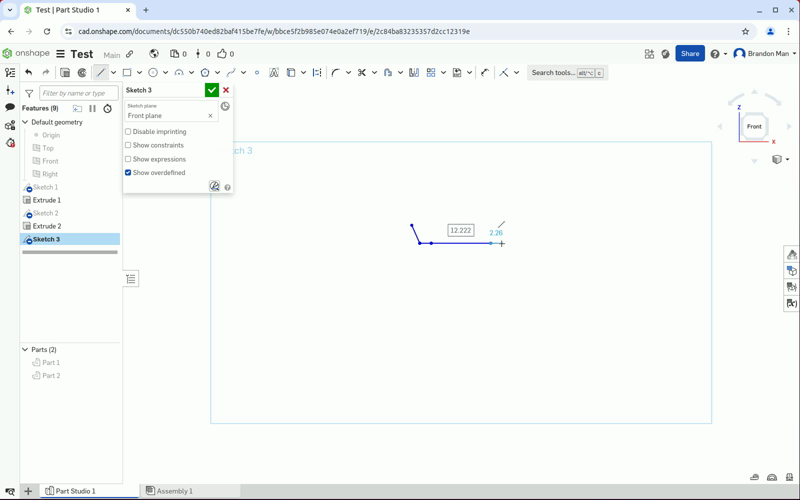
click(501, 243)
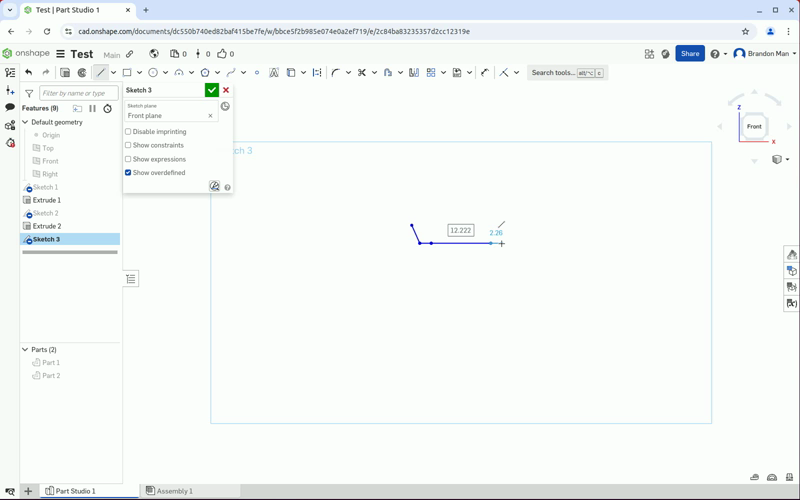
key_up(shift)
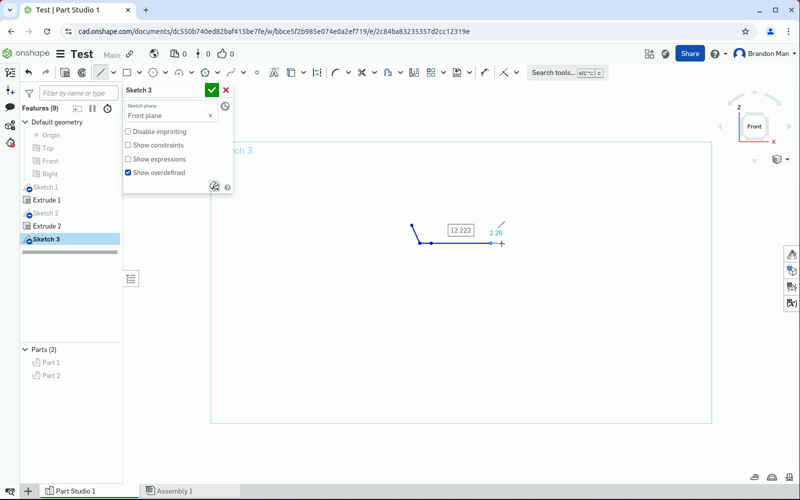
key_down(shift)
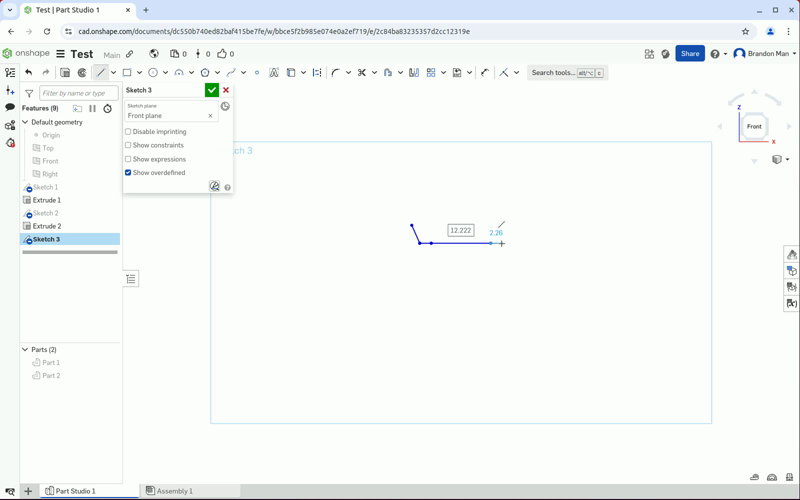
mouse_move(531, 243)
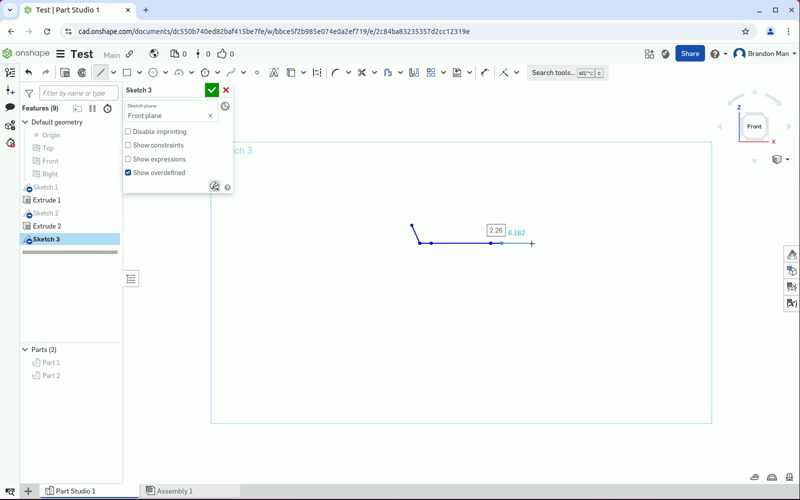
mouse_move(510, 225)
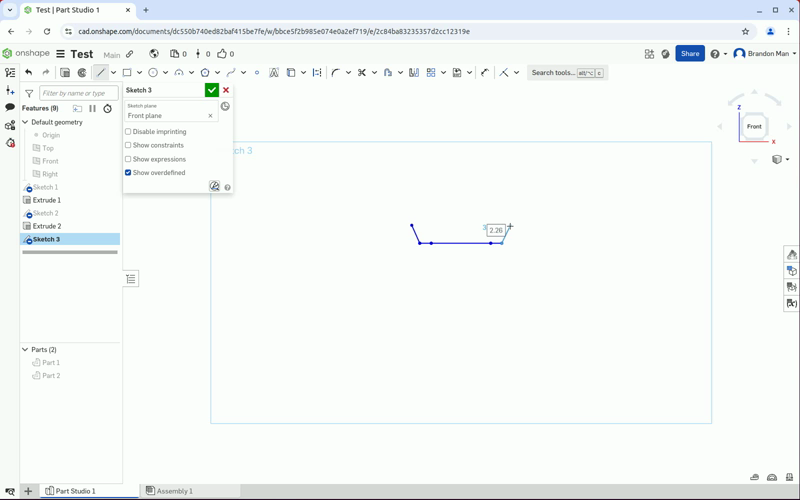
click(510, 225)
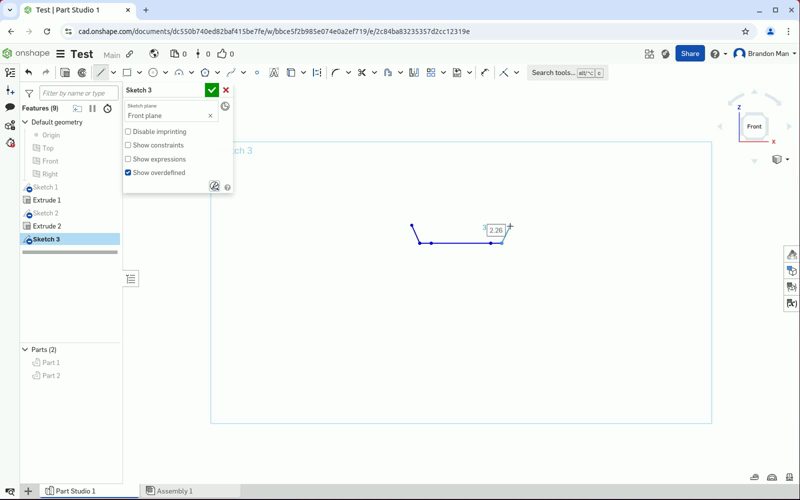
key_up(shift)
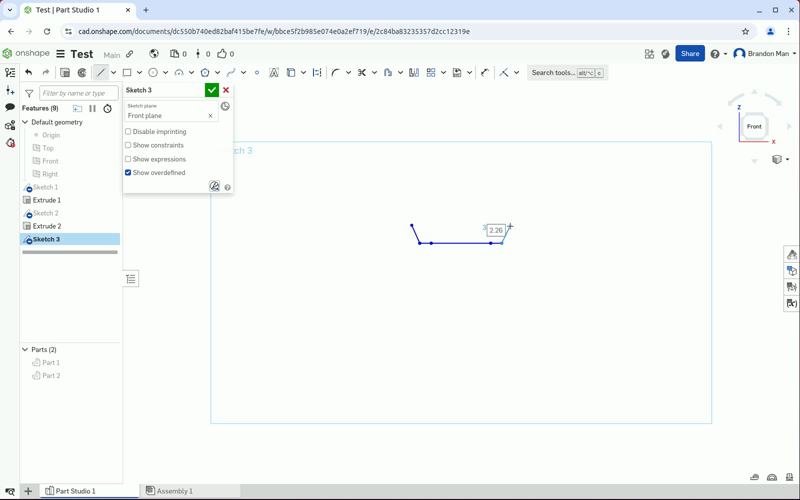
key_down(shift)
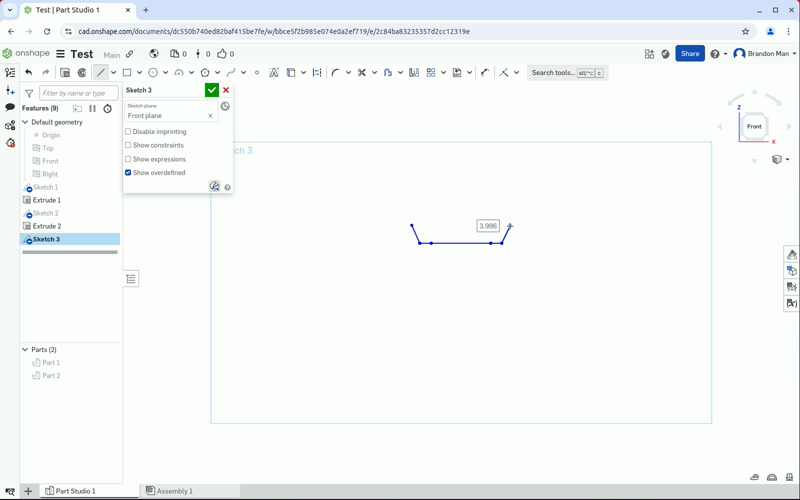
mouse_move(411, 225)
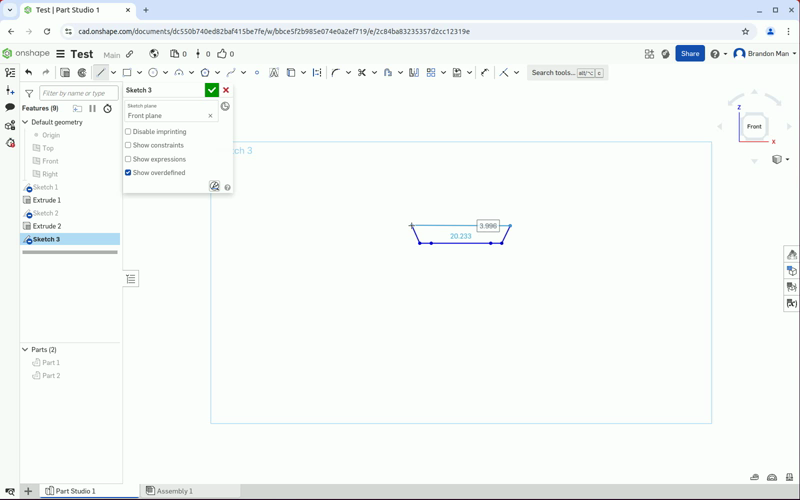
key_up(shift)
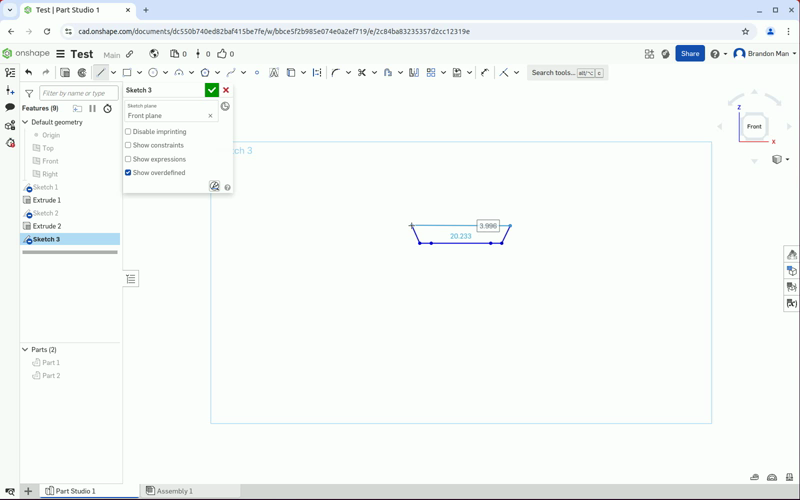
click(411, 225)
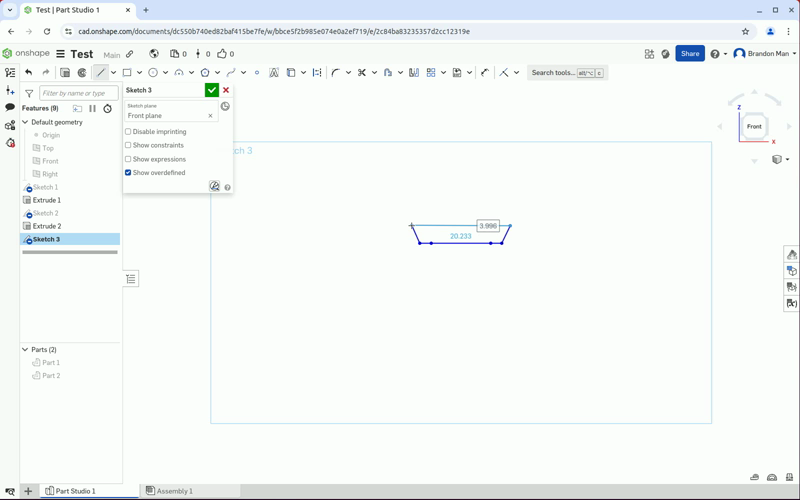
key(esc)
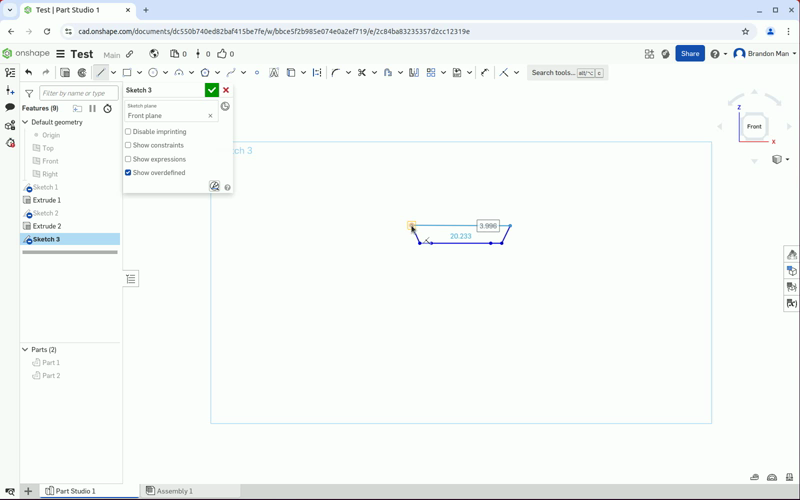
mouse_move(490, 237)
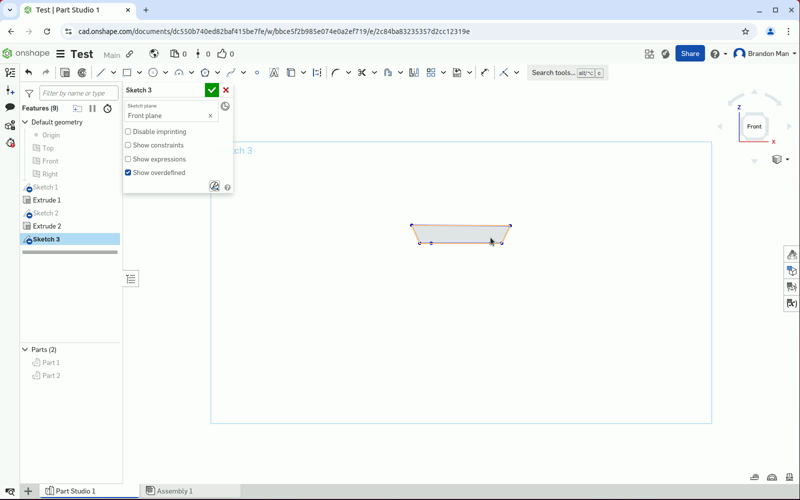
scroll(6)
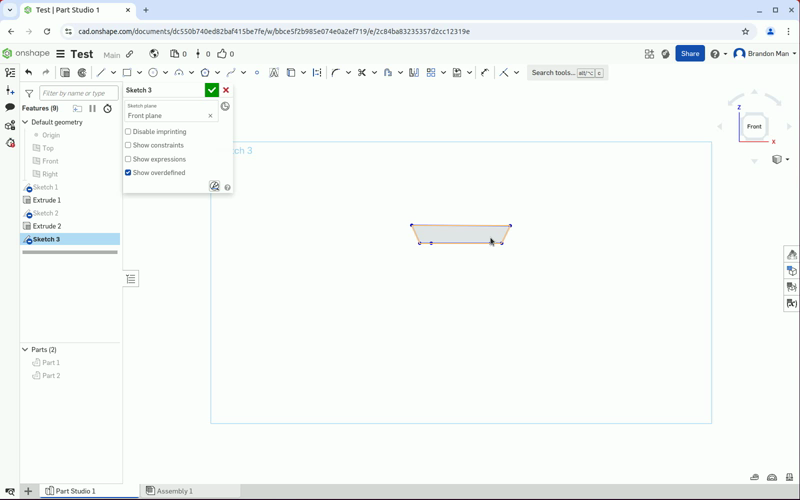
scroll(6)
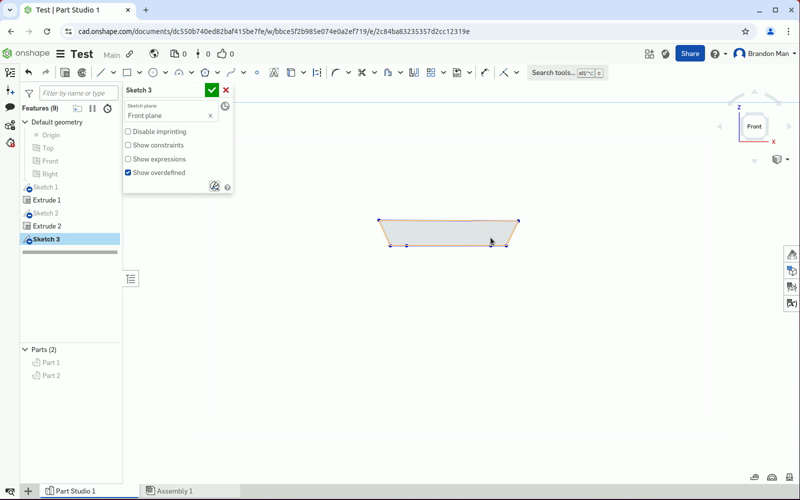
scroll(6)
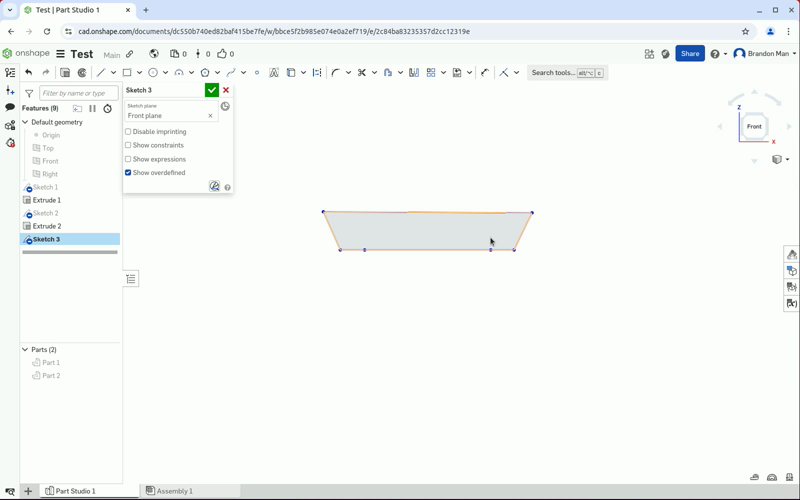
scroll(6)
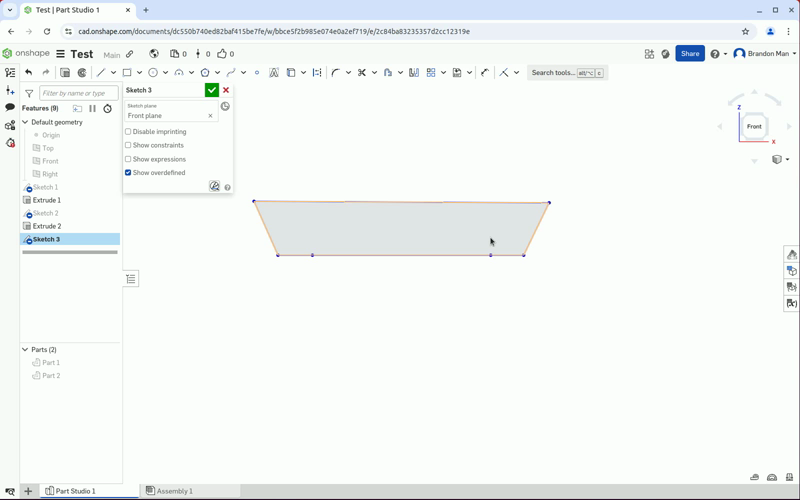
scroll(6)
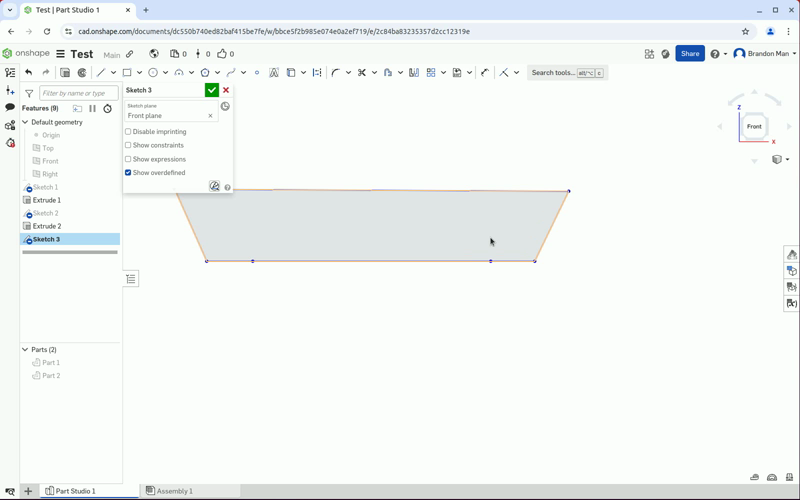
scroll(6)
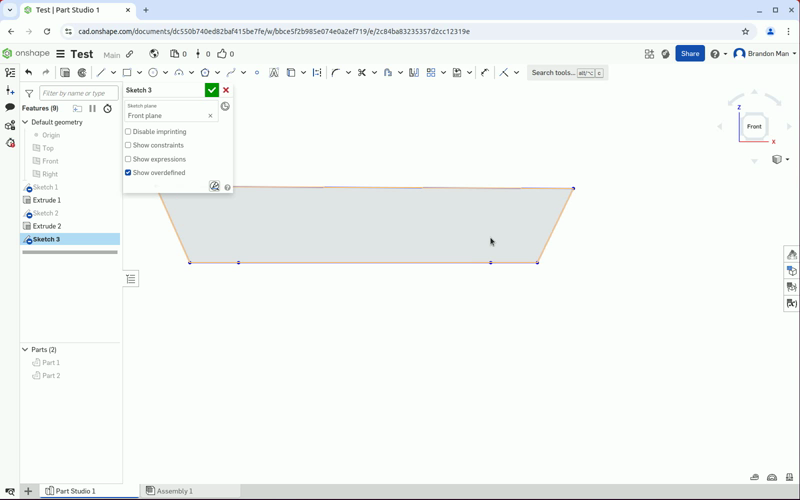
scroll(6)
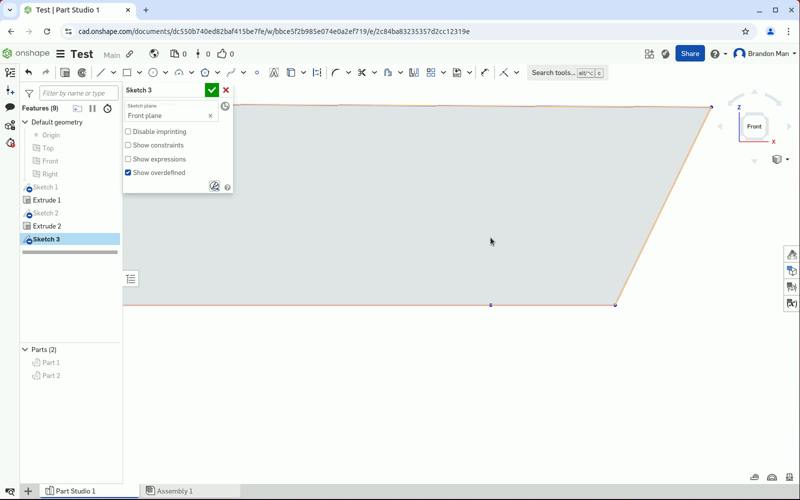
click(490, 237)
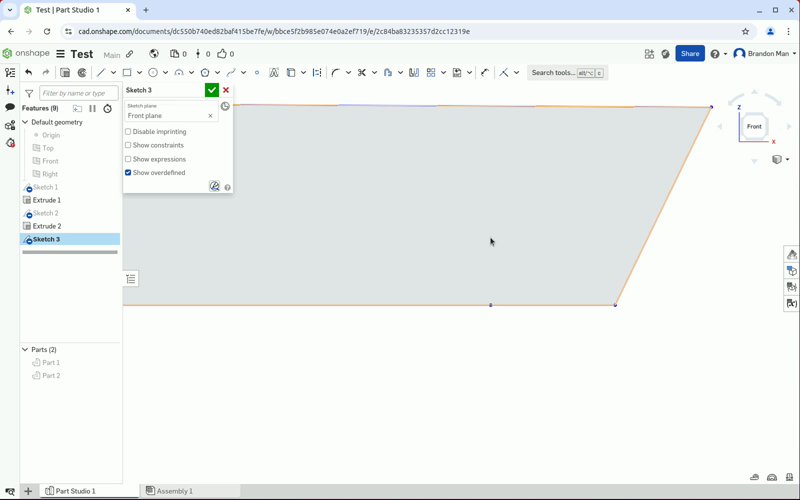
scroll(-6)
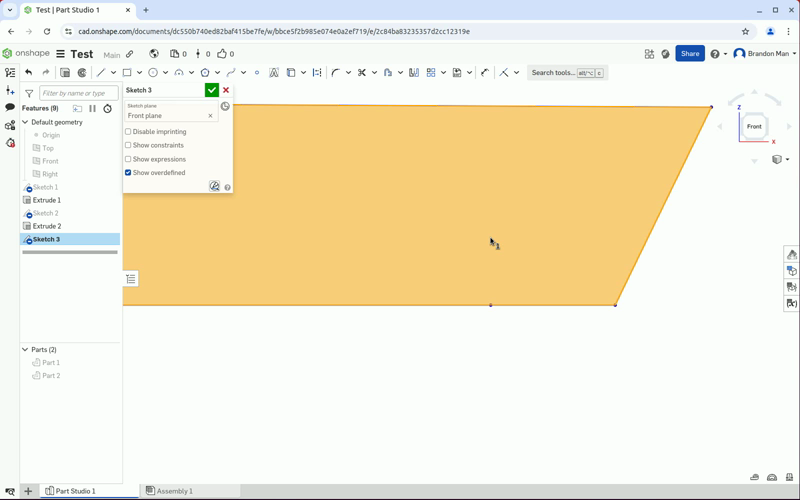
scroll(-6)
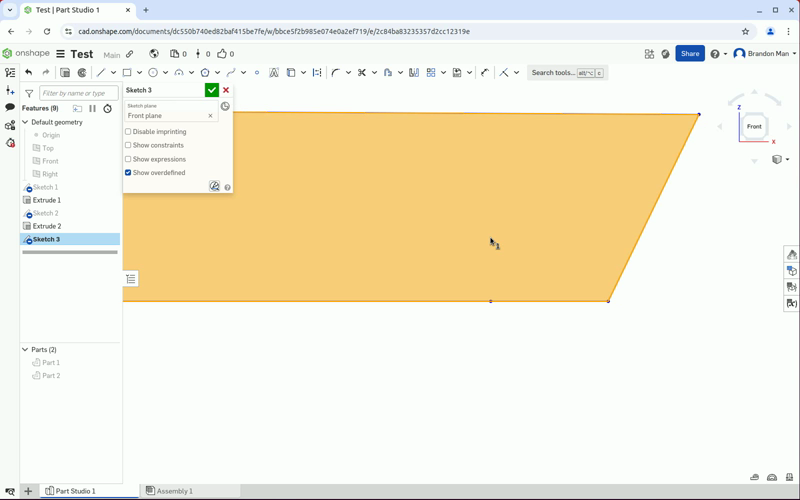
scroll(-6)
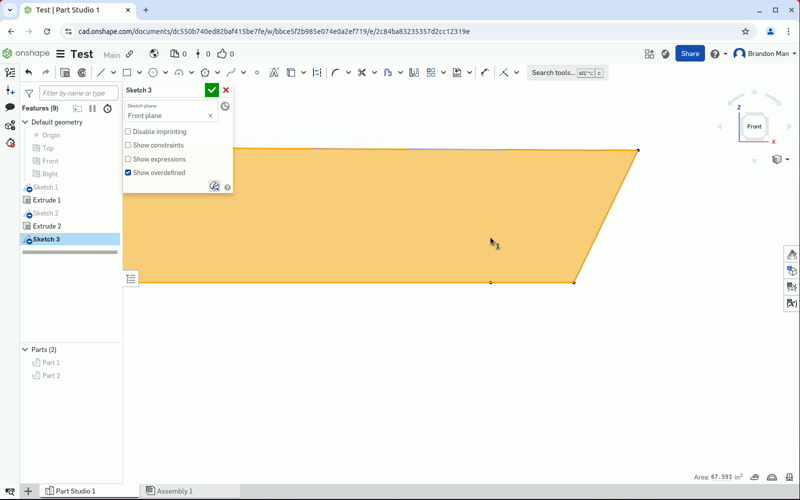
scroll(-6)
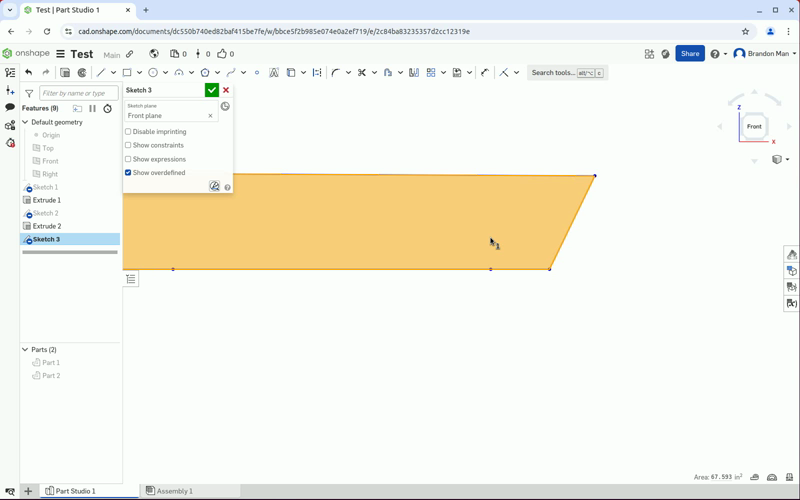
scroll(-6)
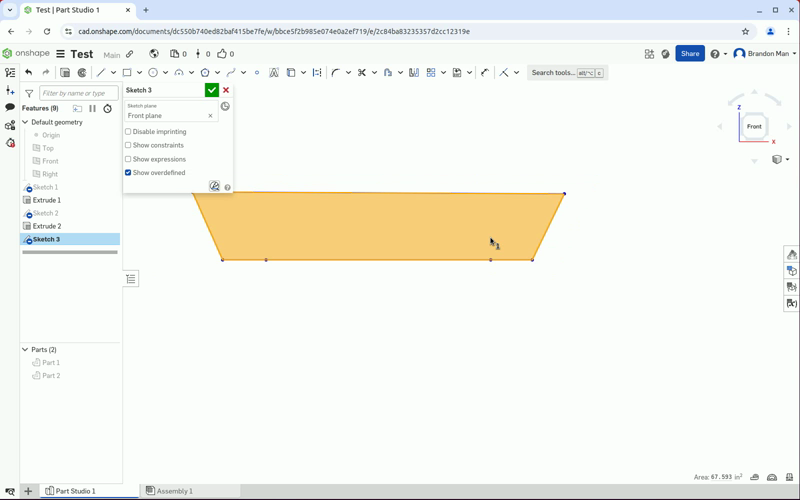
scroll(-6)
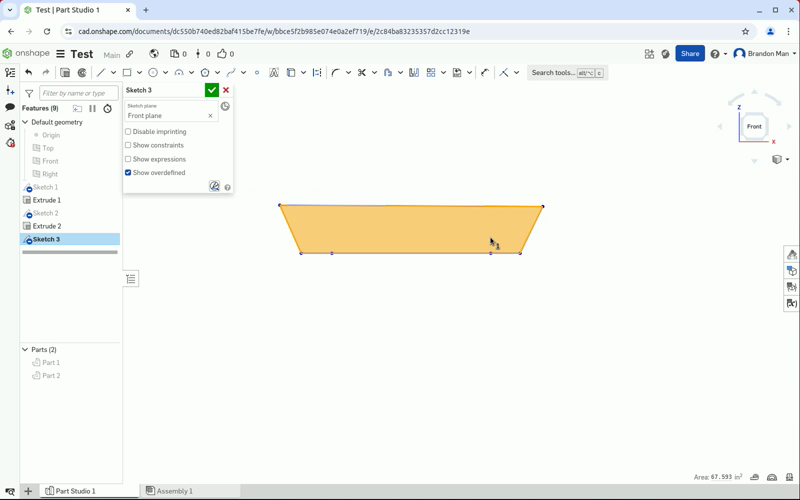
scroll(-6)
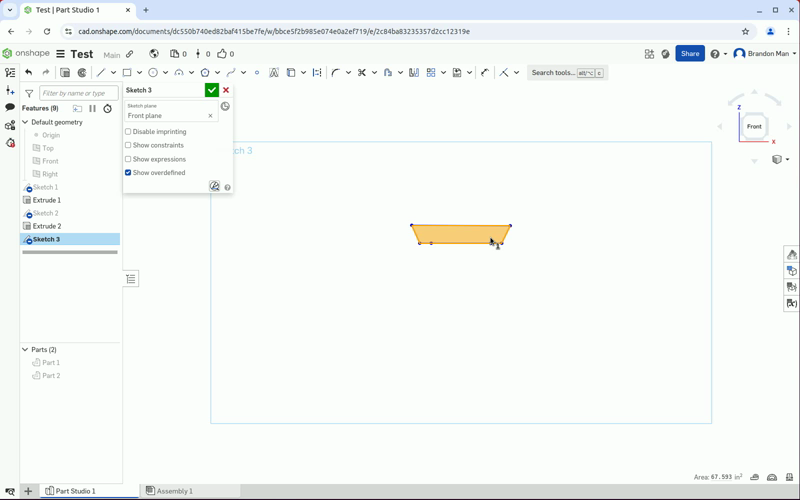
mouse_move(73, 352)
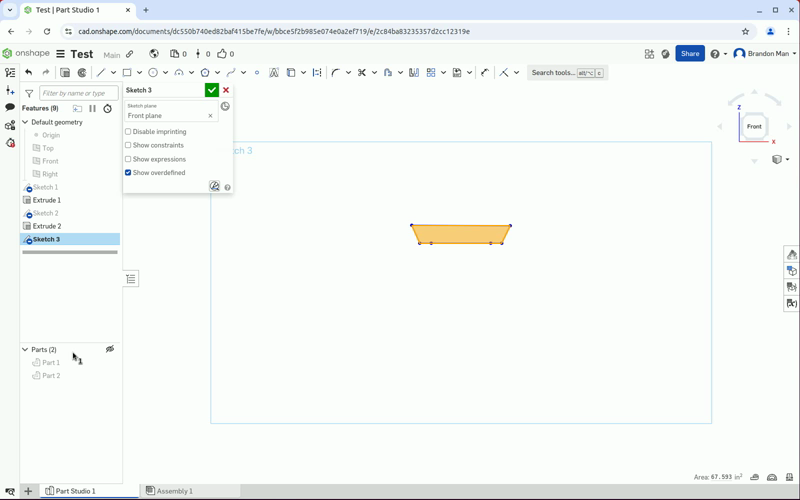
key(shift+y)
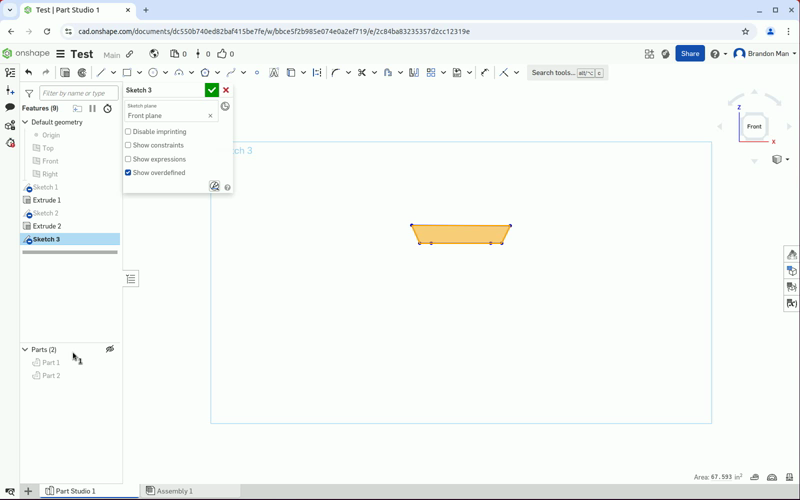
key(shift+e)
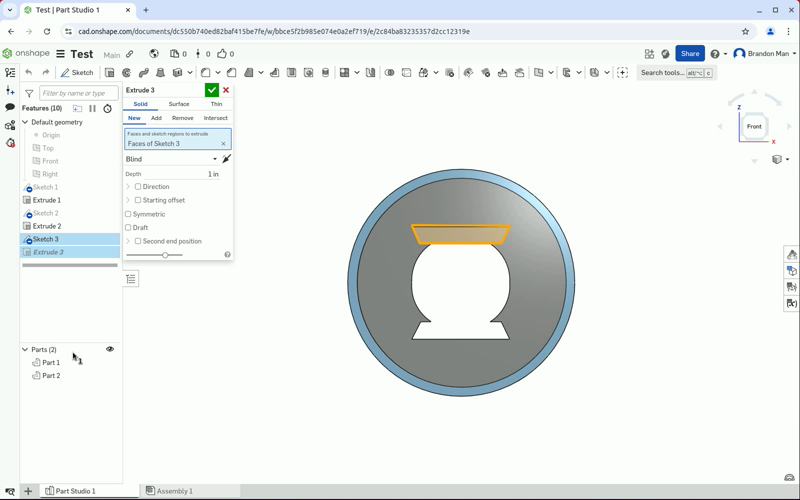
mouse_move(143, 106)
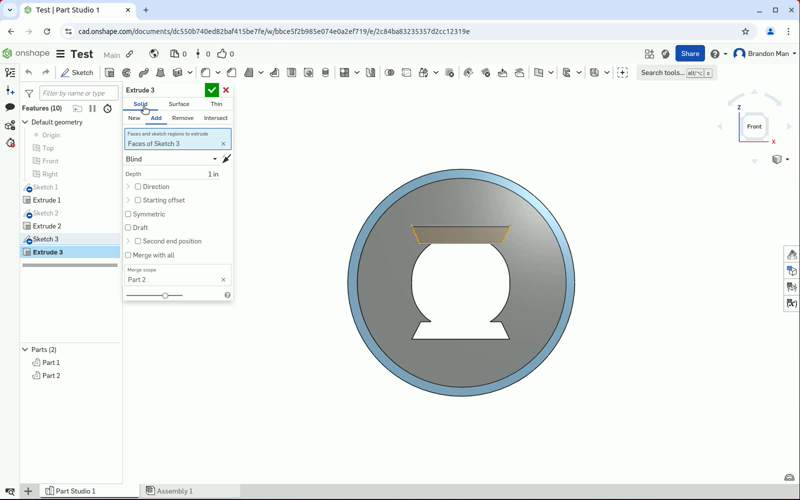
click(143, 106)
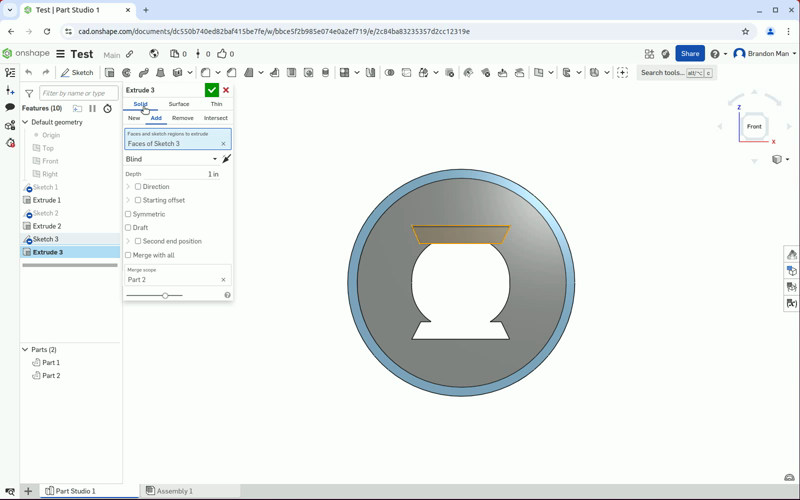
mouse_move(137, 120)
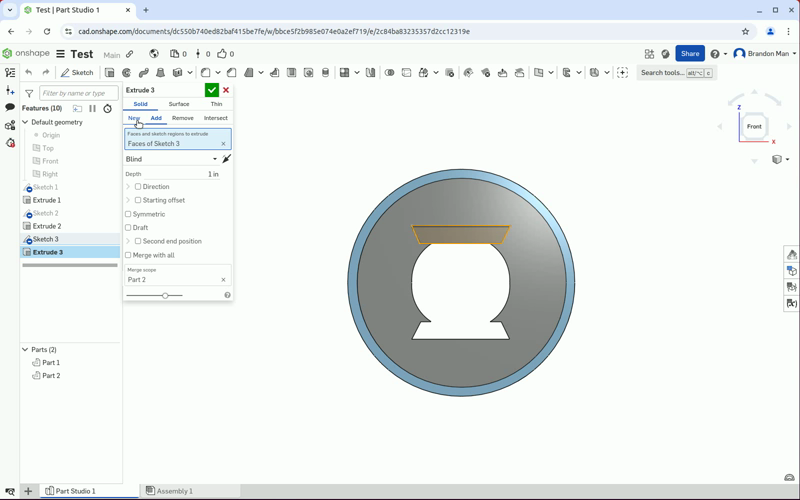
click(137, 120)
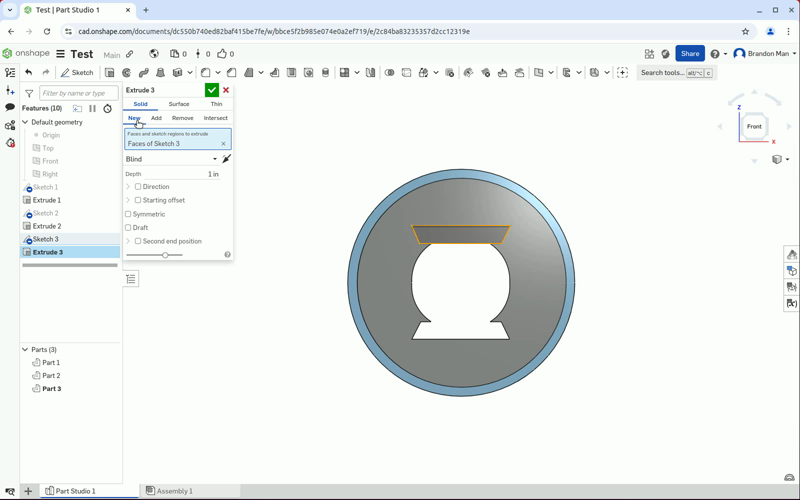
key(tab, 4)
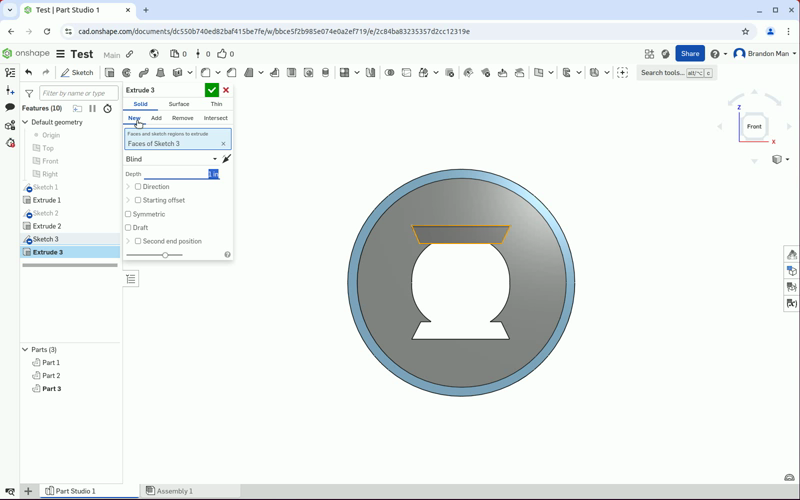
text(4.814)
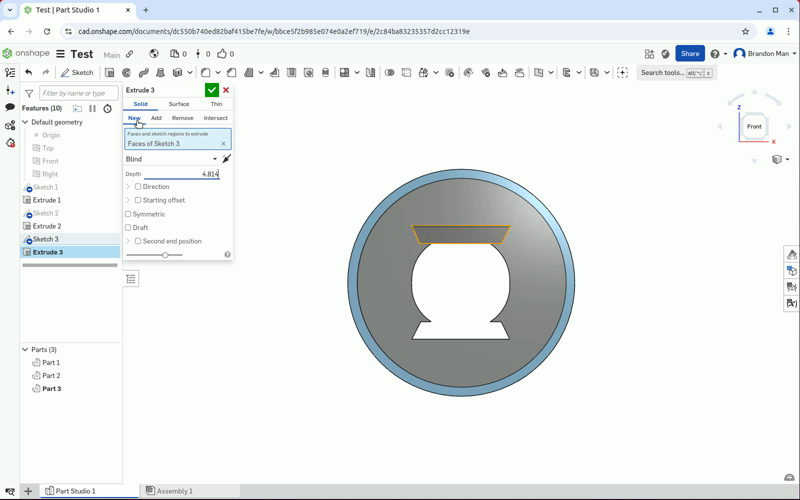
key(tab, 3)
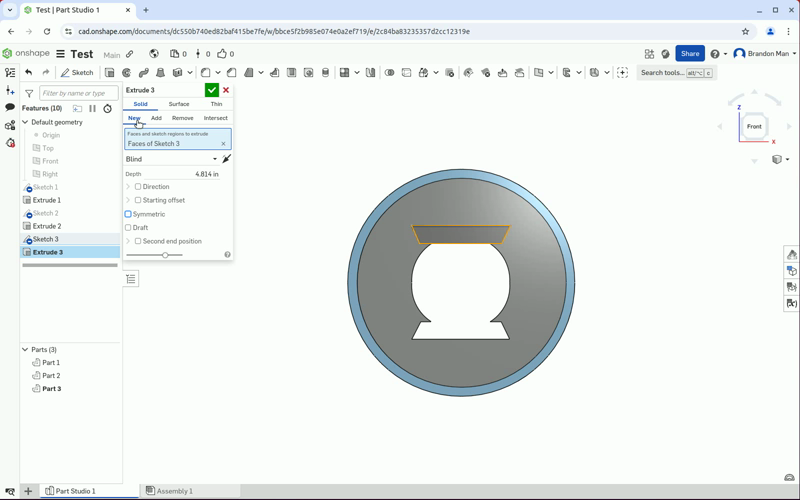
key(space)
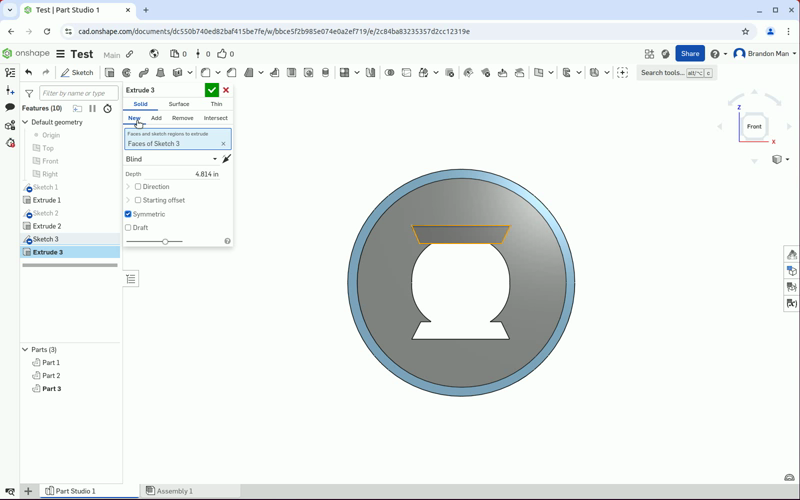
key(enter)
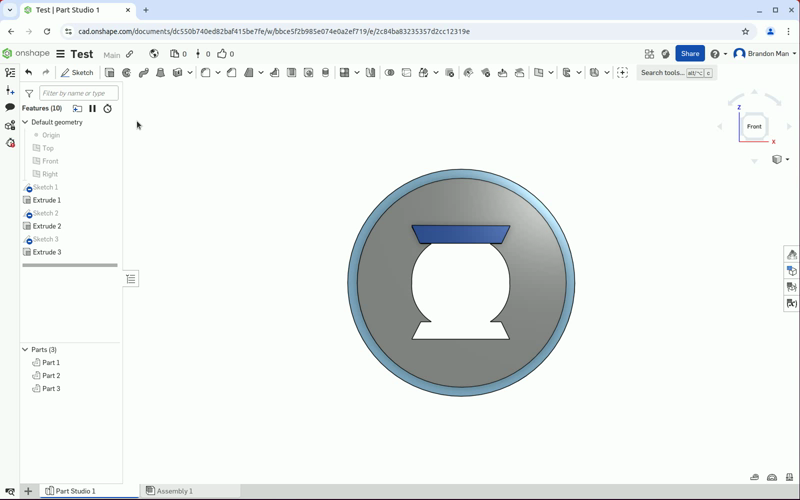
key(shift+h)
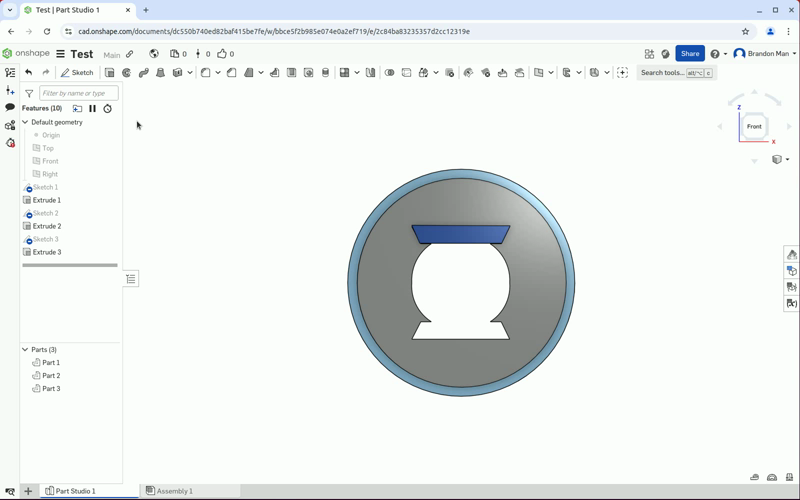
key(shift+h)
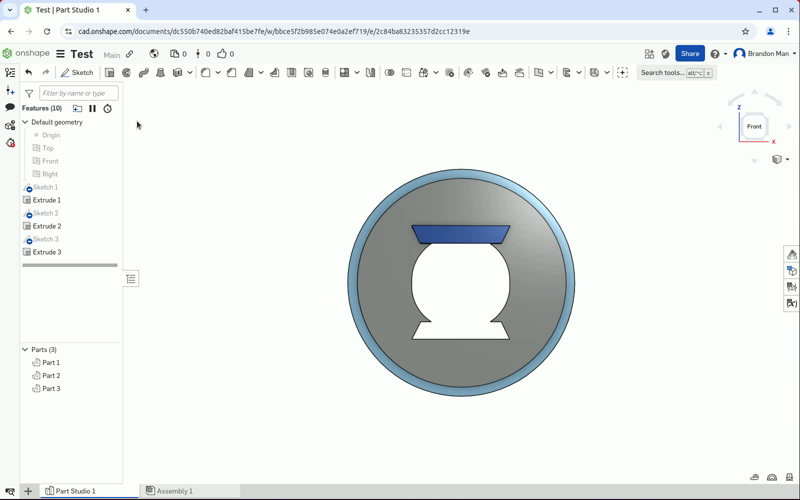
mouse_move(73, 189)
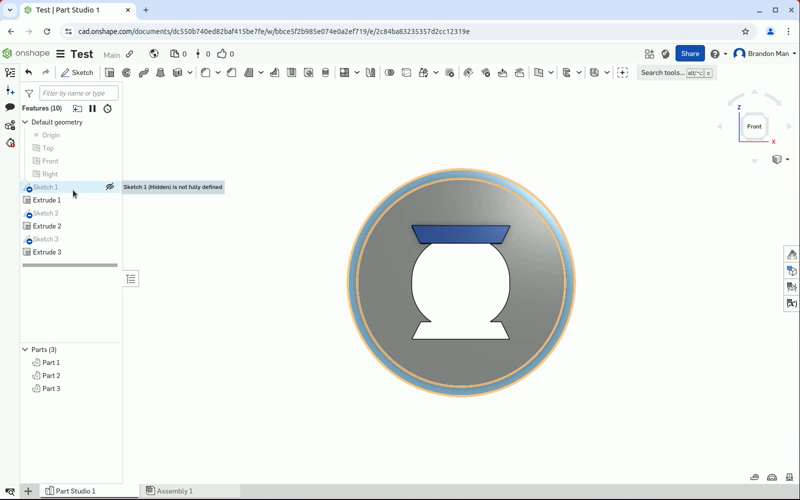
click(73, 189)
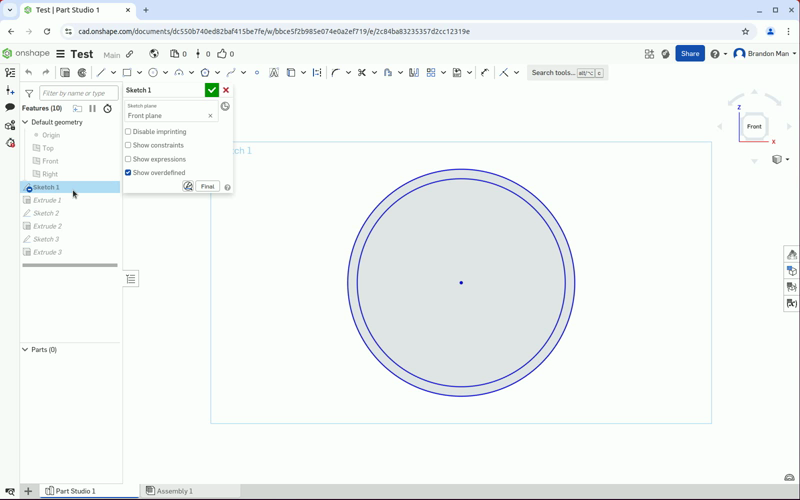
mouse_move(229, 92)
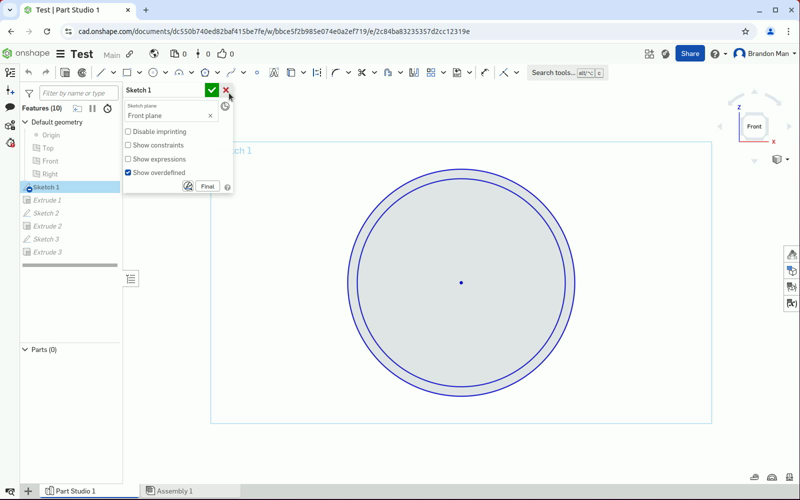
click(229, 92)
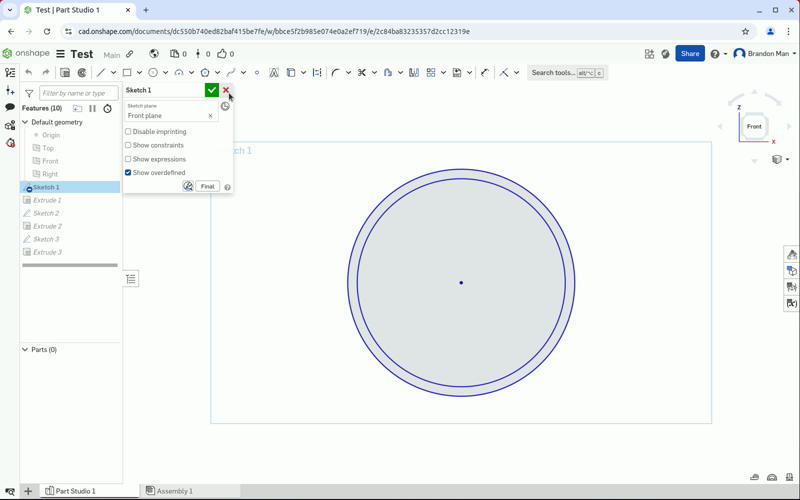
key(shift+s)
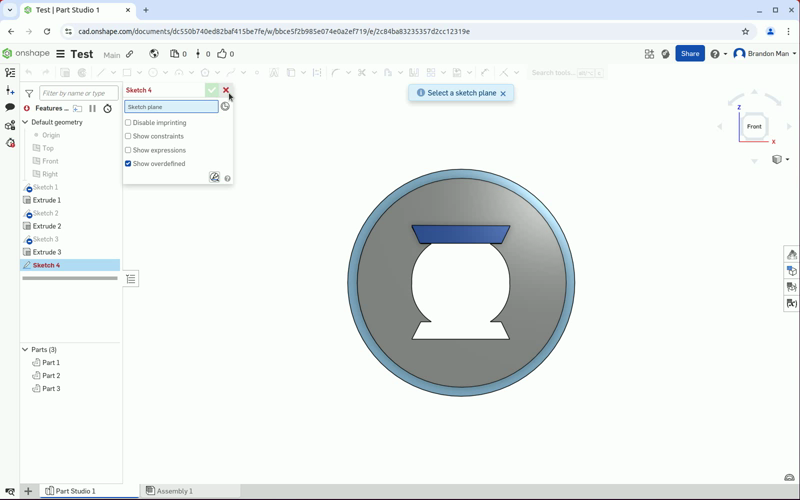
mouse_move(73, 163)
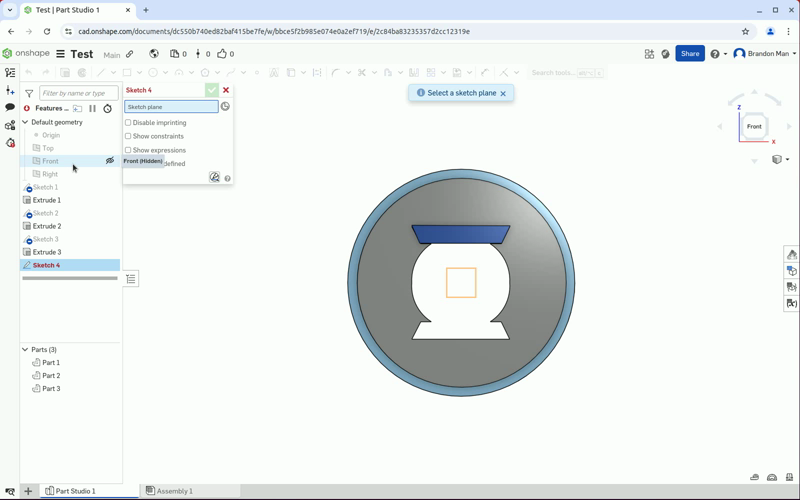
click(73, 163)
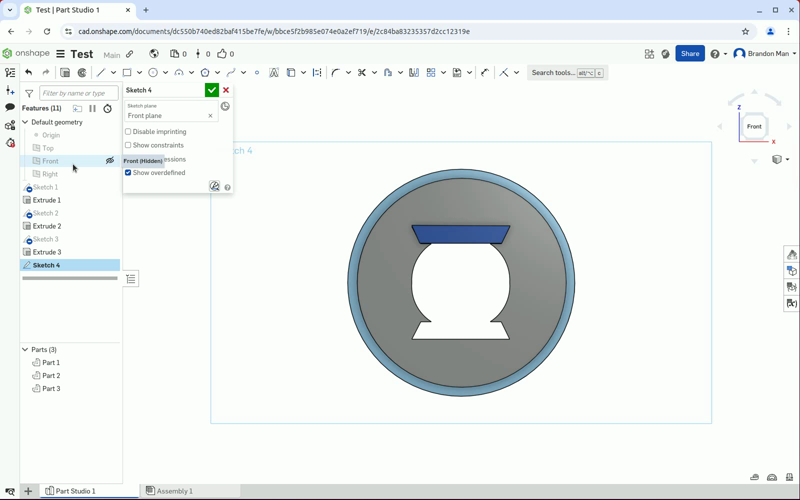
mouse_move(73, 352)
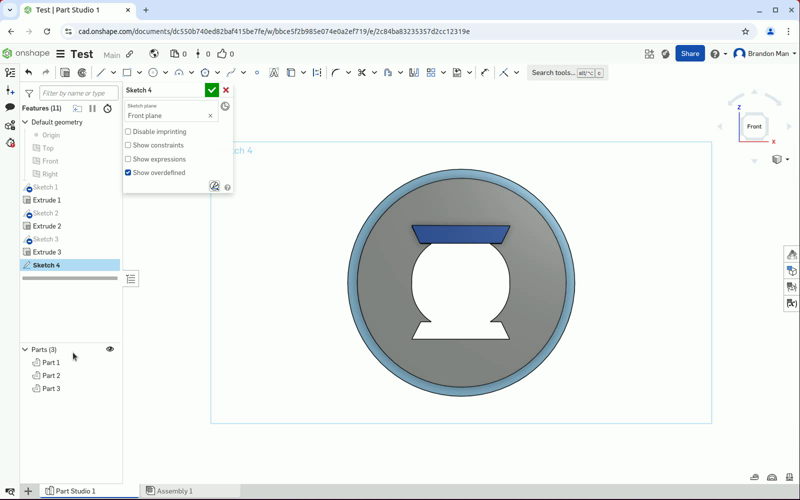
key(y)
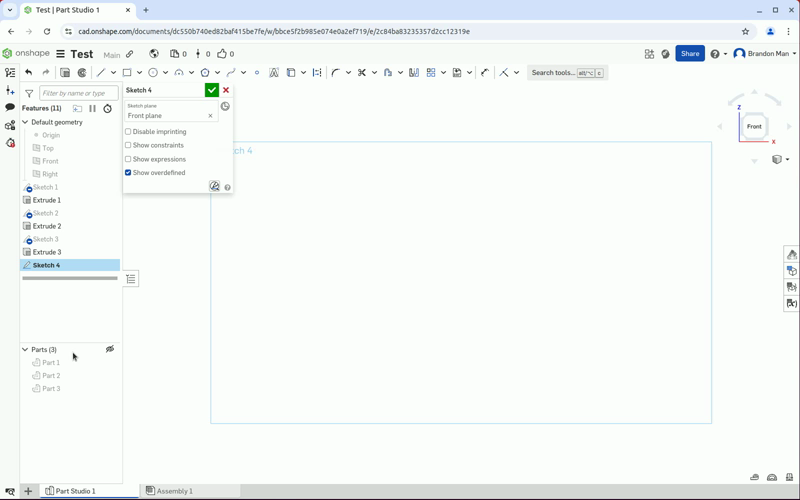
key(l)
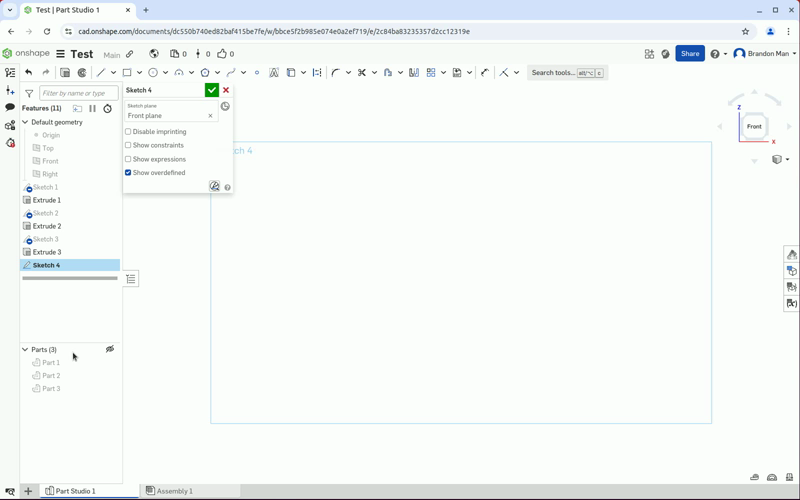
key_down(shift)
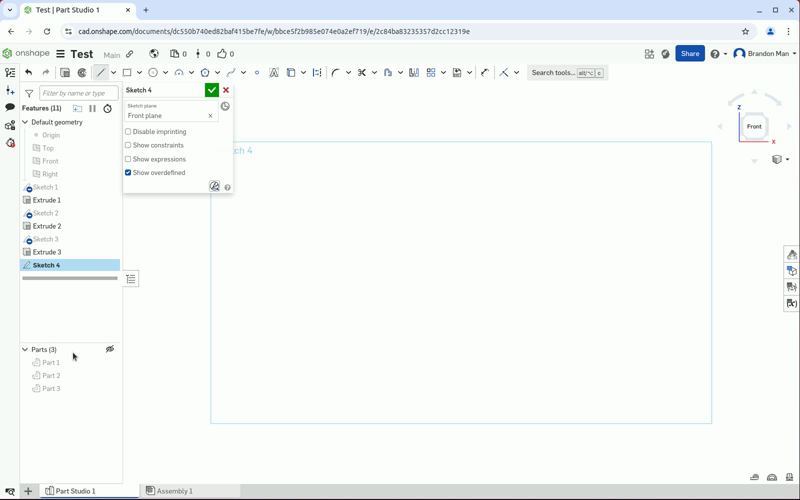
mouse_move(411, 340)
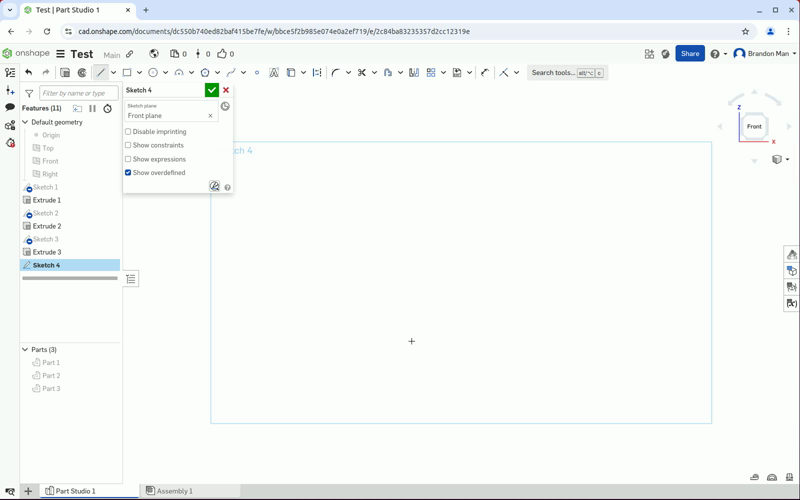
click(411, 340)
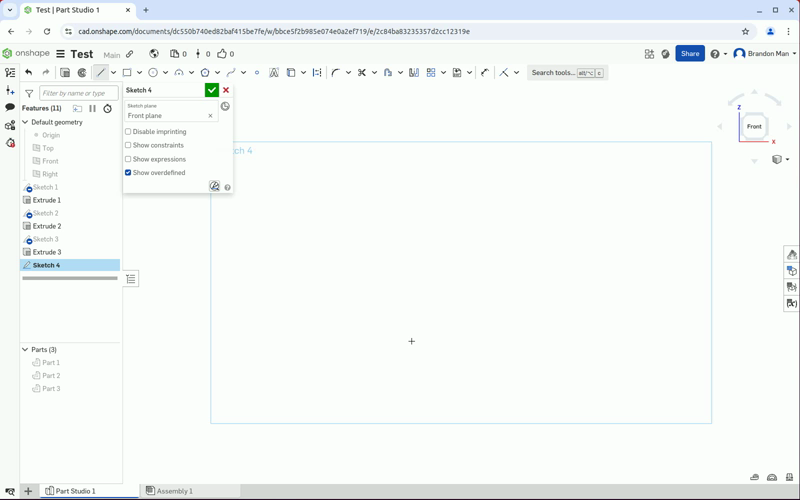
key_up(shift)
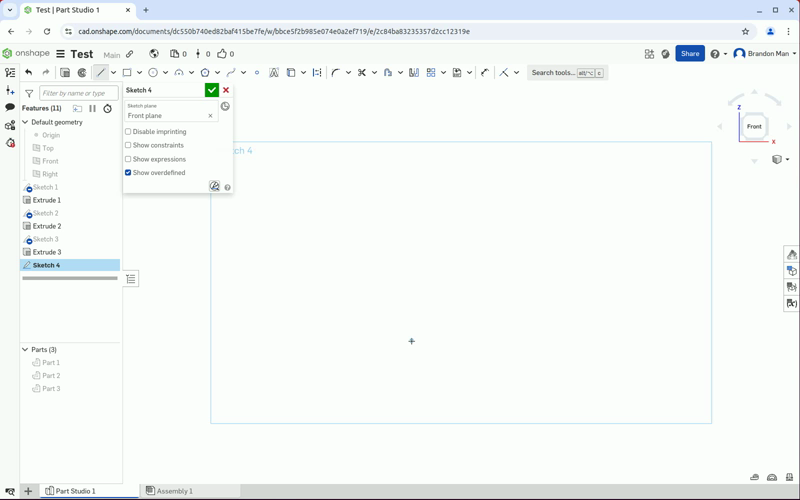
key_down(shift)
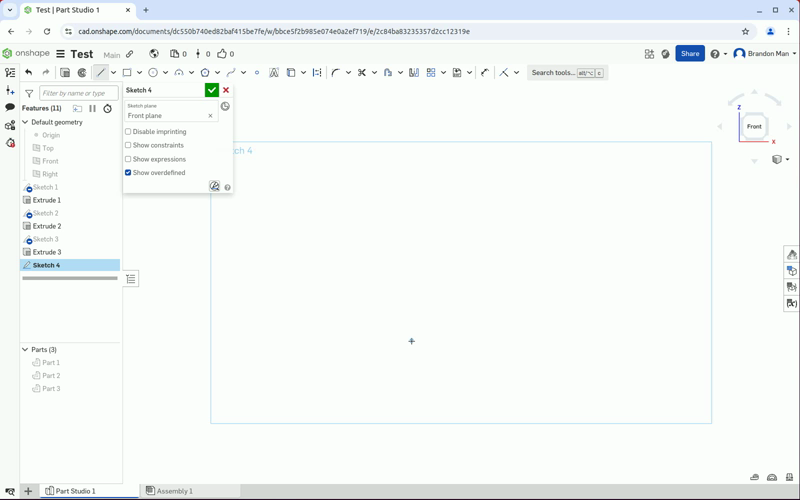
mouse_move(510, 340)
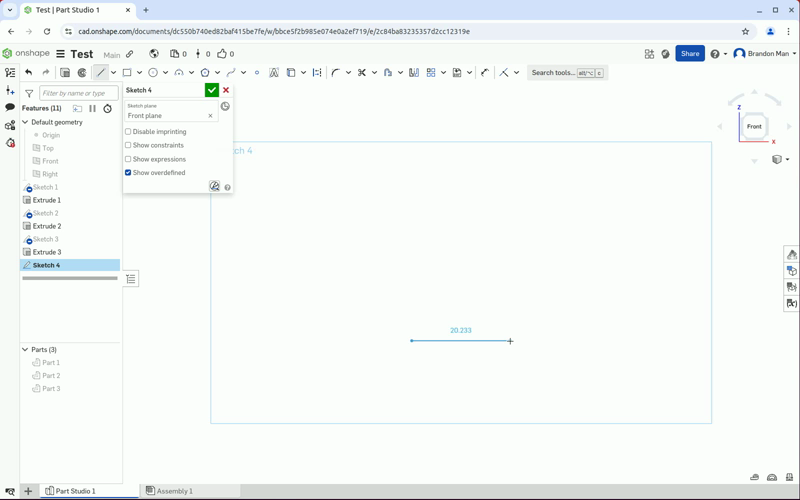
click(510, 340)
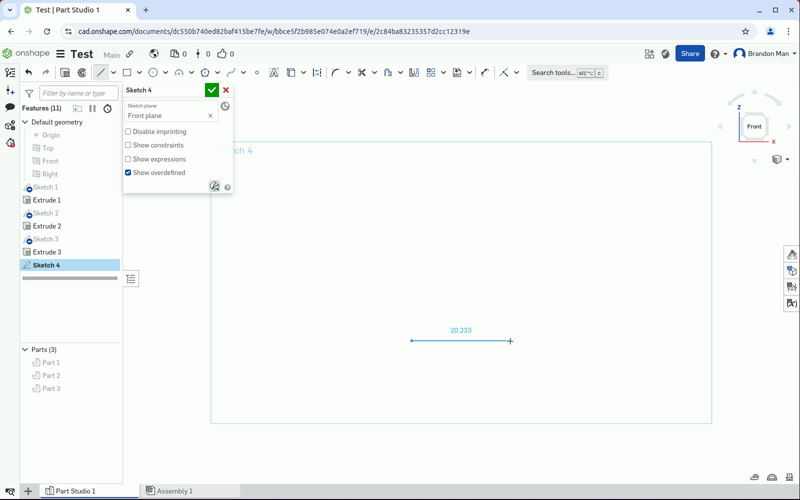
key_up(shift)
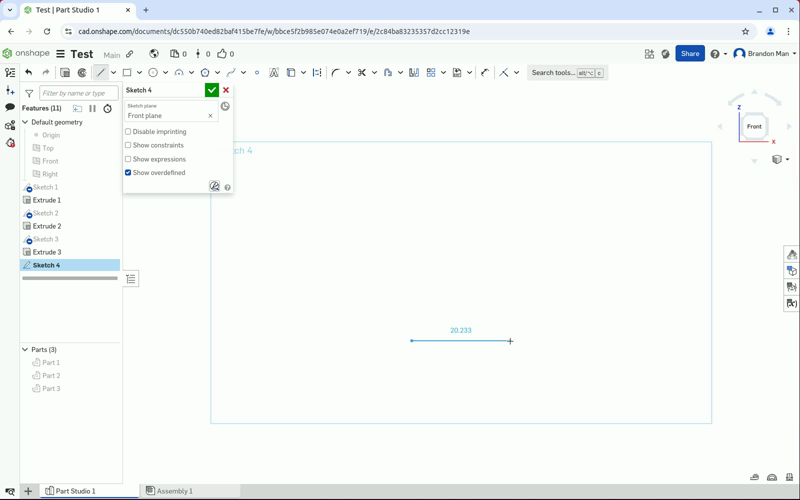
key_down(shift)
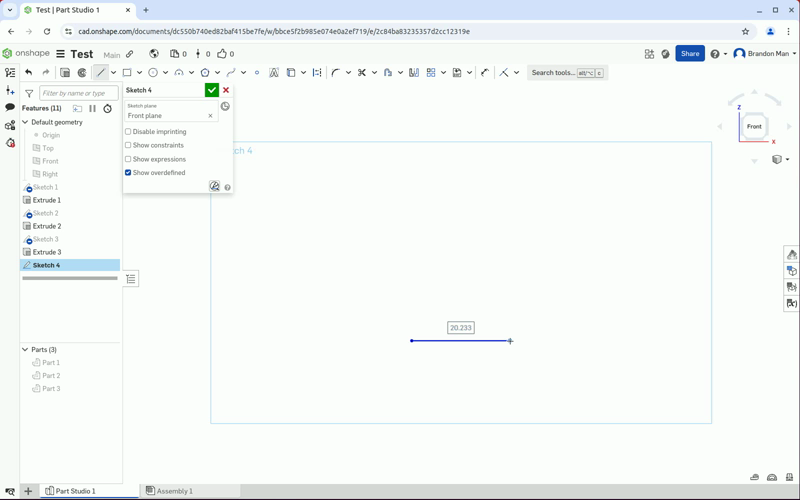
mouse_move(540, 340)
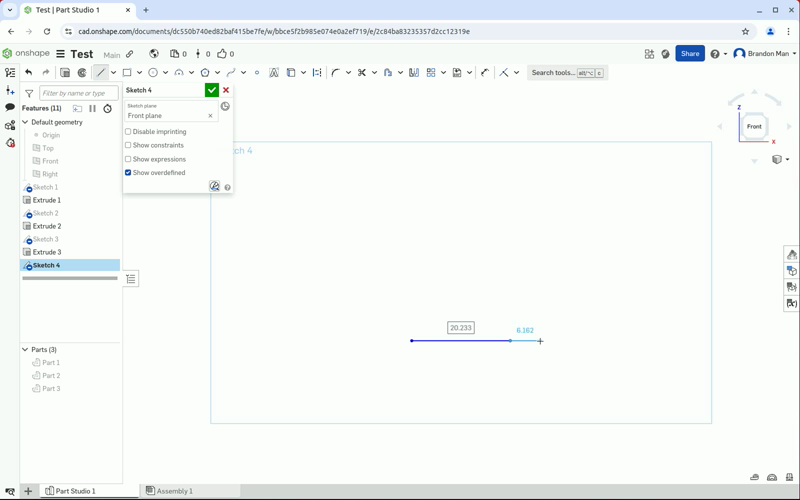
mouse_move(501, 322)
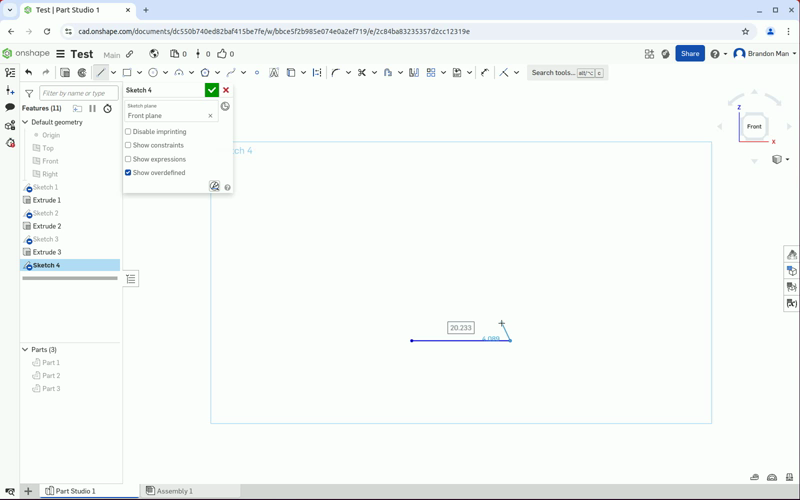
click(501, 322)
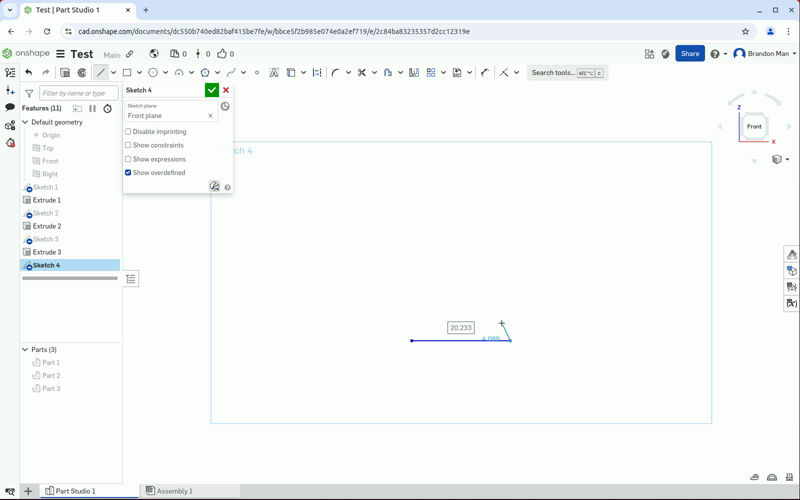
key_up(shift)
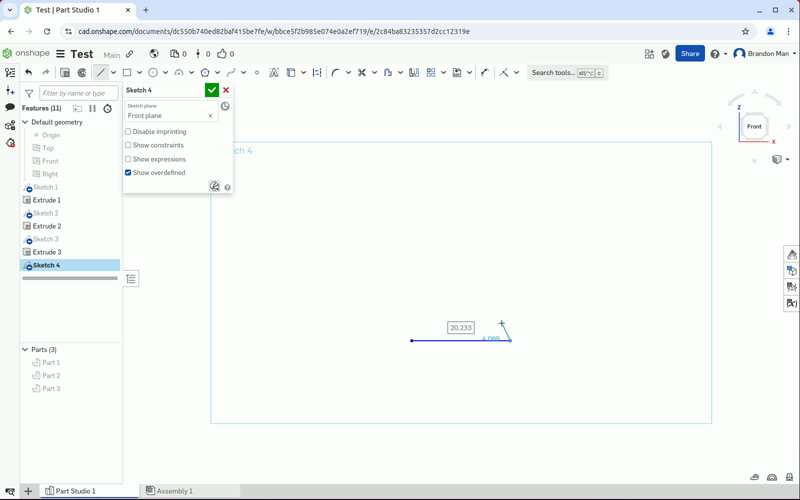
key_down(shift)
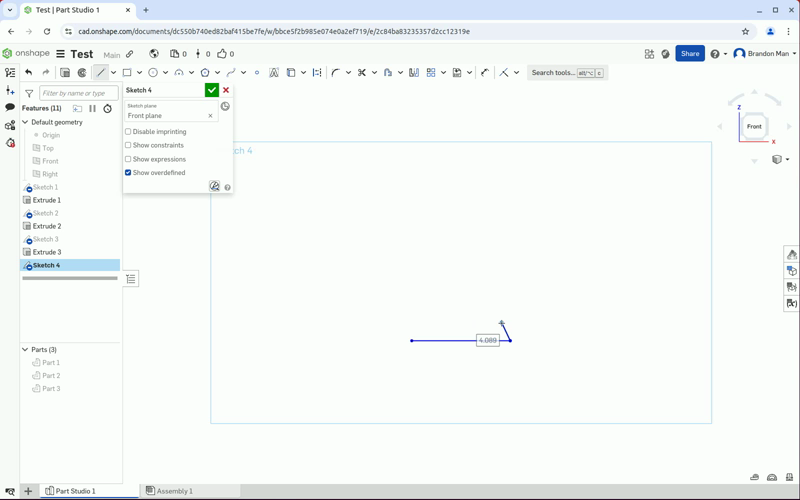
mouse_move(531, 322)
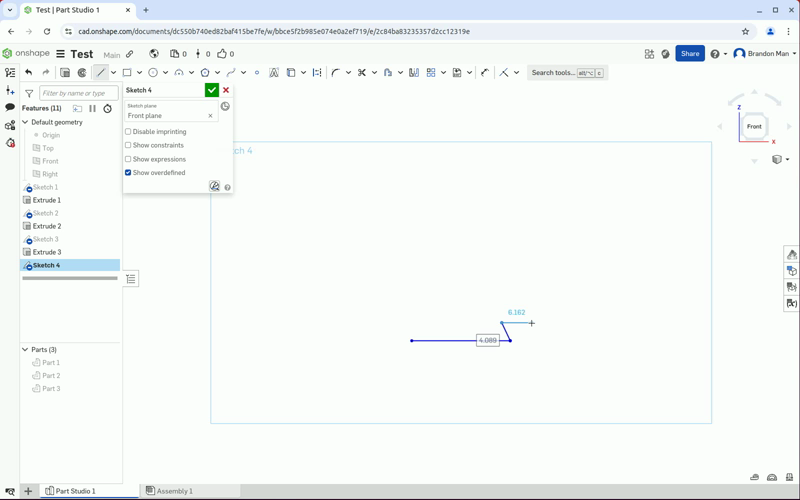
mouse_move(490, 322)
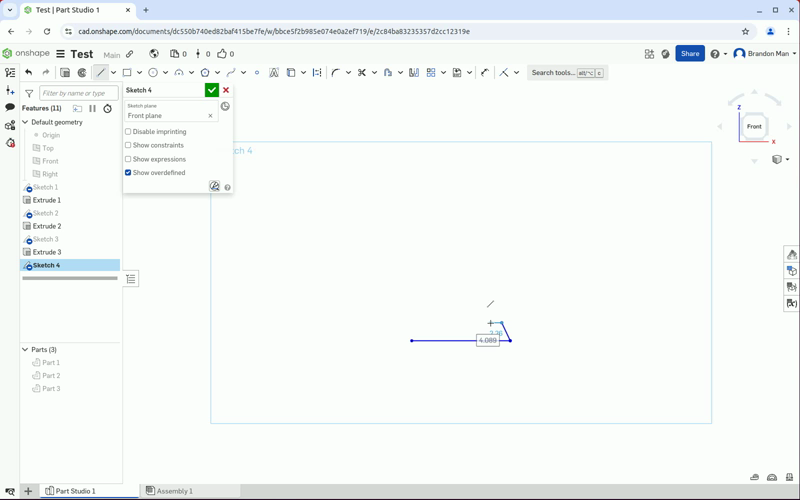
click(490, 322)
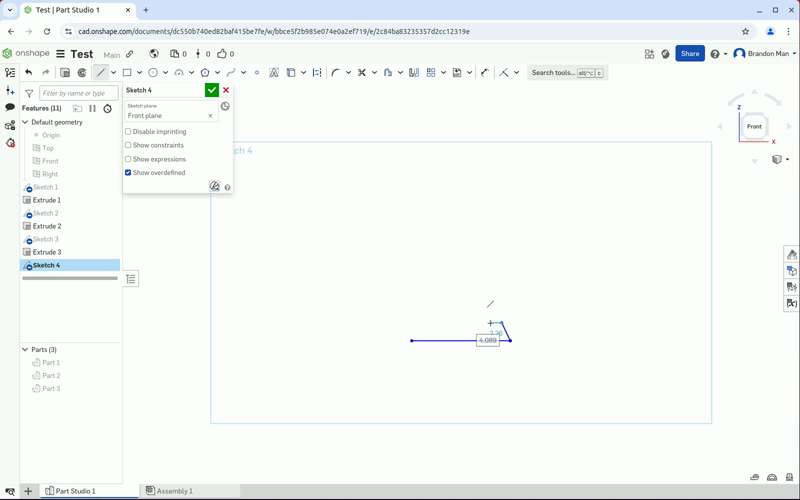
key_up(shift)
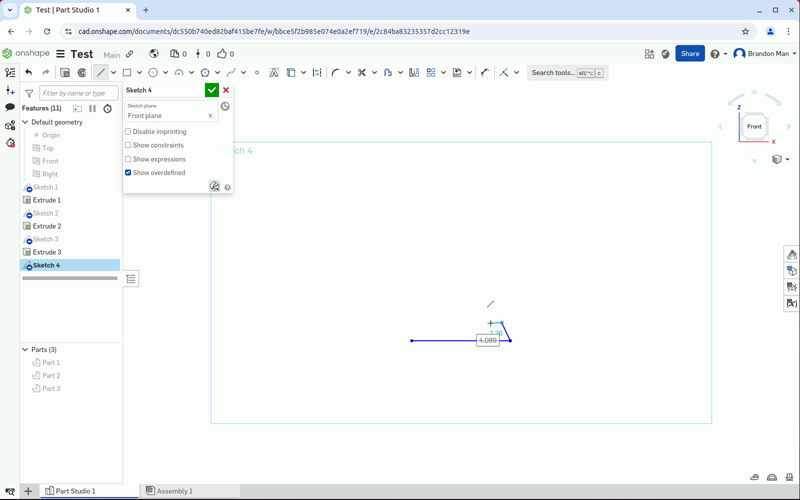
key_down(shift)
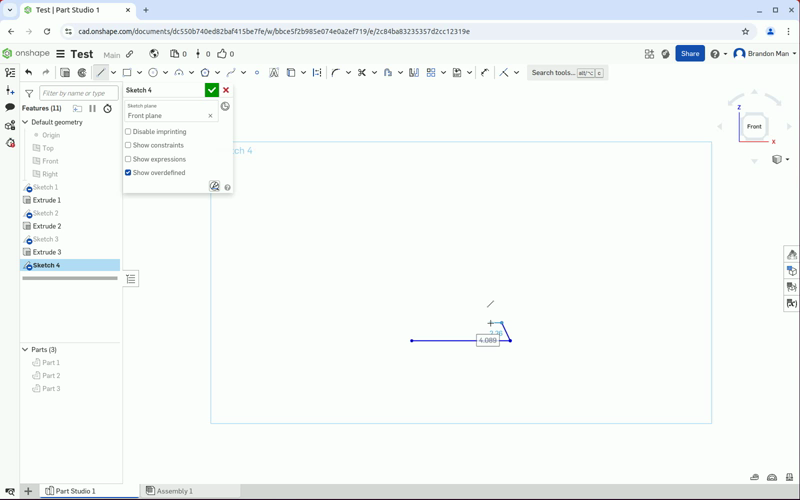
mouse_move(520, 322)
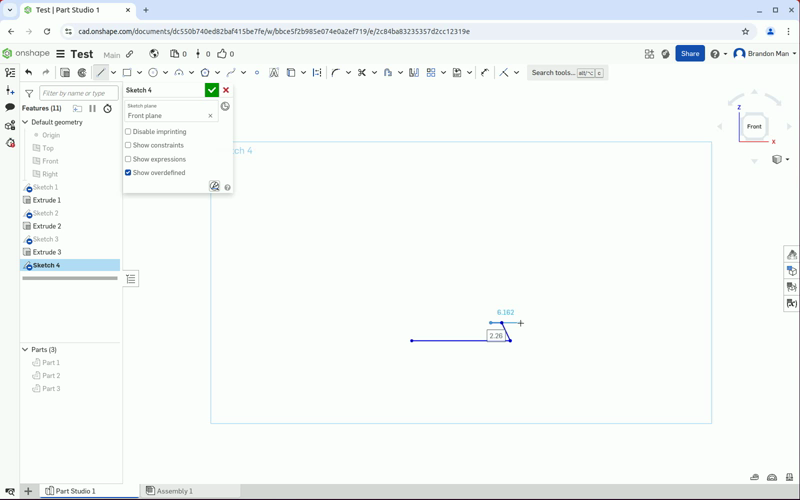
mouse_move(431, 322)
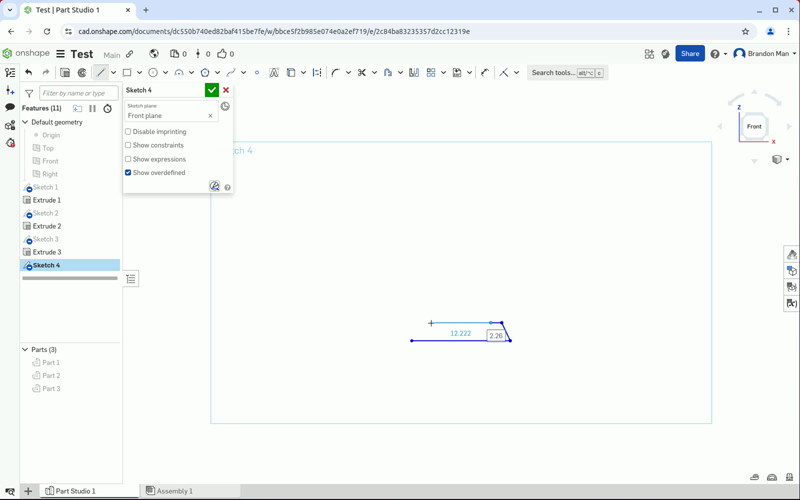
click(431, 322)
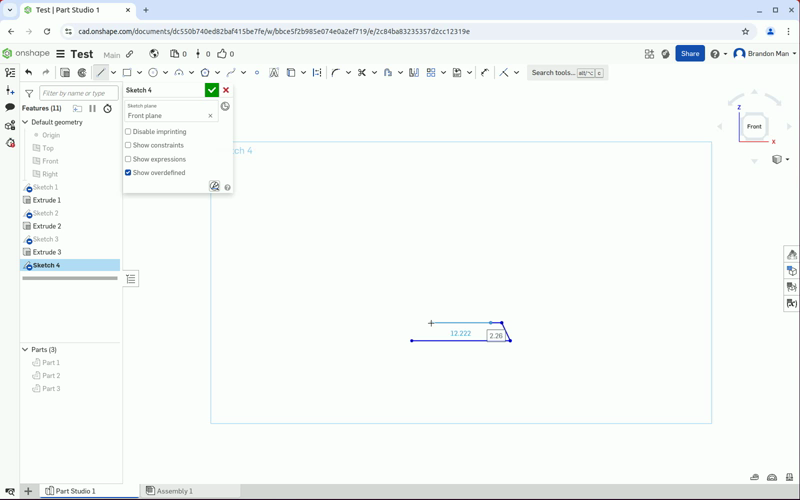
key_up(shift)
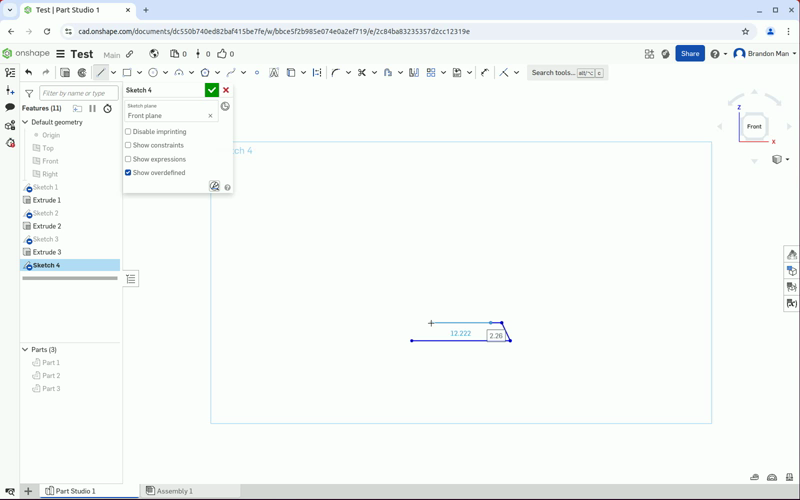
key_down(shift)
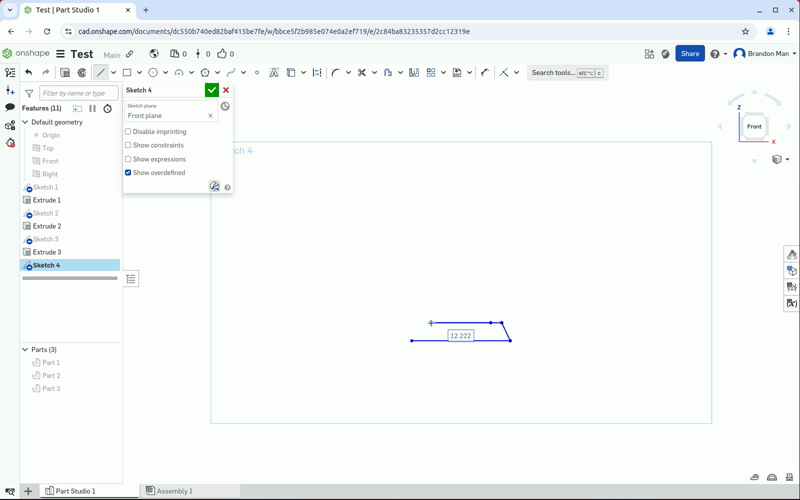
mouse_move(461, 322)
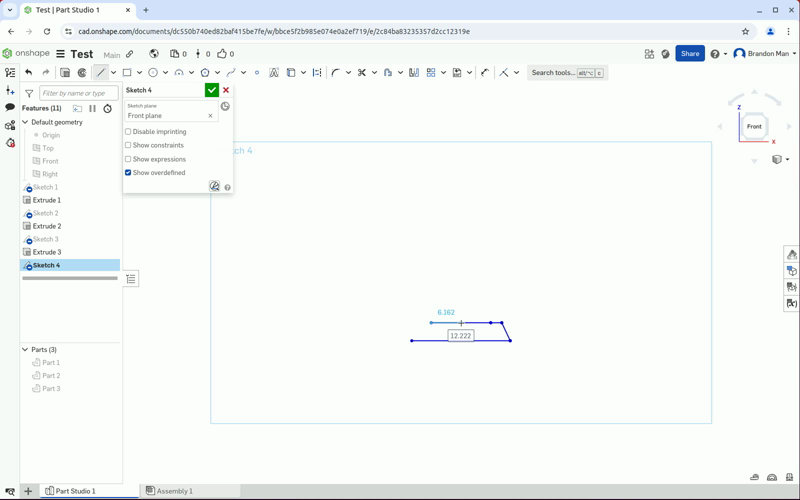
mouse_move(419, 322)
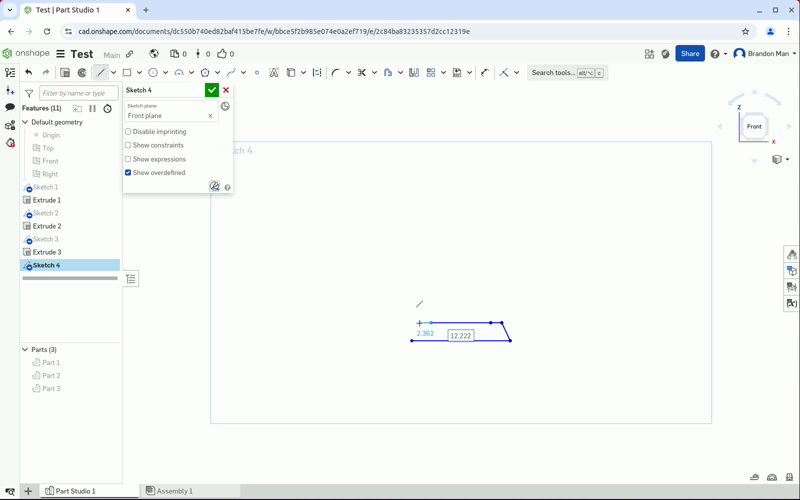
click(419, 322)
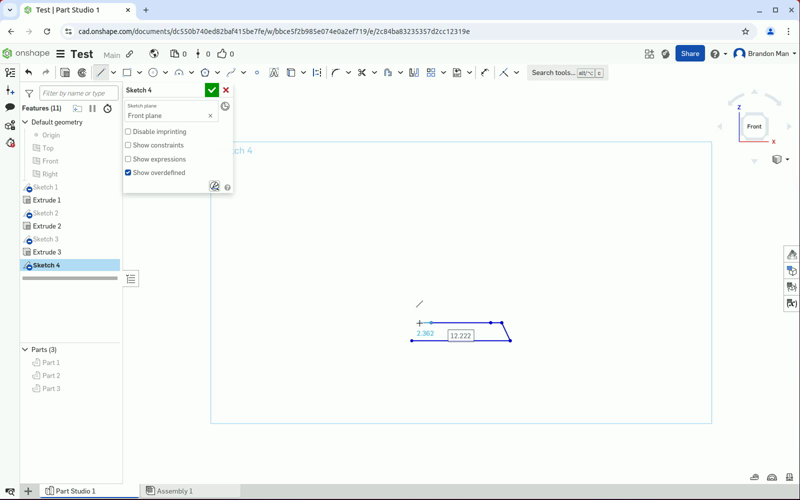
key_up(shift)
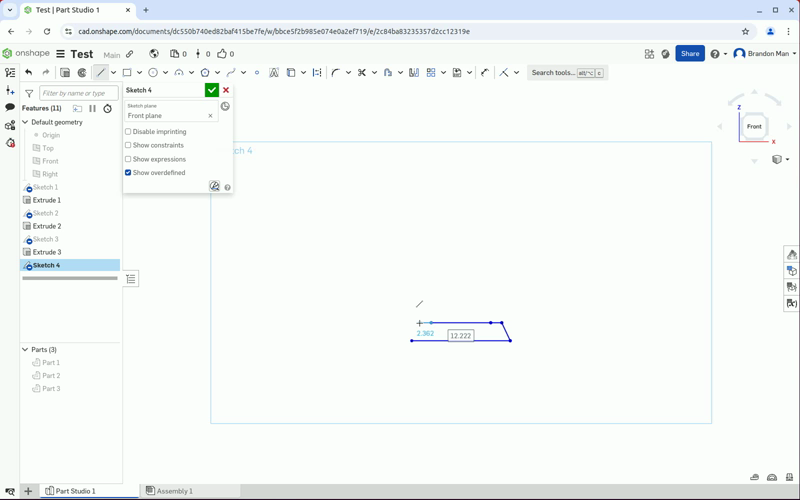
mouse_move(450, 322)
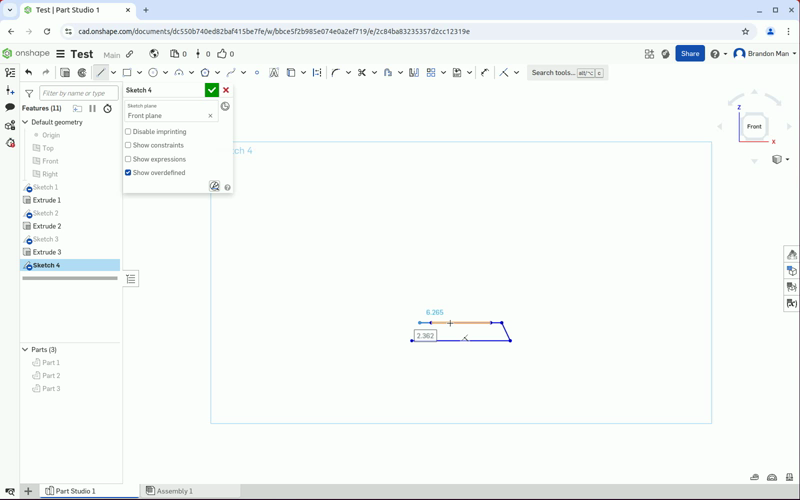
key_down(shift)
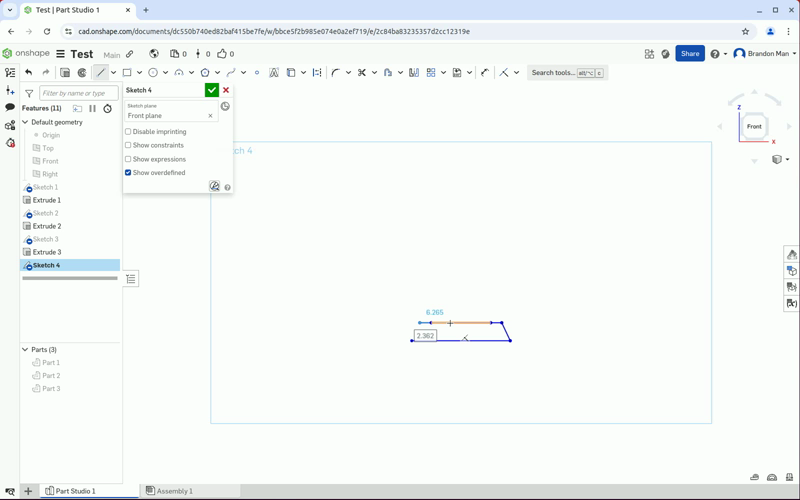
mouse_move(411, 340)
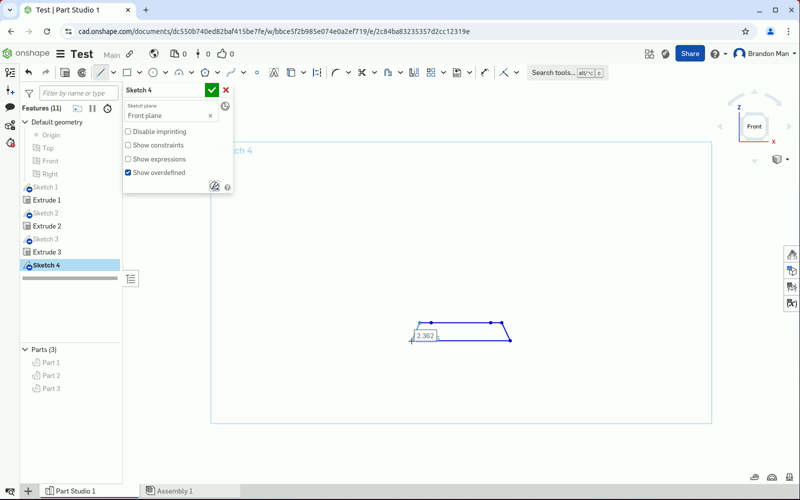
key_up(shift)
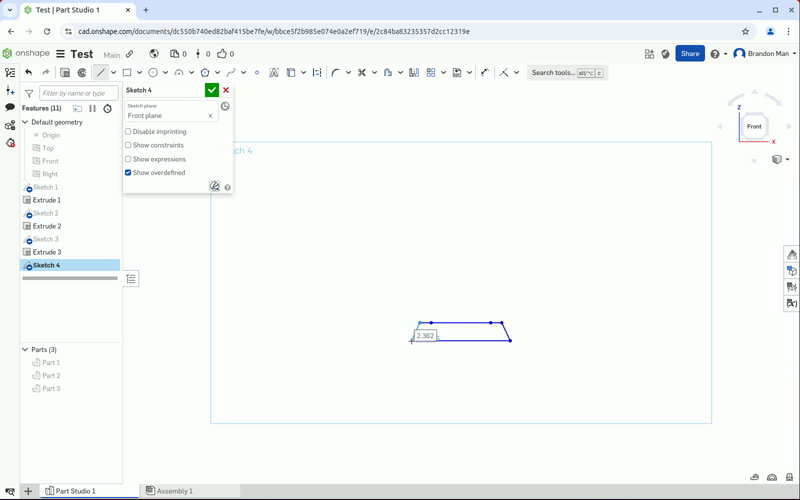
click(411, 340)
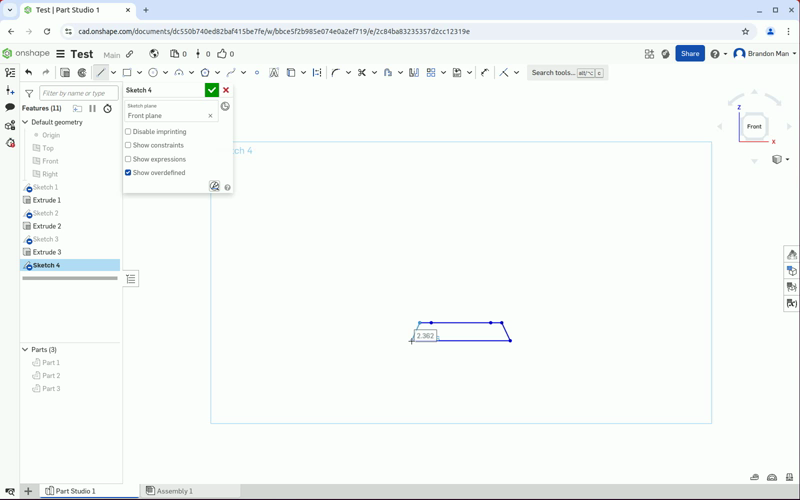
key(esc)
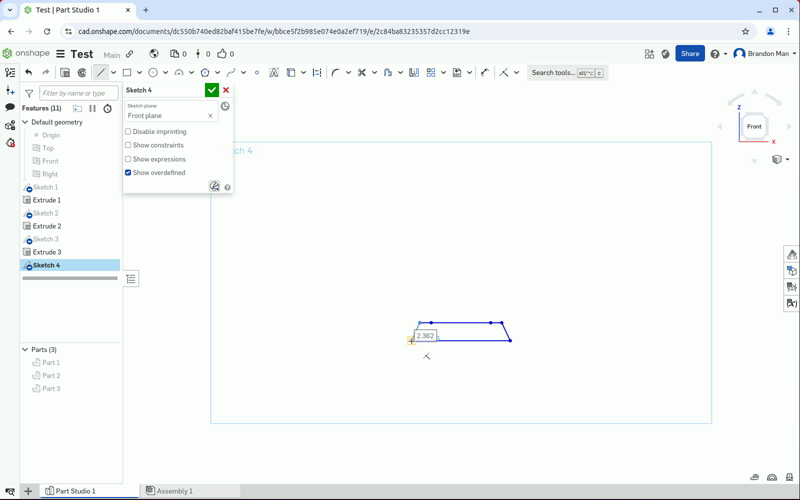
mouse_move(452, 326)
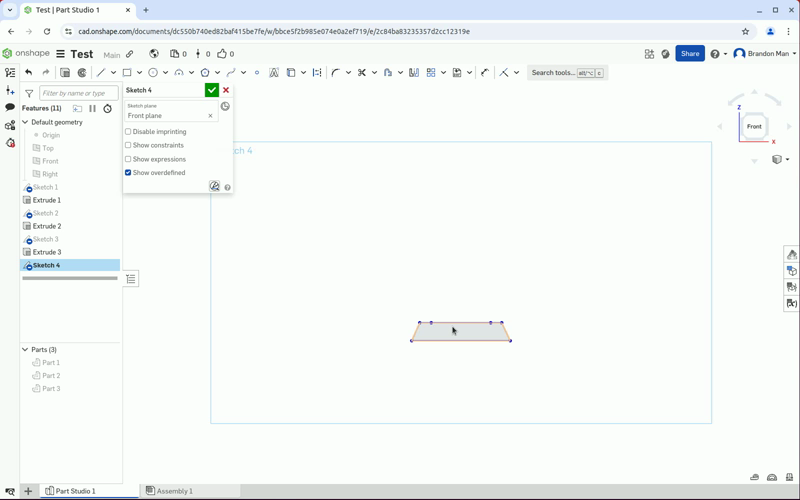
scroll(6)
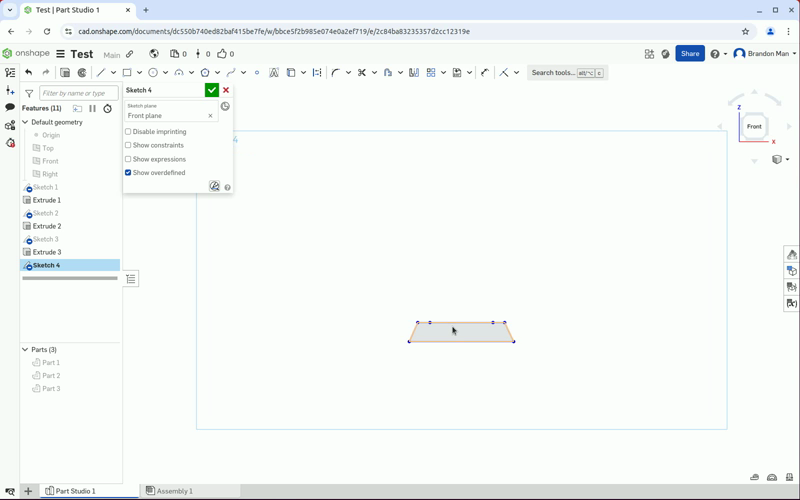
scroll(6)
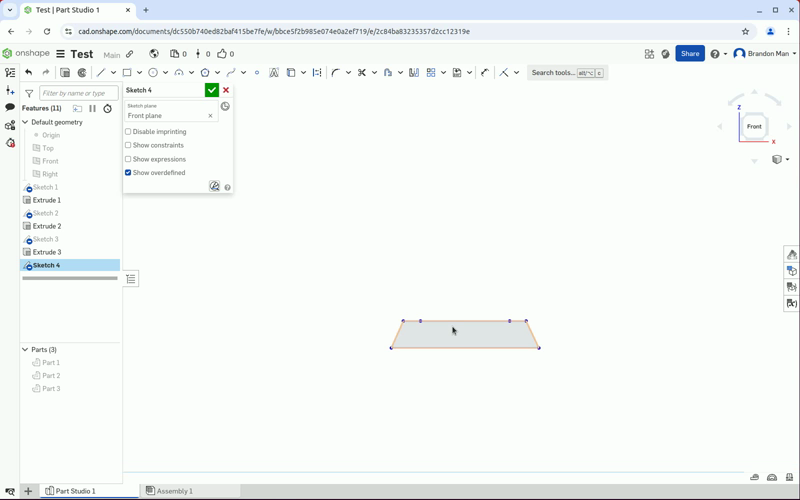
scroll(6)
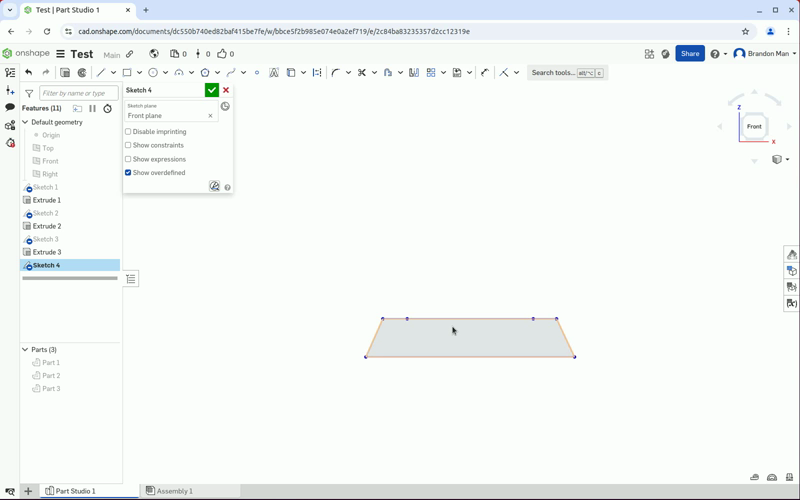
scroll(6)
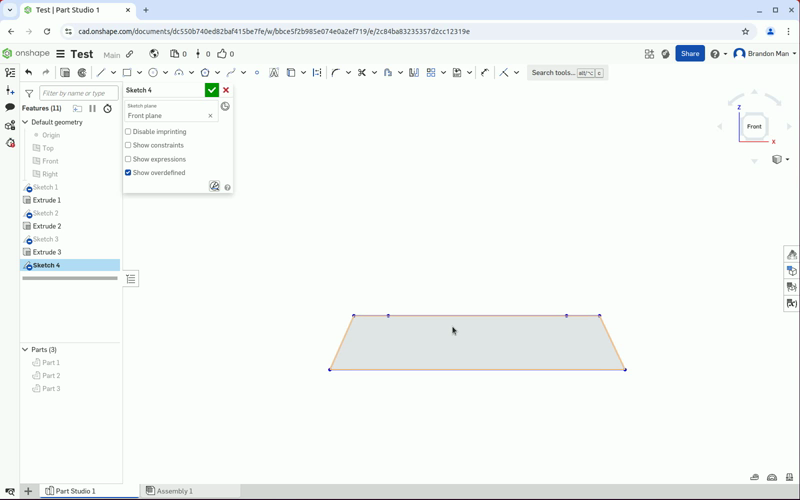
scroll(6)
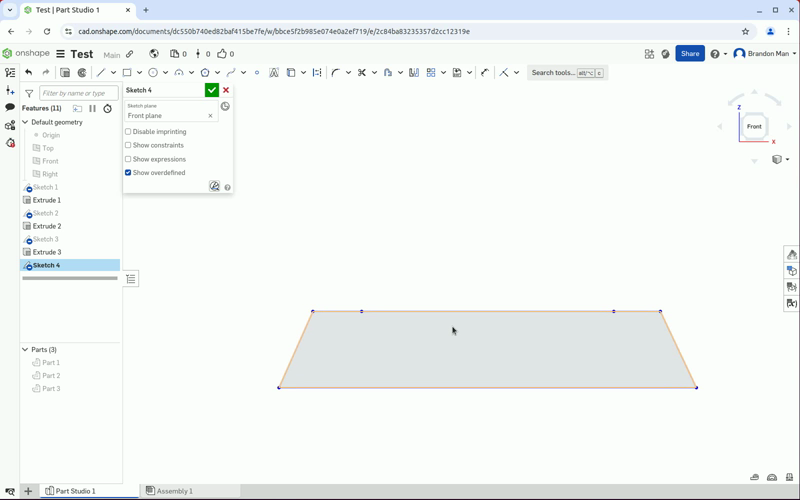
scroll(6)
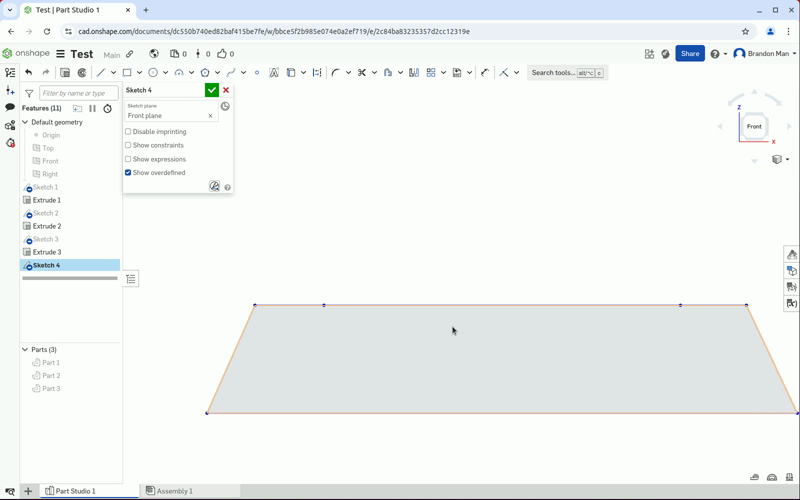
scroll(6)
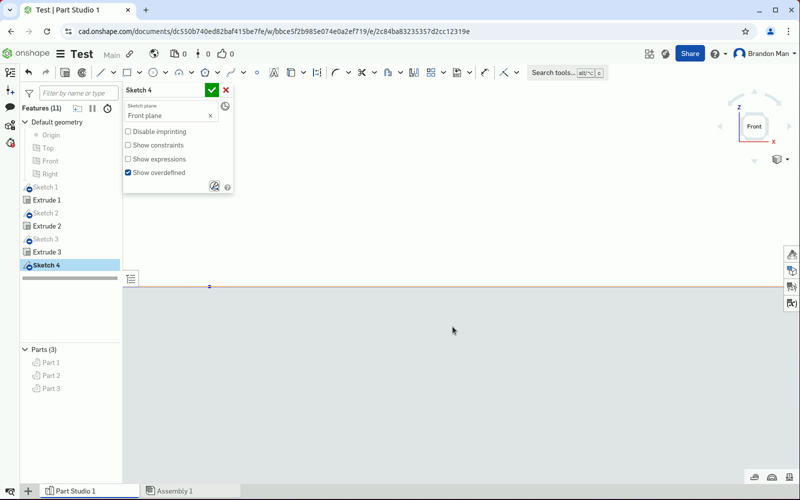
click(452, 326)
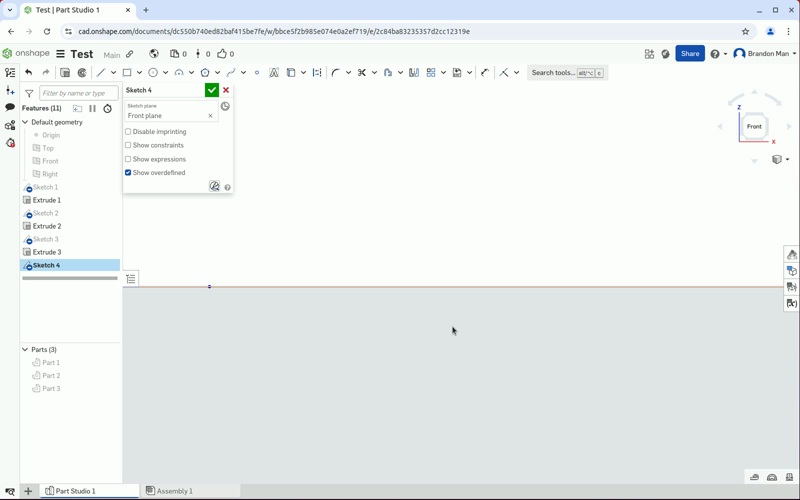
scroll(-6)
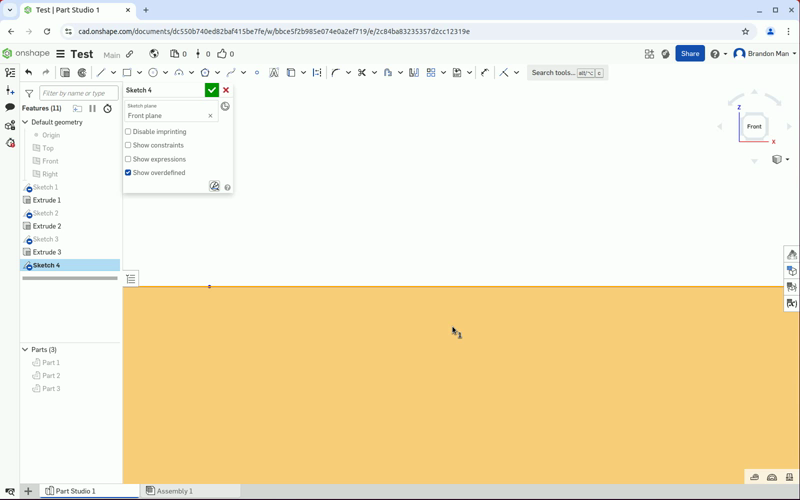
scroll(-6)
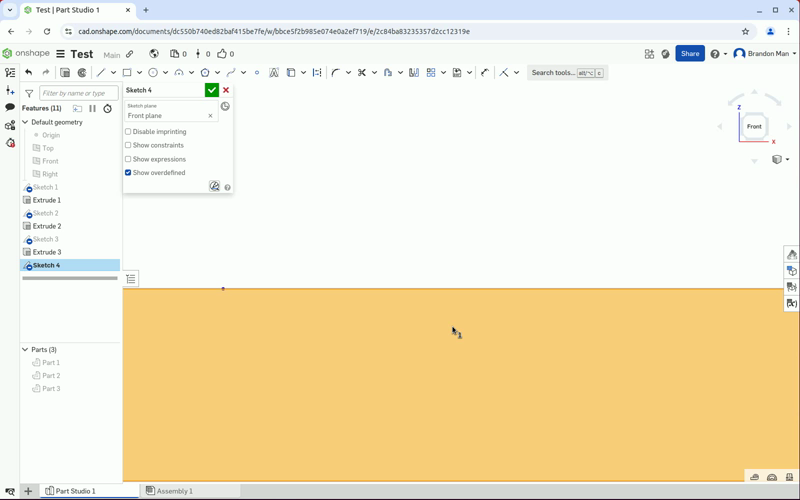
scroll(-6)
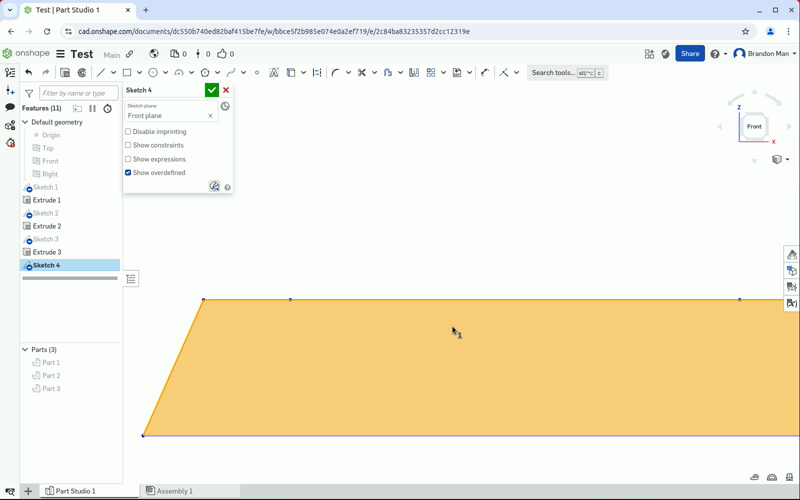
scroll(-6)
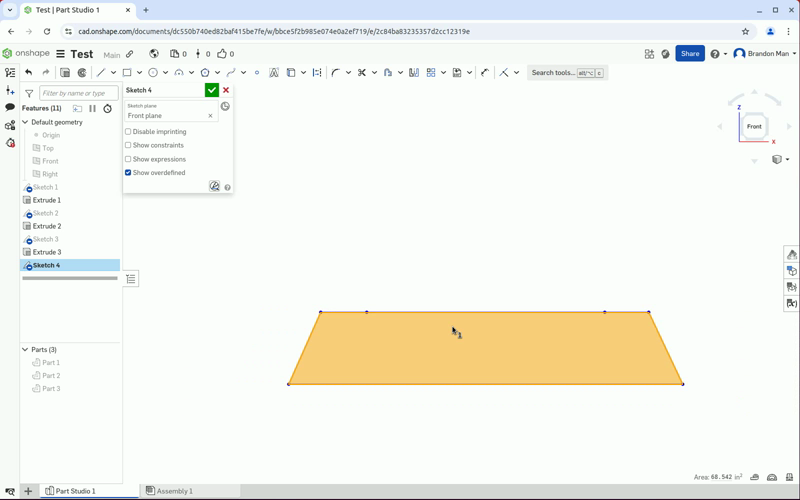
scroll(-6)
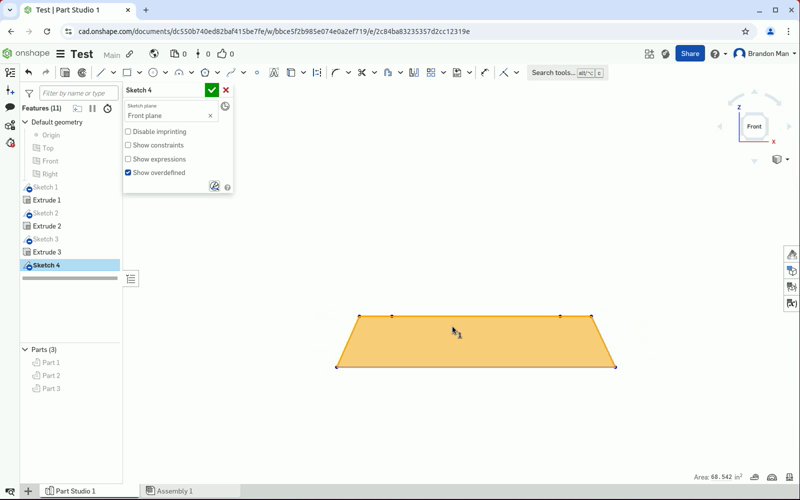
scroll(-6)
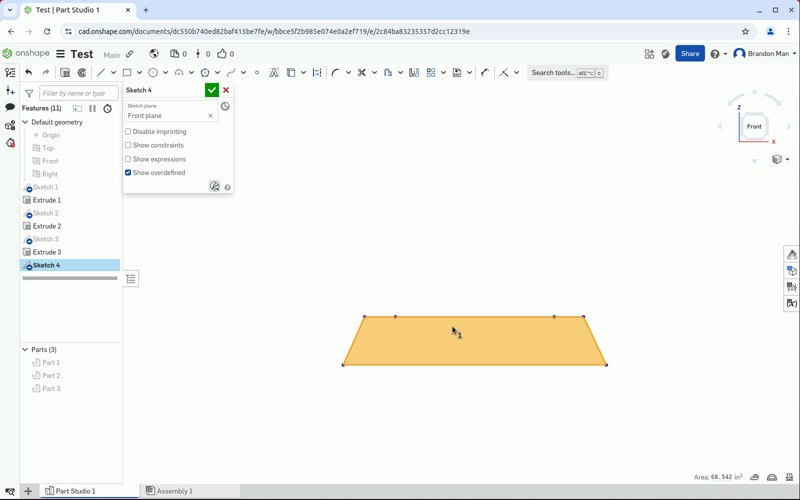
scroll(-6)
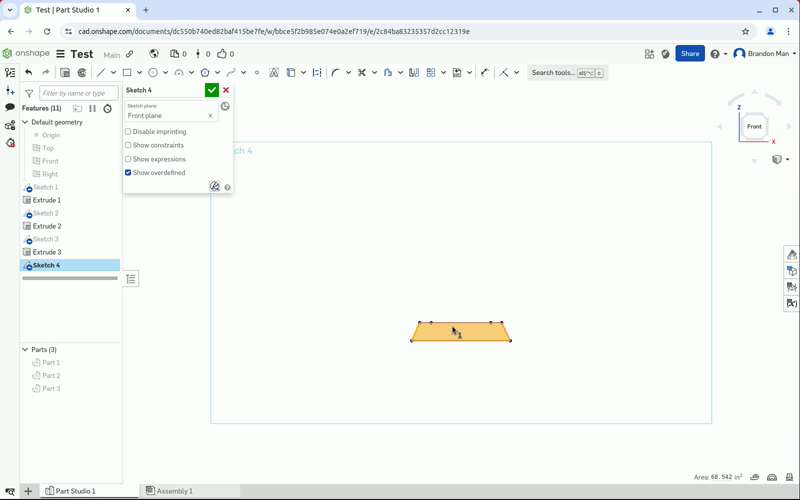
mouse_move(73, 352)
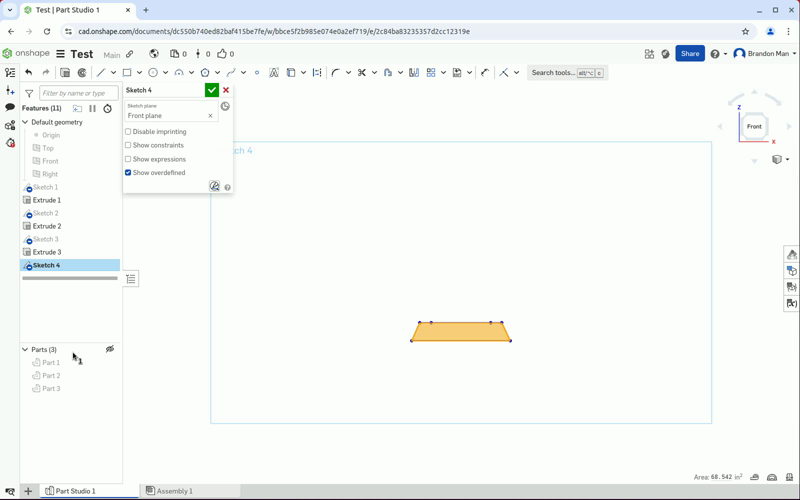
key(shift+y)
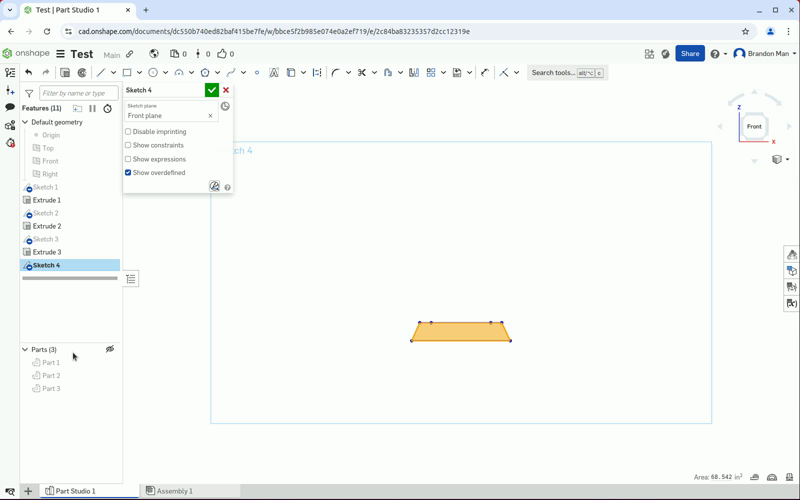
key(shift+e)
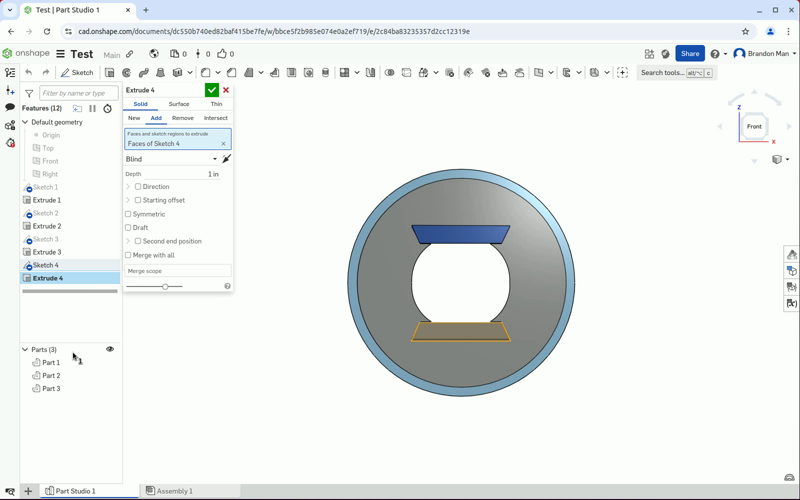
mouse_move(143, 106)
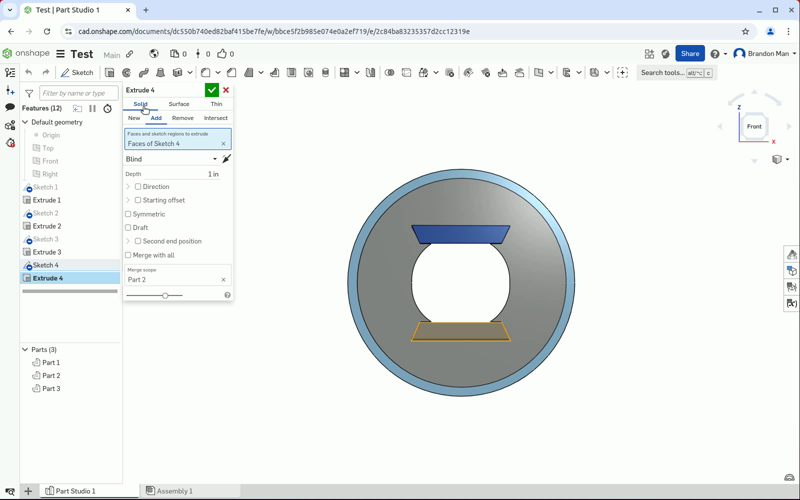
click(143, 106)
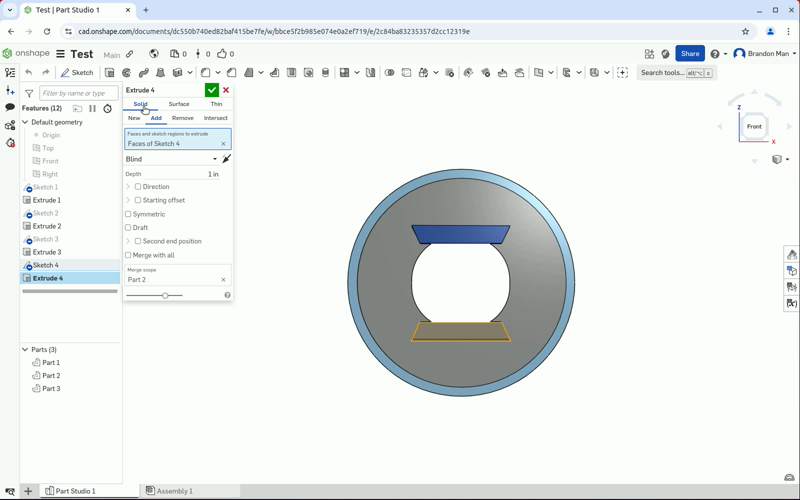
mouse_move(137, 120)
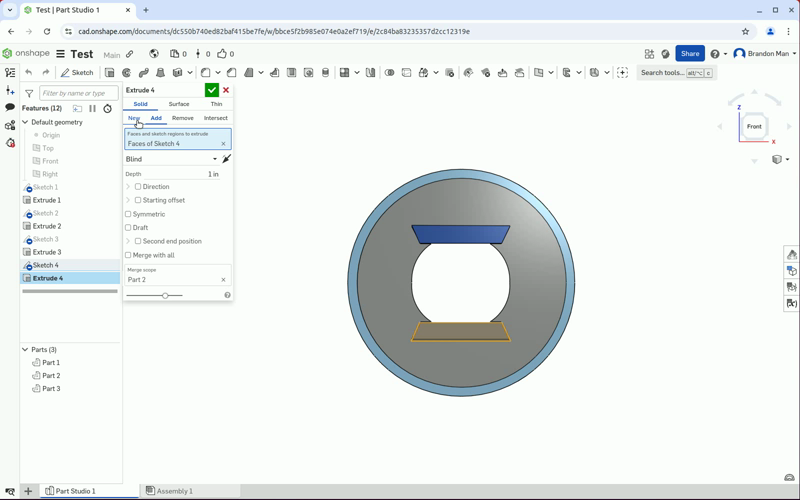
click(137, 120)
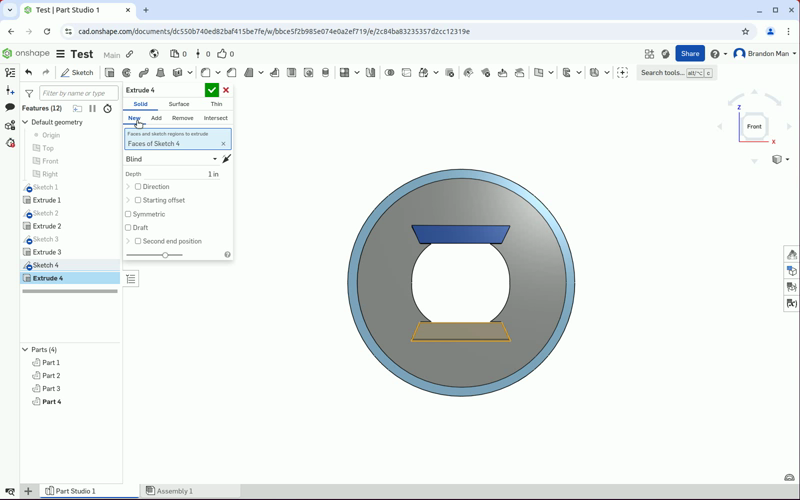
key(tab, 4)
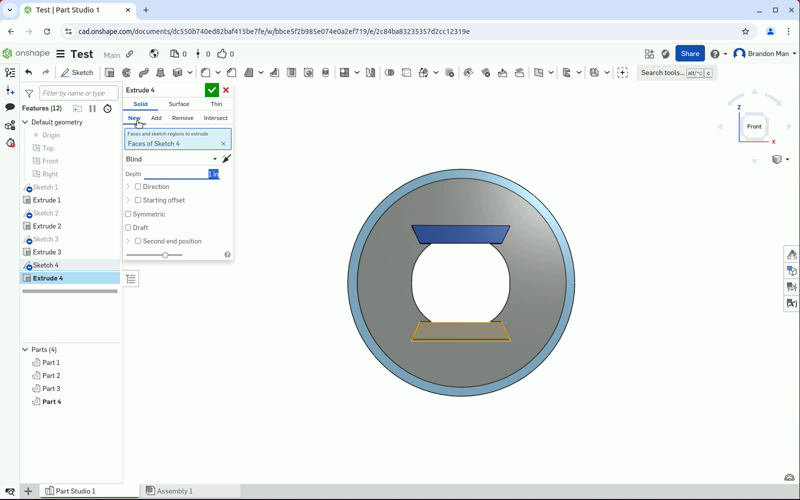
text(4.814)
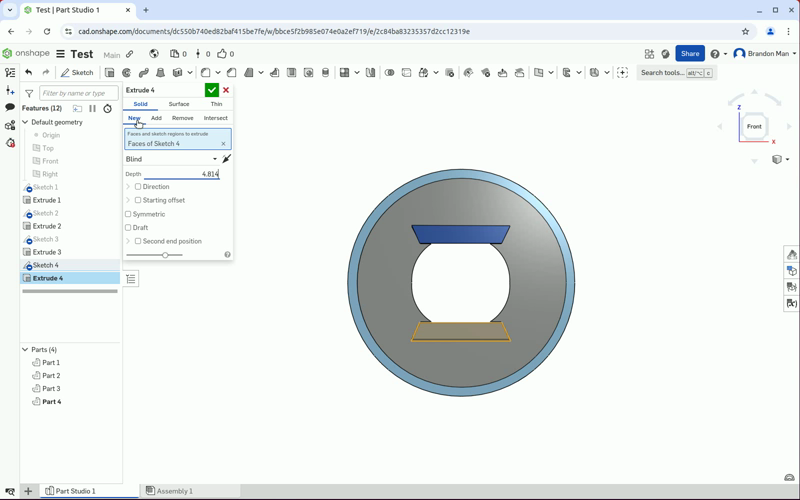
key(tab, 3)
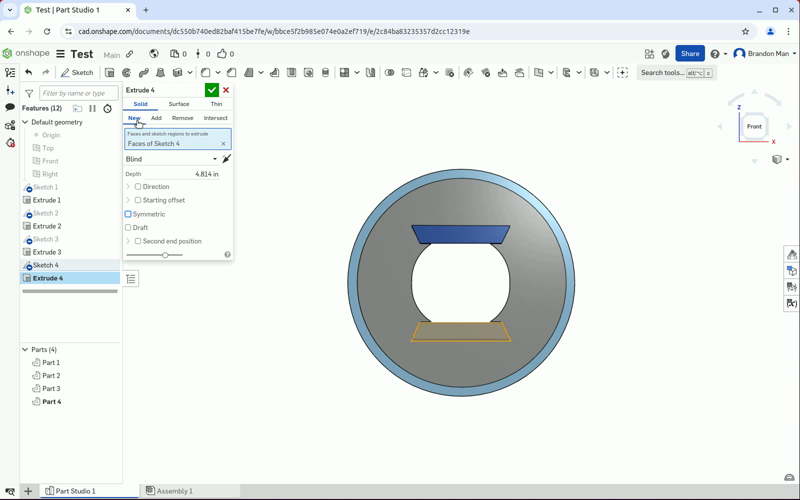
key(space)
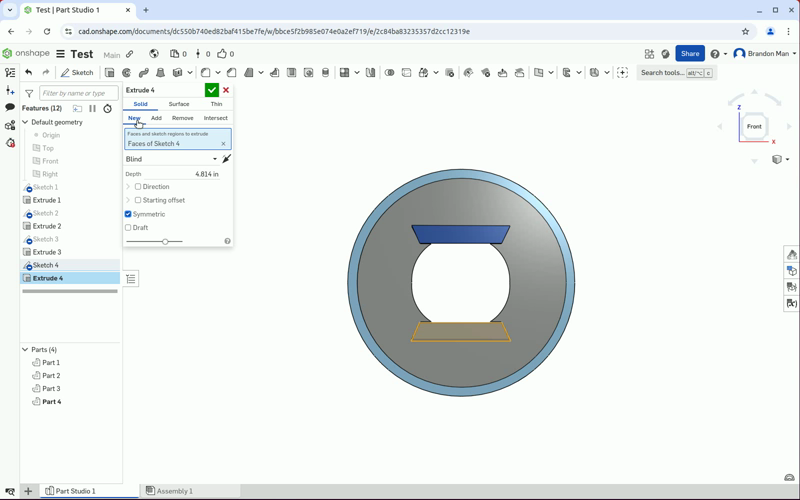
key(enter)
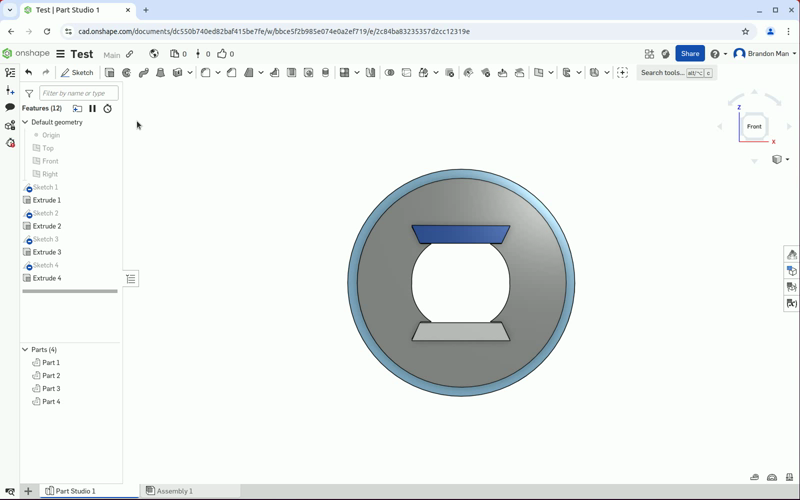
key(shift+h)
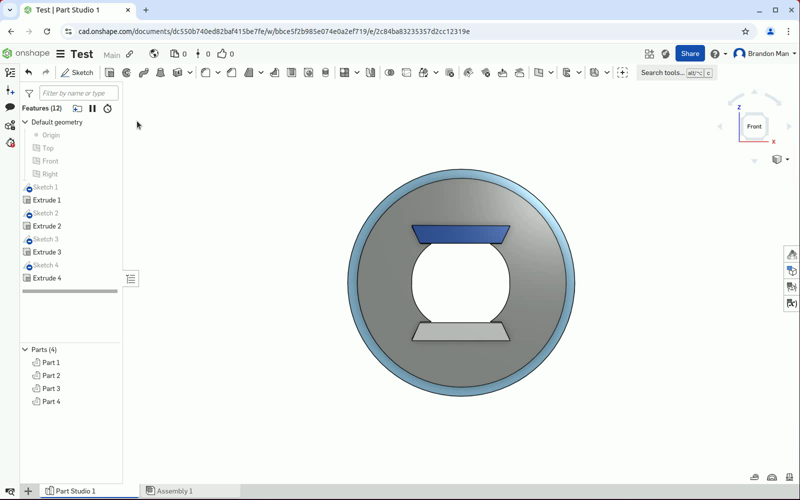
key(shift+h)
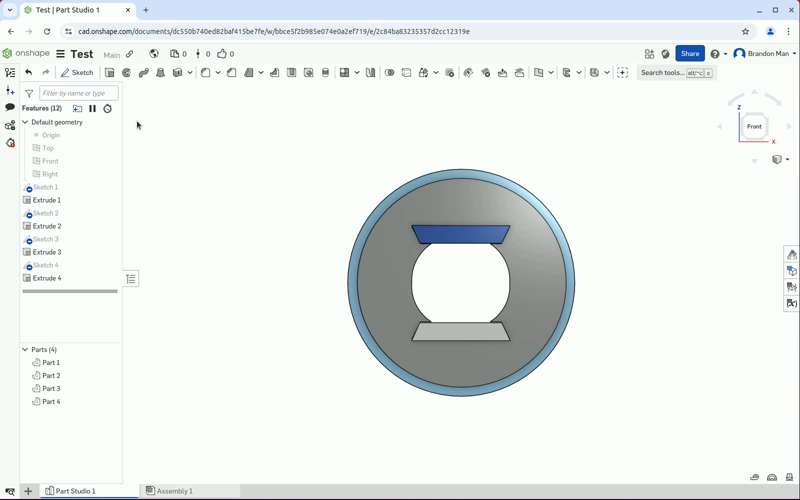
mouse_move(73, 189)
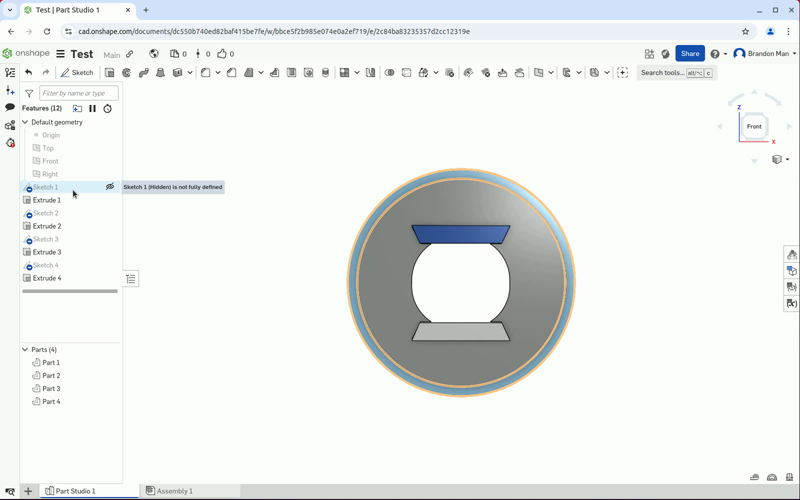
click(73, 189)
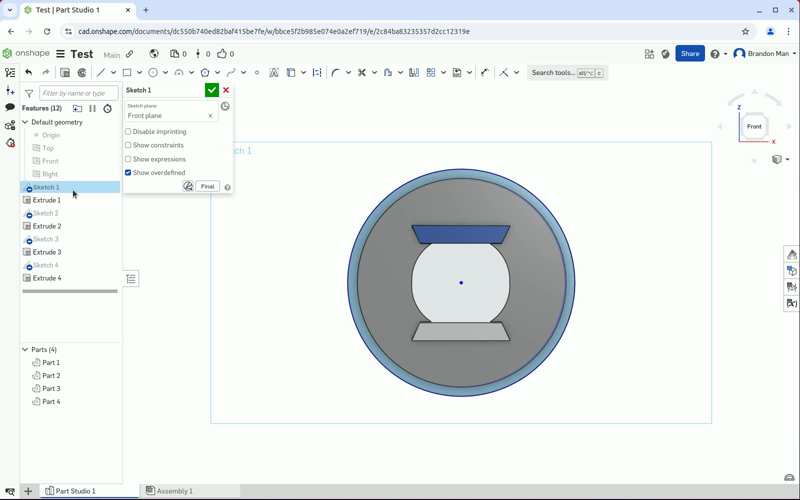
mouse_move(229, 92)
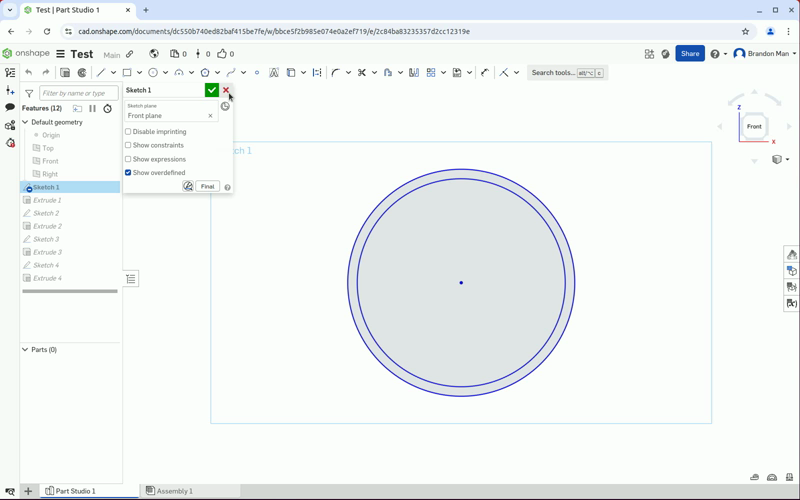
click(229, 92)
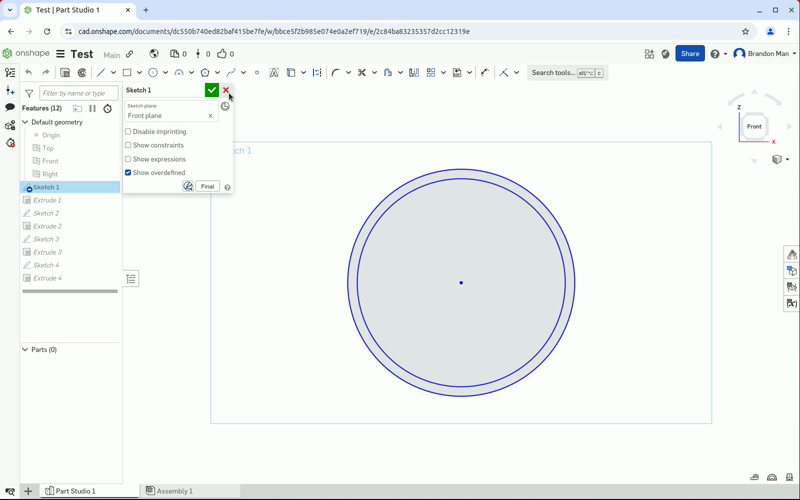
key(shift+s)
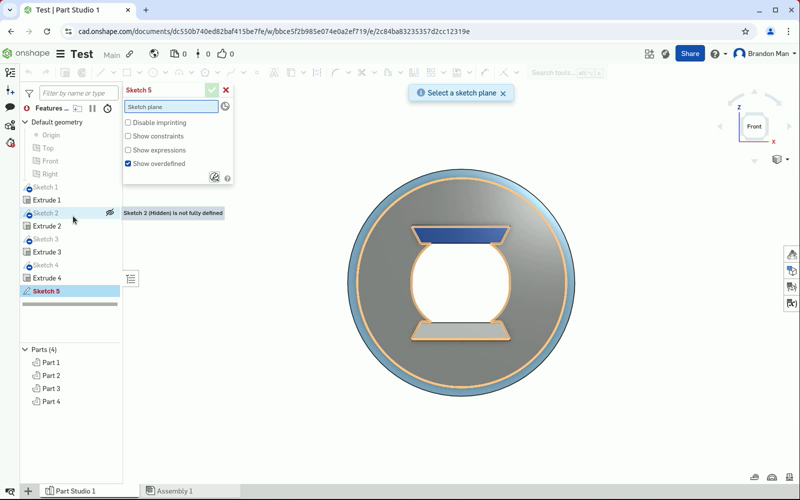
scroll(3)
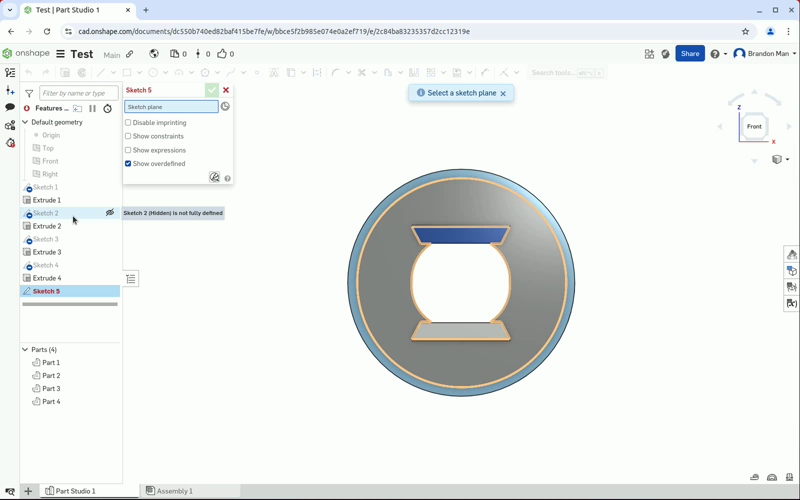
mouse_move(73, 163)
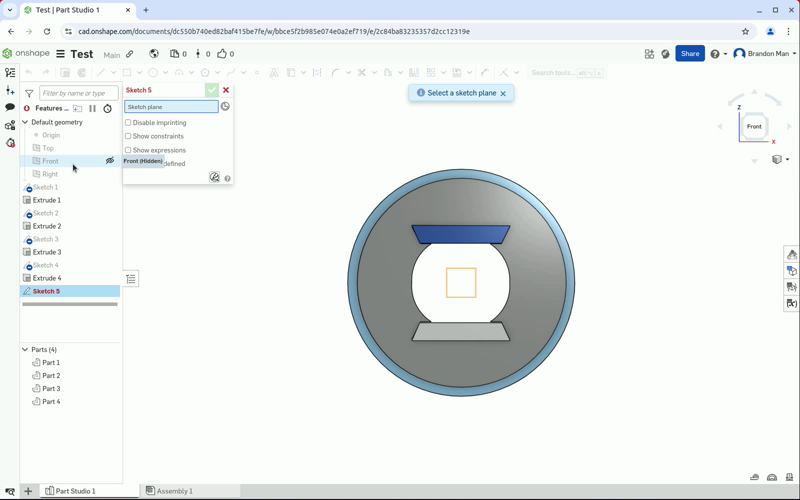
click(73, 163)
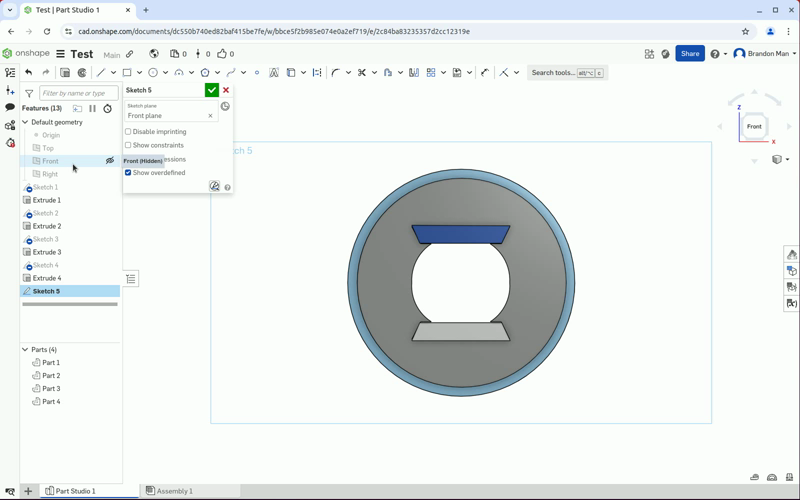
mouse_move(73, 352)
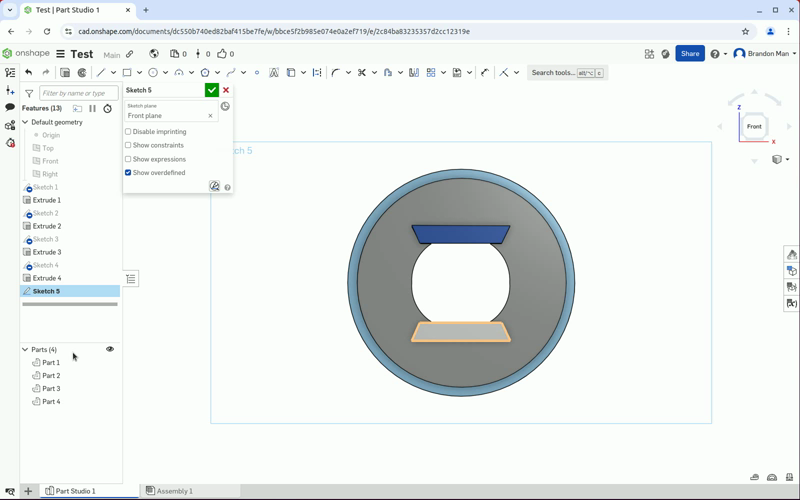
key(y)
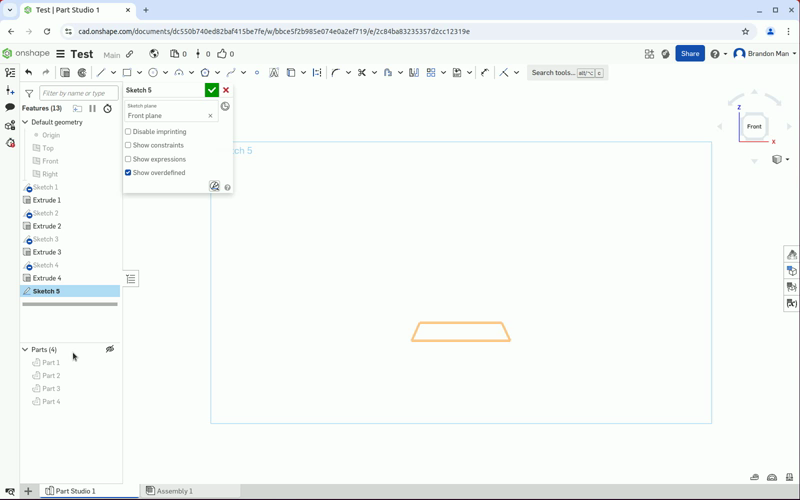
key(a)
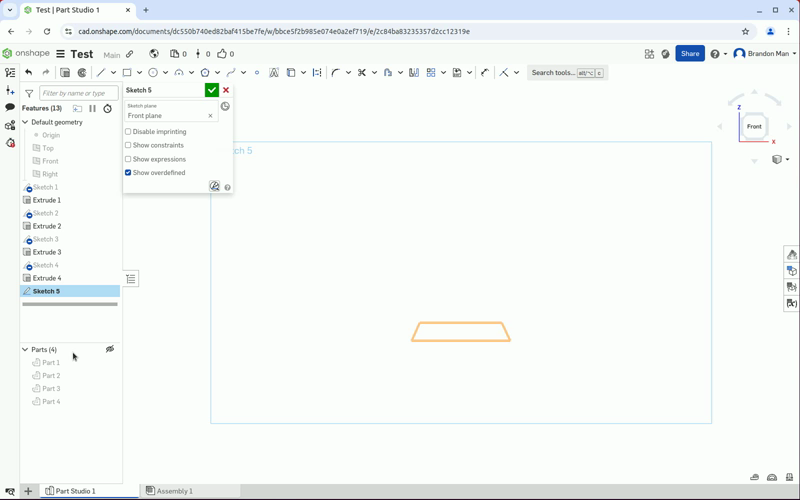
key_down(shift)
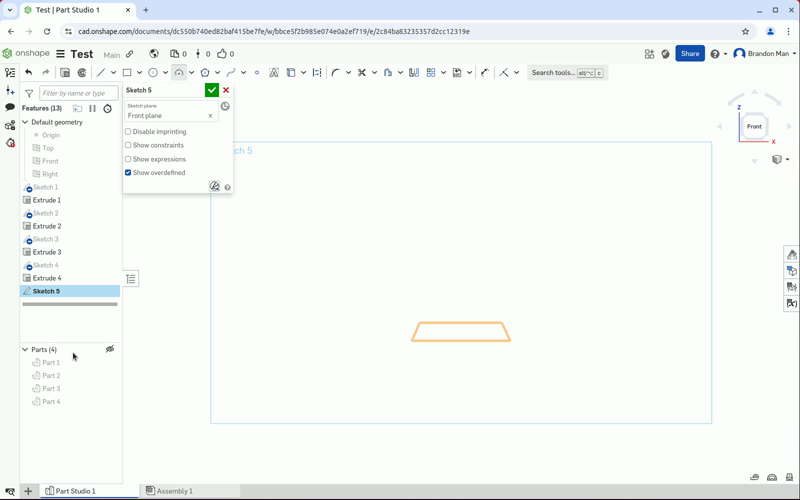
mouse_move(411, 282)
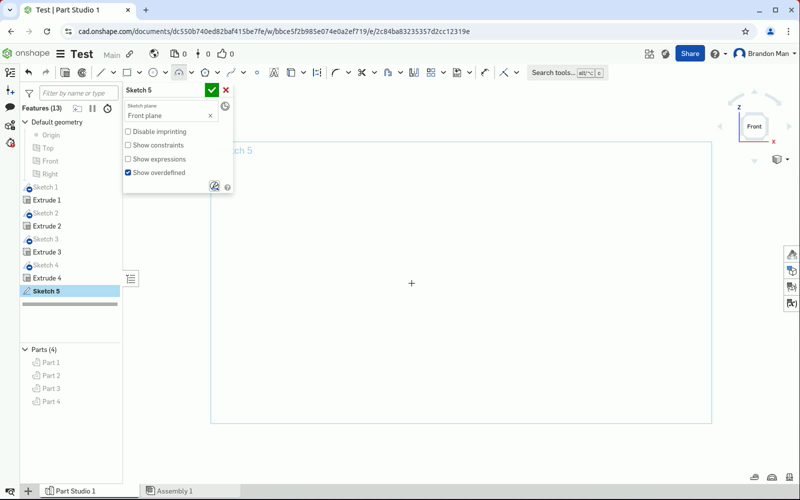
click(411, 282)
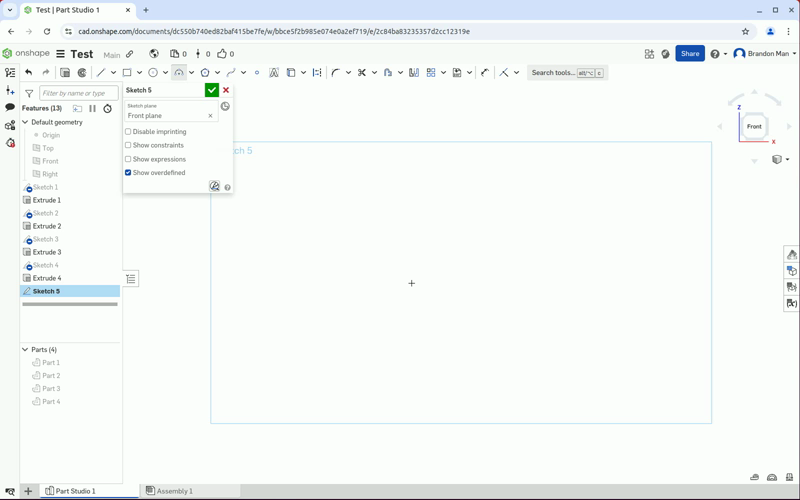
key_up(shift)
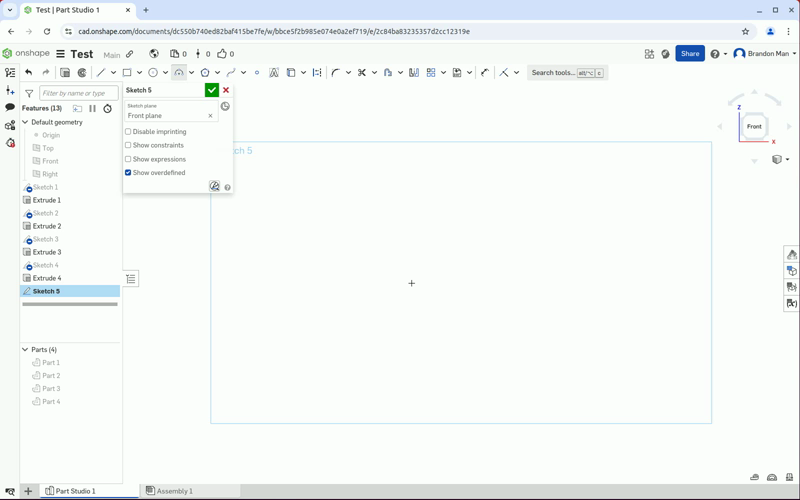
key_down(shift)
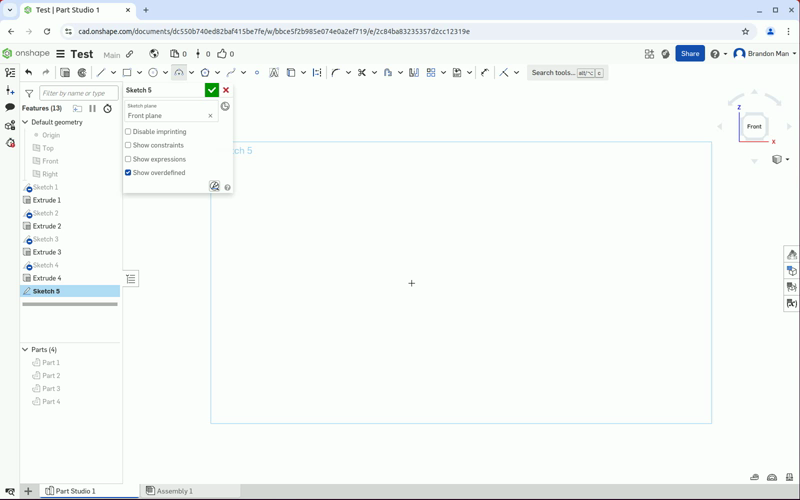
mouse_move(431, 322)
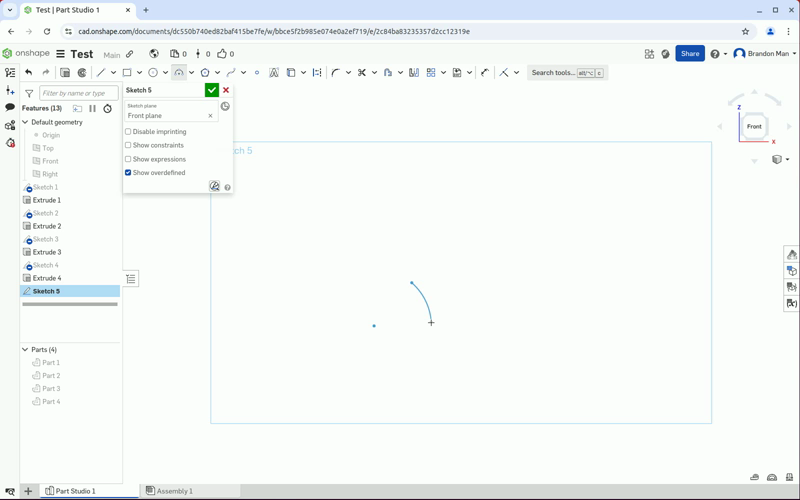
click(431, 322)
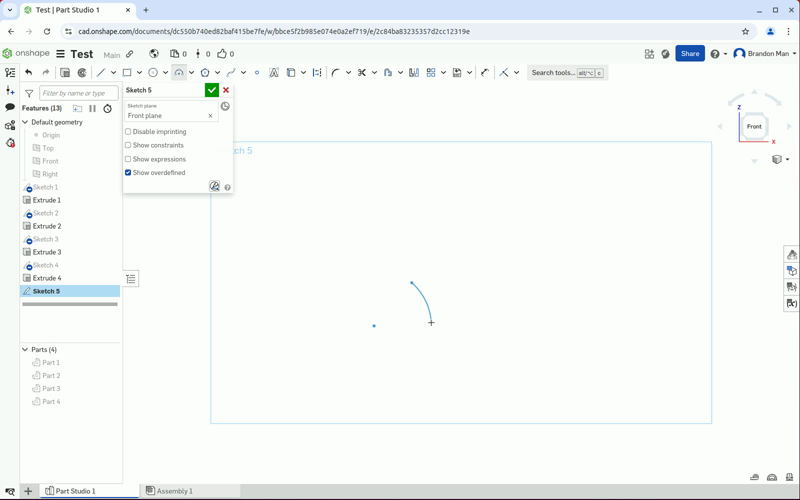
mouse_move(416, 305)
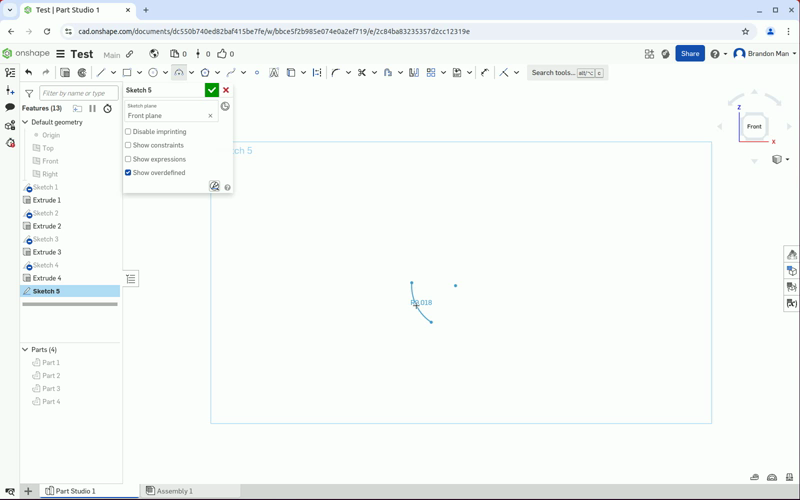
click(416, 305)
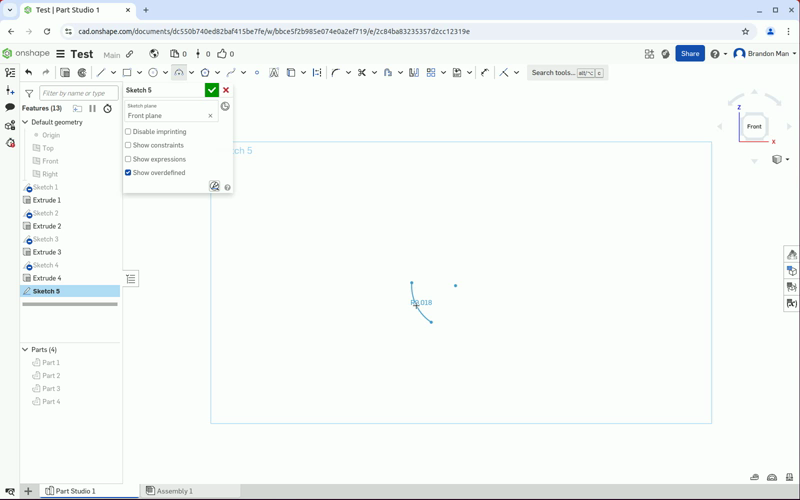
key_up(shift)
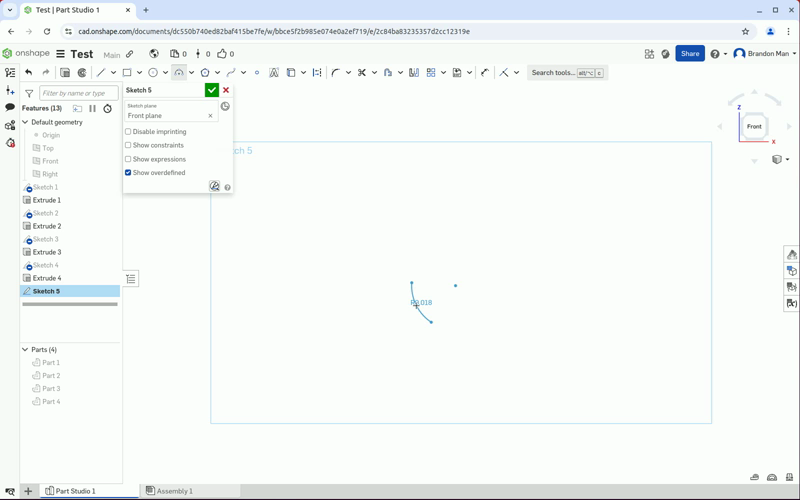
key(esc)
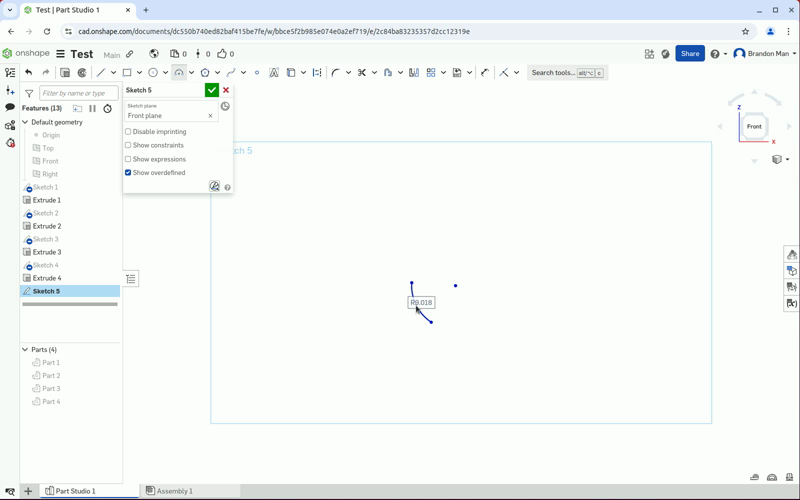
key(l)
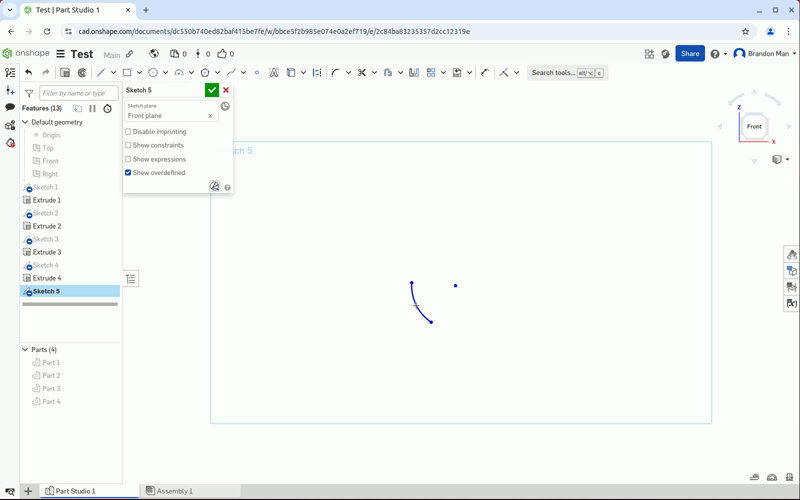
mouse_move(431, 322)
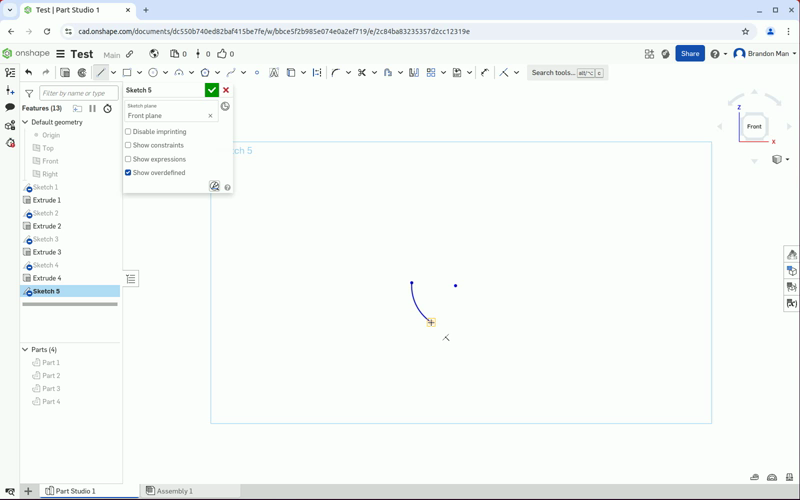
click(431, 322)
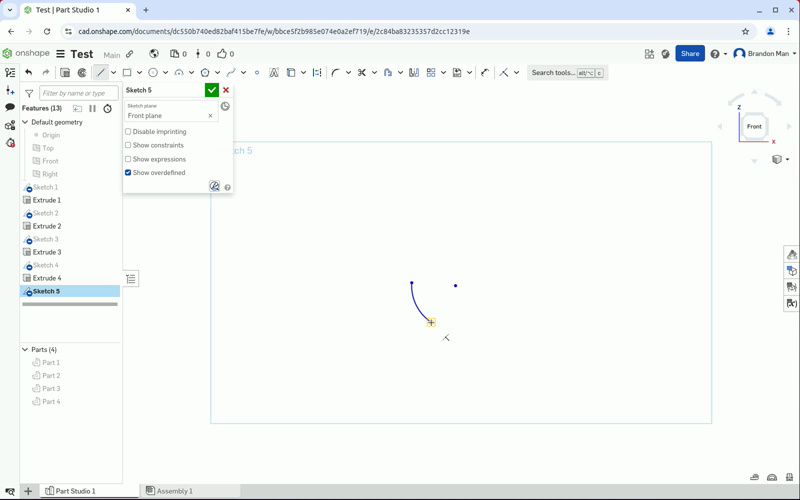
key_down(shift)
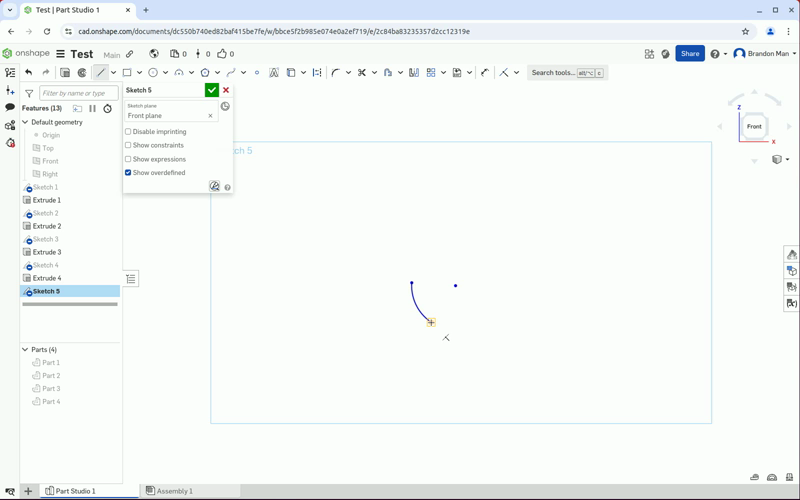
mouse_move(461, 322)
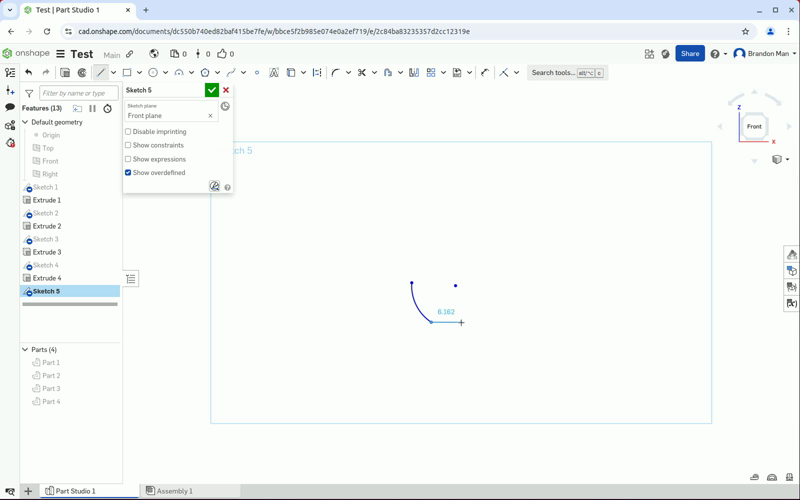
mouse_move(490, 322)
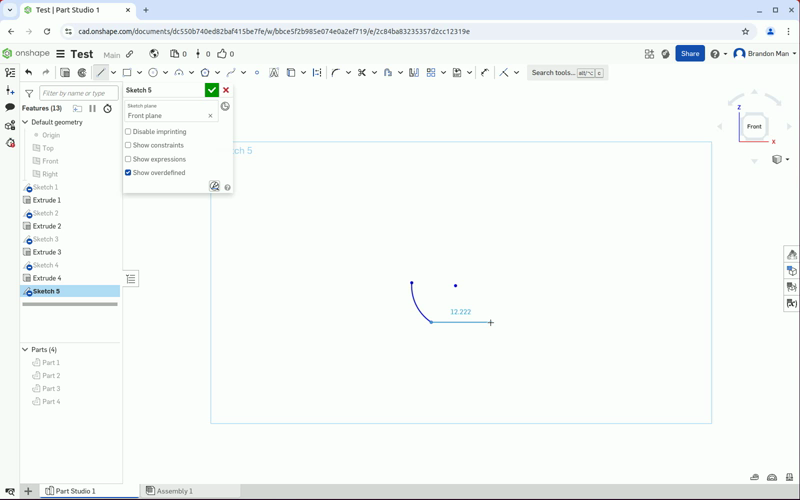
click(490, 322)
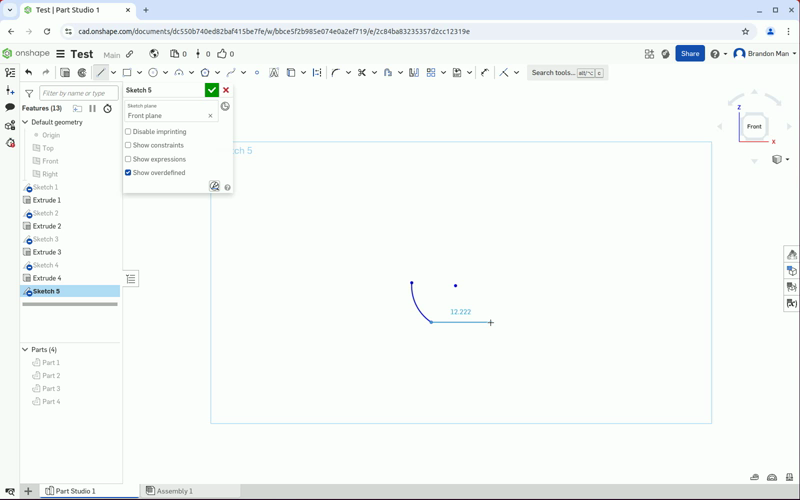
key_up(shift)
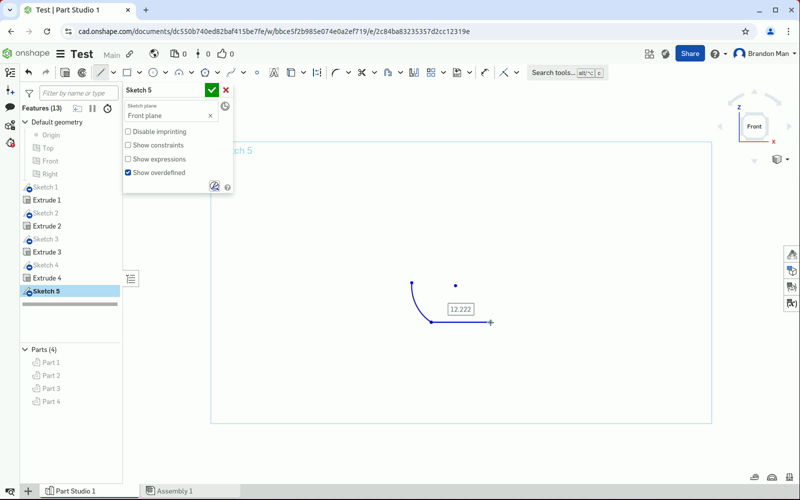
key(esc)
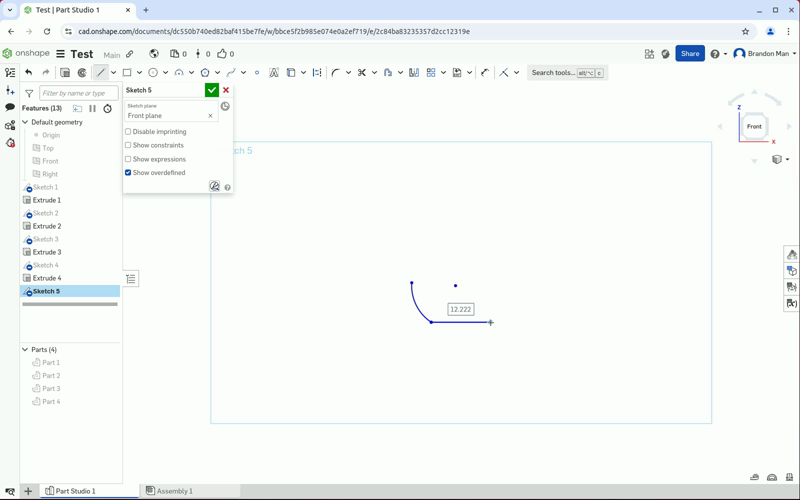
key(a)
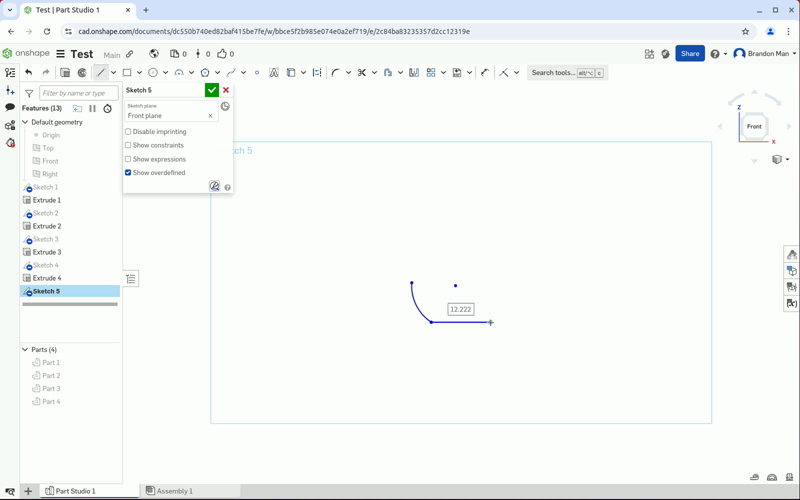
mouse_move(490, 322)
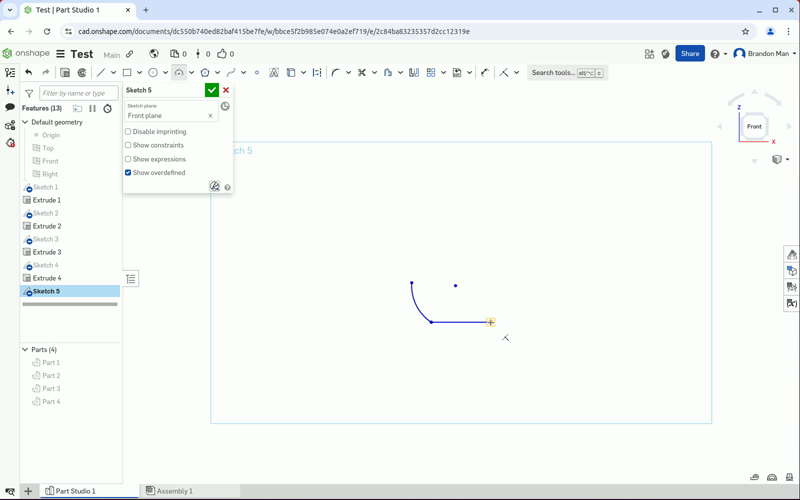
click(490, 322)
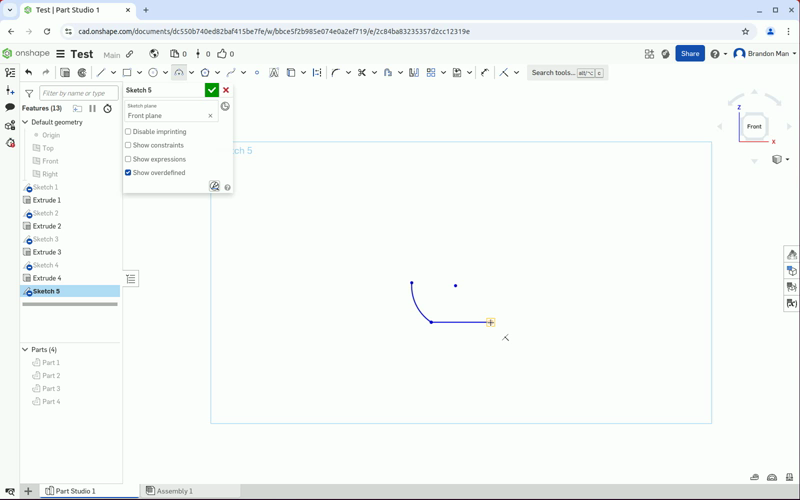
key_down(shift)
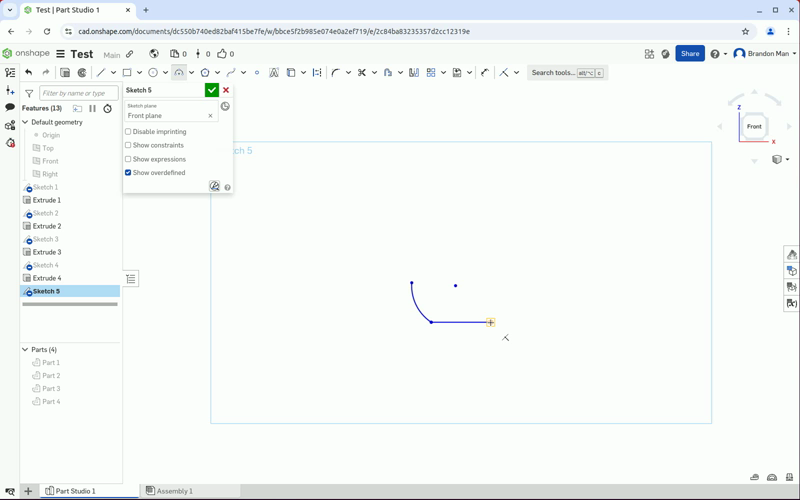
mouse_move(510, 282)
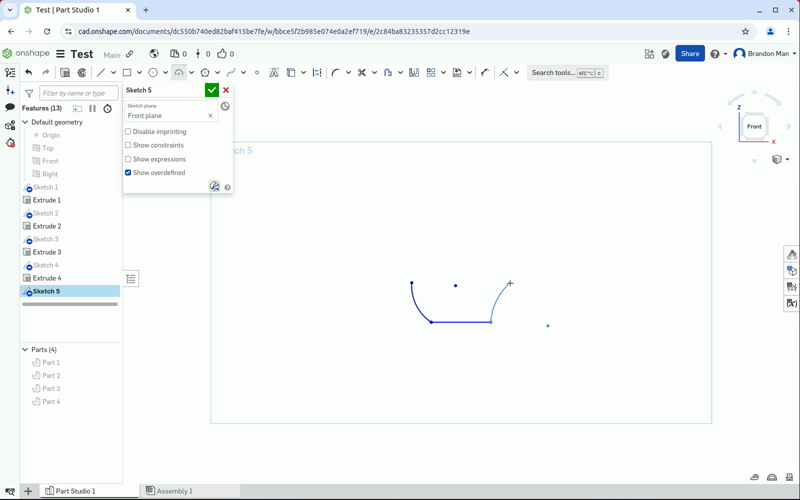
click(510, 282)
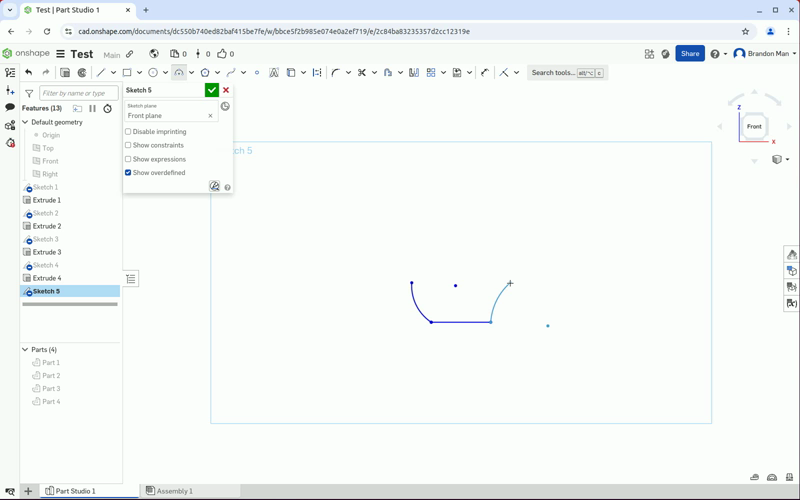
mouse_move(505, 305)
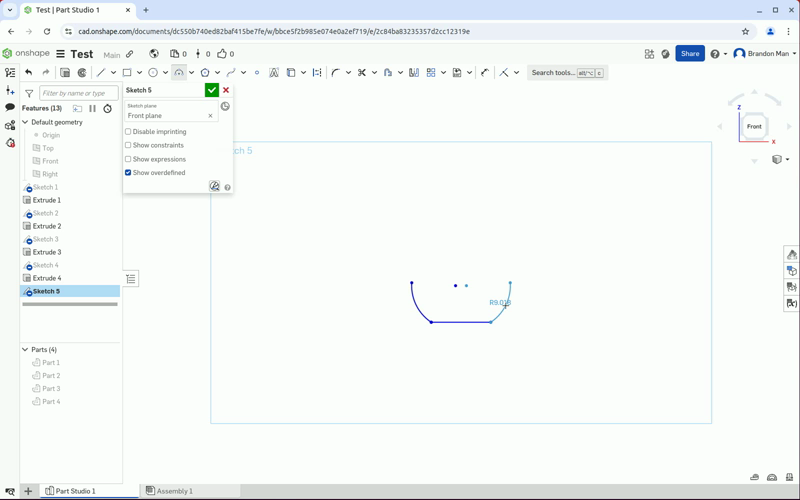
click(505, 305)
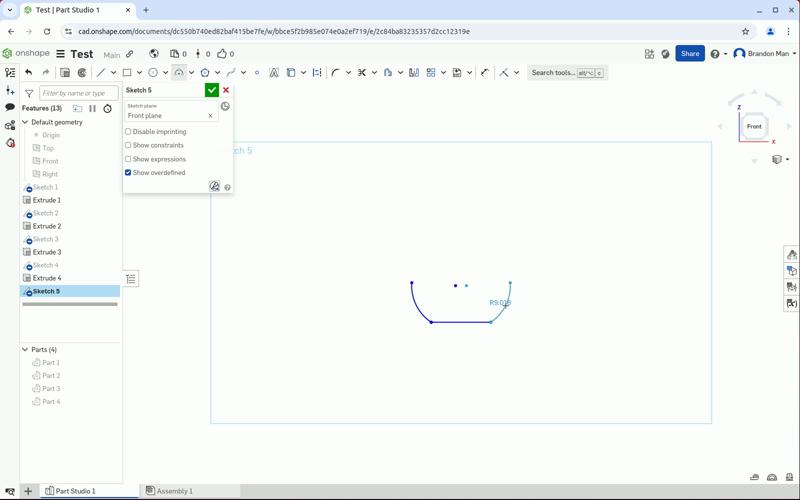
key_up(shift)
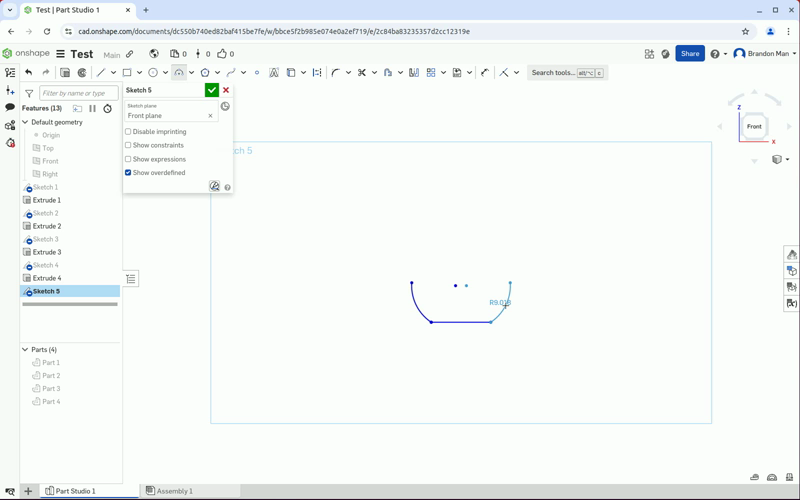
mouse_move(510, 282)
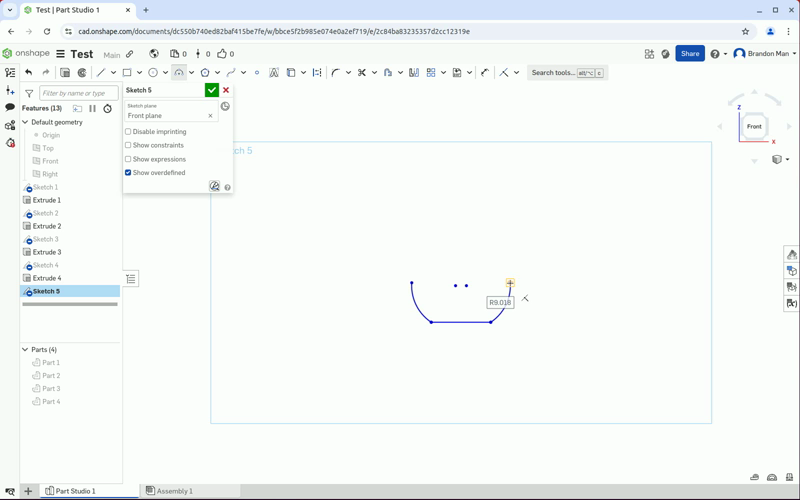
click(510, 282)
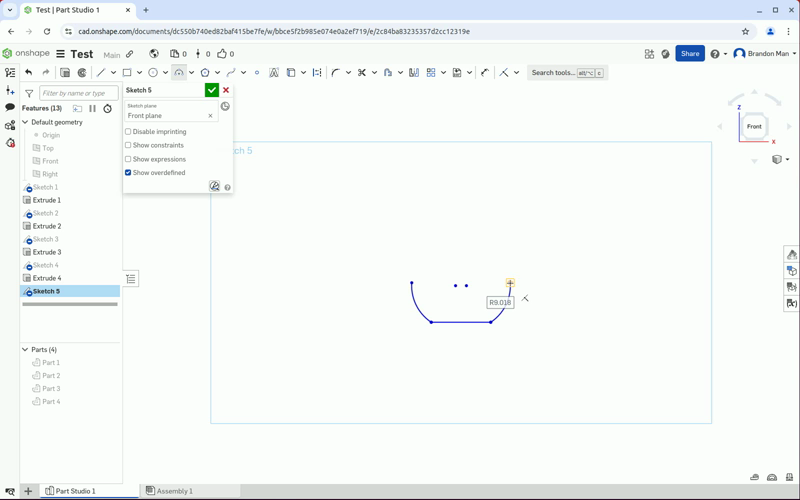
key_down(shift)
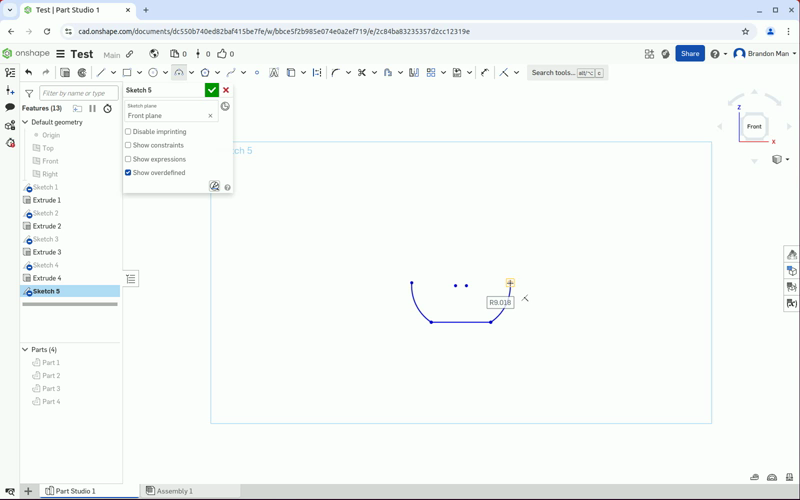
mouse_move(490, 243)
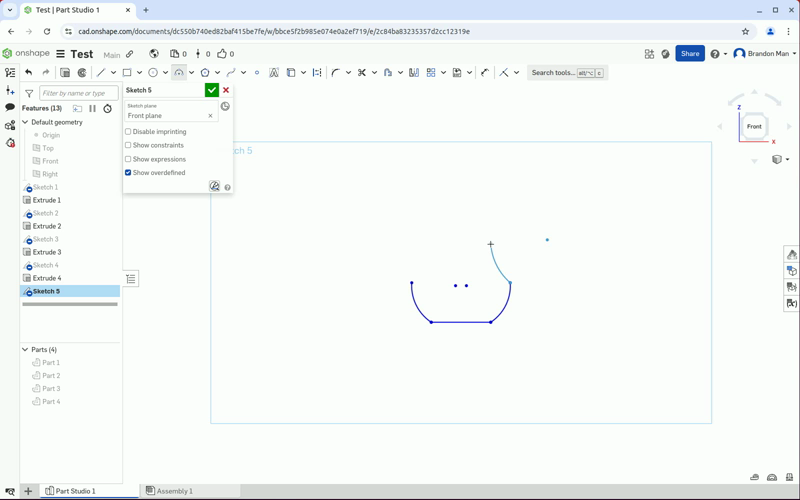
click(490, 243)
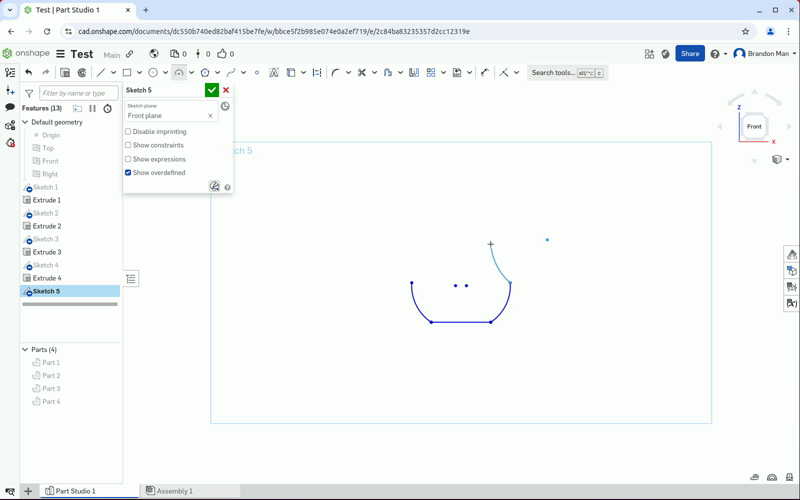
mouse_move(505, 260)
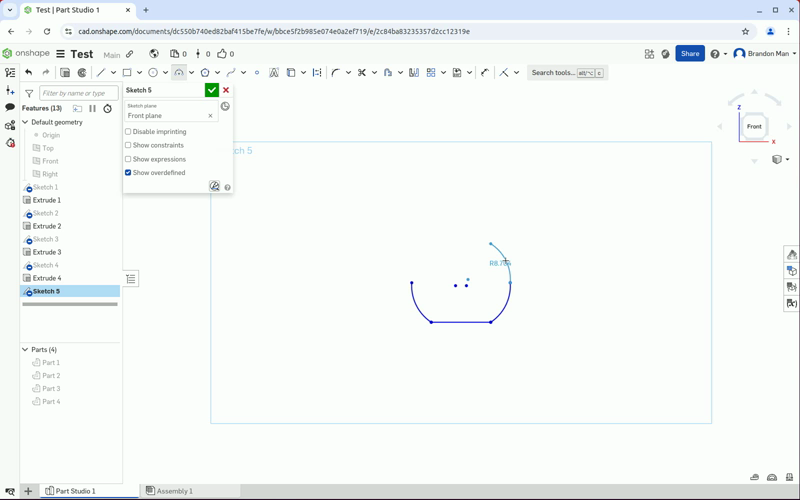
click(505, 260)
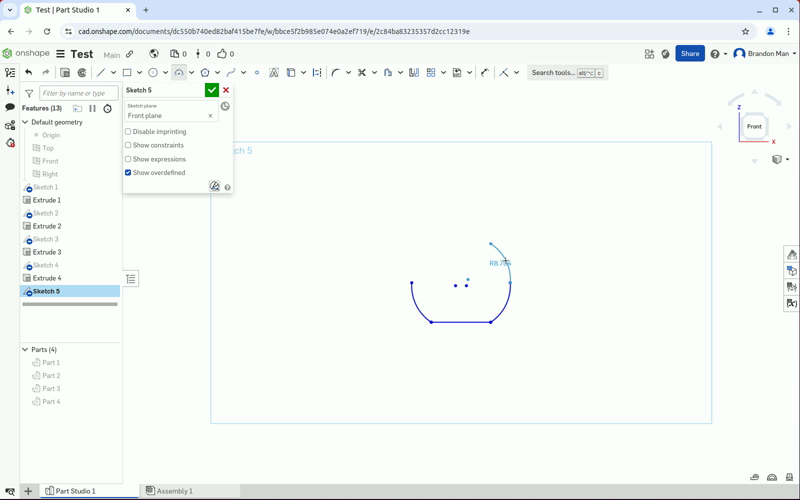
key_up(shift)
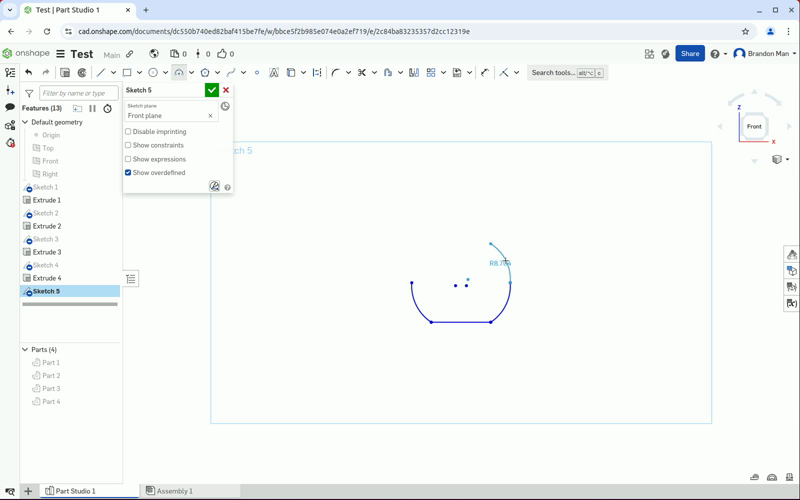
key(esc)
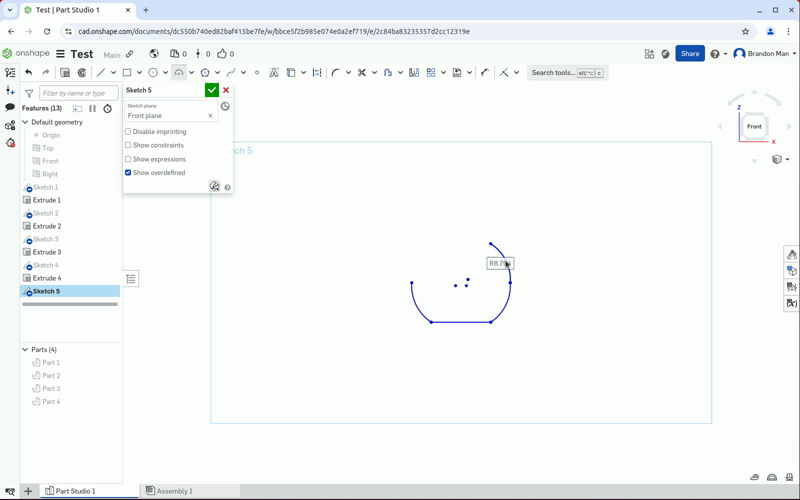
key(l)
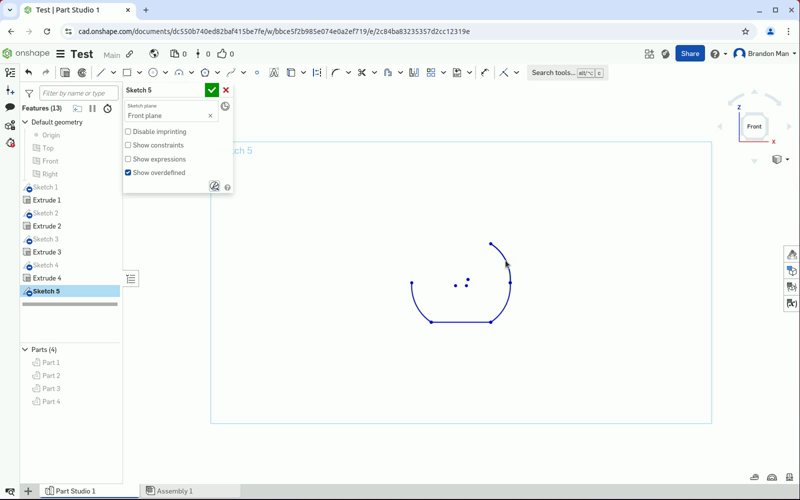
mouse_move(490, 243)
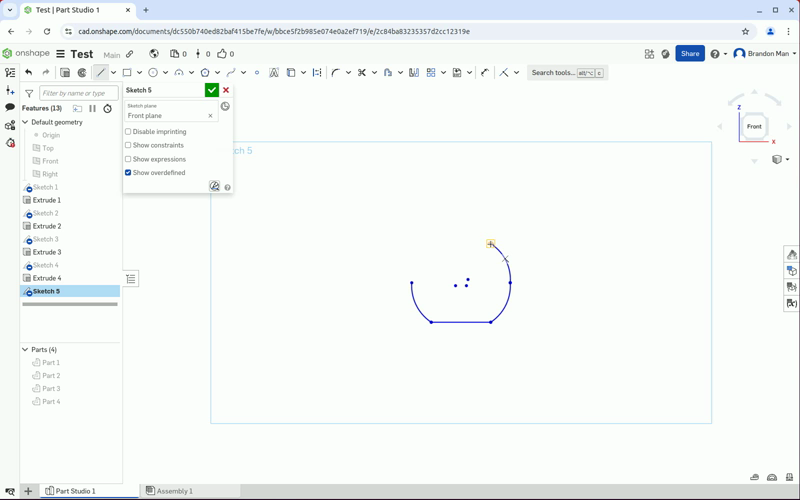
click(490, 243)
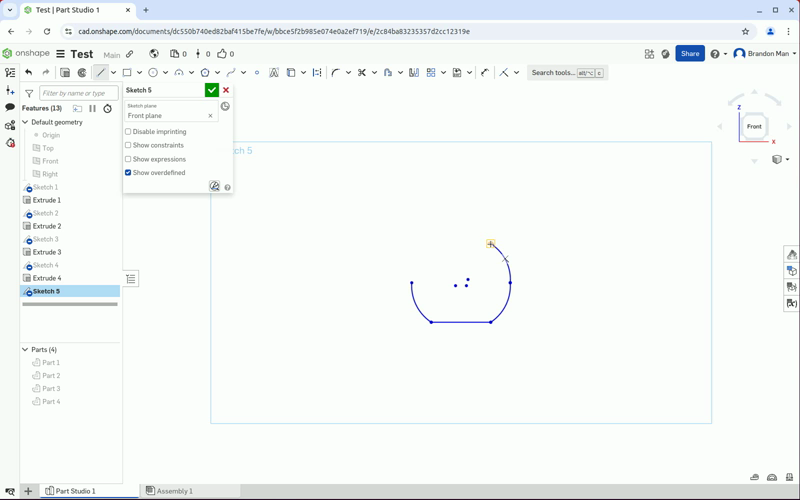
key_down(shift)
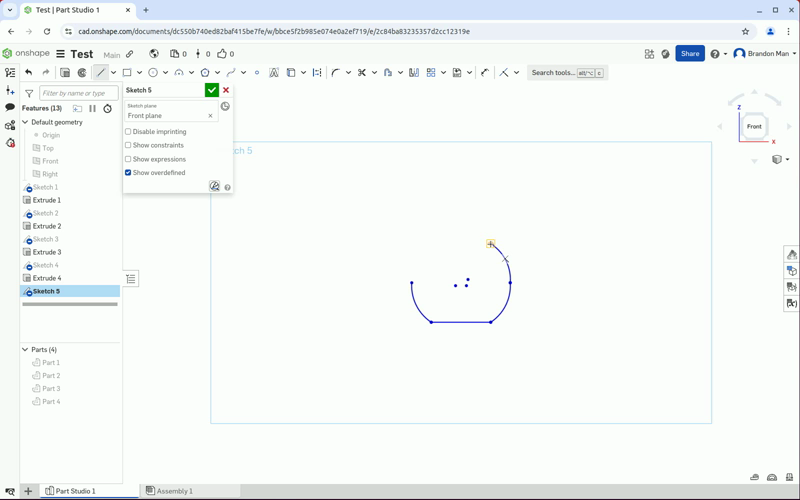
mouse_move(520, 243)
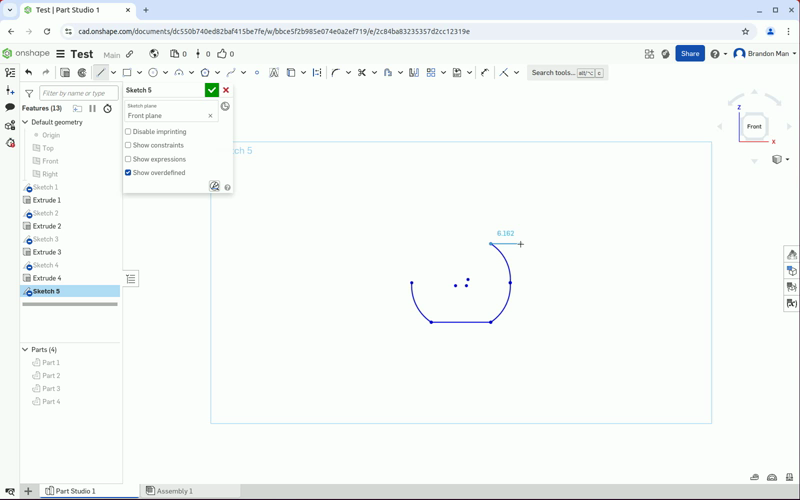
mouse_move(431, 243)
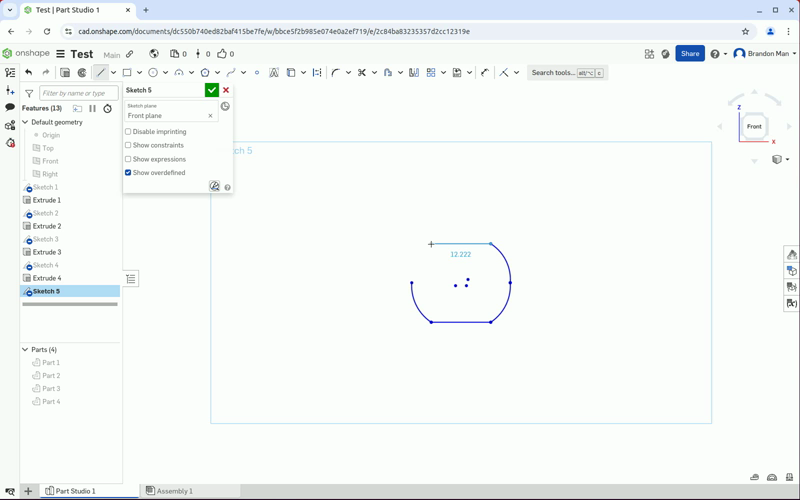
click(431, 243)
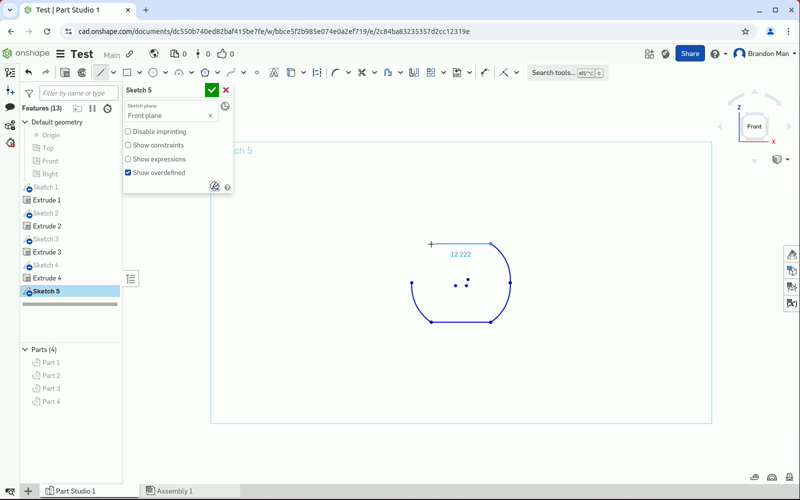
key_up(shift)
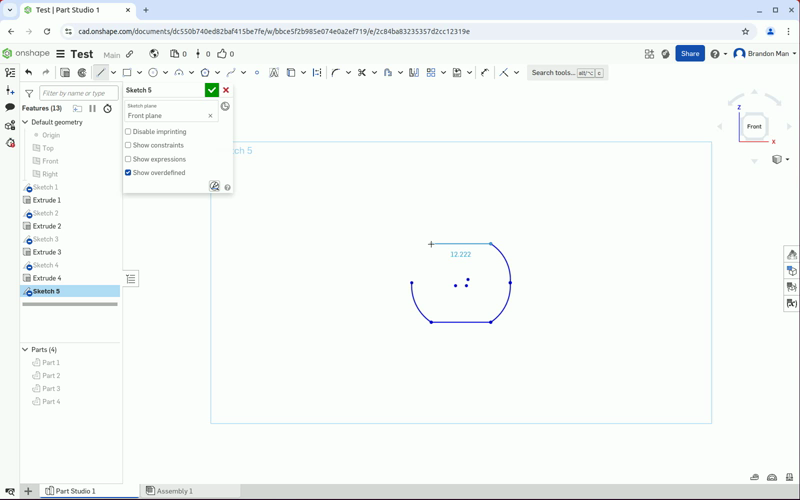
key(esc)
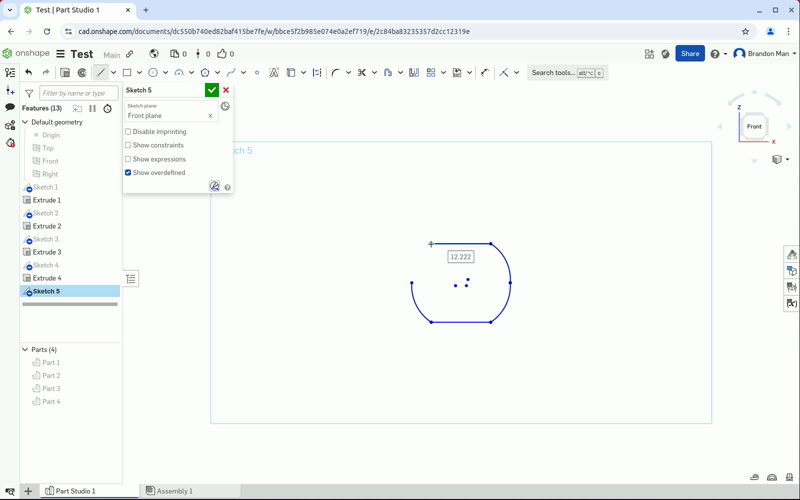
key(a)
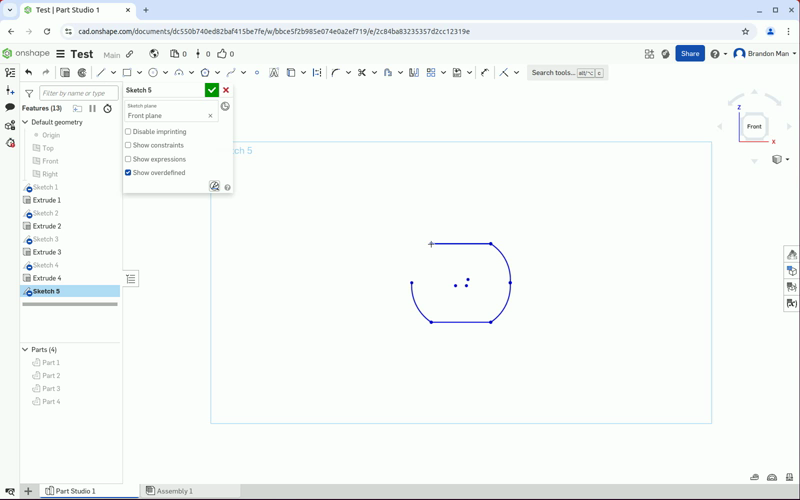
mouse_move(431, 243)
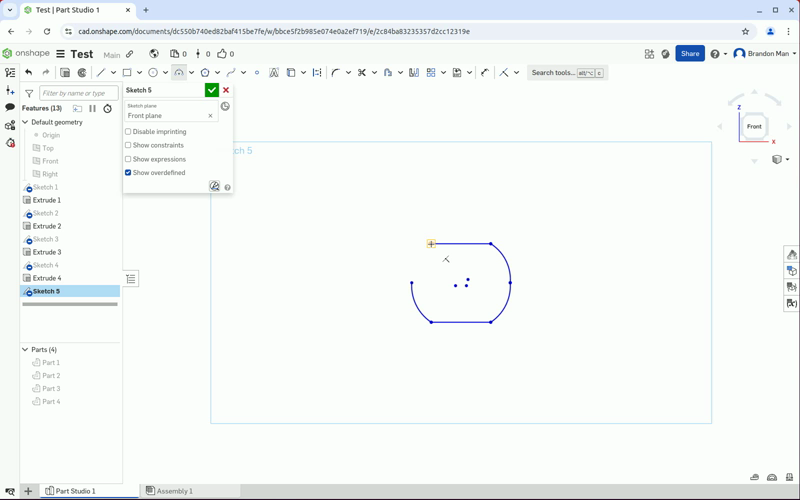
click(431, 243)
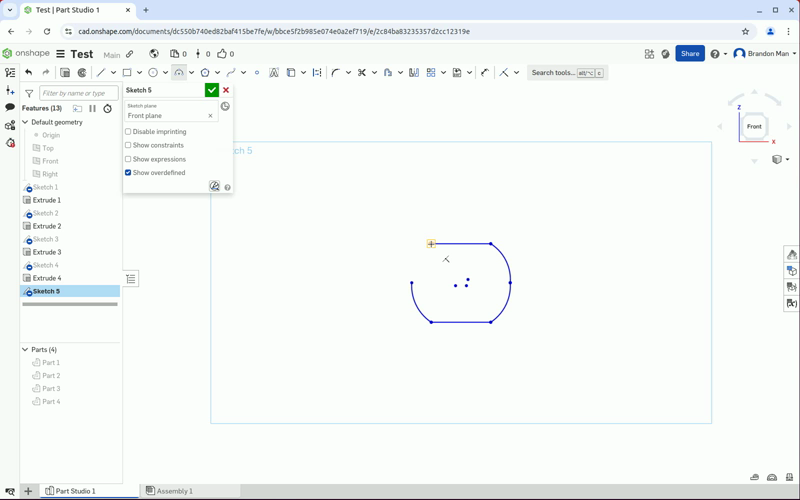
mouse_move(411, 282)
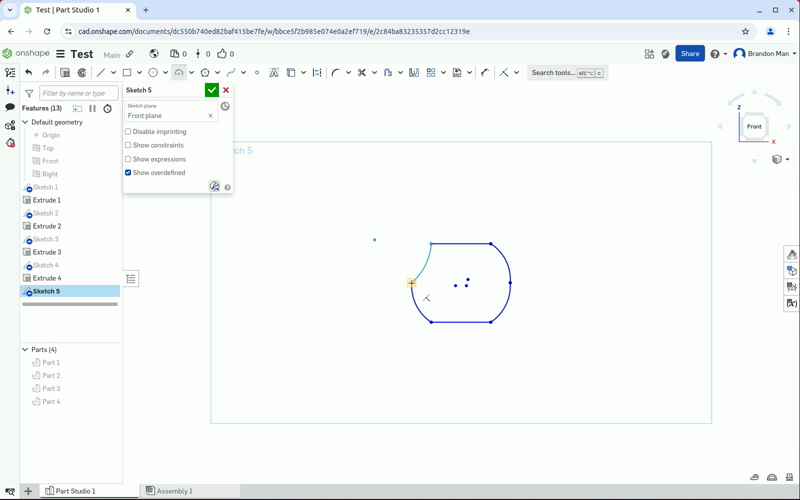
click(411, 282)
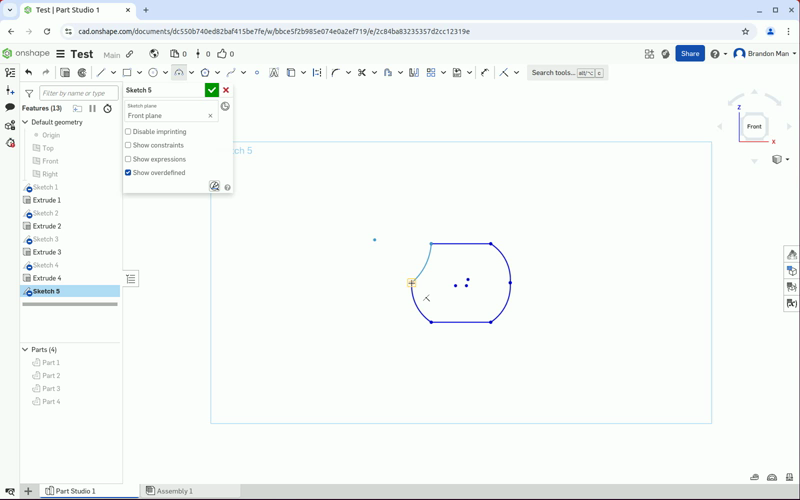
key_down(shift)
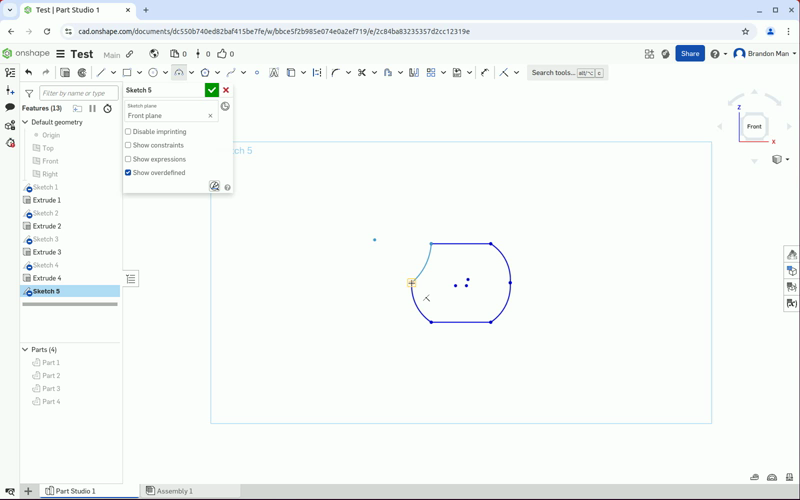
mouse_move(416, 260)
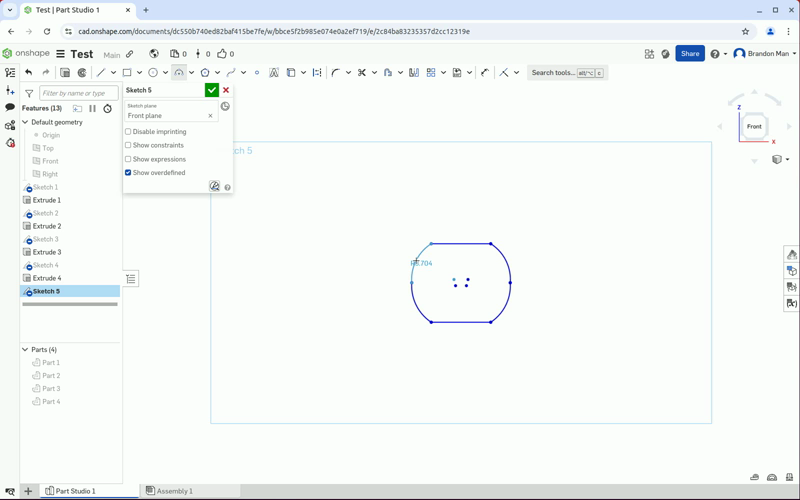
click(416, 260)
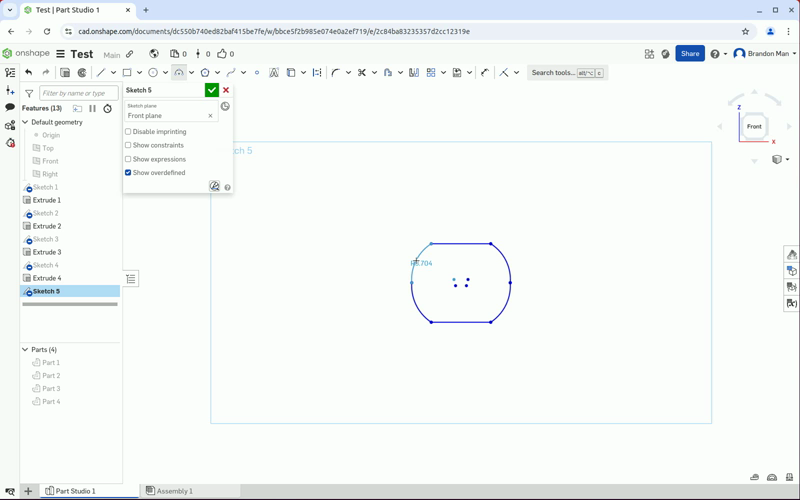
key_up(shift)
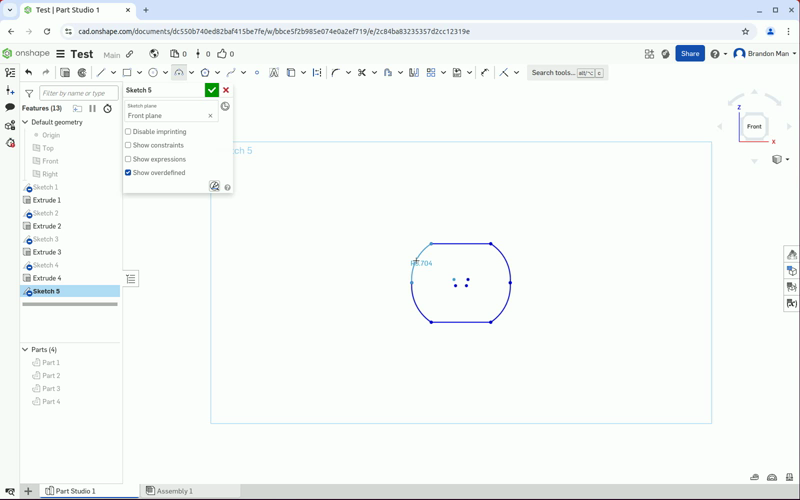
key(esc)
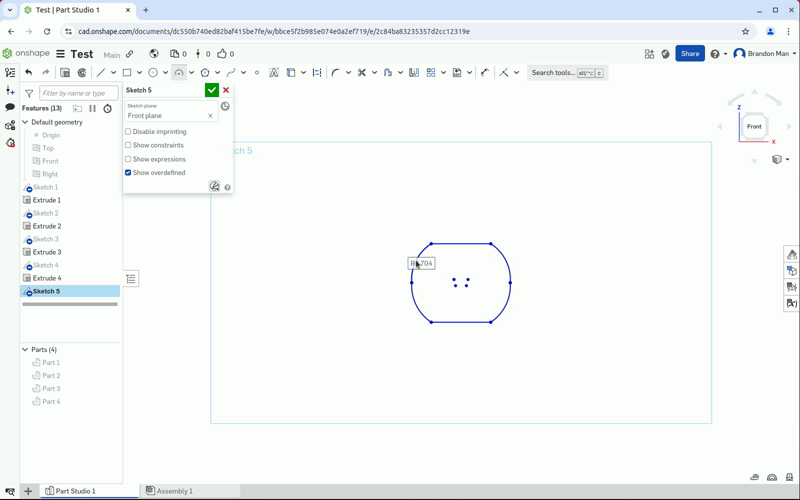
key(c)
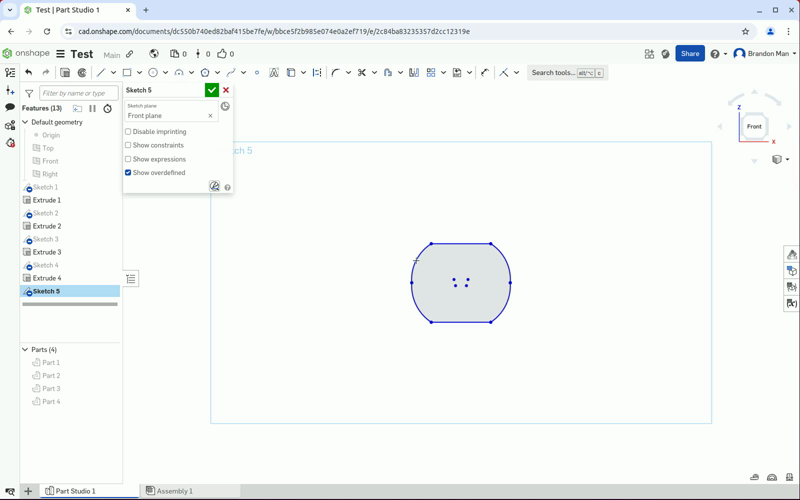
key_down(shift)
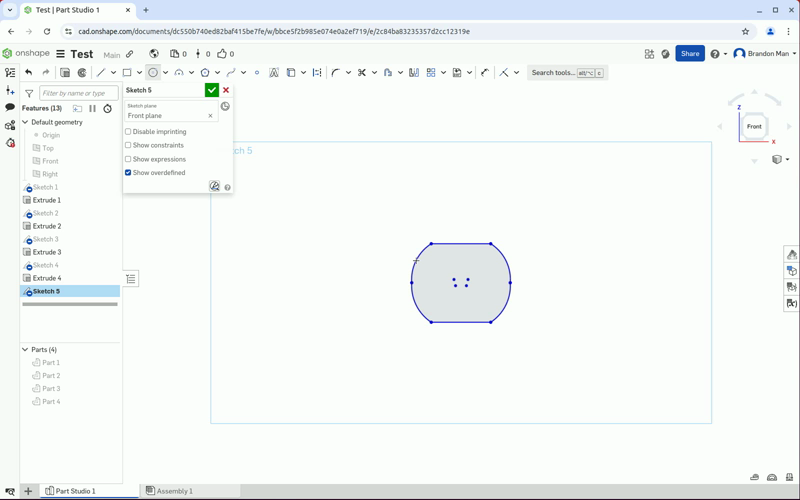
mouse_move(460, 282)
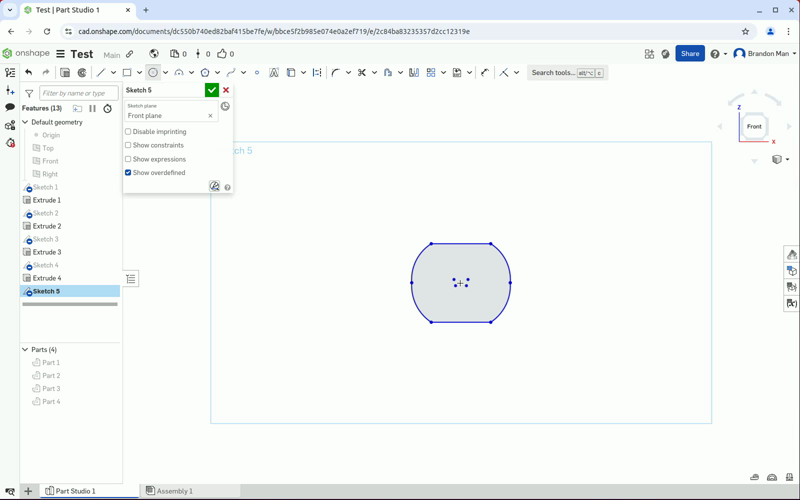
click(460, 282)
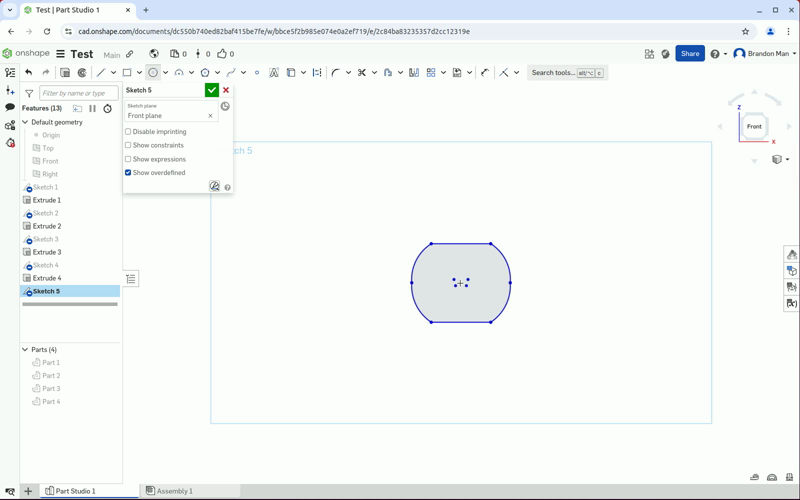
key_up(shift)
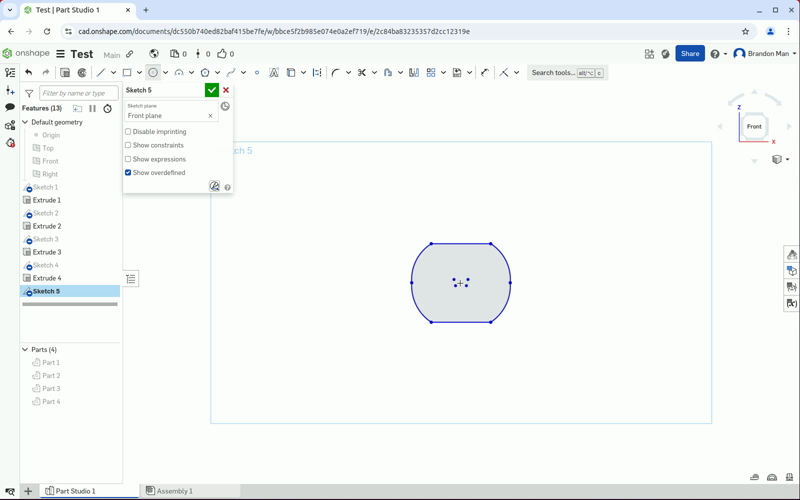
mouse_move(493, 282)
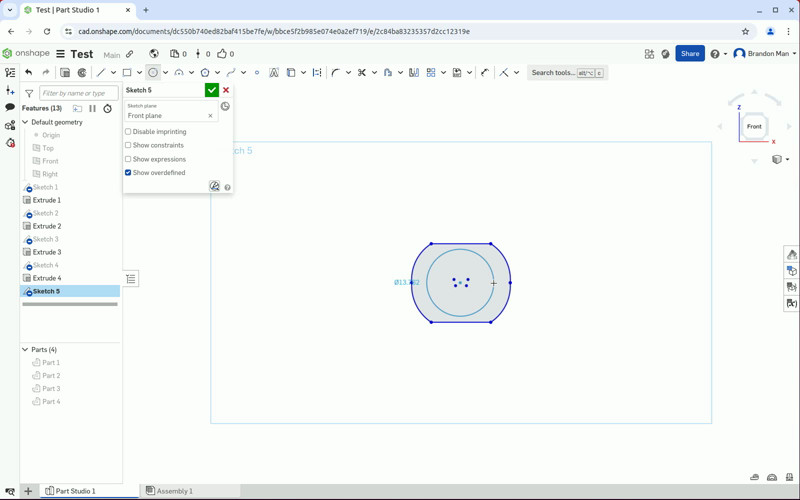
click(493, 282)
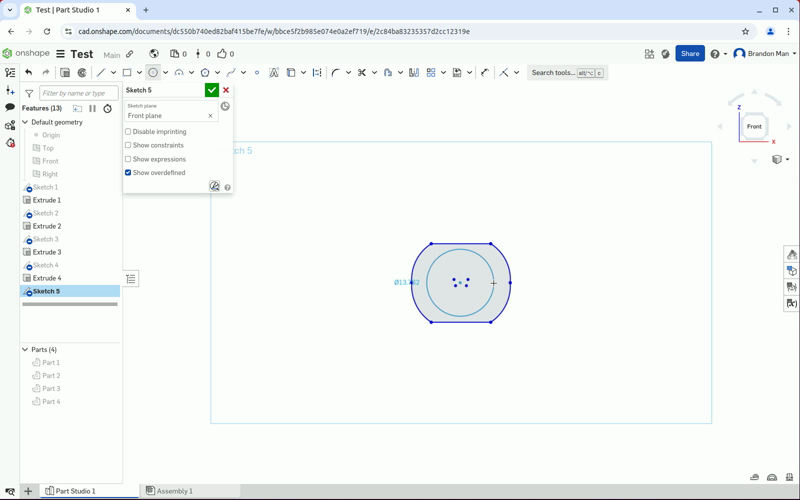
key(esc)
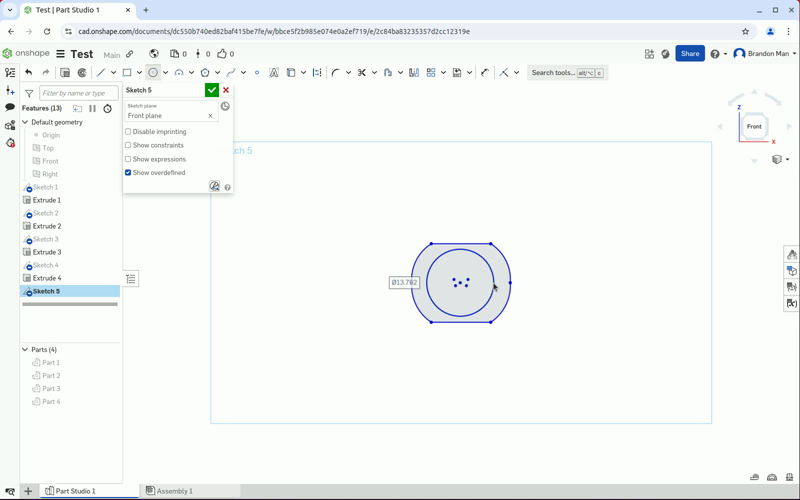
mouse_move(460, 246)
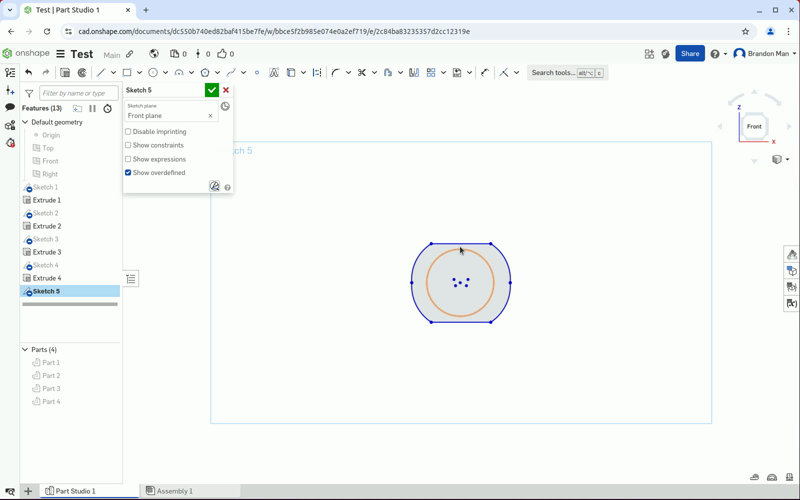
click(460, 246)
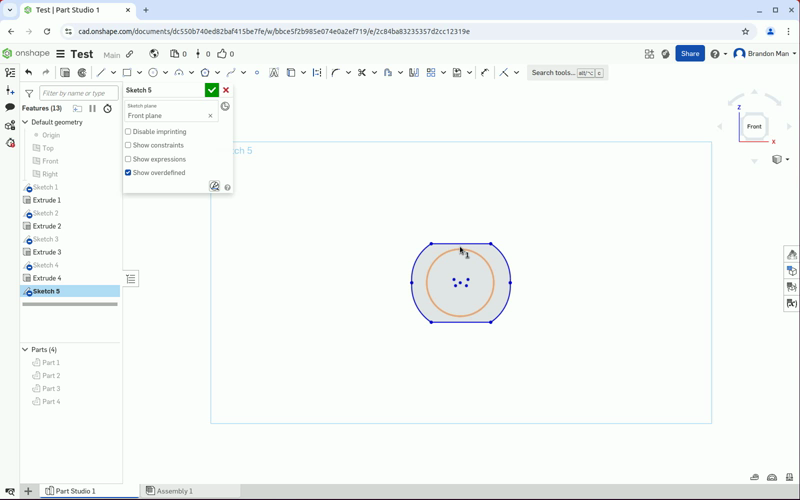
mouse_move(73, 352)
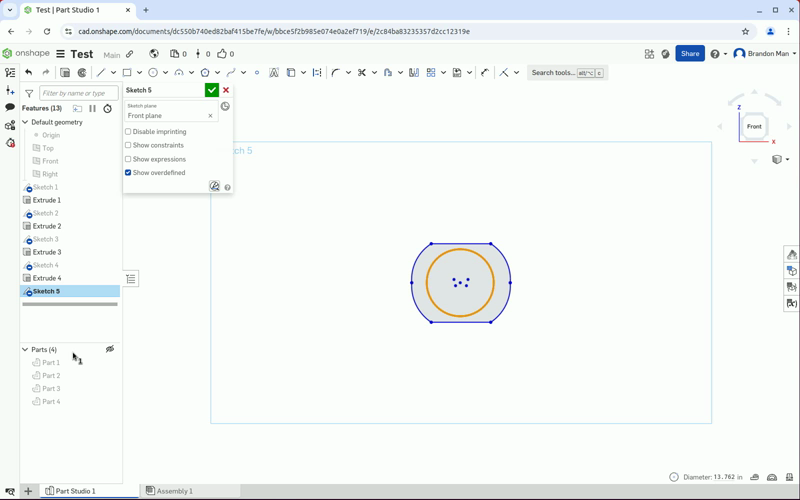
key(shift+y)
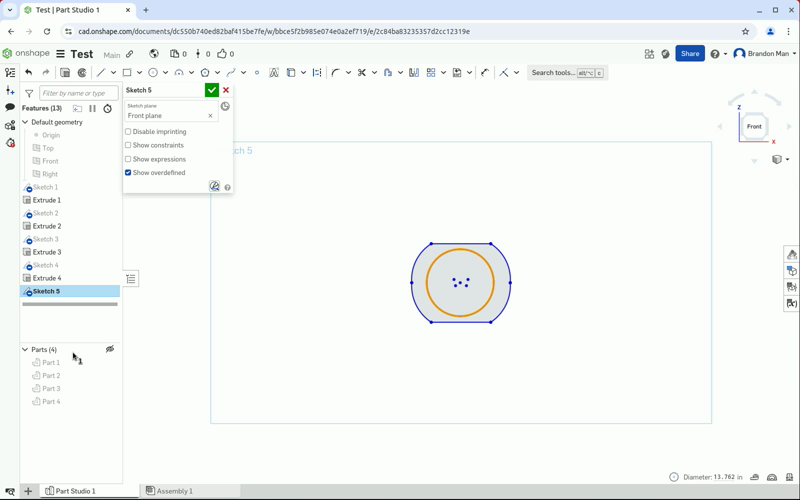
key(shift+e)
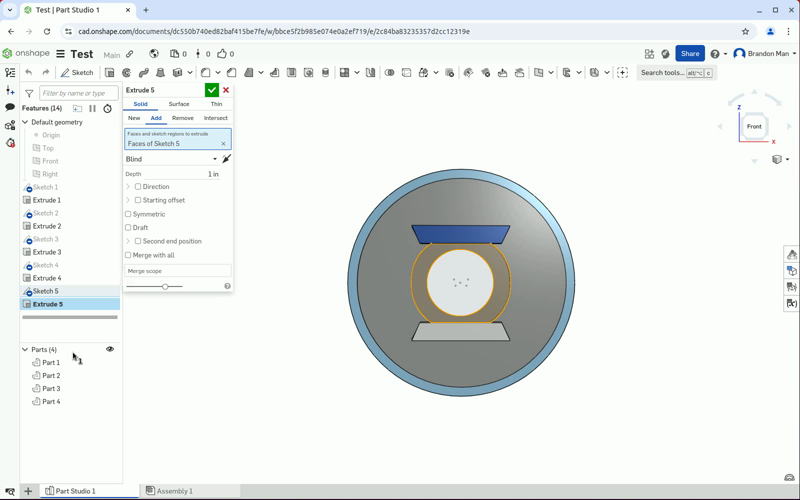
mouse_move(143, 106)
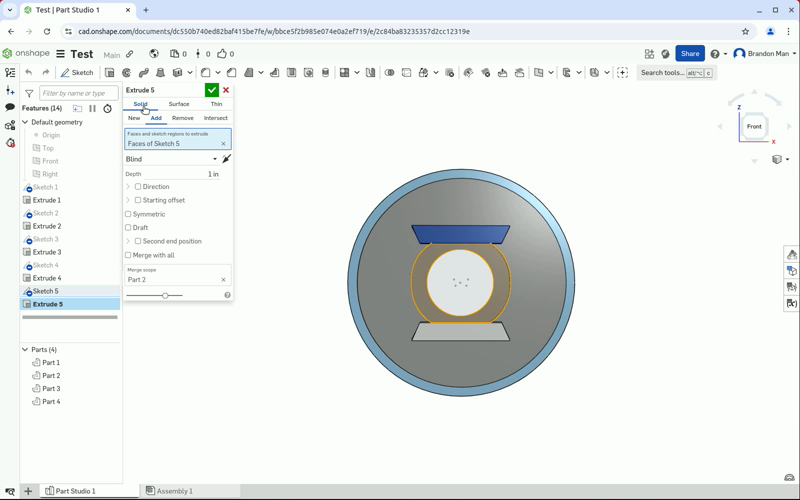
click(143, 106)
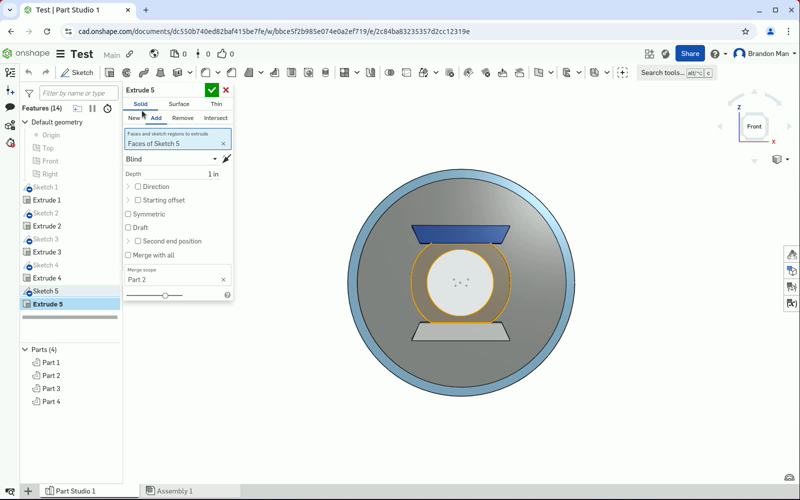
mouse_move(137, 120)
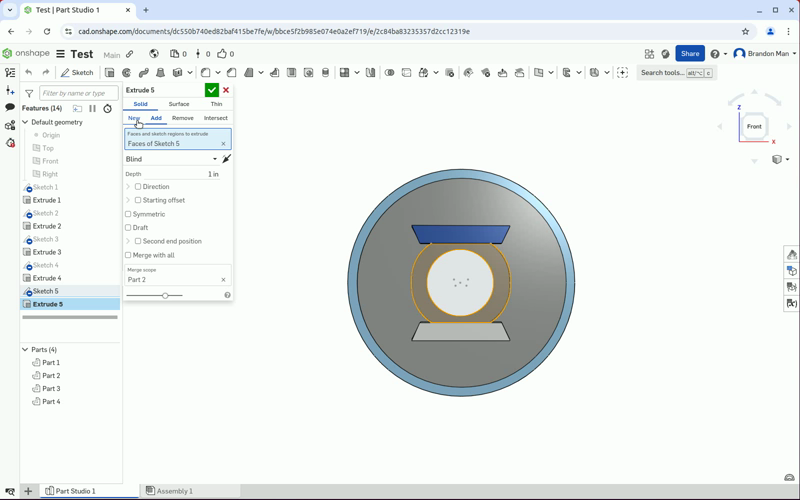
click(137, 120)
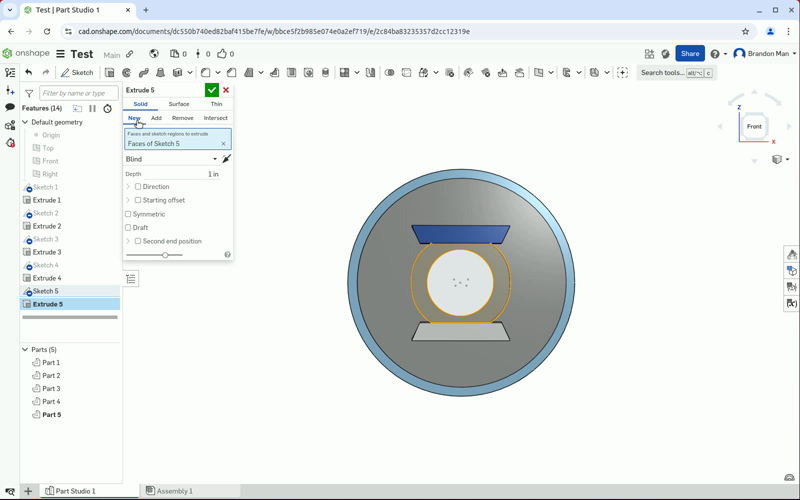
key(tab, 4)
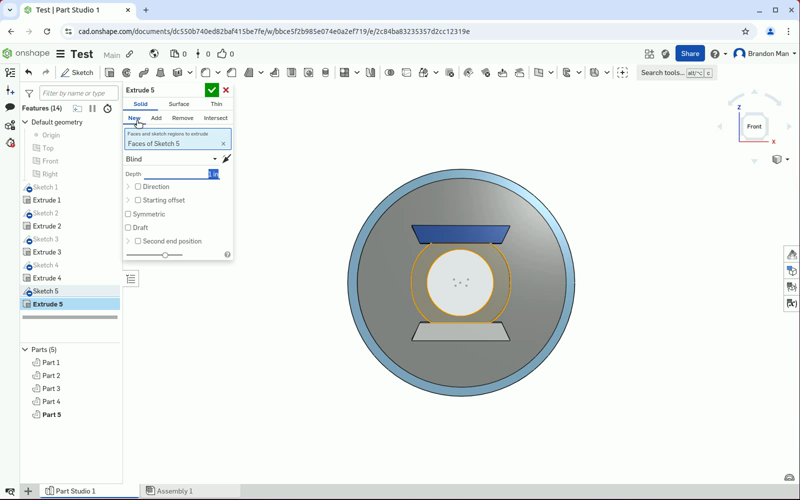
text(4.814)
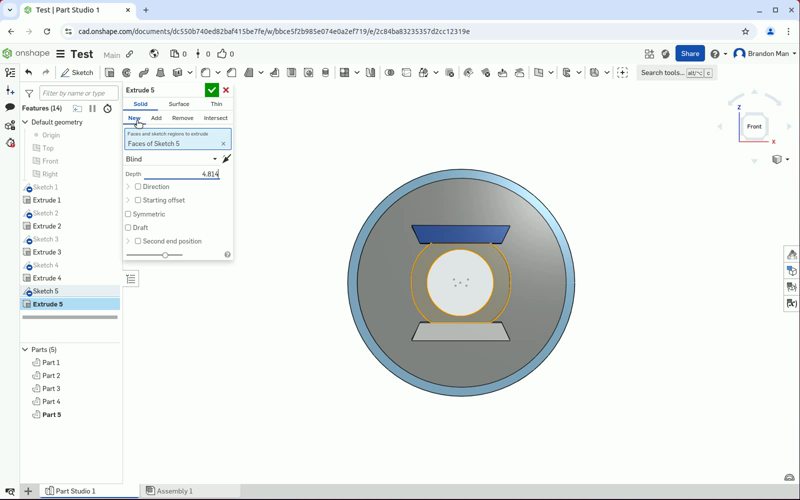
key(tab, 3)
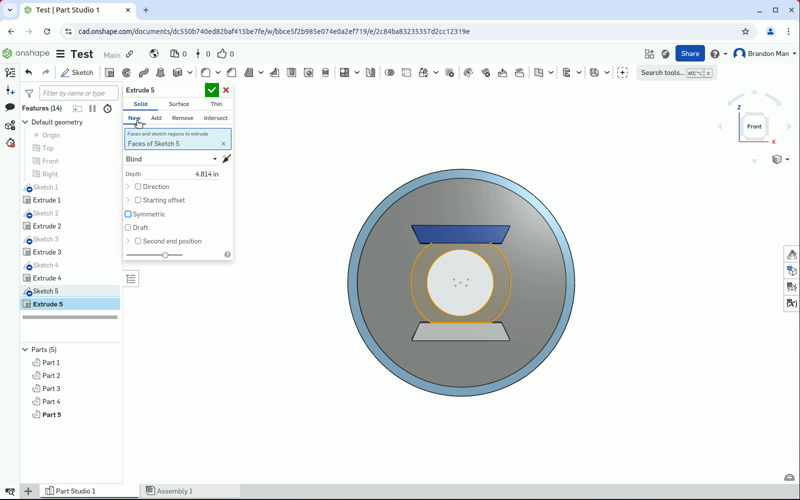
key(space)
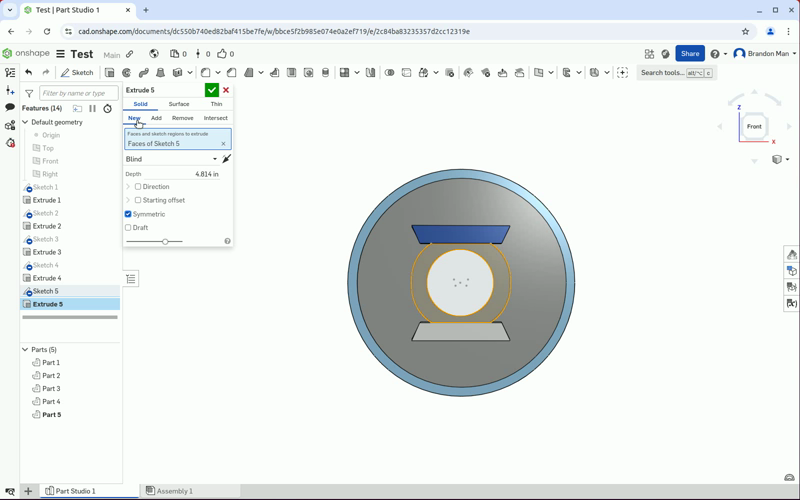
key(enter)
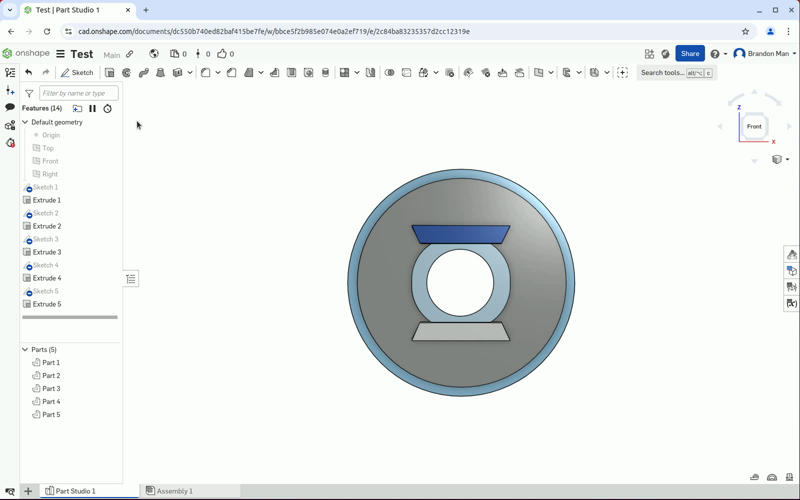
key(shift+h)
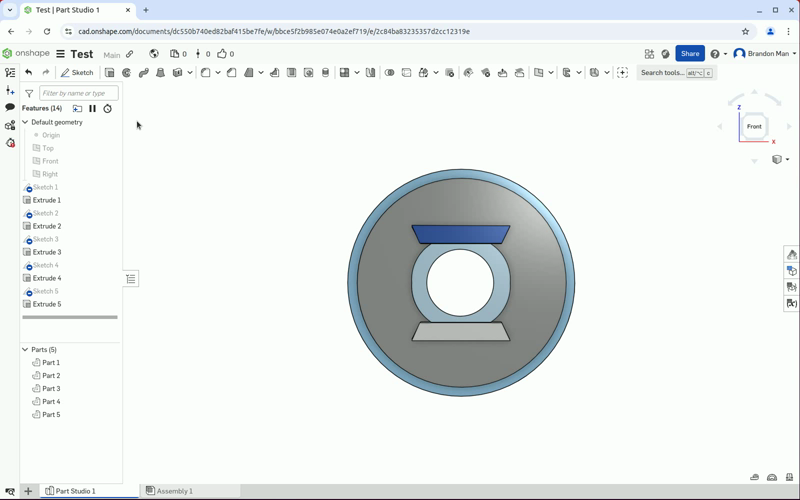
key(shift+h)
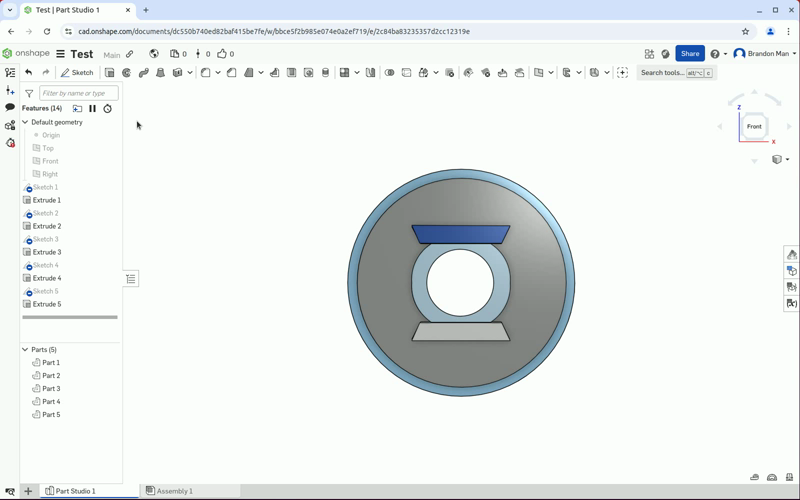
key(shift+7)
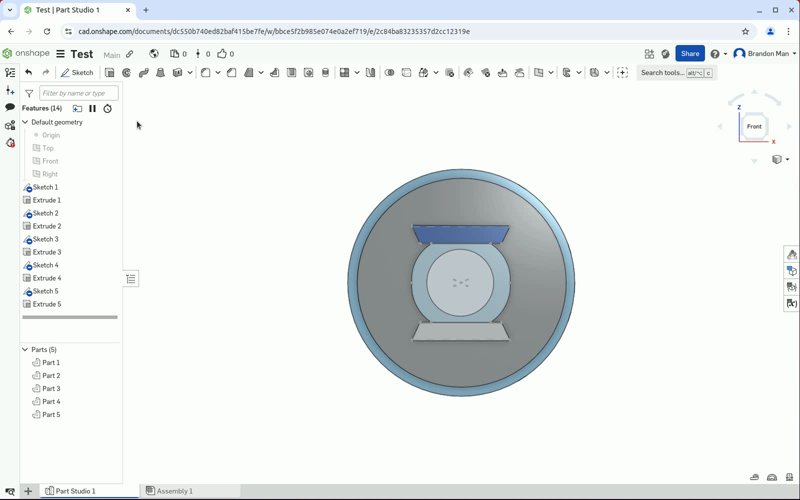
key(left, 2)
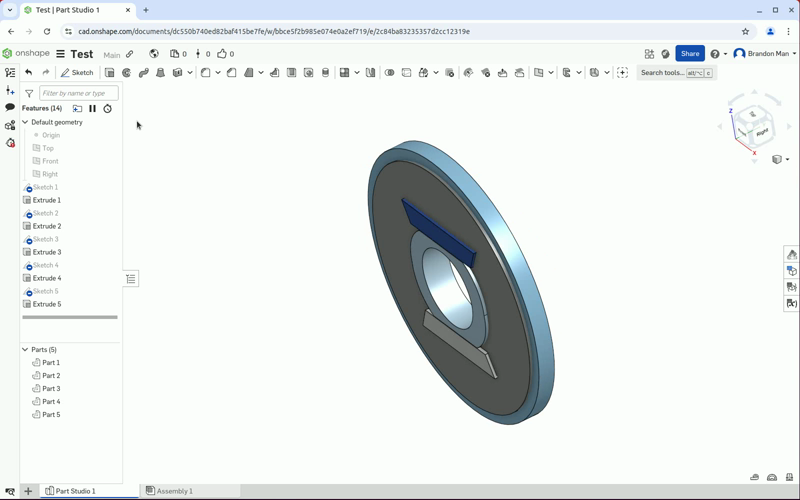
key(down, 2)
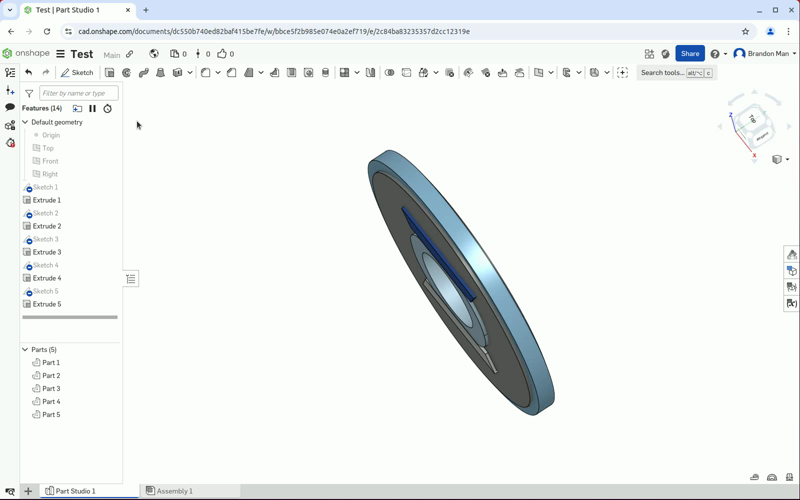
key(up, 2)
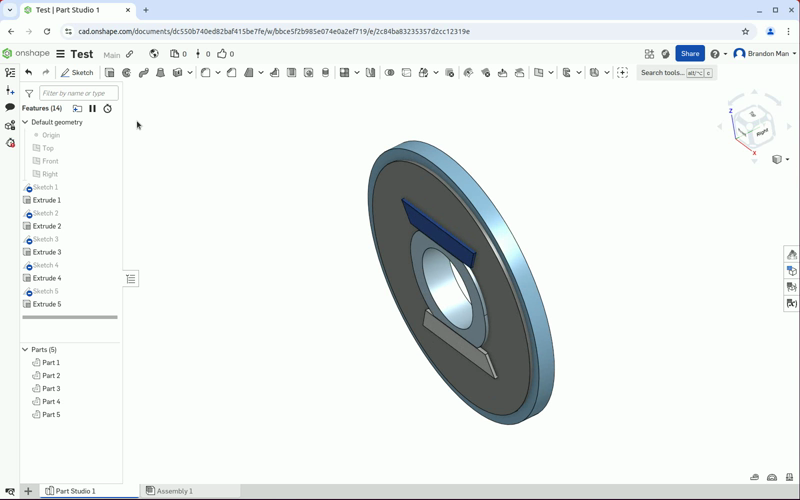
key(right, 2)
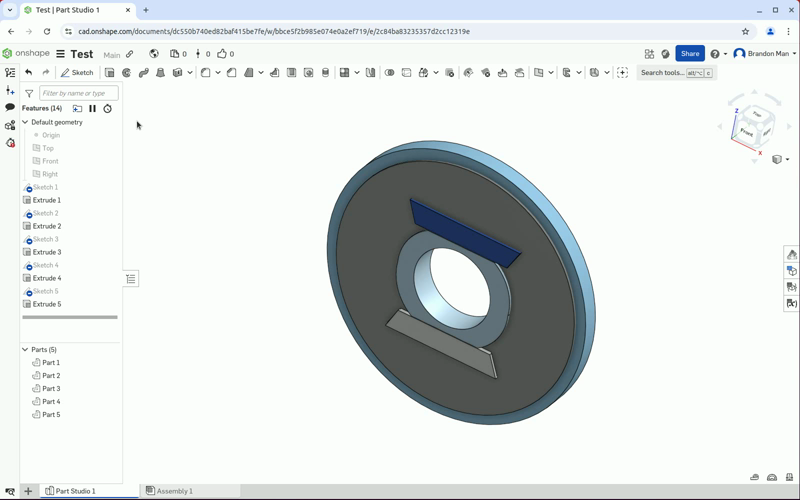
mouse_move(73, 189)
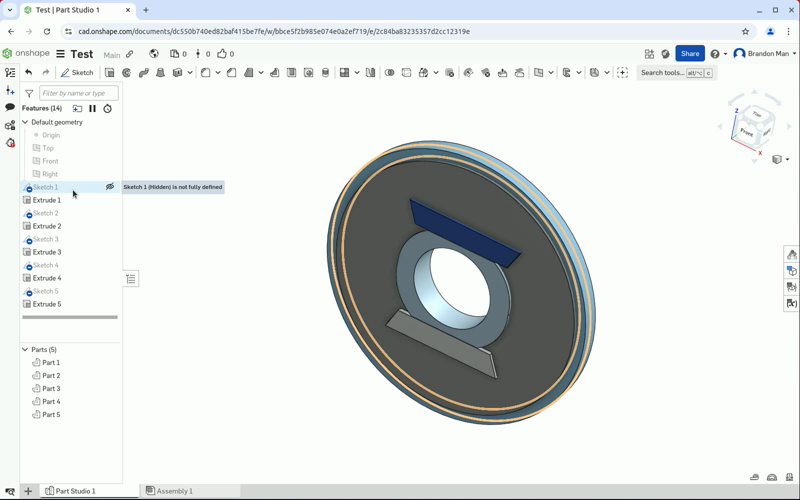
click(73, 189)